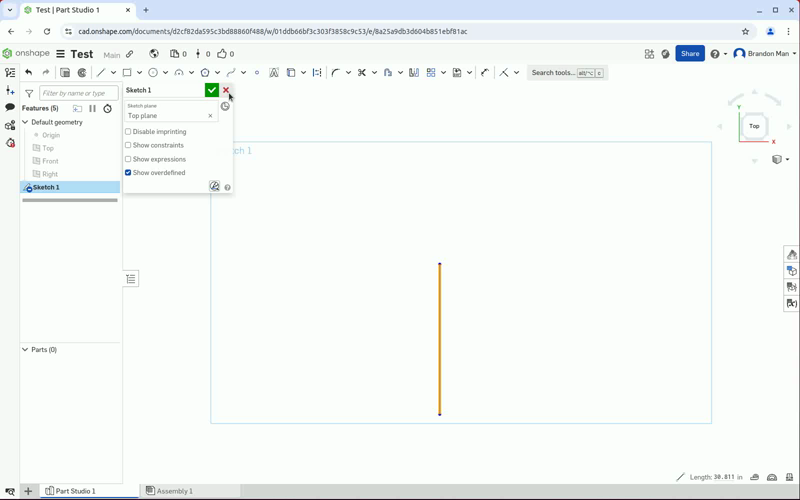
key(shift+h)
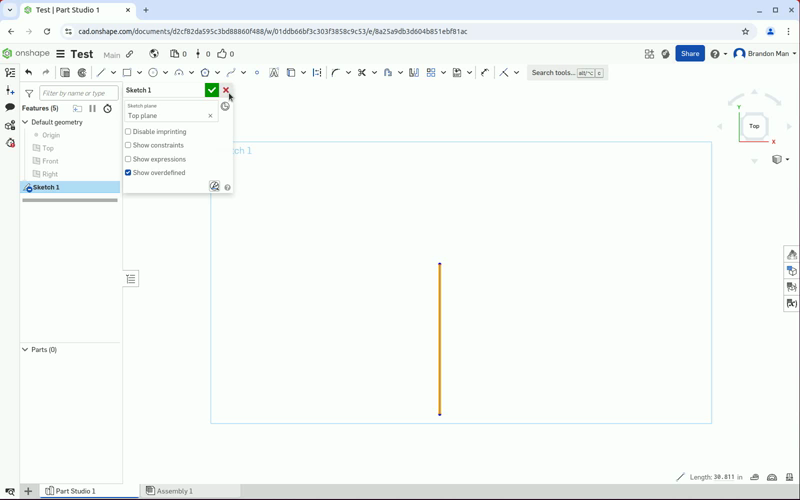
key(shift+s)
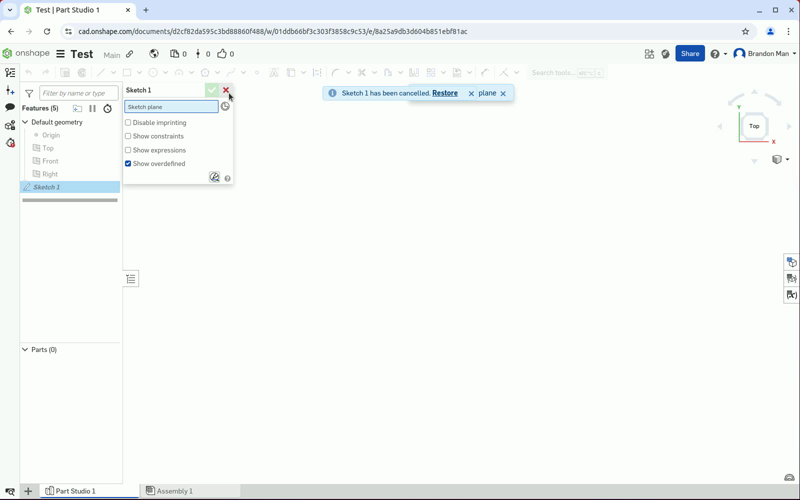
mouse_move(73, 150)
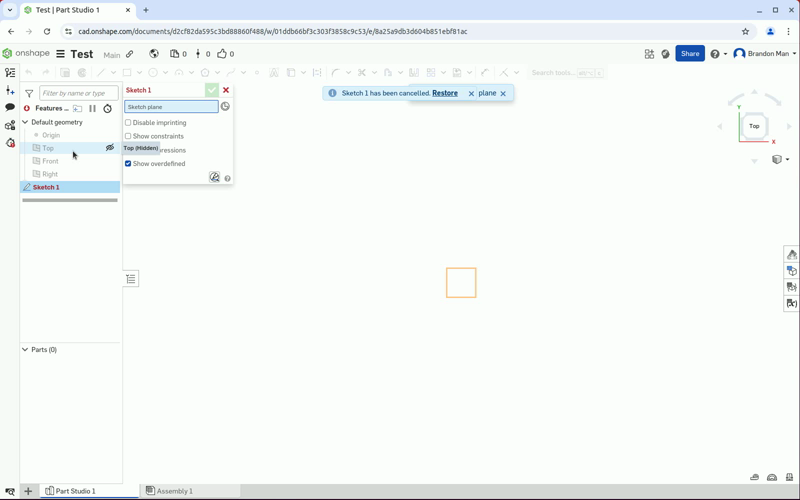
click(73, 150)
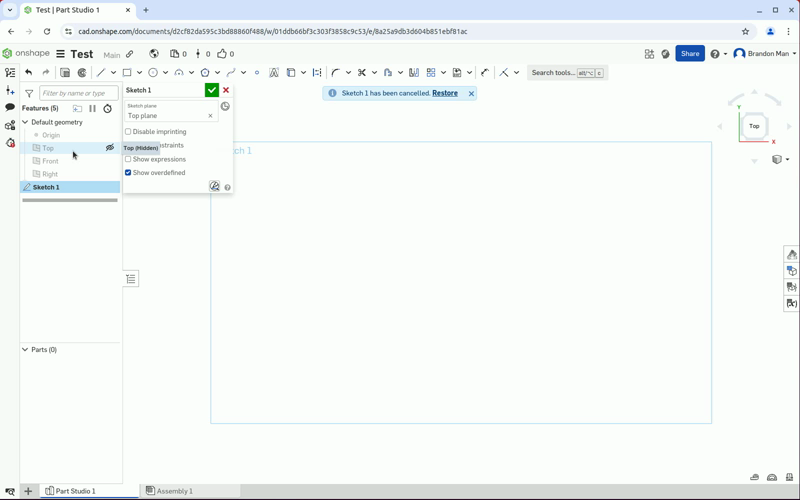
mouse_move(73, 352)
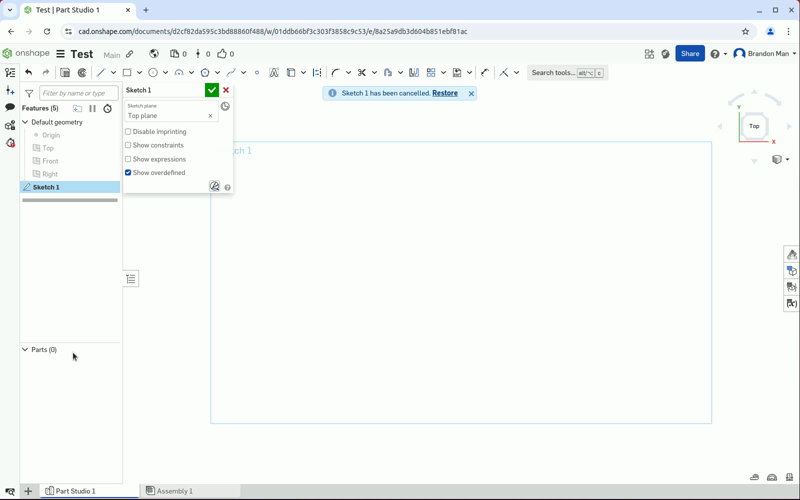
key(y)
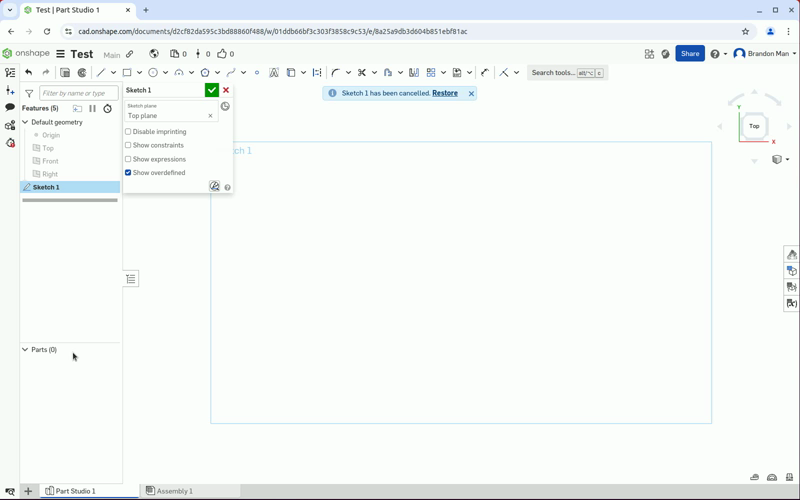
key(l)
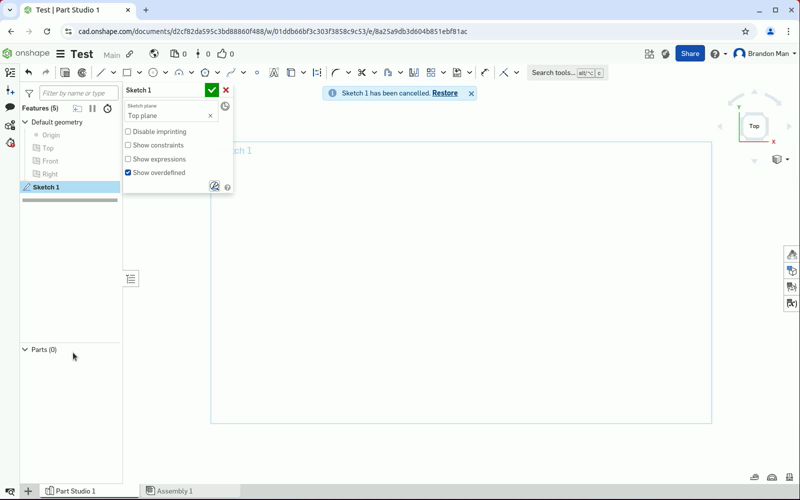
key_down(shift)
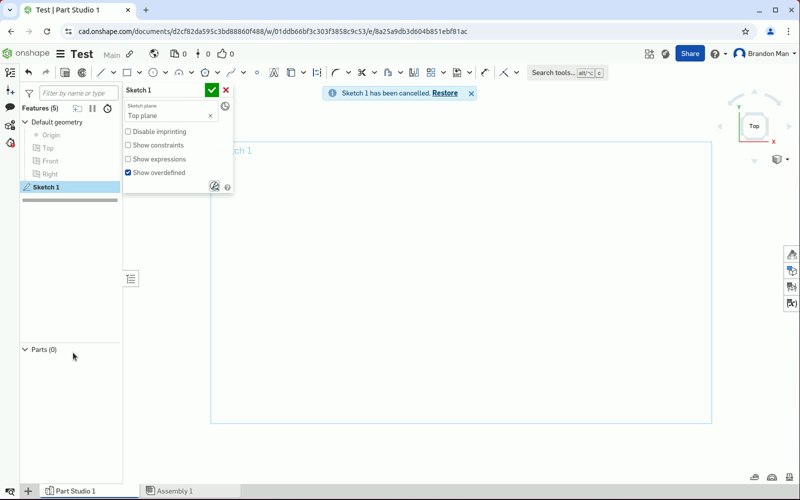
mouse_move(348, 367)
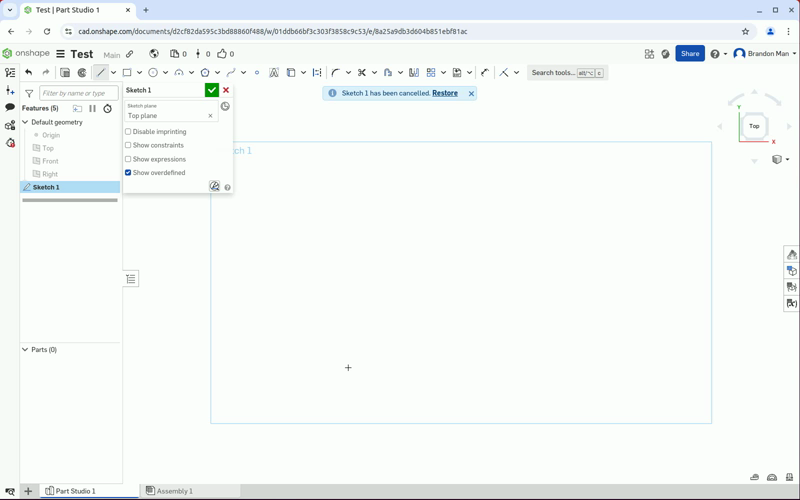
click(348, 367)
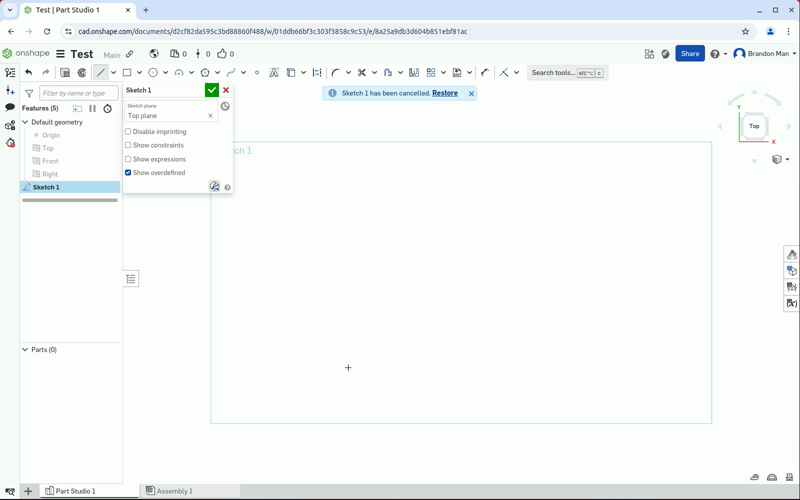
key_up(shift)
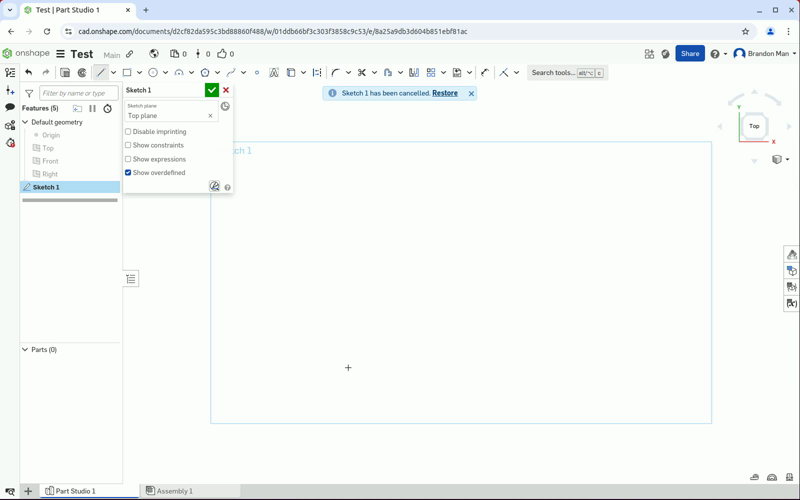
key_down(shift)
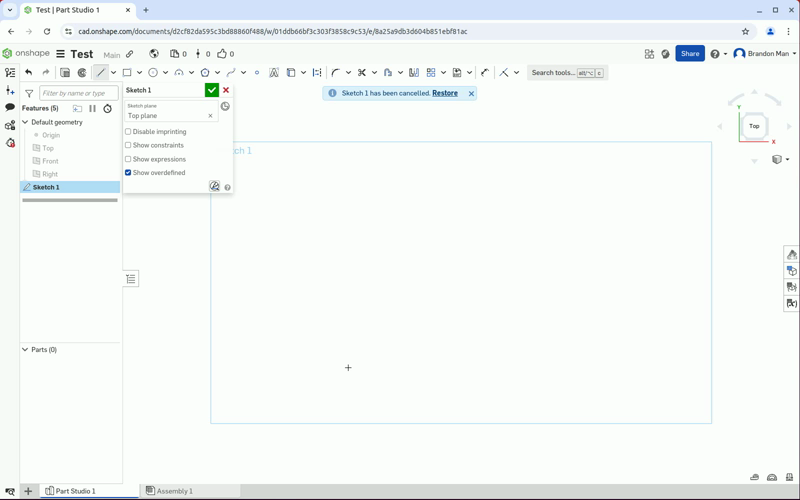
mouse_move(572, 367)
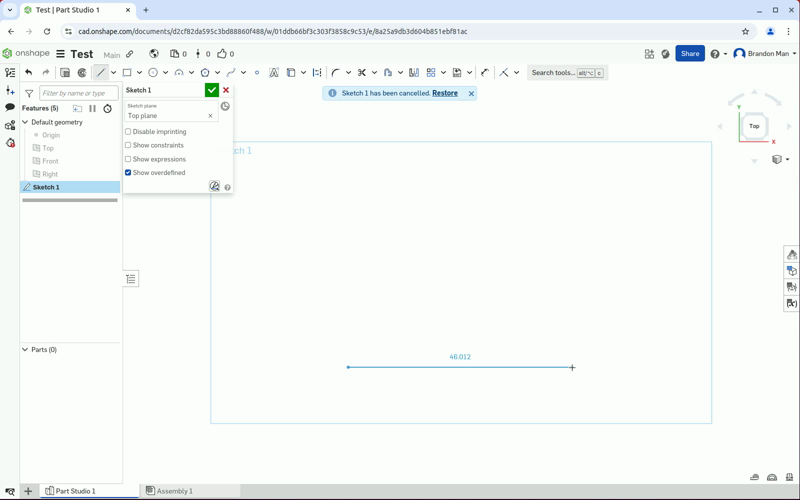
click(572, 367)
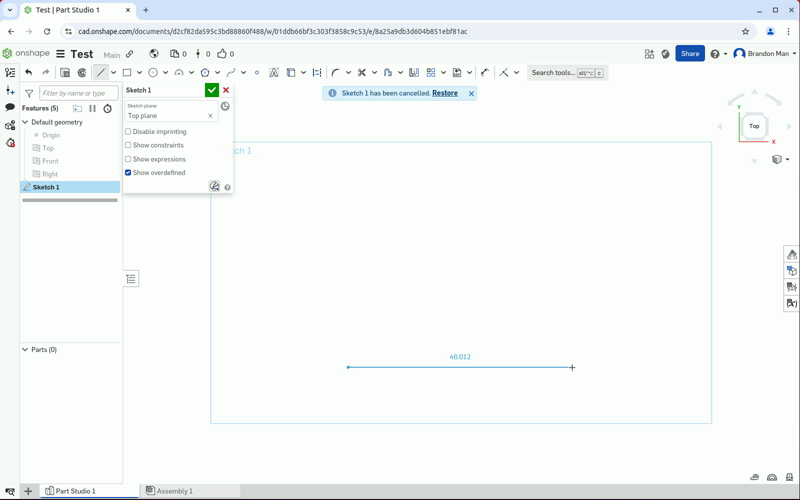
key_up(shift)
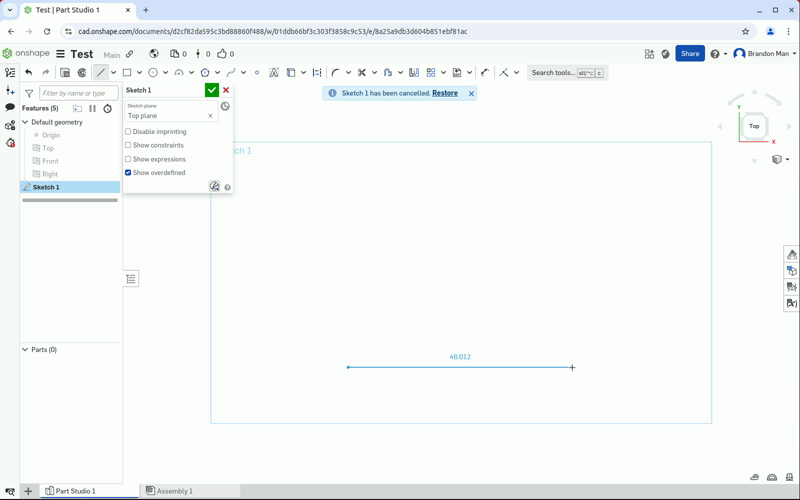
key_down(shift)
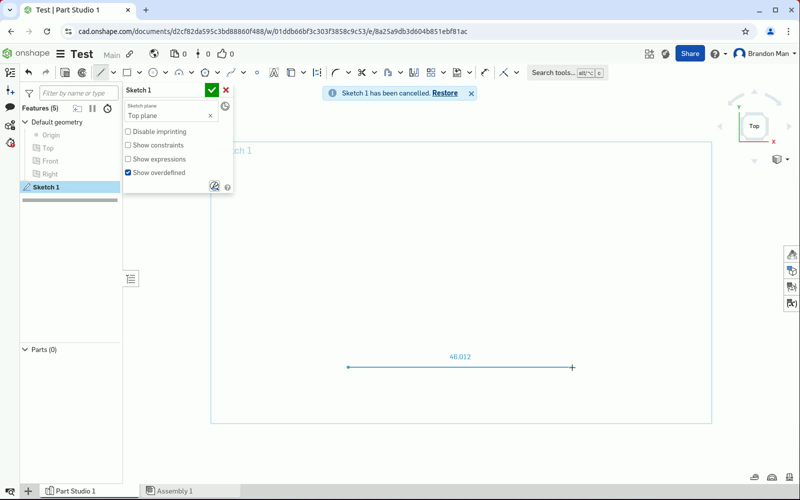
mouse_move(572, 199)
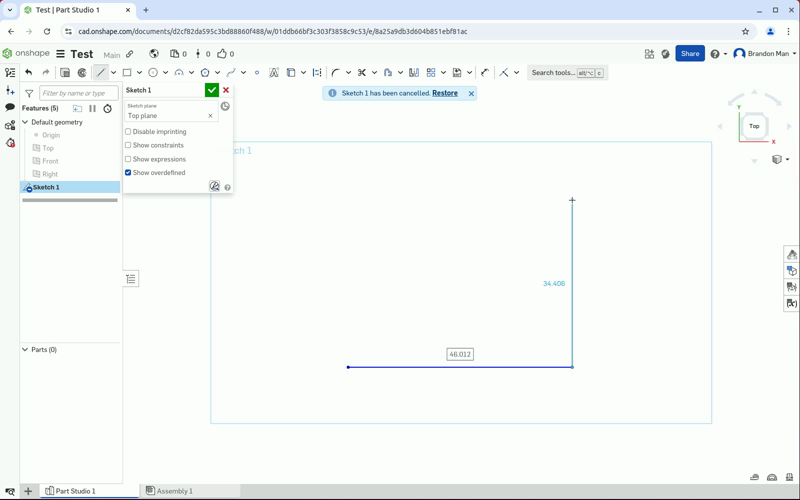
click(572, 199)
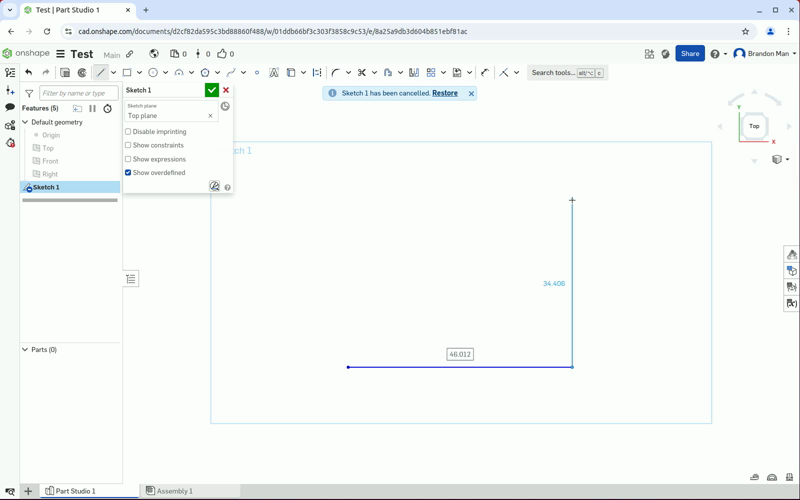
key_up(shift)
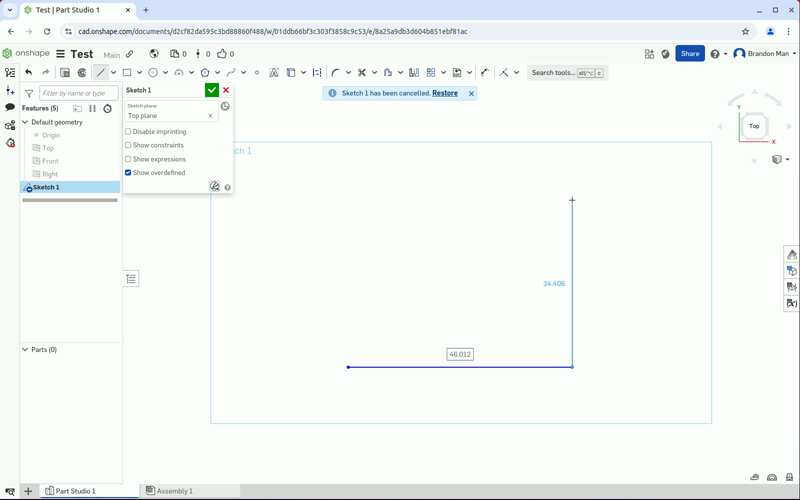
key_down(shift)
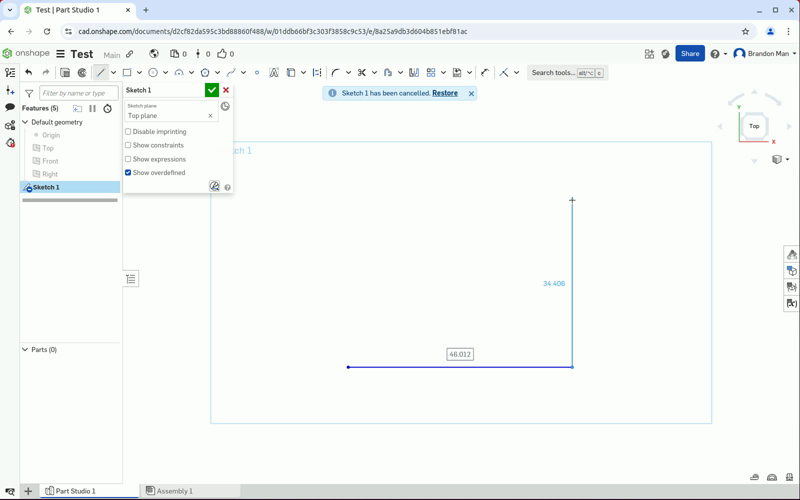
mouse_move(348, 199)
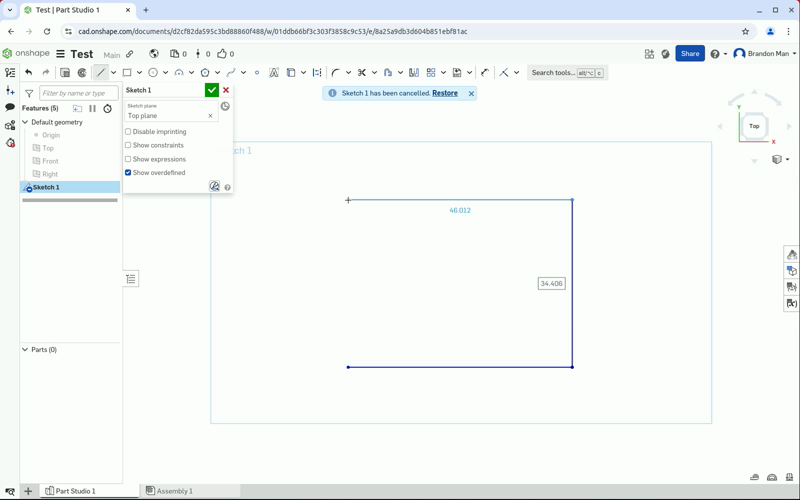
click(348, 199)
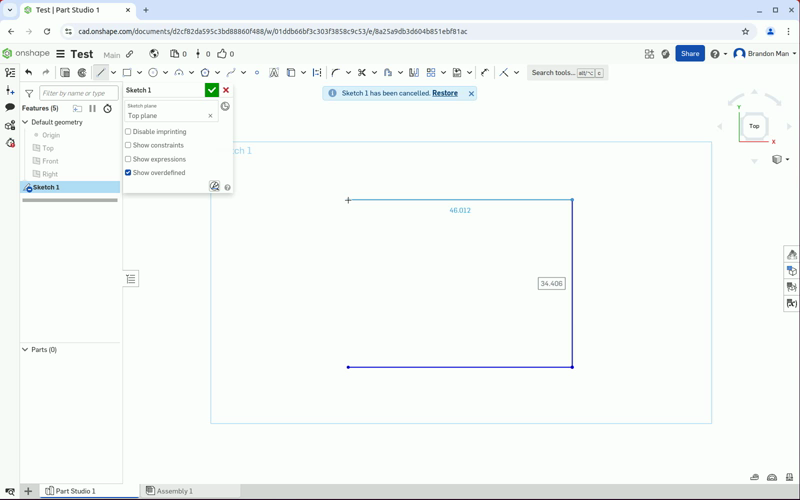
key_up(shift)
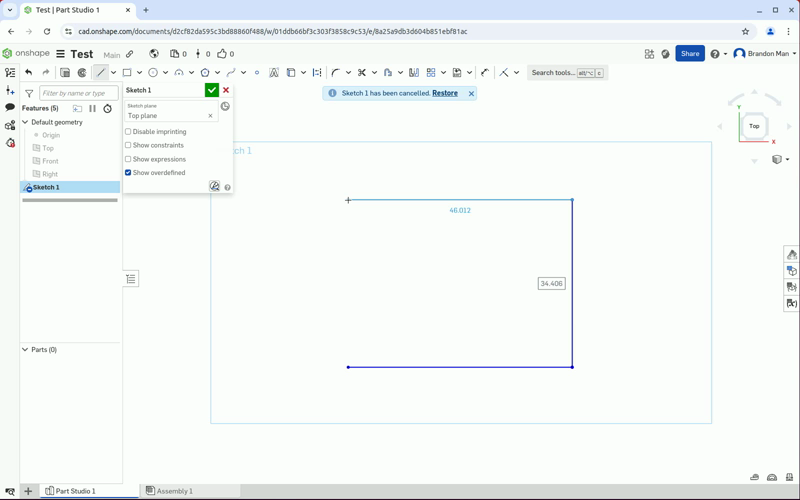
key_down(shift)
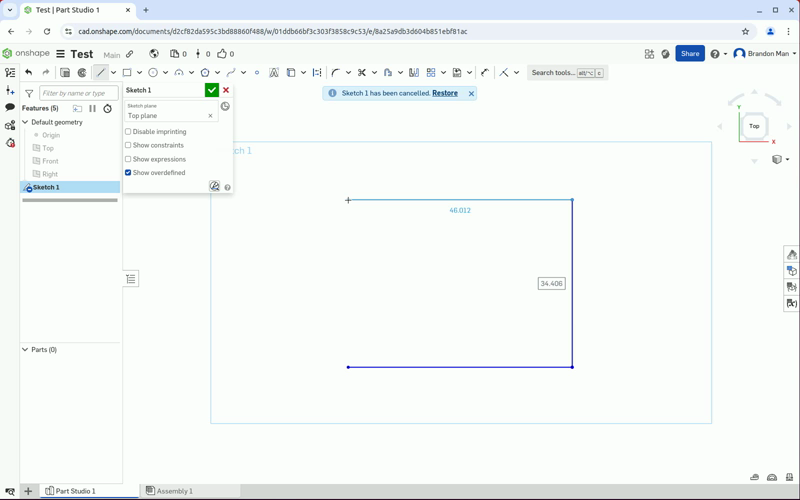
mouse_move(348, 367)
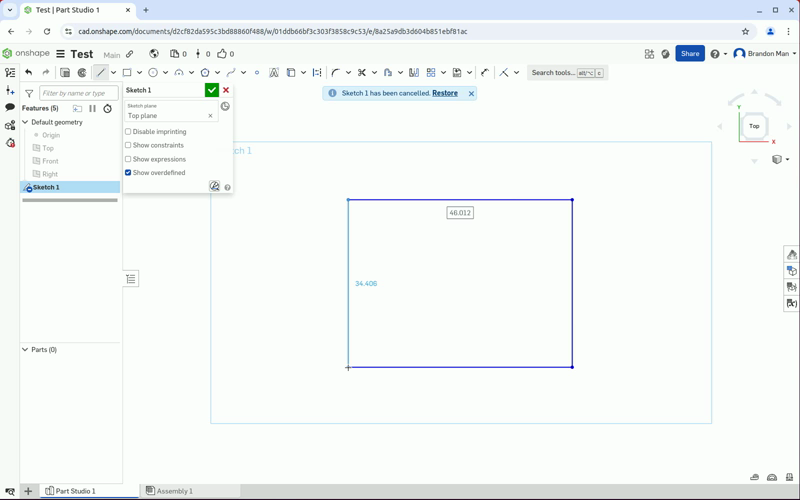
key_up(shift)
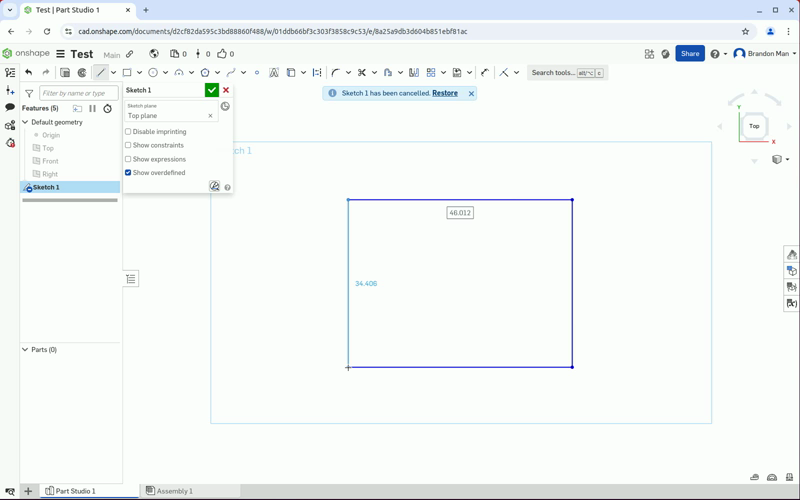
click(348, 367)
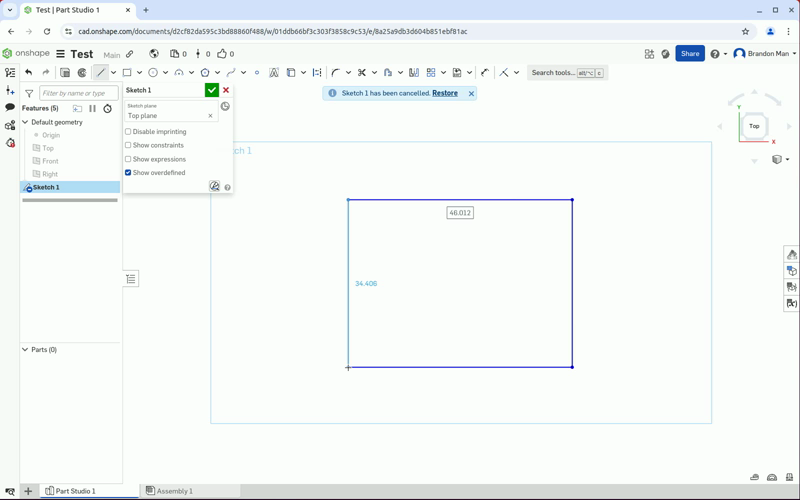
key(esc)
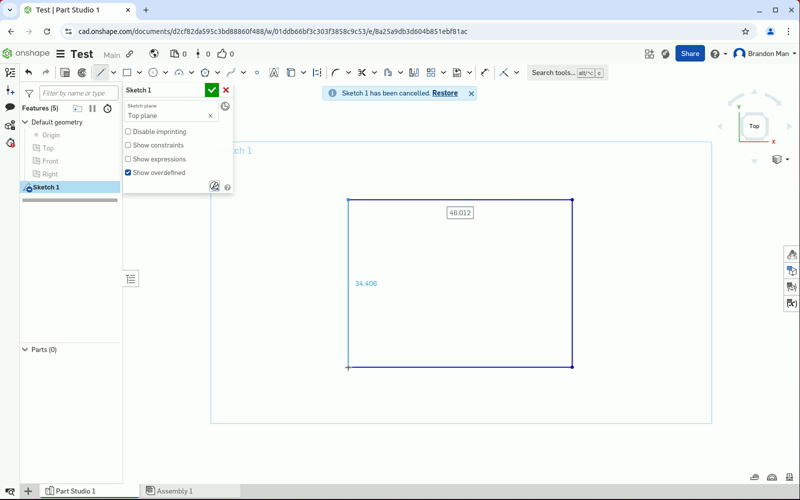
key(l)
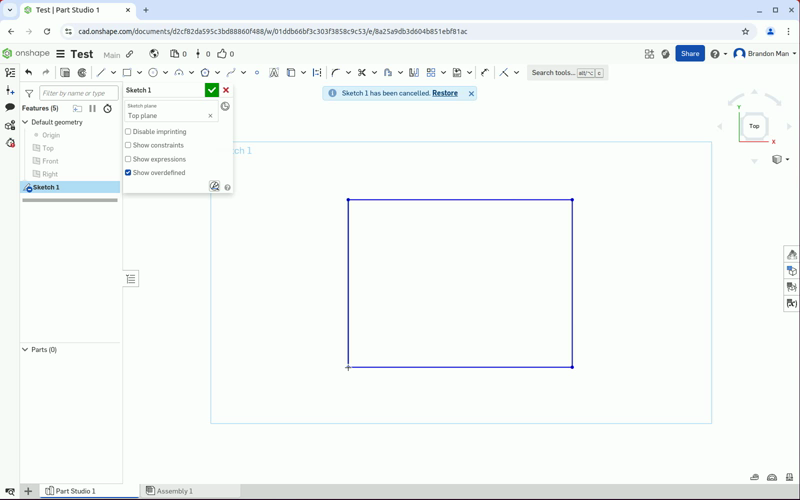
key_down(shift)
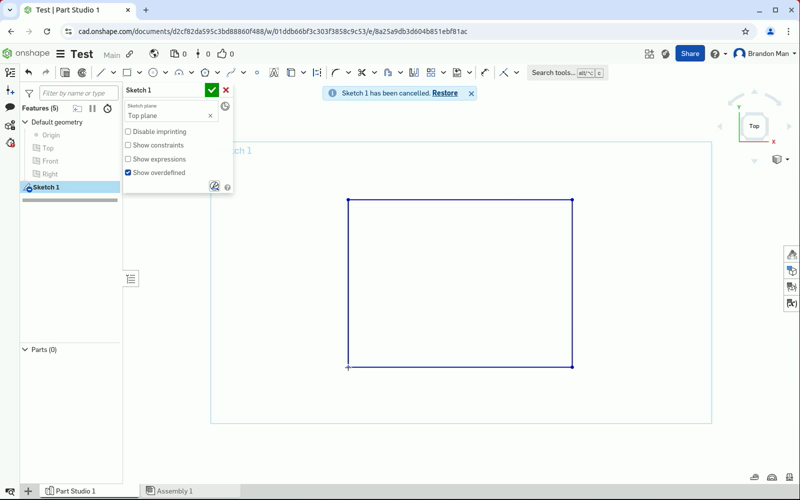
mouse_move(357, 360)
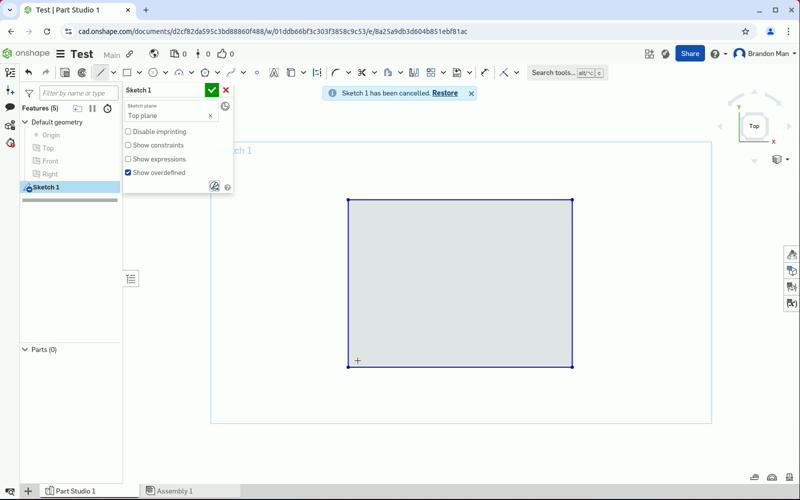
click(357, 360)
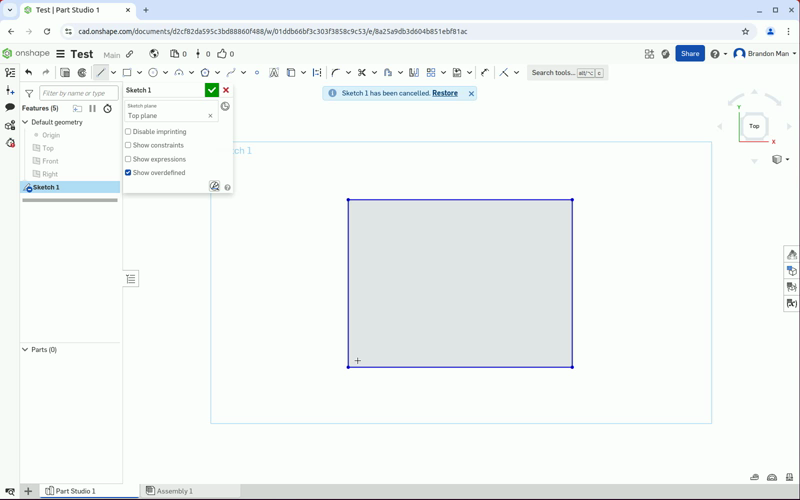
key_up(shift)
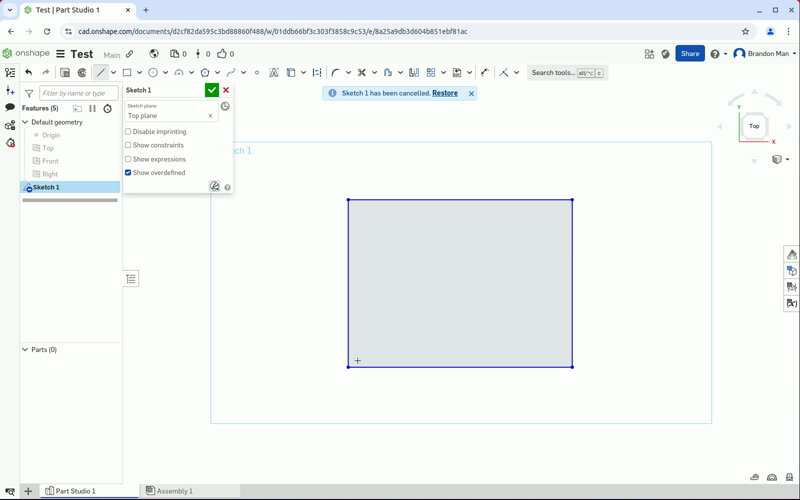
key_down(shift)
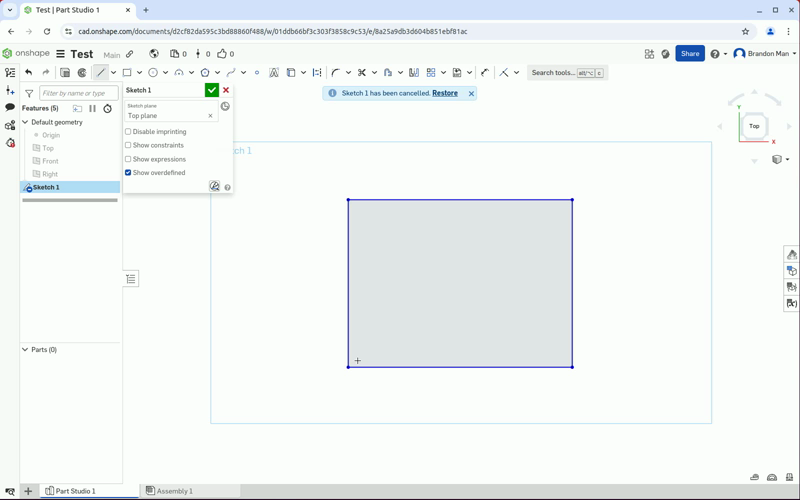
mouse_move(562, 360)
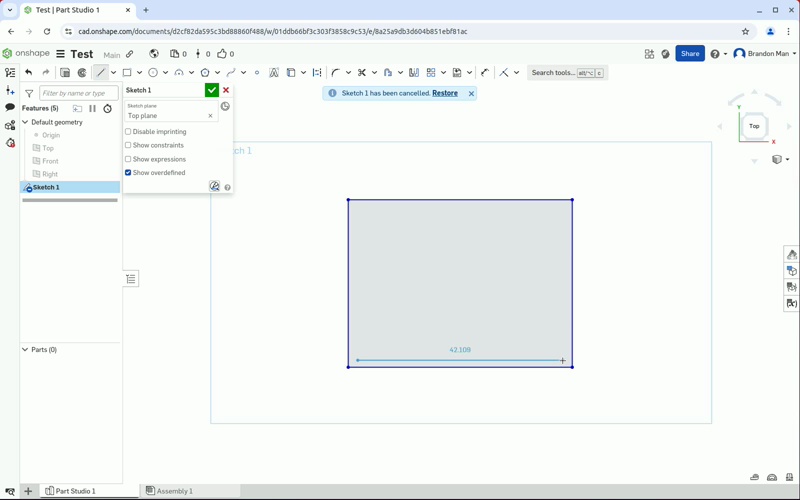
click(562, 360)
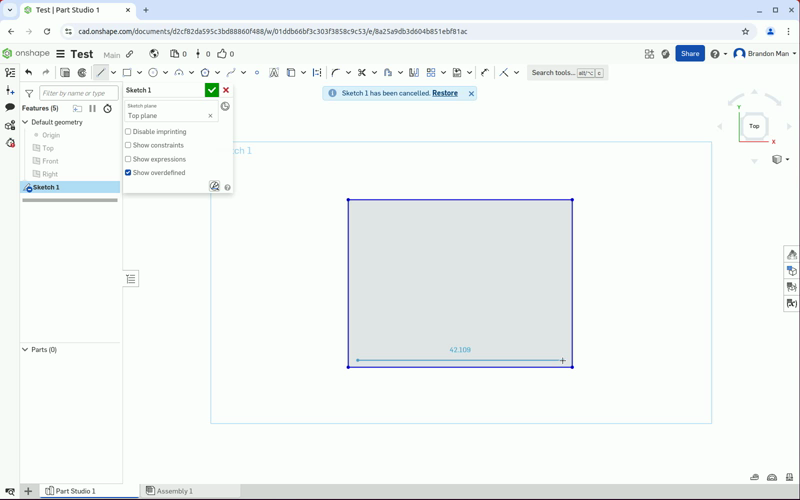
key_up(shift)
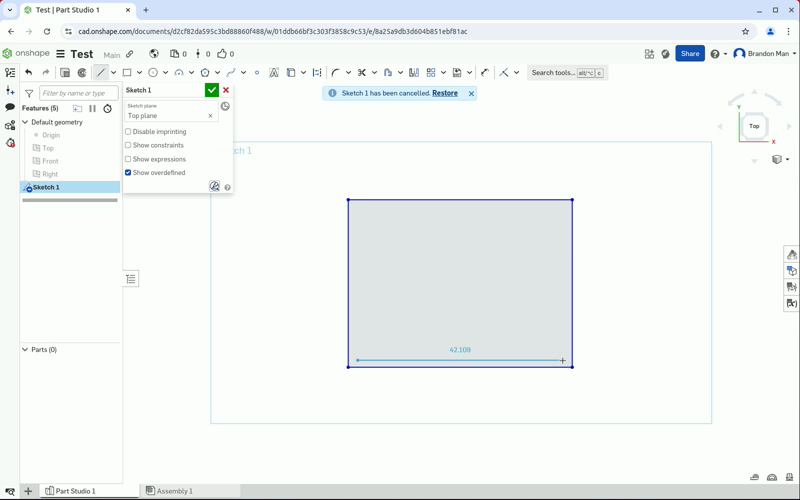
key_down(shift)
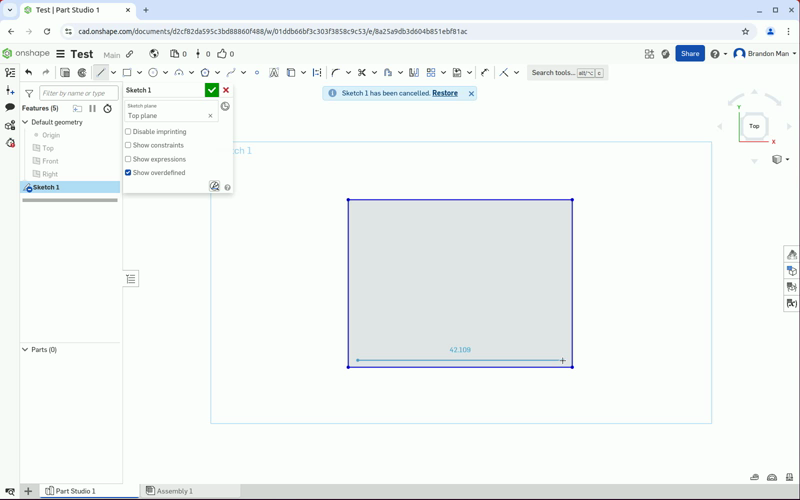
mouse_move(562, 207)
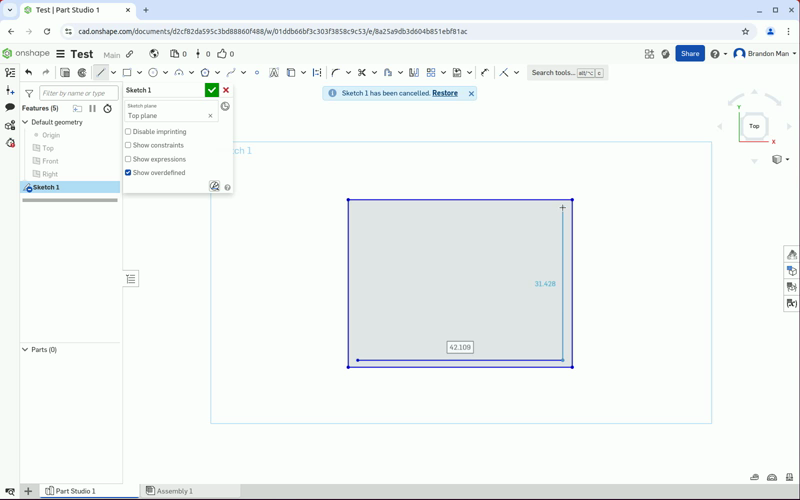
click(562, 207)
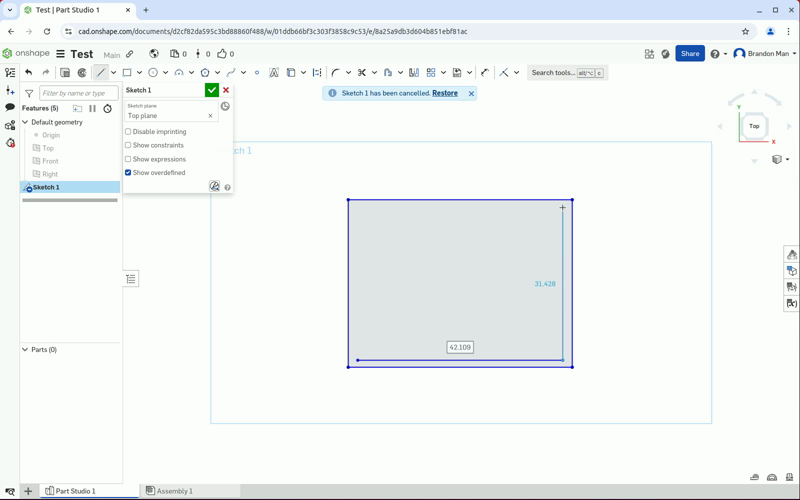
key_up(shift)
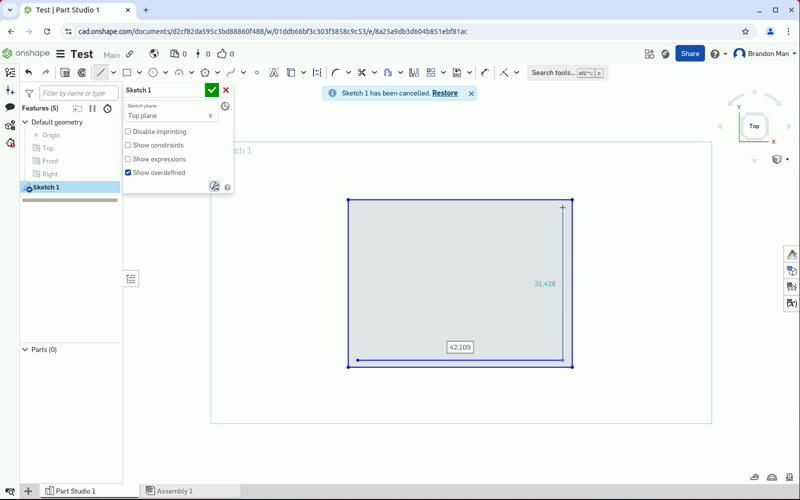
key_down(shift)
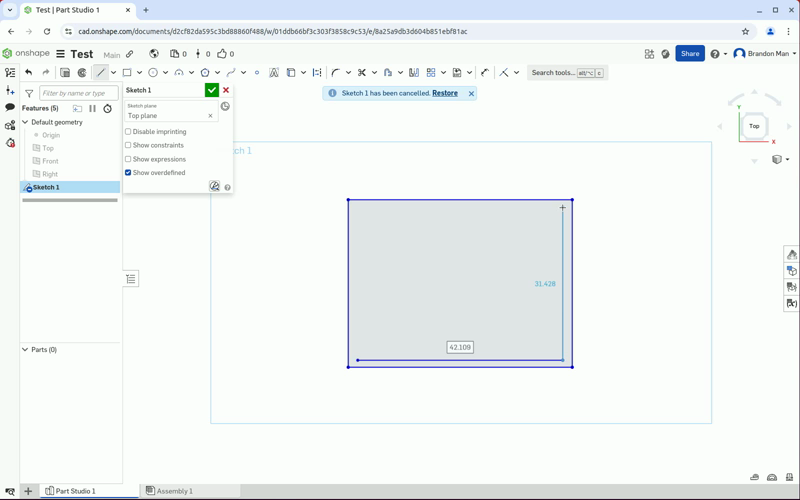
mouse_move(357, 207)
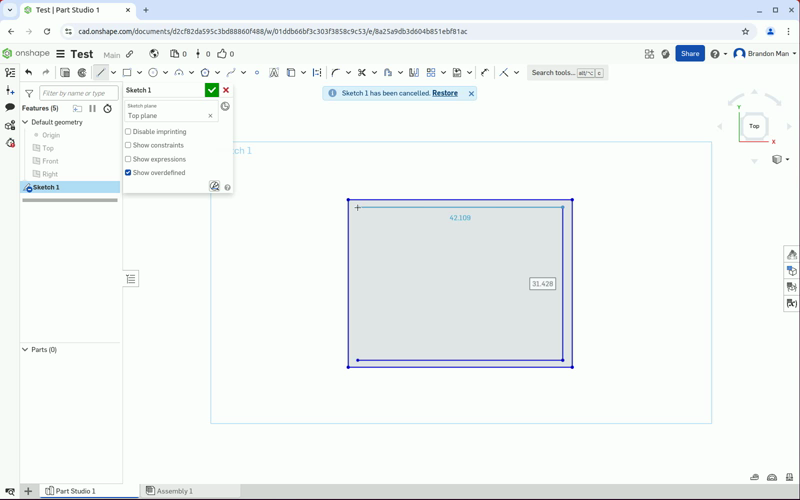
click(357, 207)
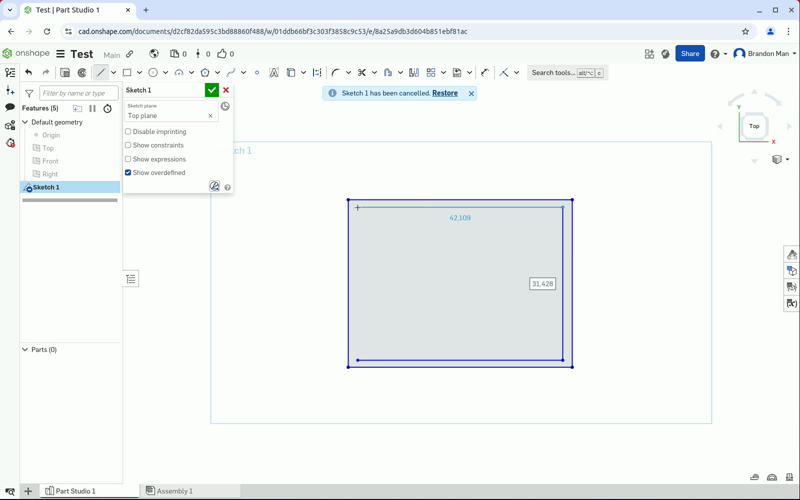
key_up(shift)
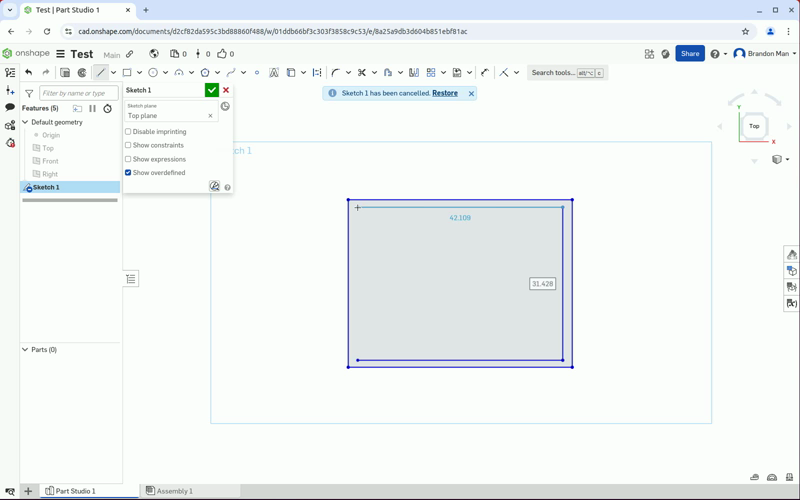
key_down(shift)
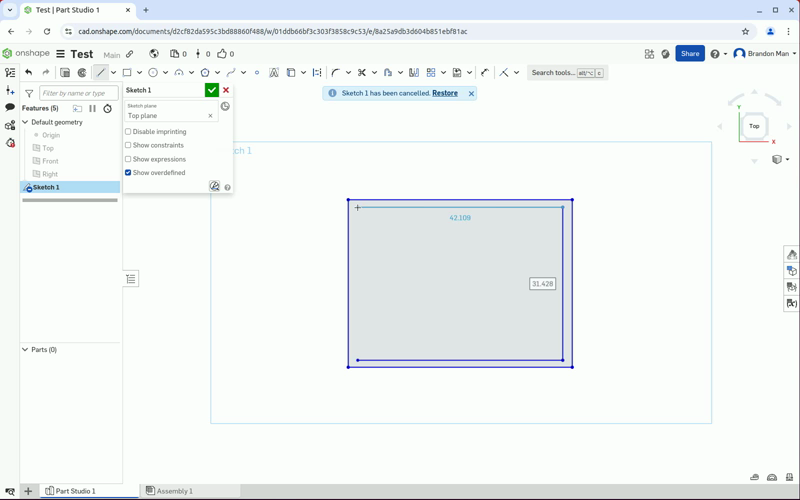
mouse_move(357, 360)
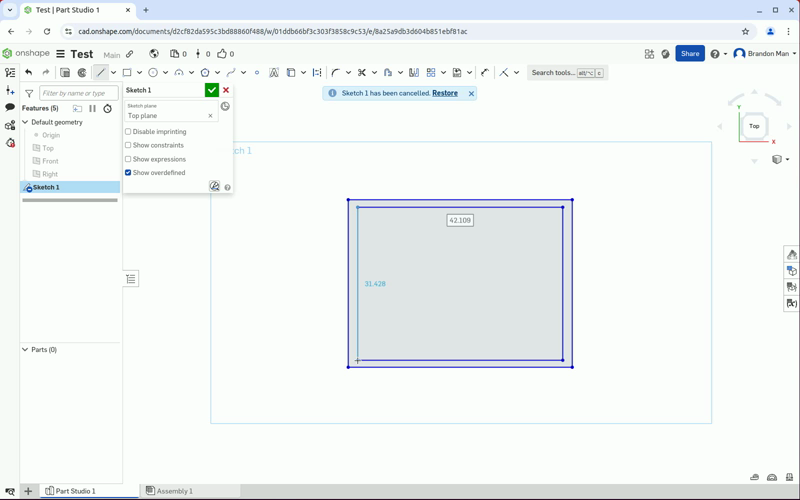
key_up(shift)
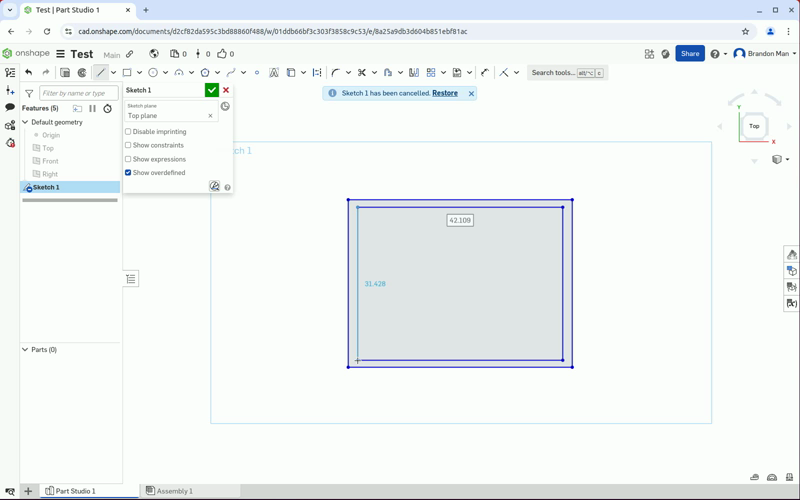
click(357, 360)
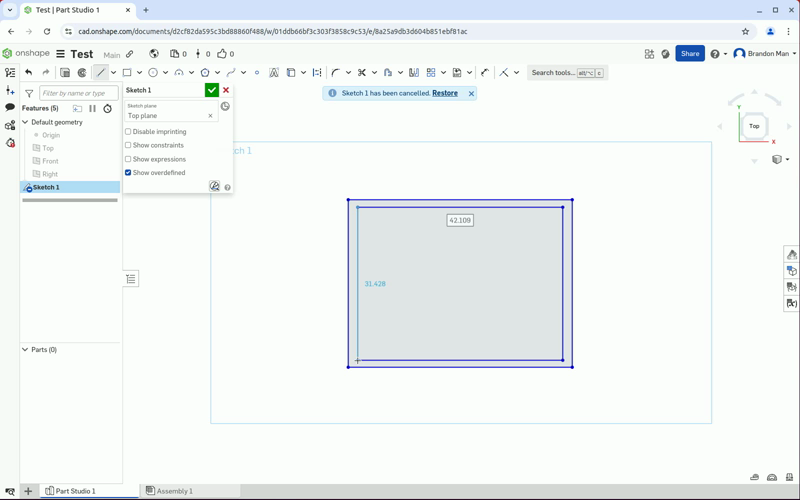
key(esc)
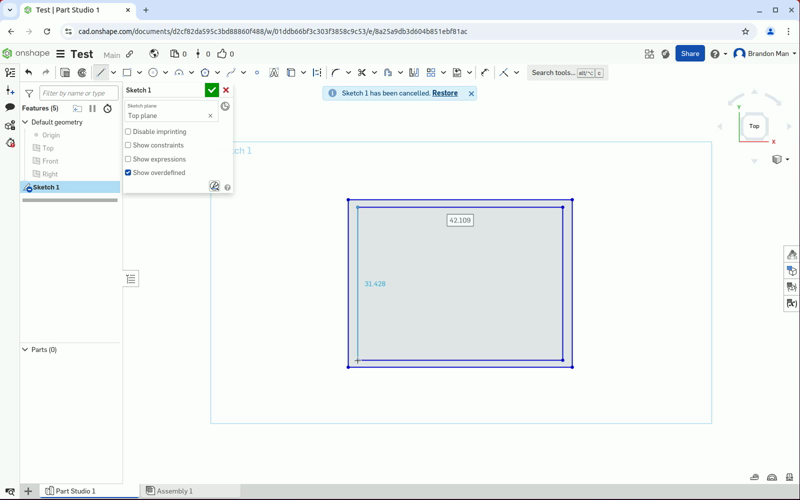
key(l)
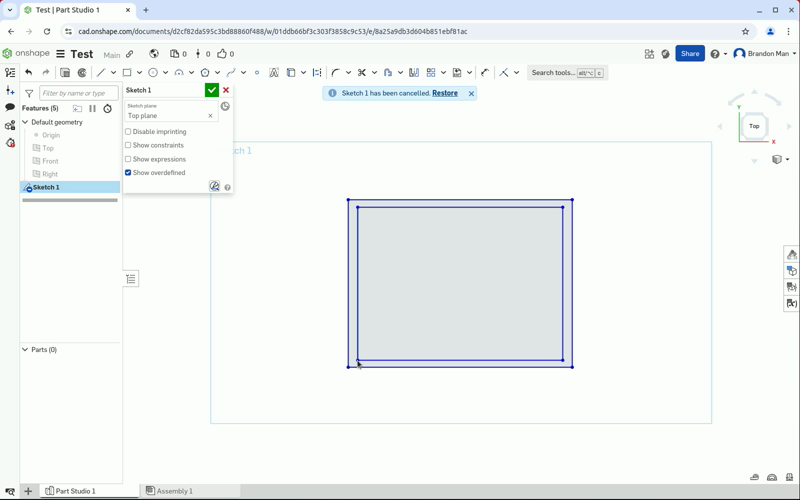
key_down(shift)
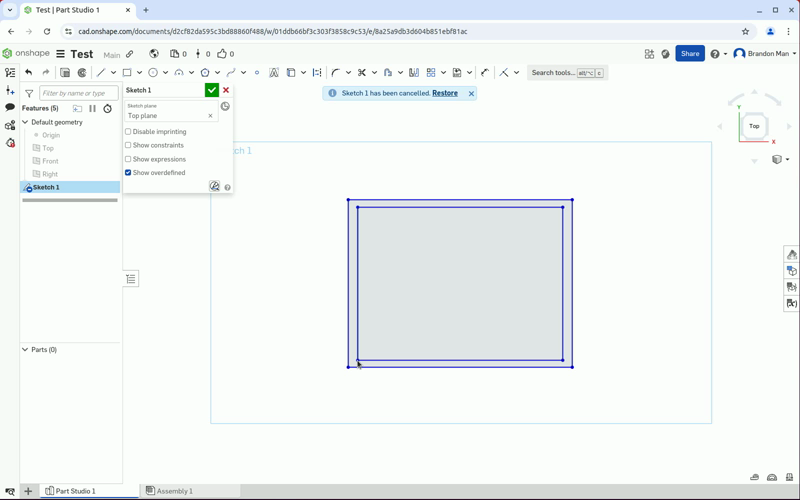
mouse_move(515, 364)
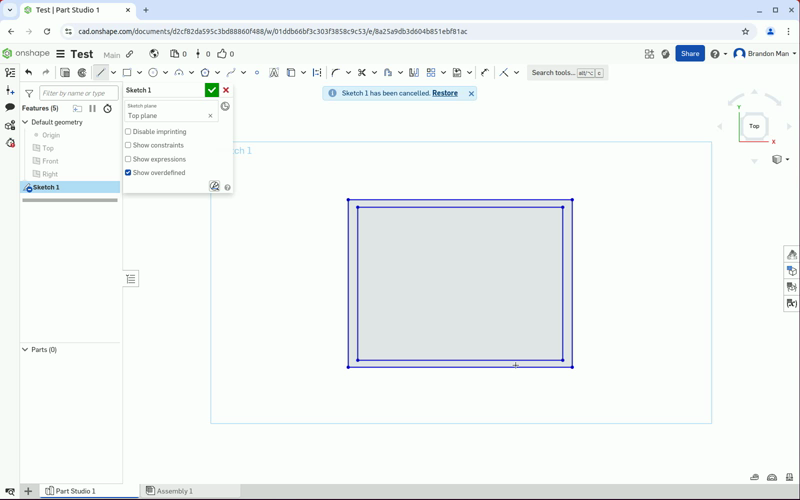
click(515, 364)
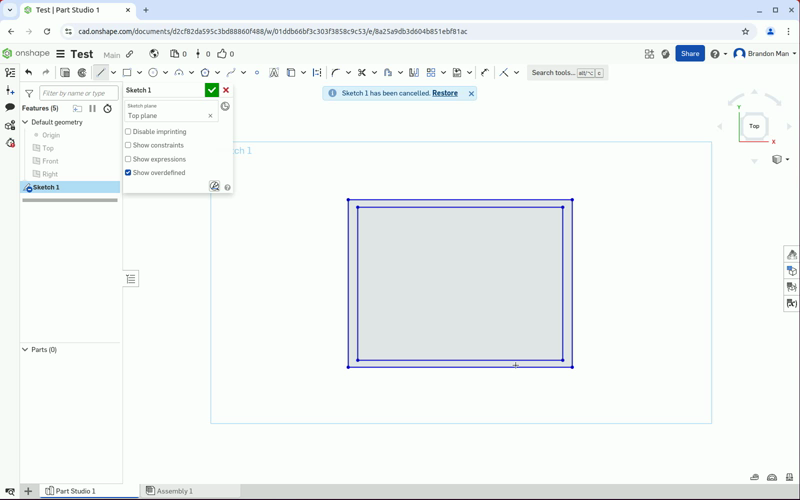
key_up(shift)
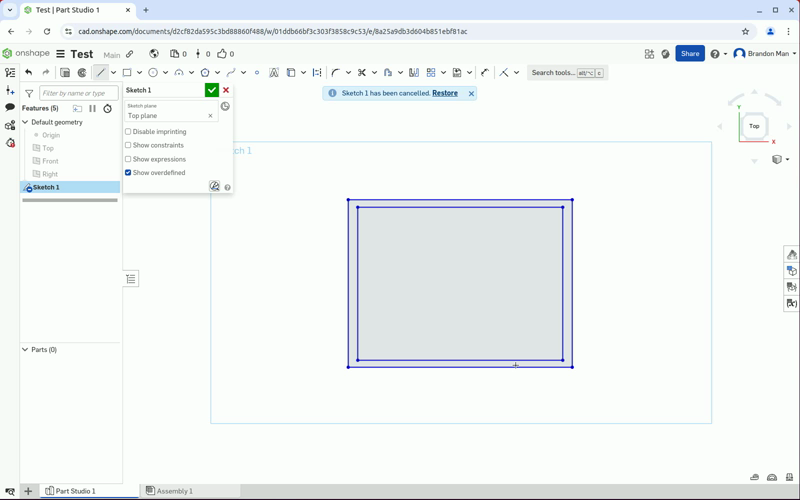
key_down(shift)
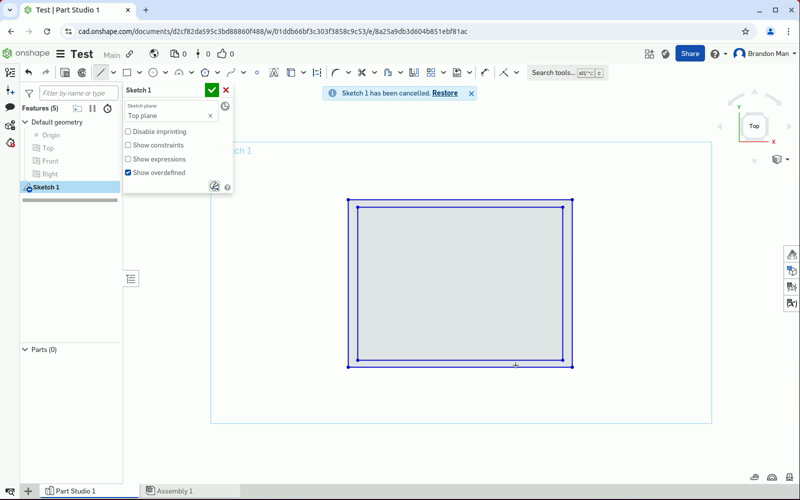
mouse_move(545, 364)
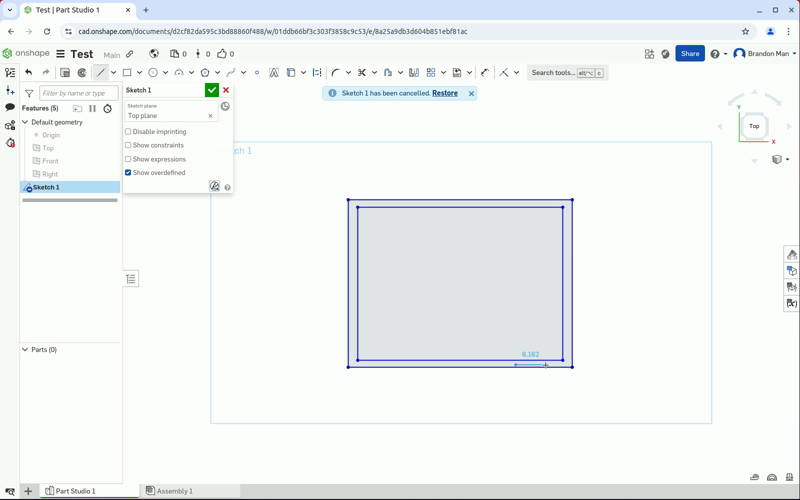
mouse_move(525, 364)
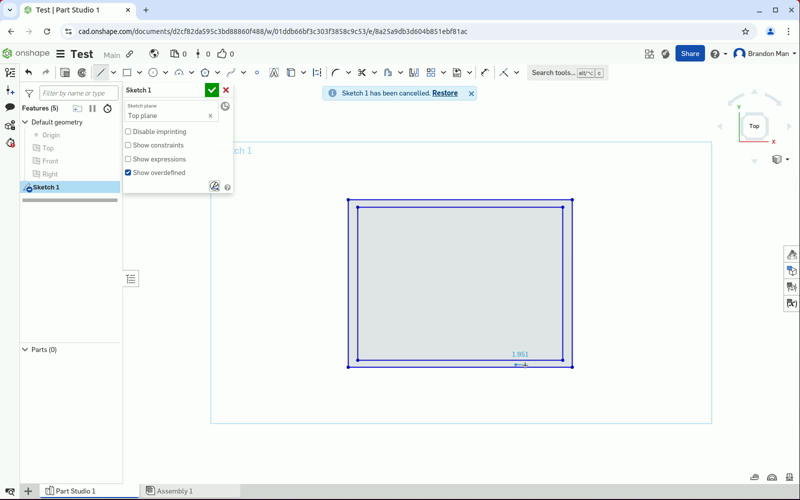
click(525, 364)
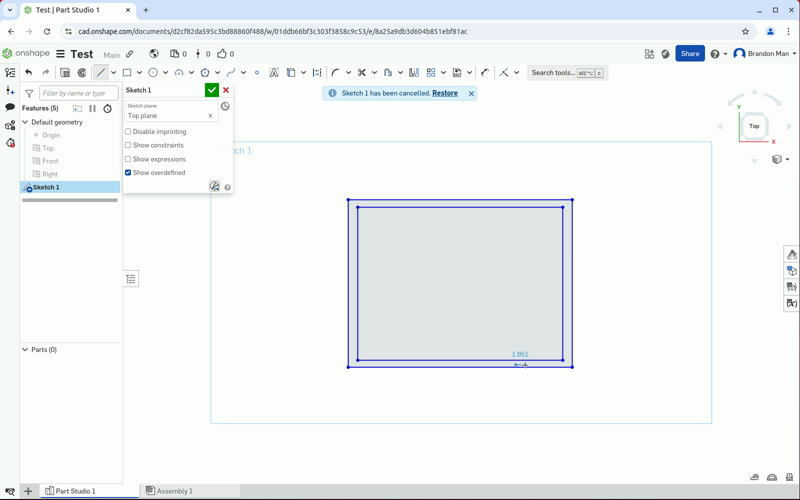
key_up(shift)
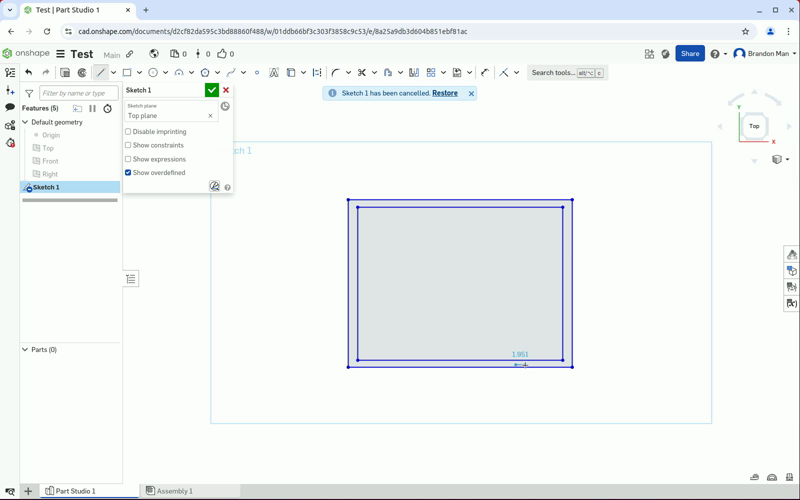
key_down(shift)
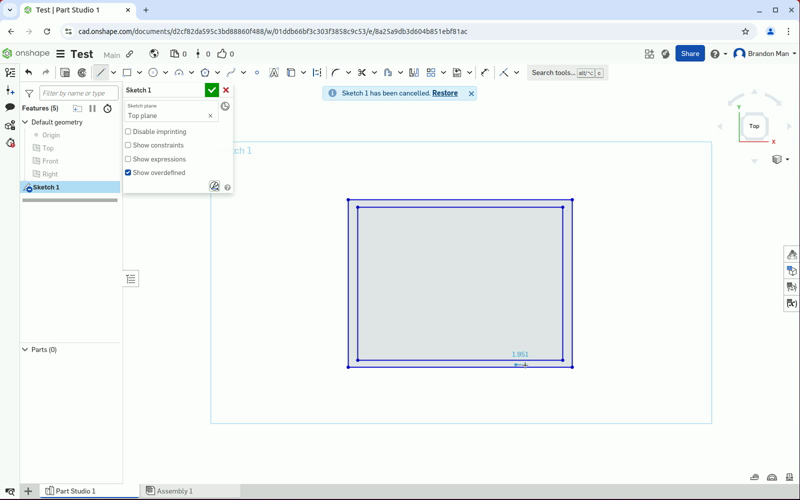
mouse_move(555, 364)
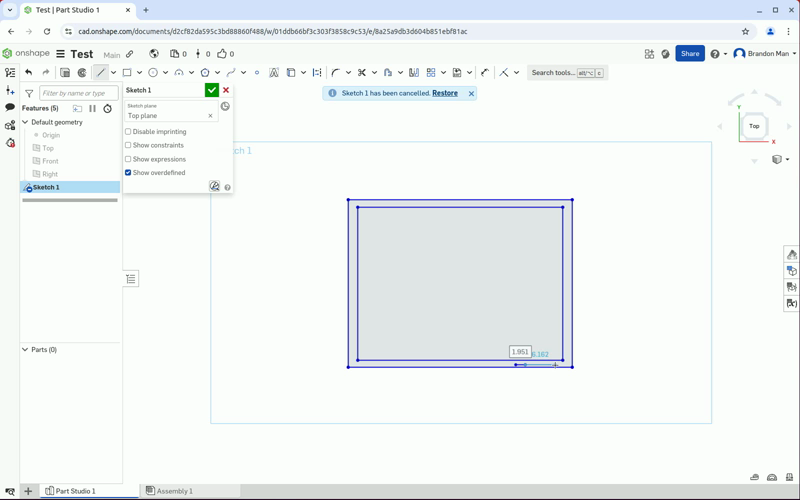
mouse_move(525, 362)
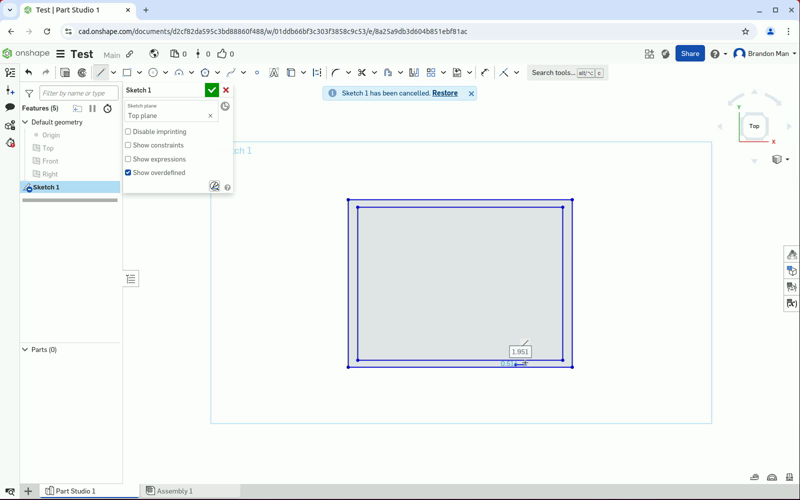
scroll(6)
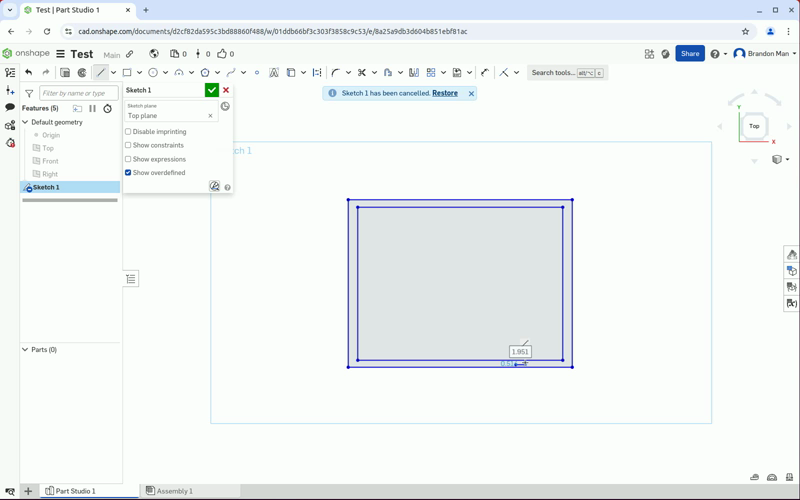
scroll(6)
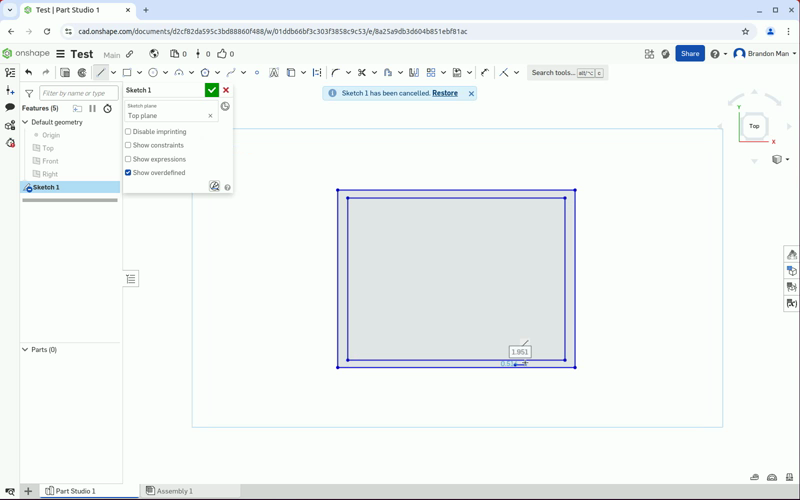
scroll(6)
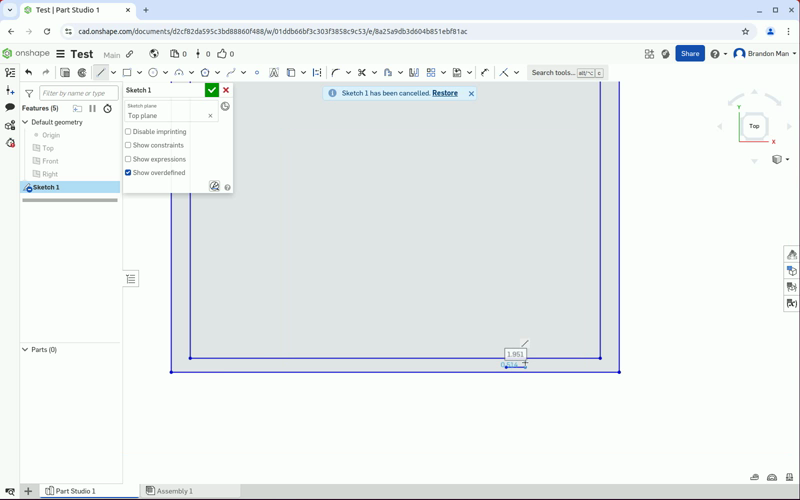
scroll(6)
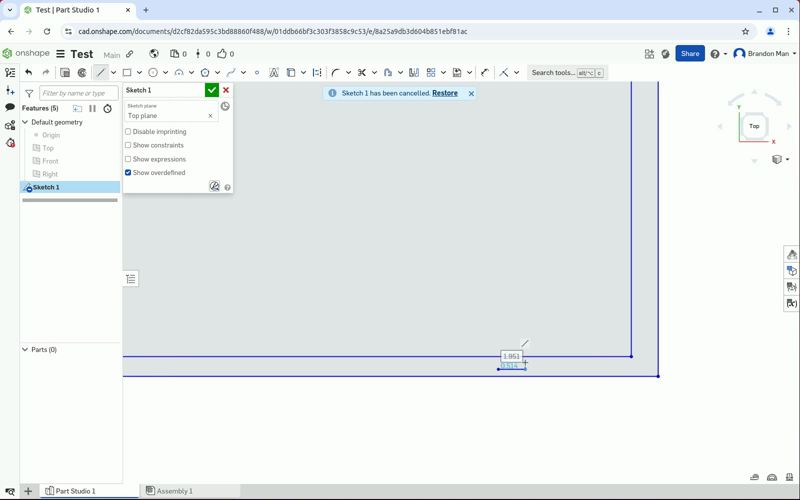
scroll(6)
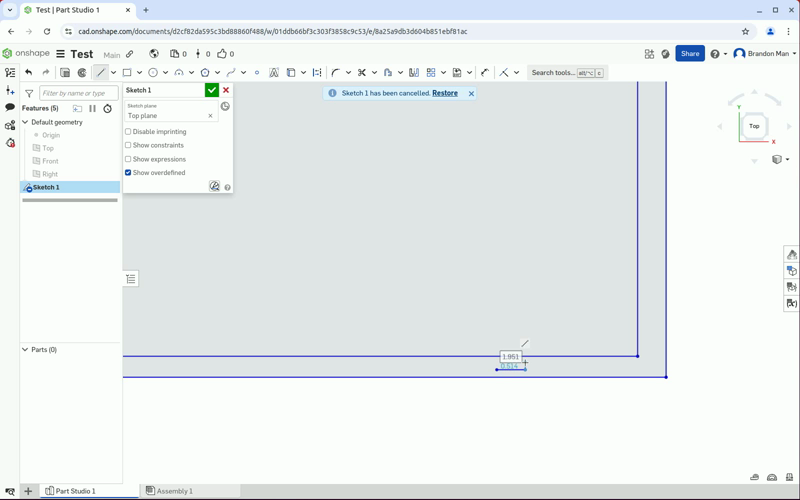
scroll(6)
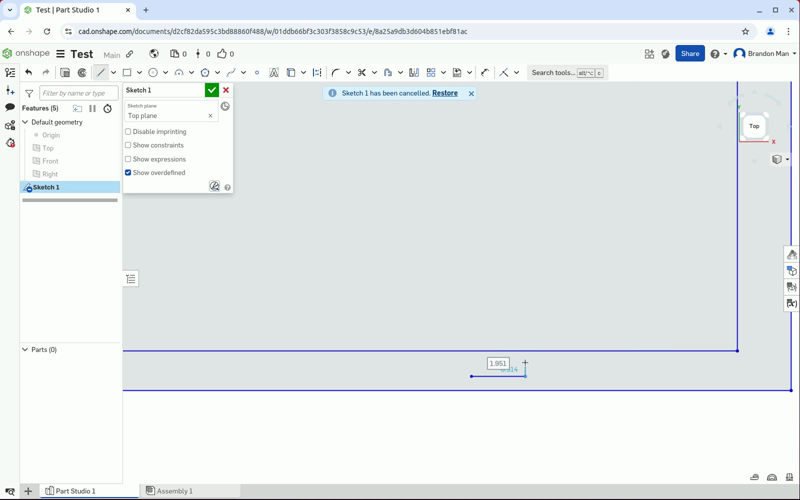
scroll(6)
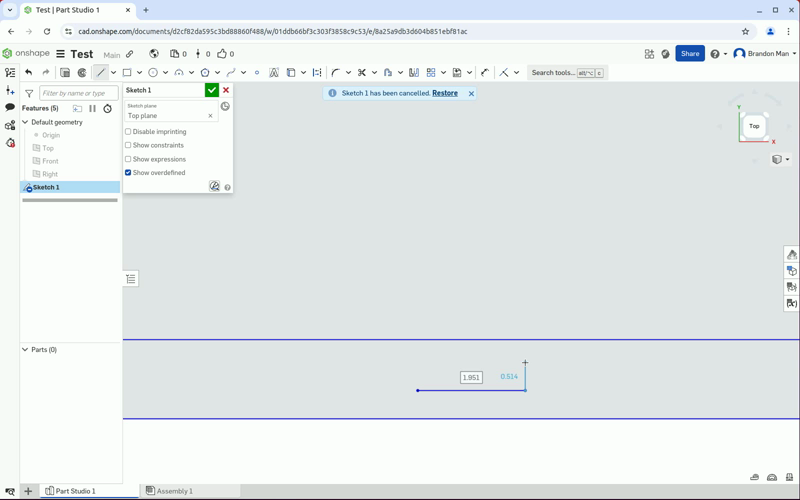
click(525, 362)
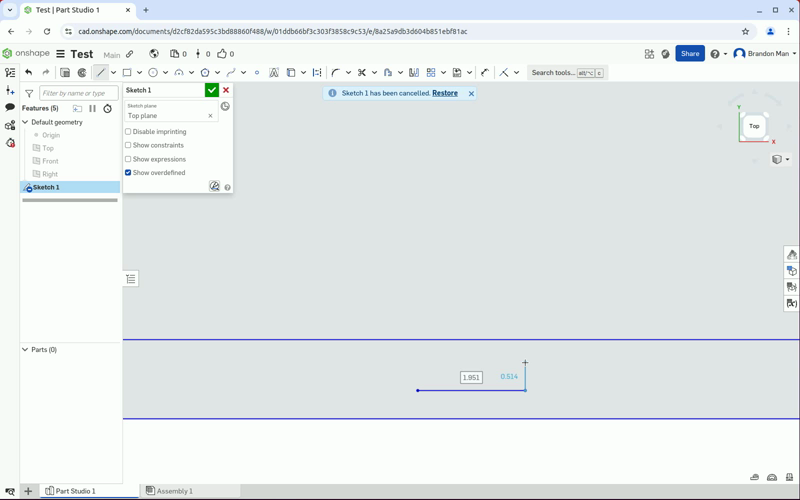
scroll(-6)
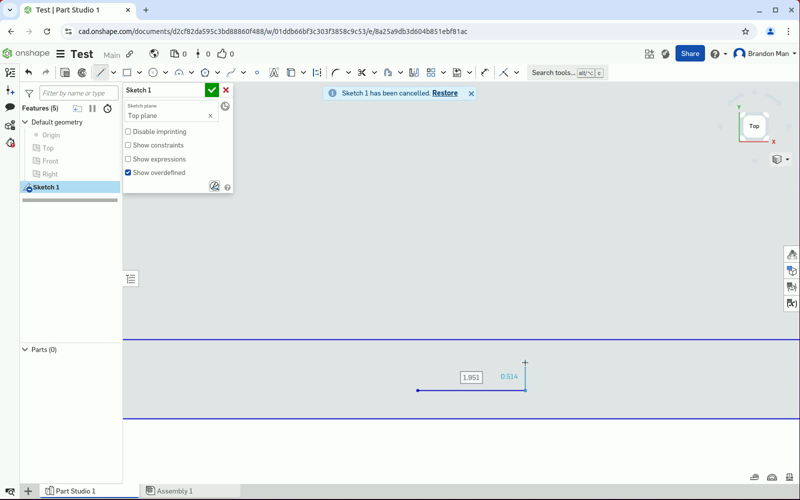
scroll(-6)
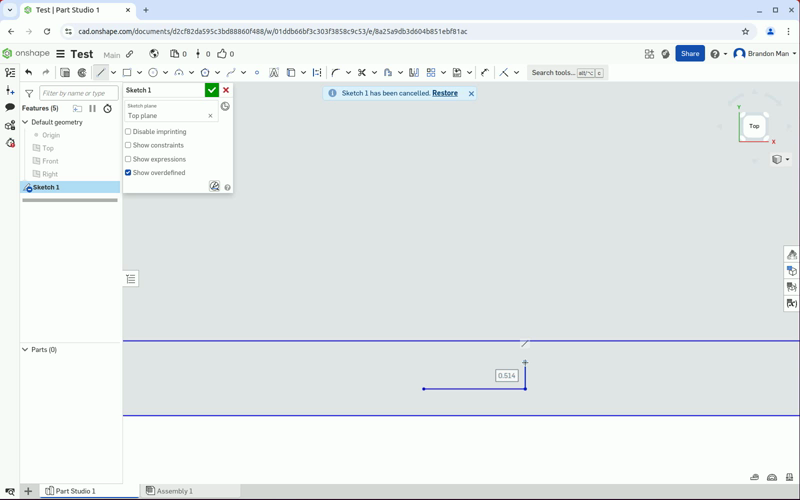
scroll(-6)
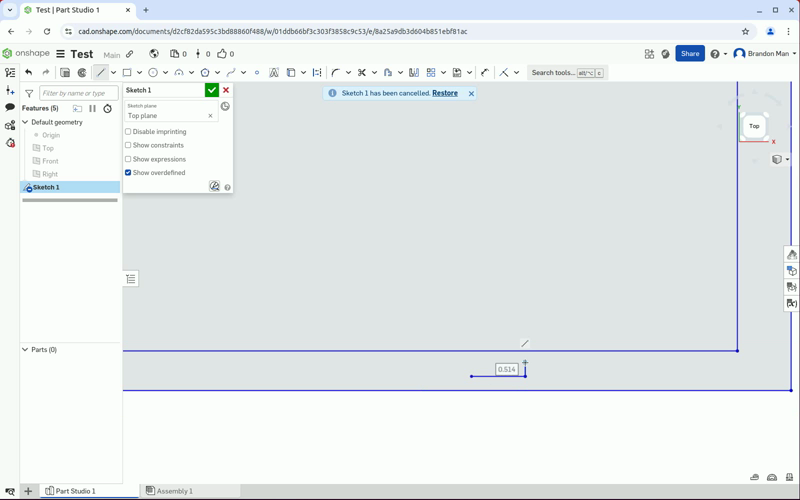
scroll(-6)
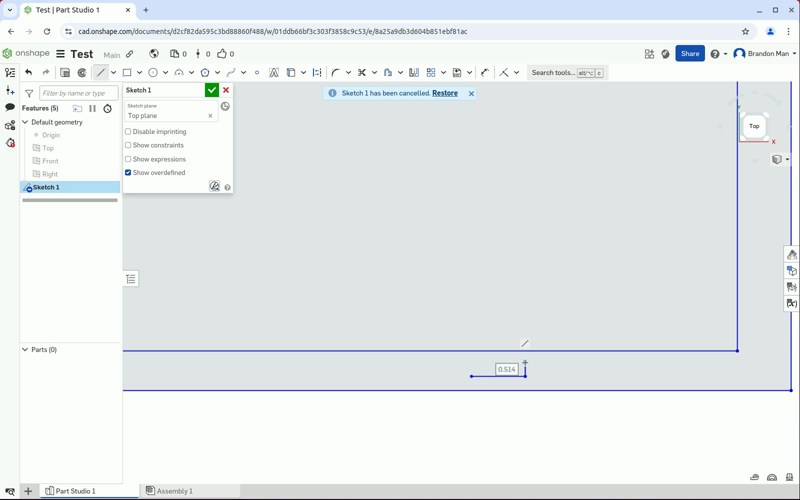
scroll(-6)
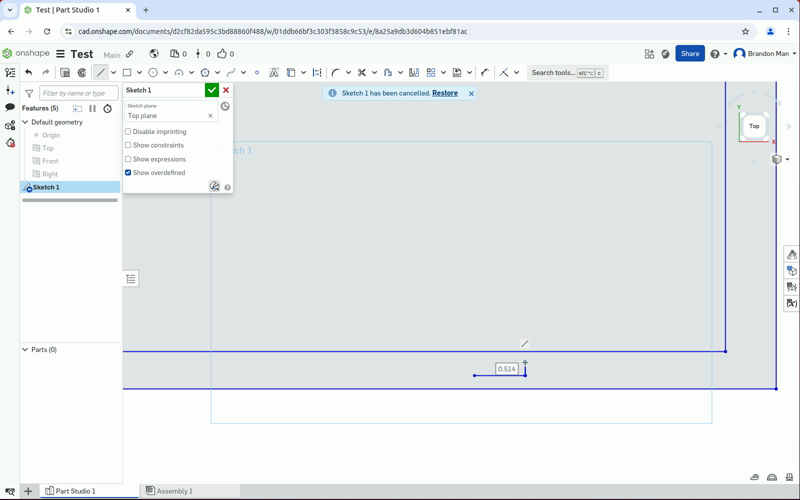
scroll(-6)
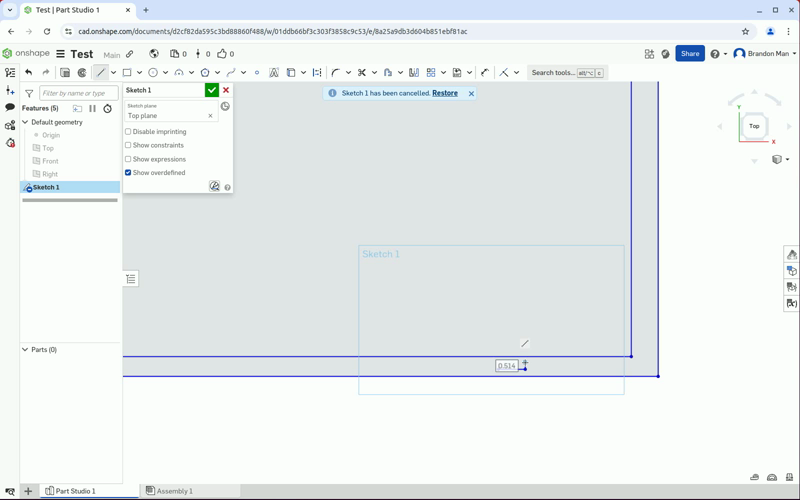
scroll(-6)
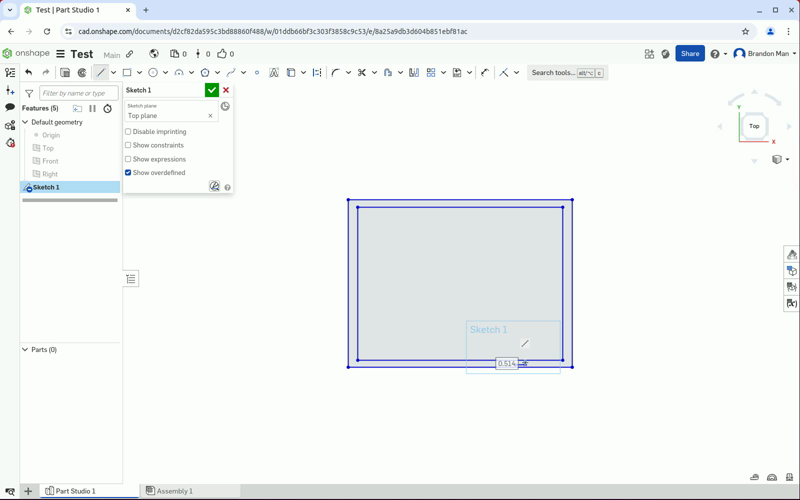
key_up(shift)
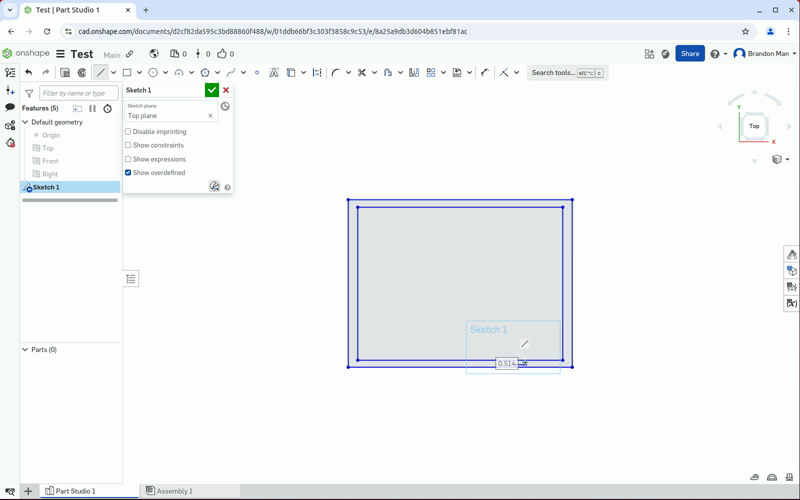
key_down(shift)
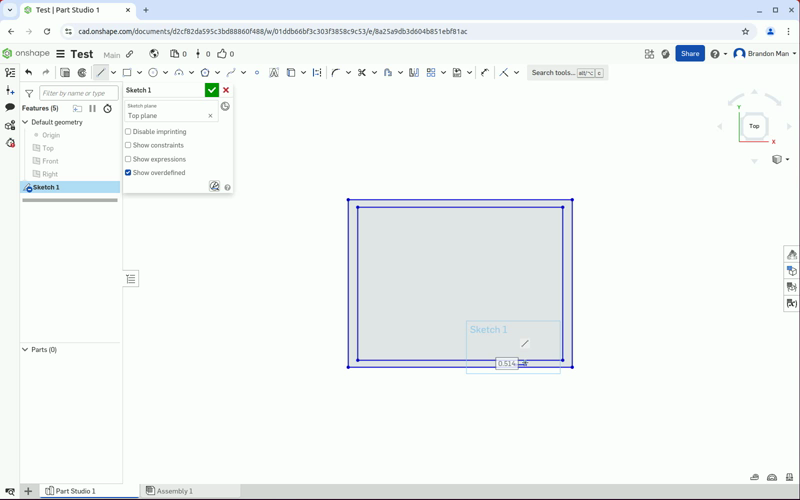
mouse_move(555, 362)
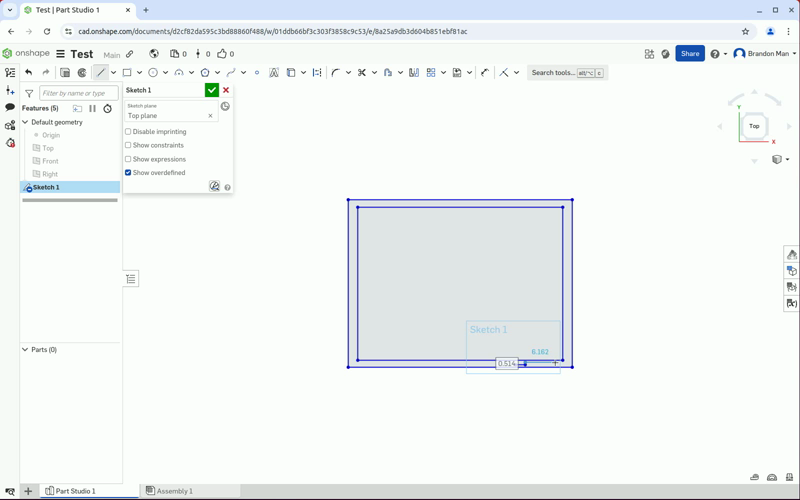
mouse_move(515, 362)
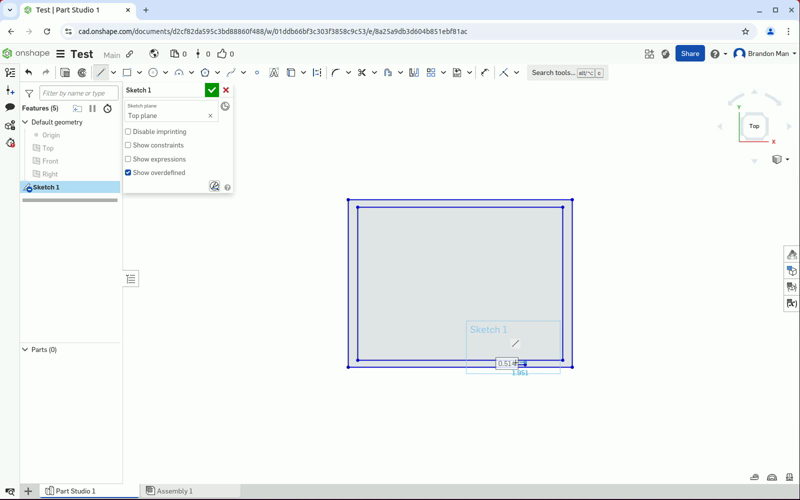
scroll(6)
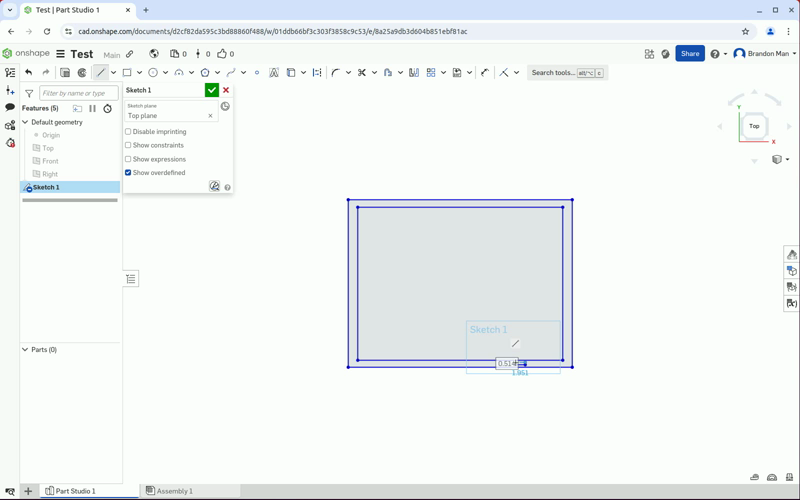
scroll(6)
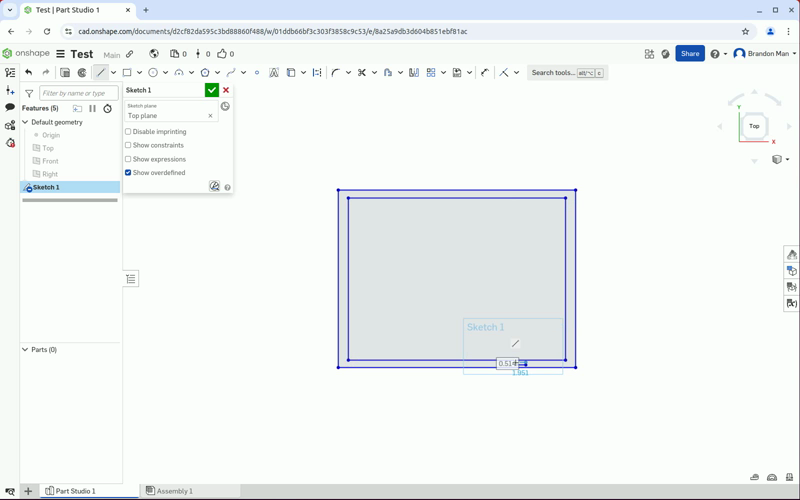
scroll(6)
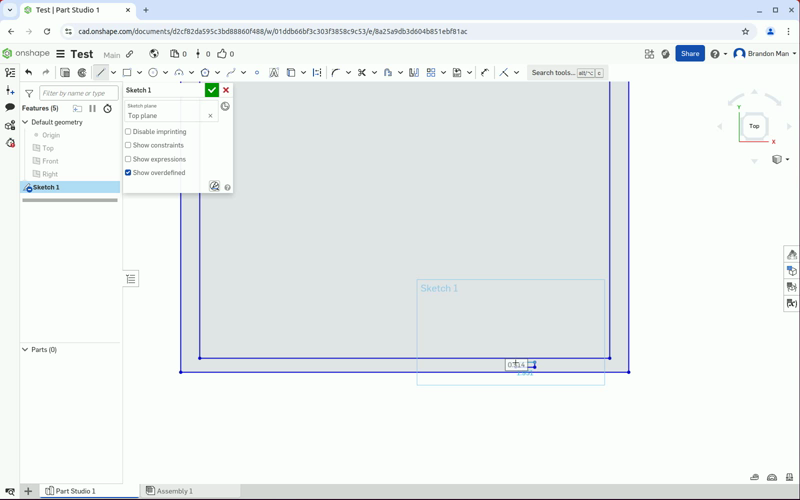
scroll(6)
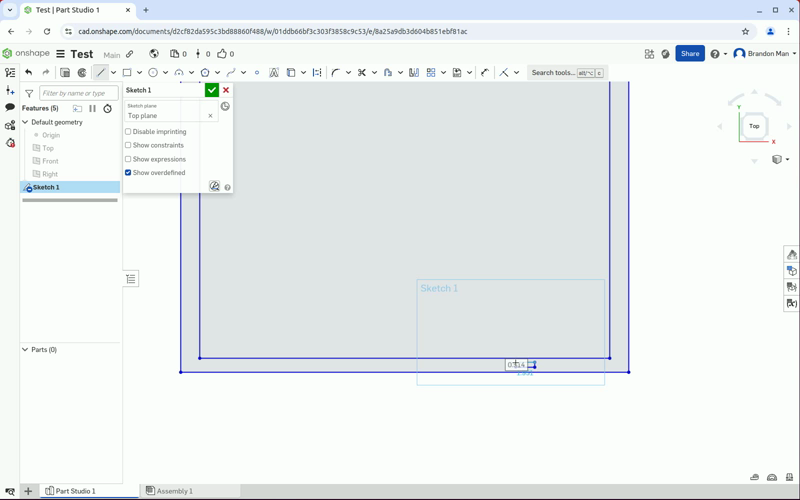
scroll(6)
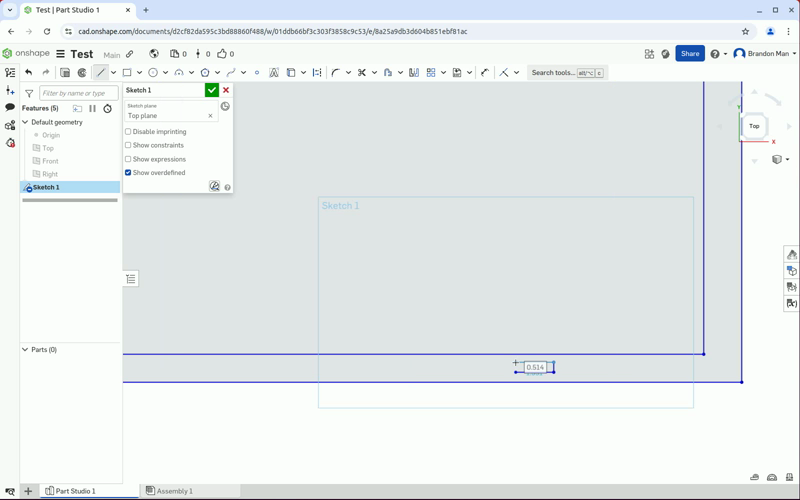
scroll(6)
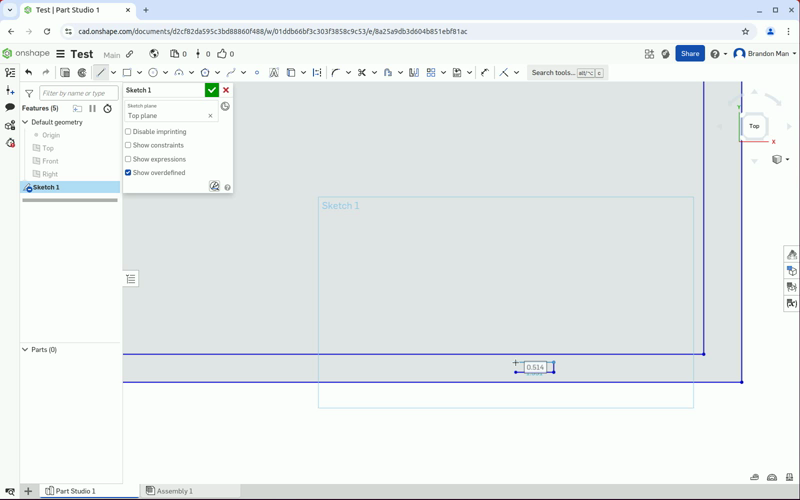
scroll(6)
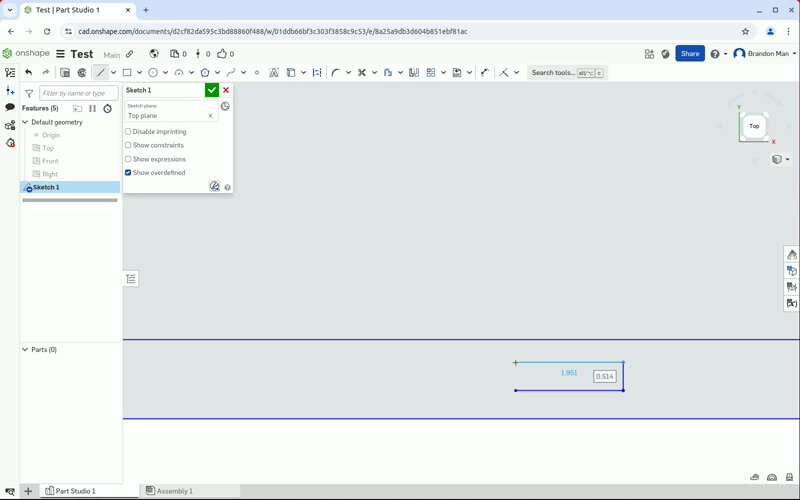
click(515, 362)
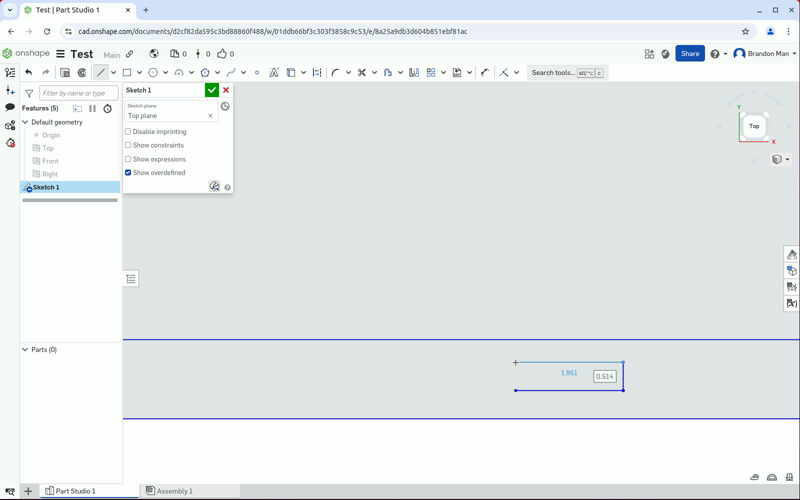
scroll(-6)
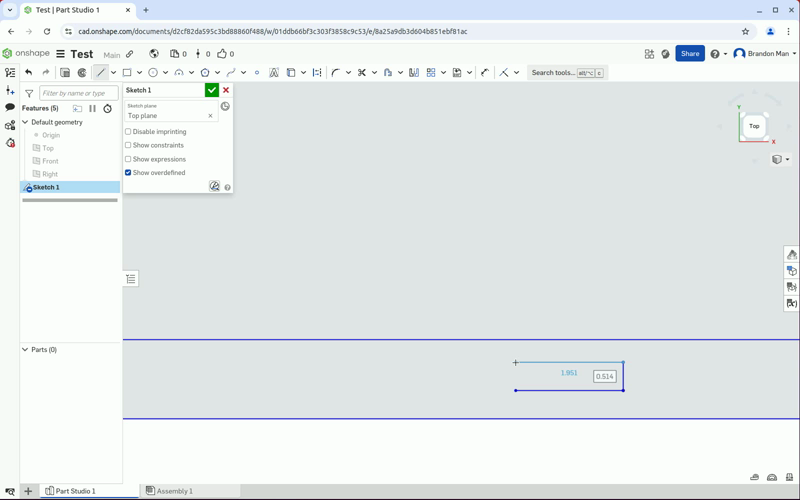
scroll(-6)
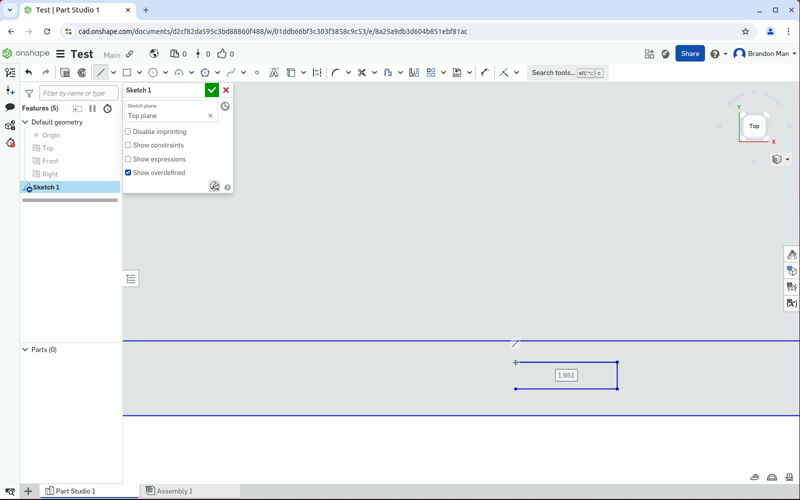
scroll(-6)
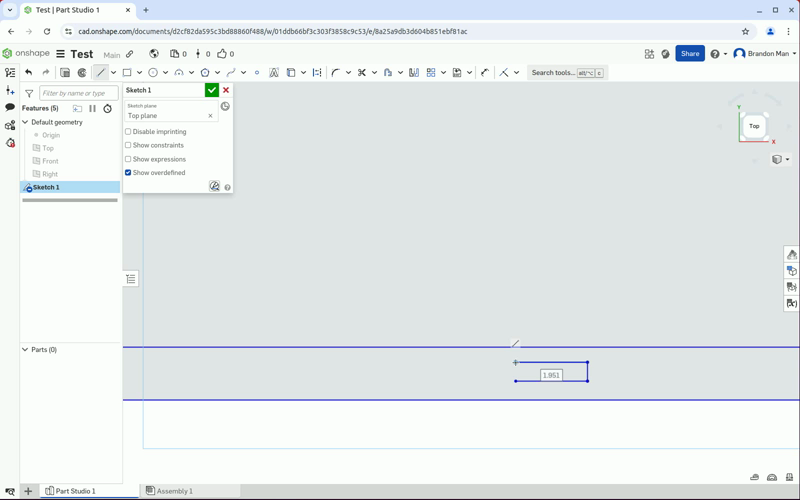
scroll(-6)
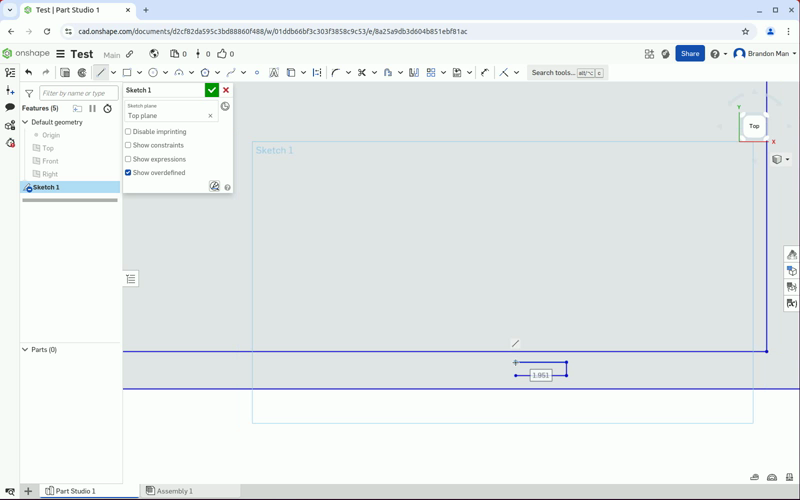
scroll(-6)
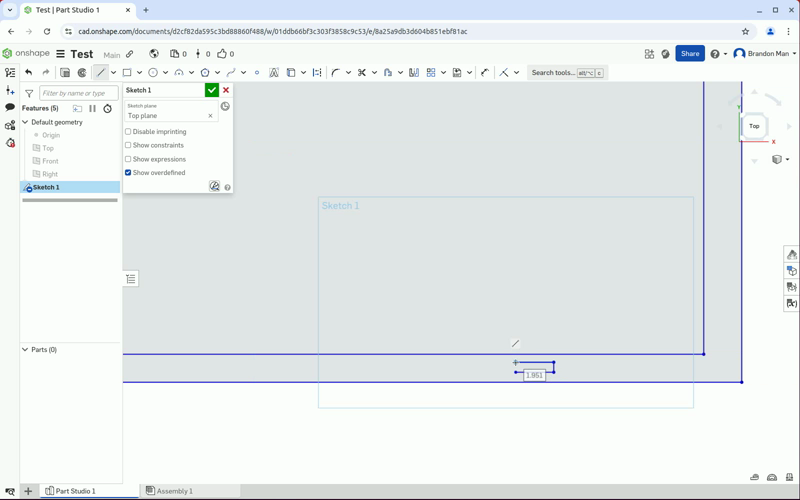
scroll(-6)
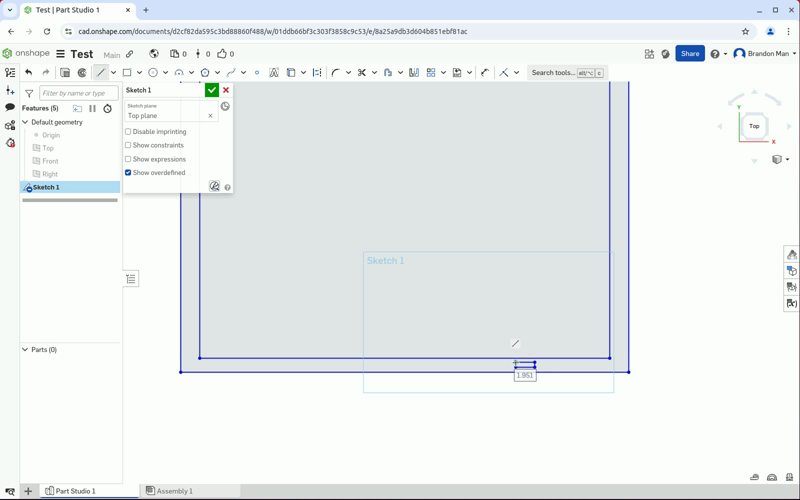
scroll(-6)
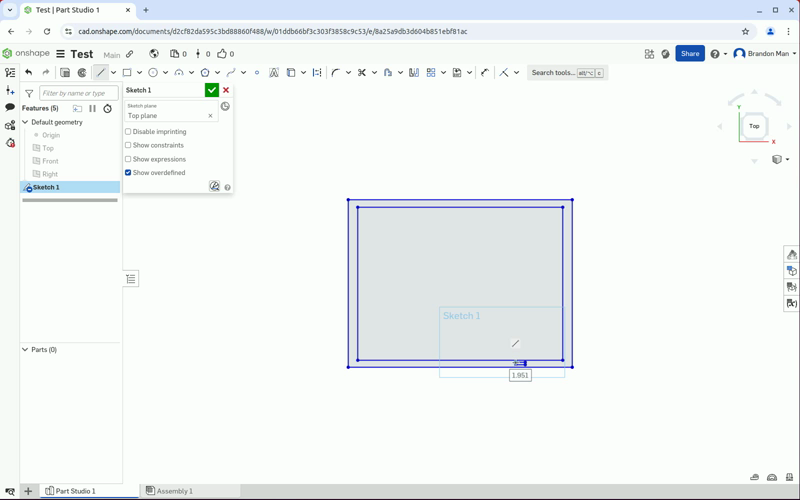
key_up(shift)
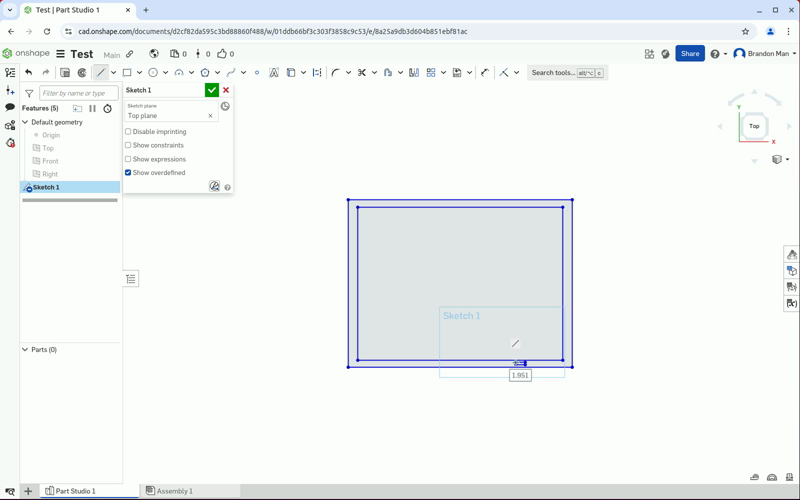
mouse_move(545, 362)
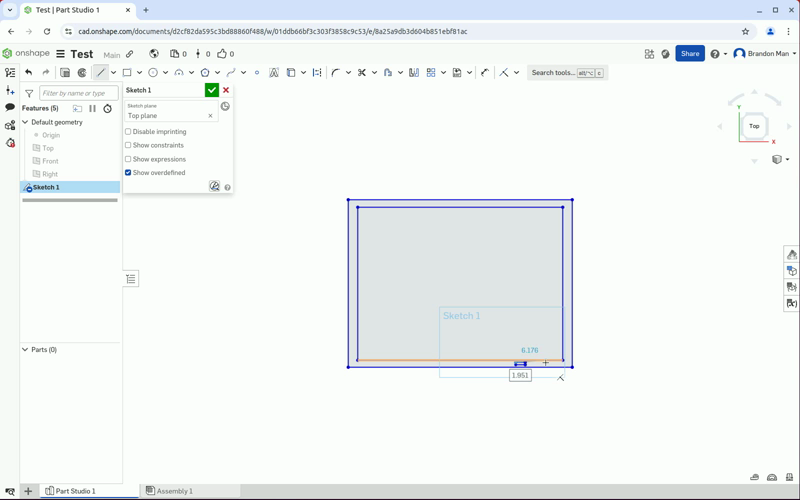
key_down(shift)
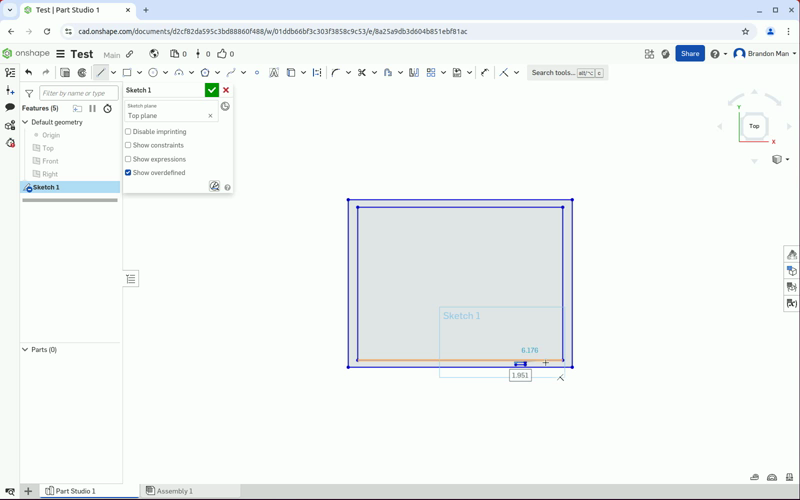
mouse_move(515, 364)
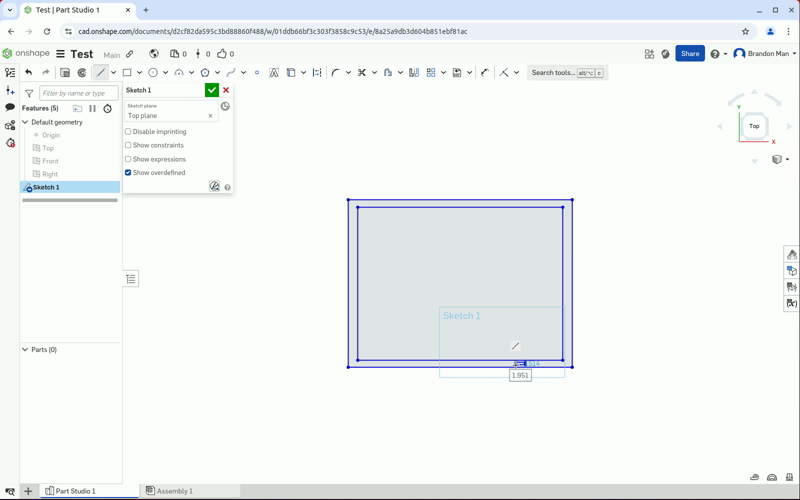
scroll(6)
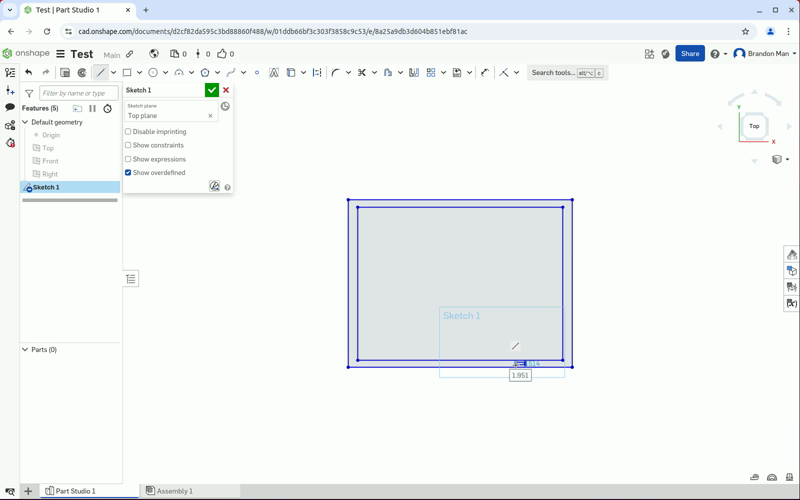
scroll(6)
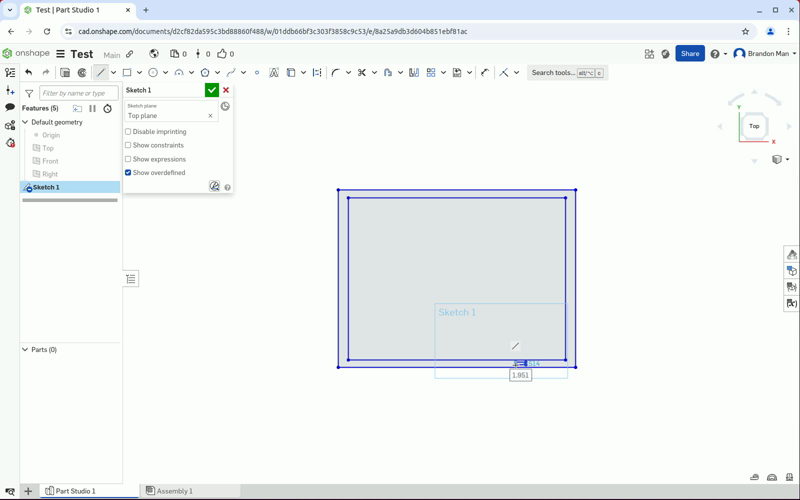
scroll(6)
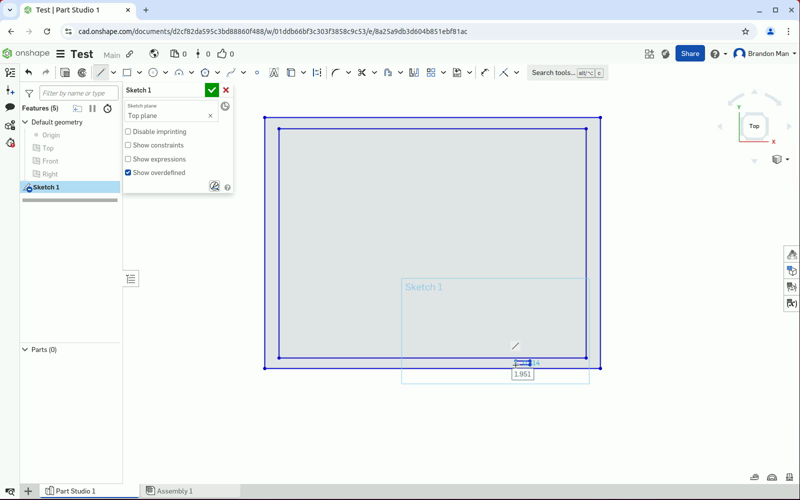
scroll(6)
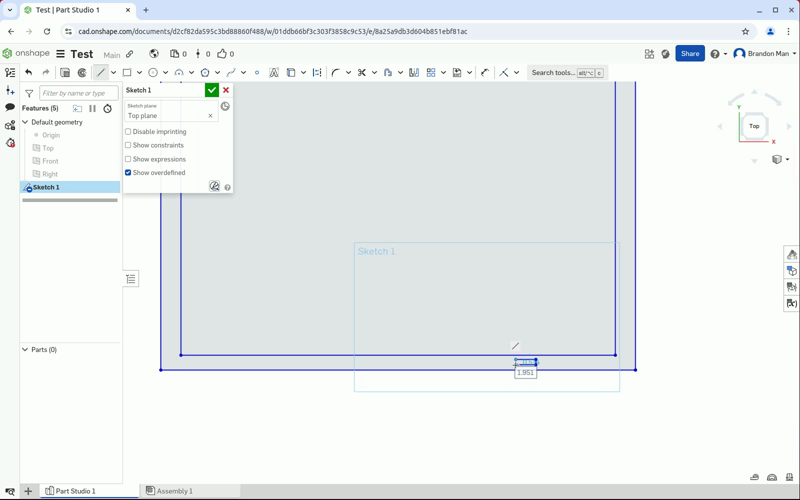
scroll(6)
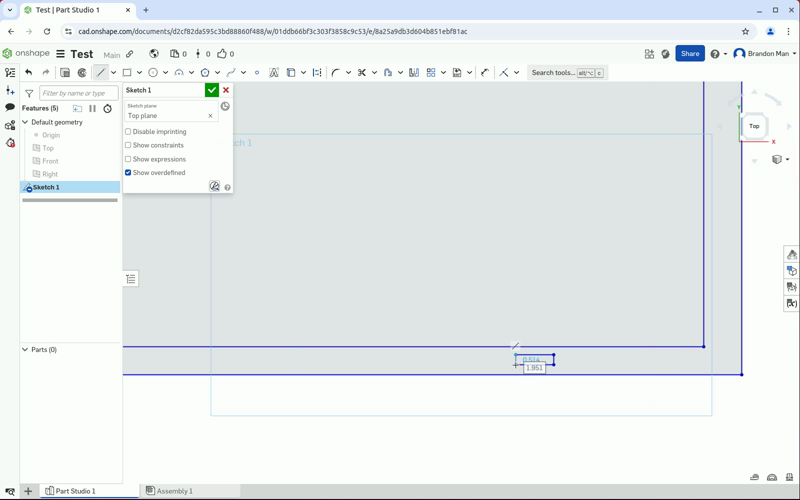
scroll(6)
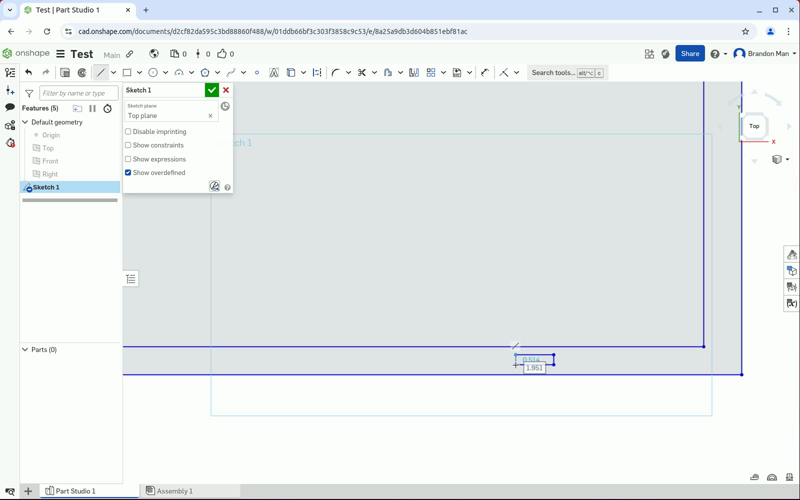
scroll(6)
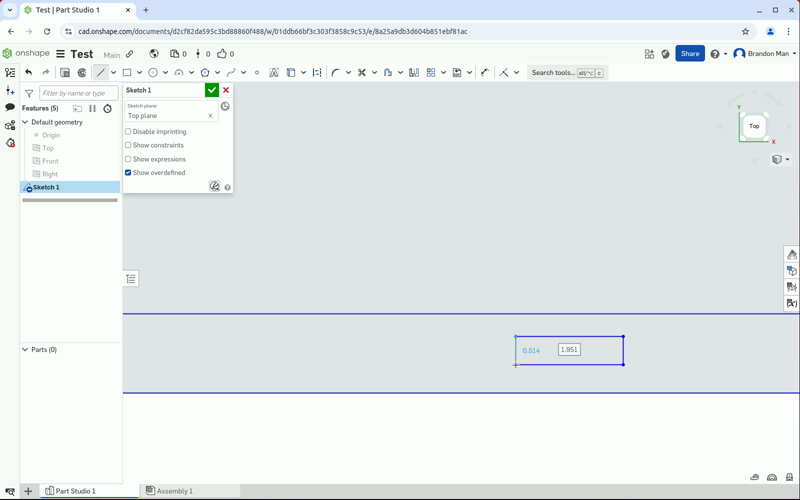
key_up(shift)
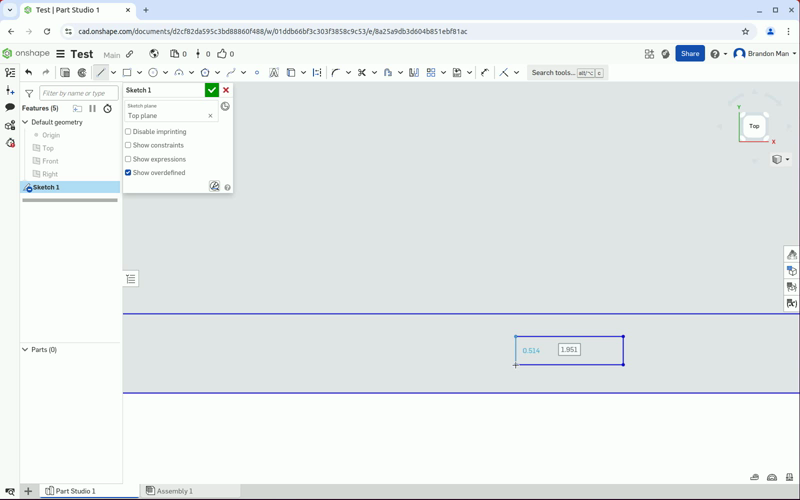
click(515, 364)
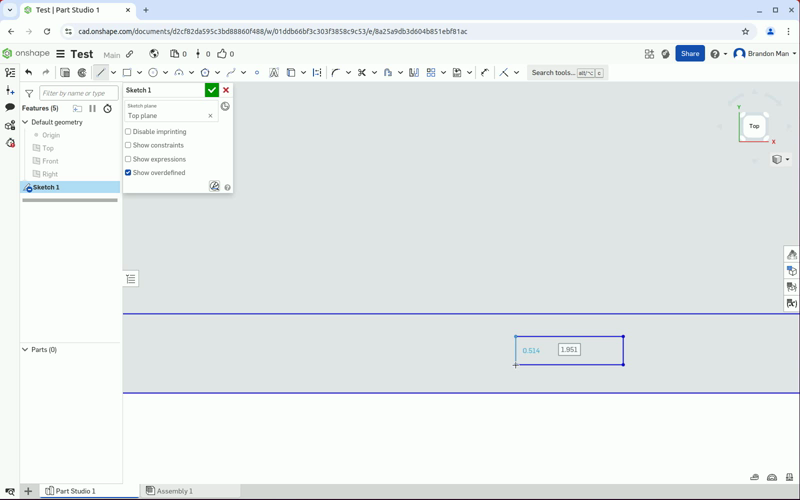
scroll(-6)
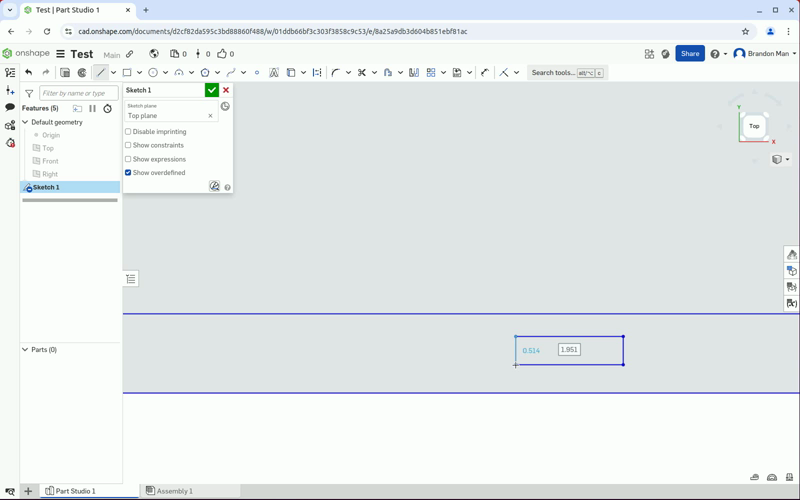
scroll(-6)
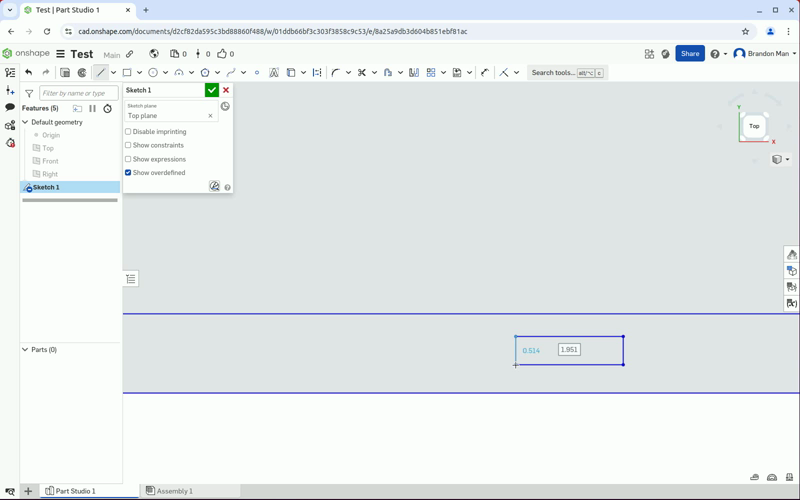
scroll(-6)
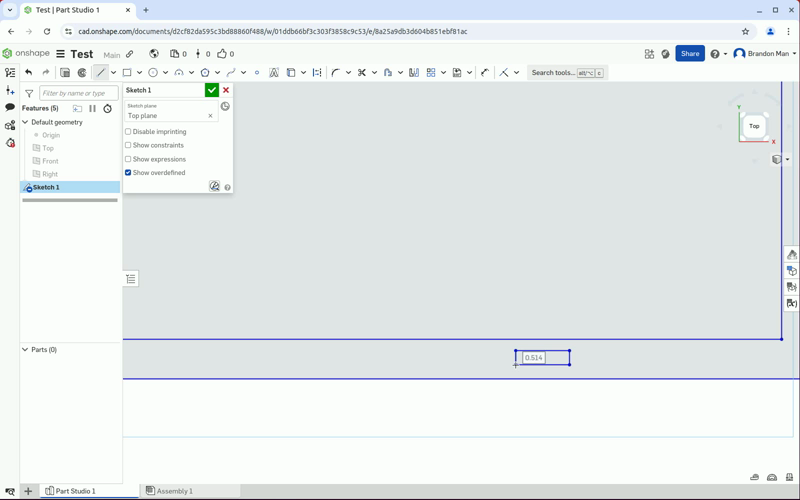
scroll(-6)
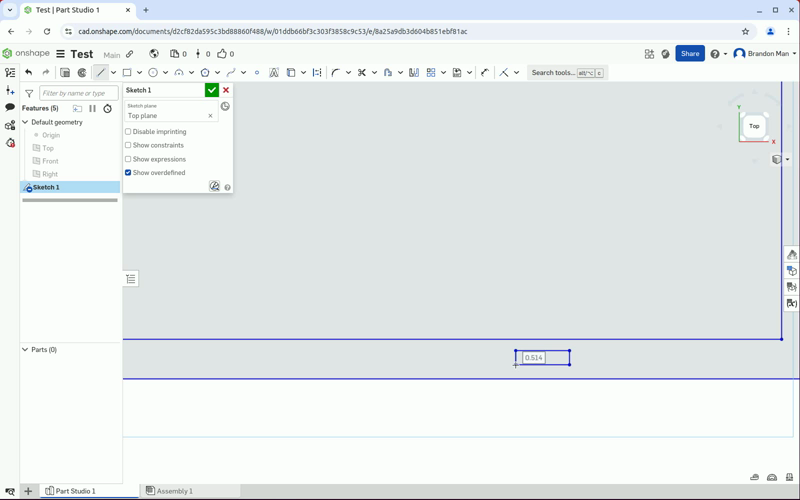
scroll(-6)
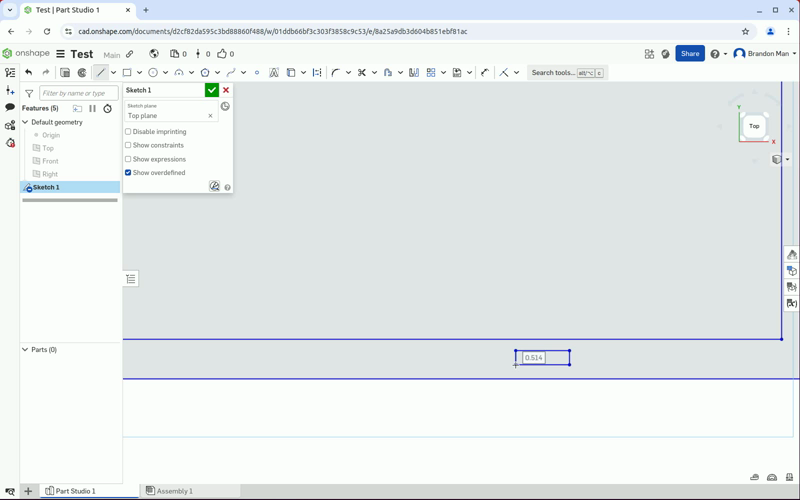
scroll(-6)
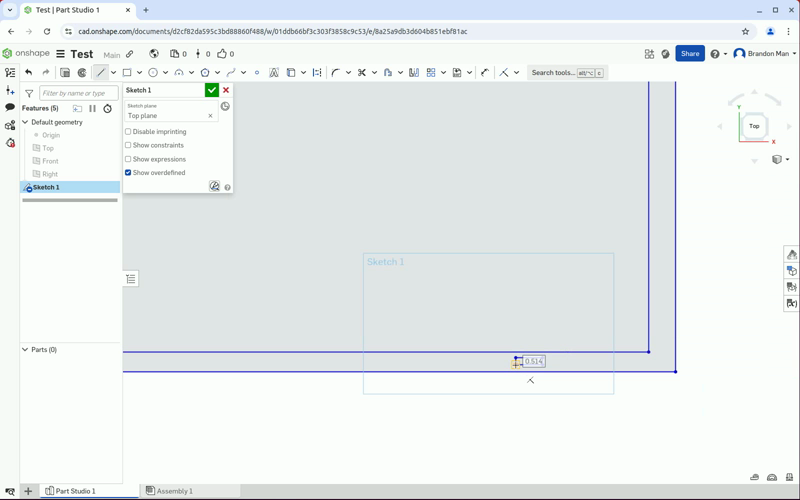
scroll(-6)
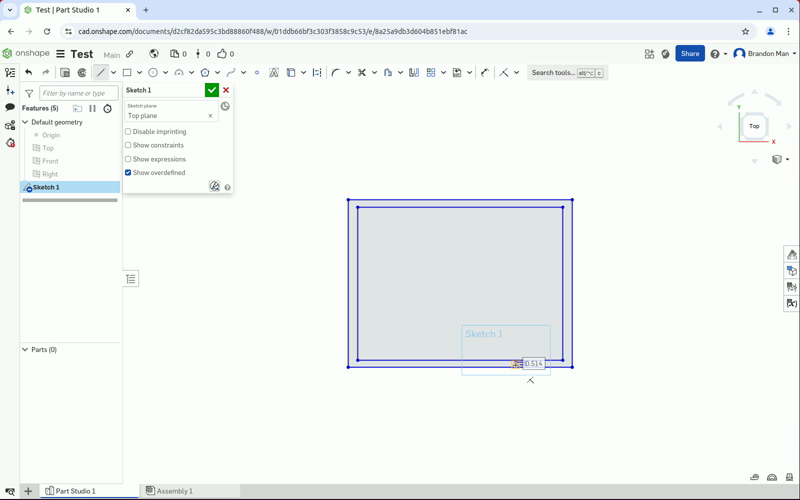
key(esc)
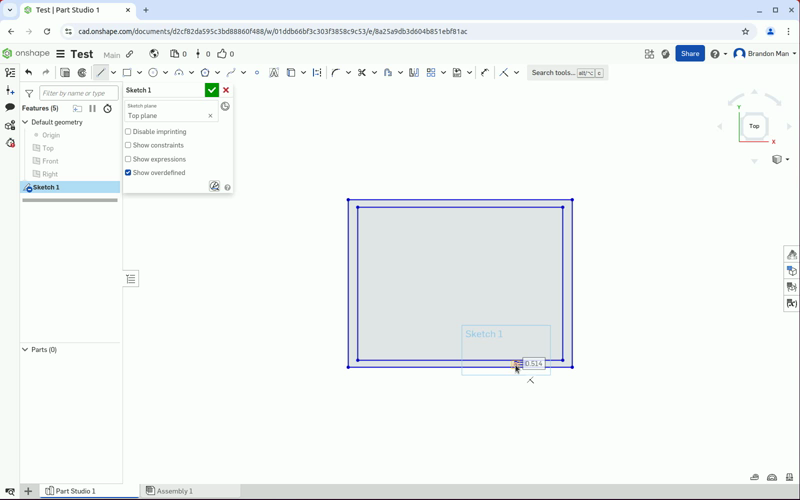
key(l)
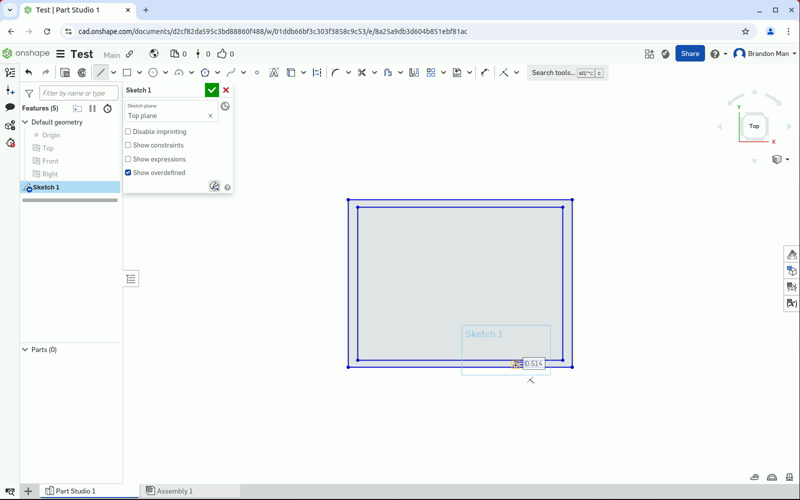
key_down(shift)
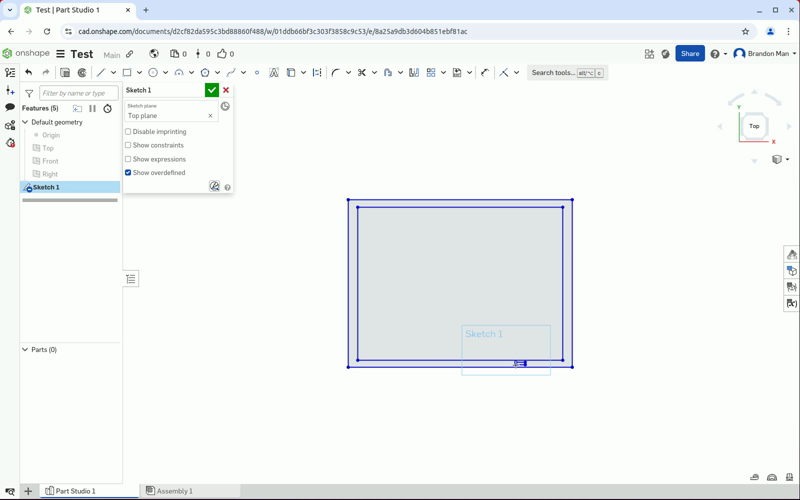
mouse_move(529, 364)
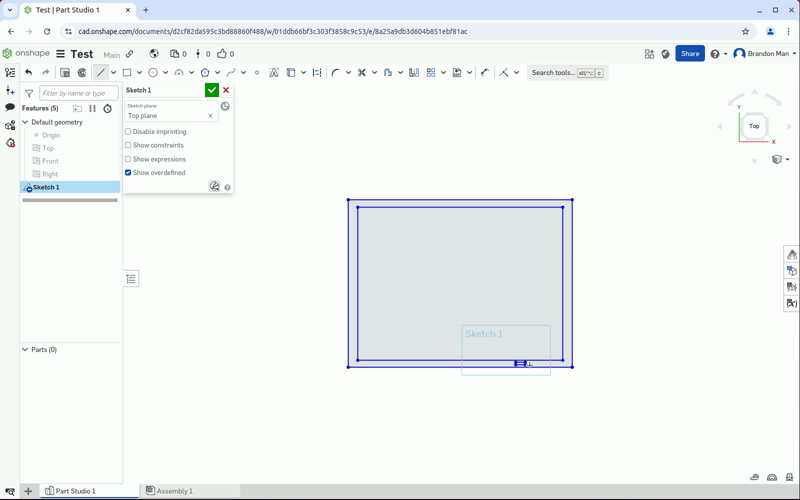
click(529, 364)
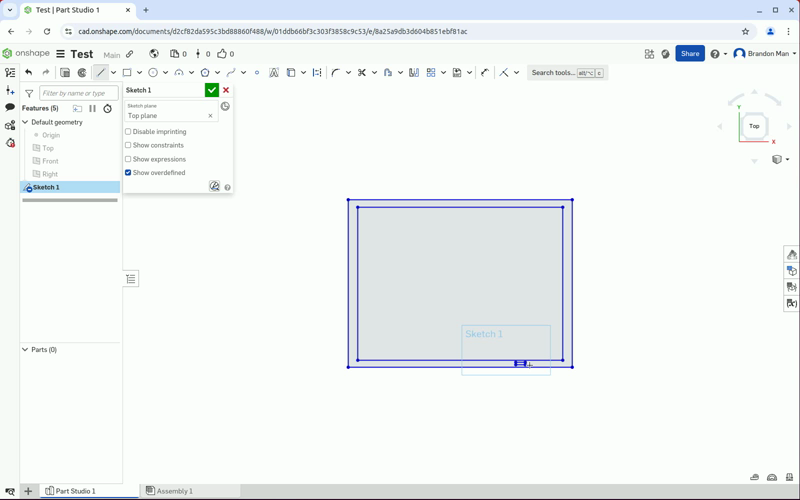
key_up(shift)
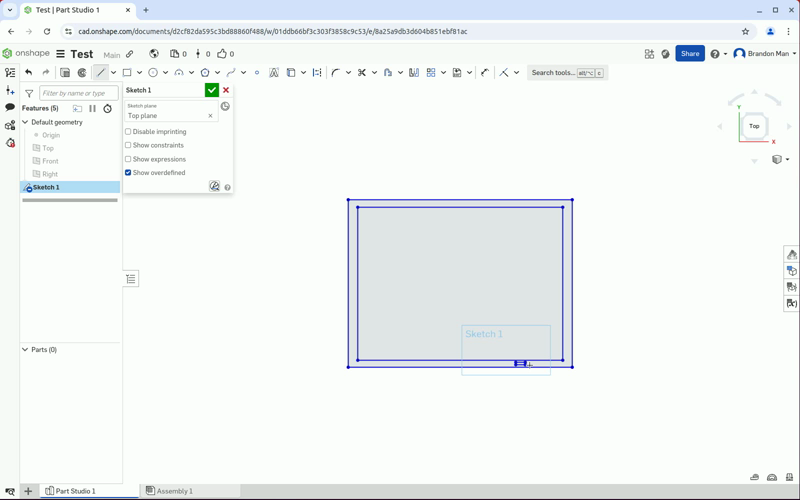
key_down(shift)
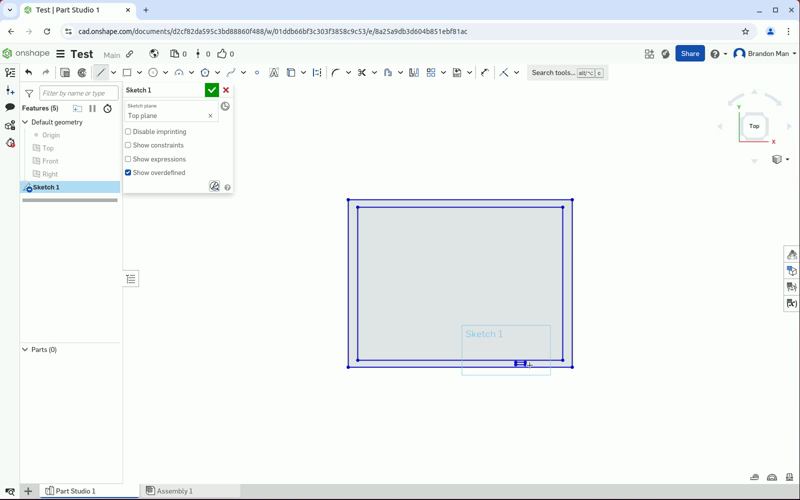
mouse_move(559, 364)
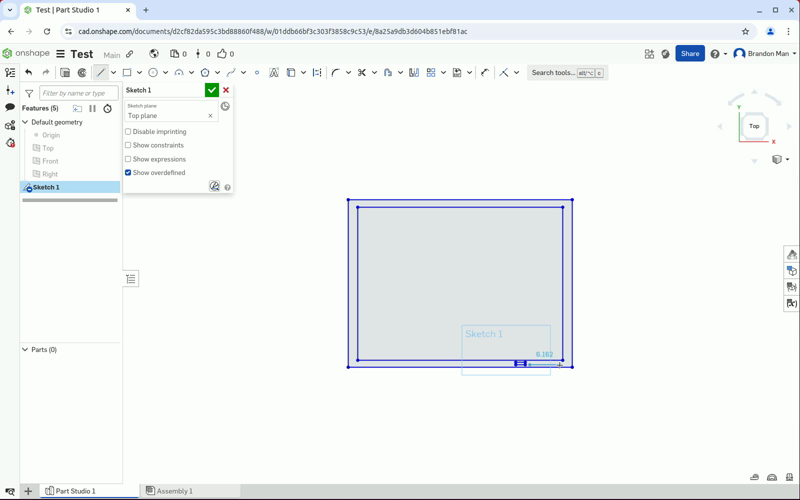
mouse_move(541, 364)
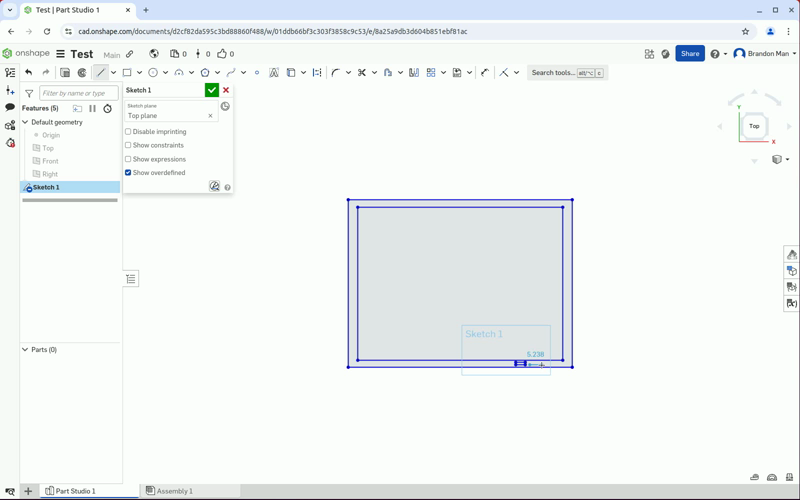
click(541, 364)
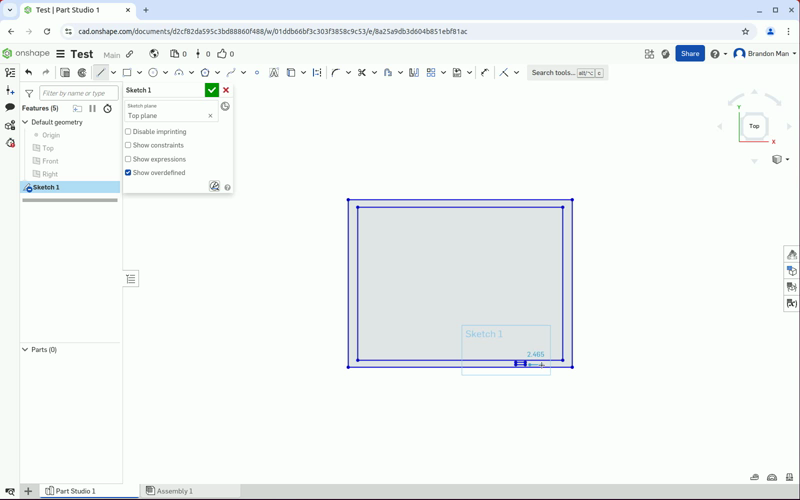
key_up(shift)
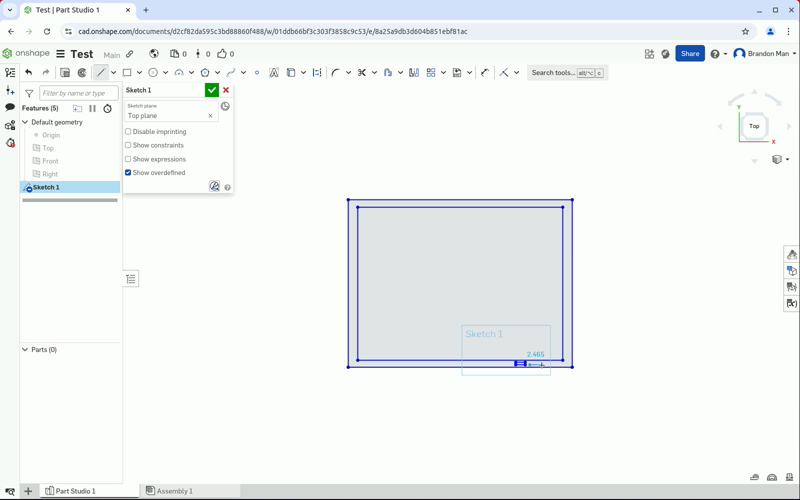
key_down(shift)
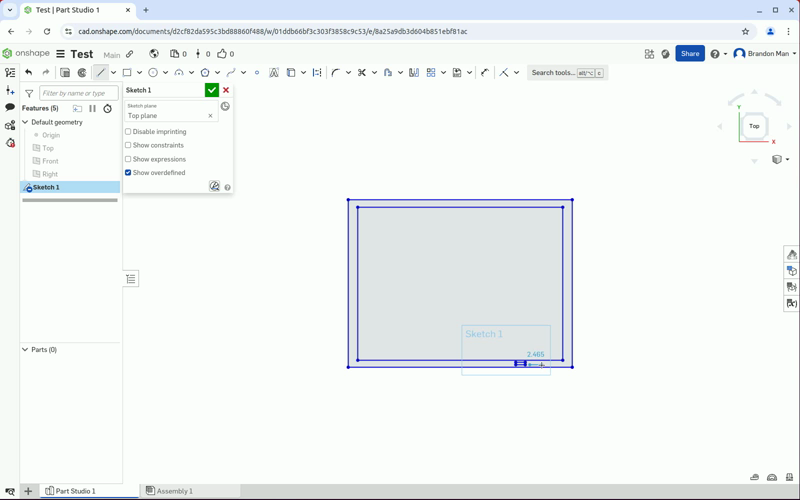
mouse_move(571, 364)
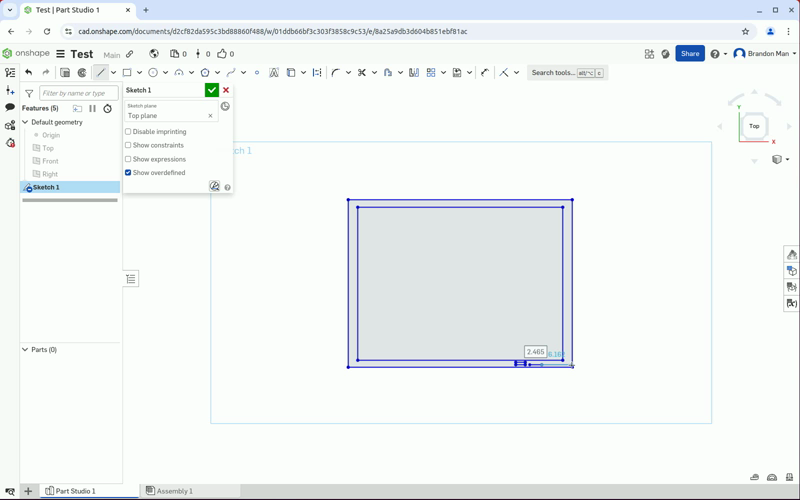
mouse_move(541, 362)
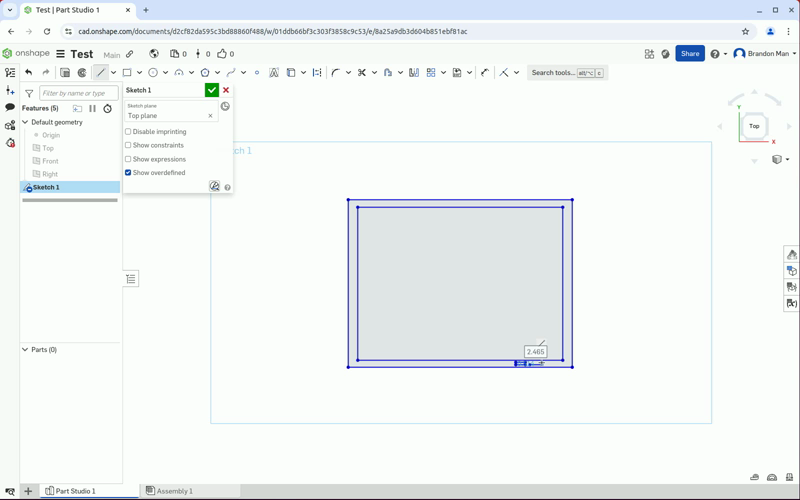
scroll(6)
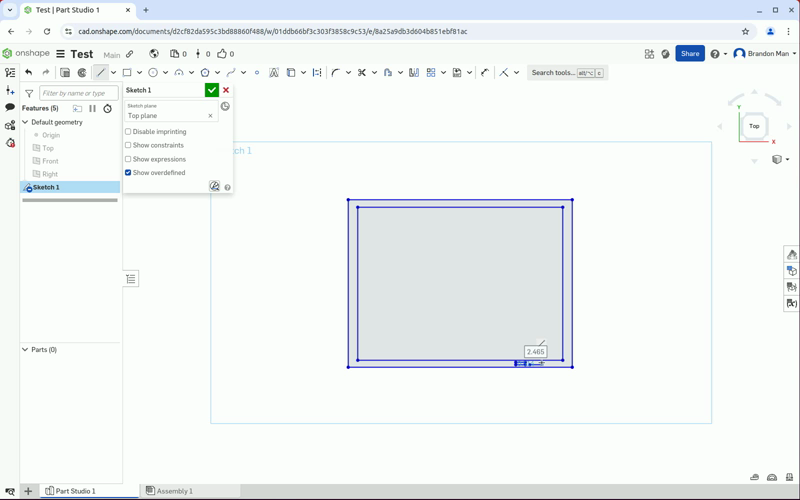
scroll(6)
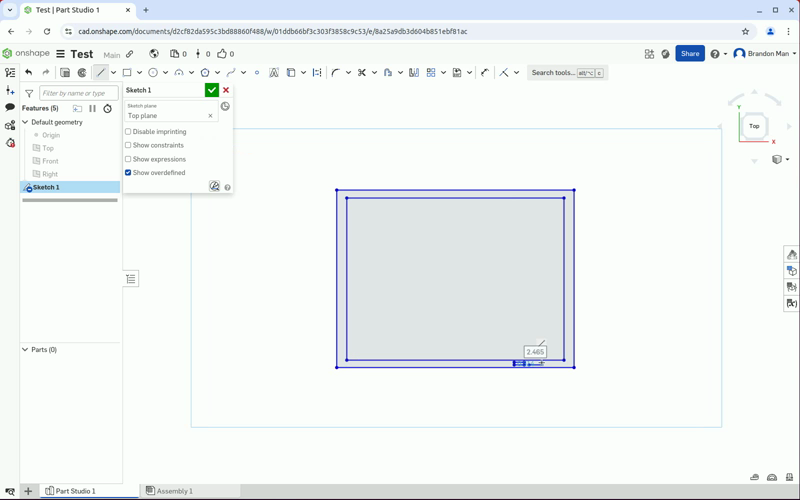
scroll(6)
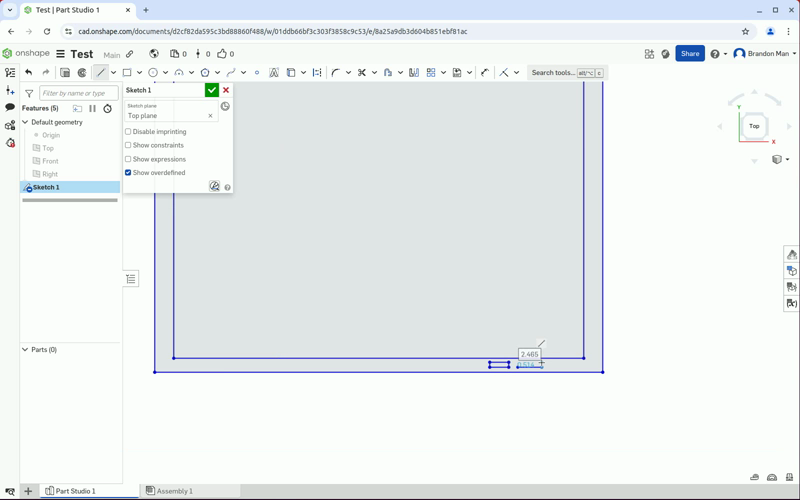
scroll(6)
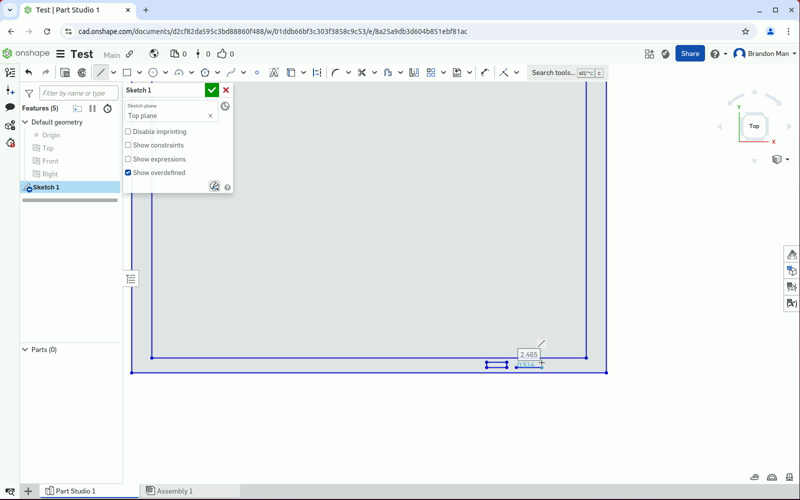
scroll(6)
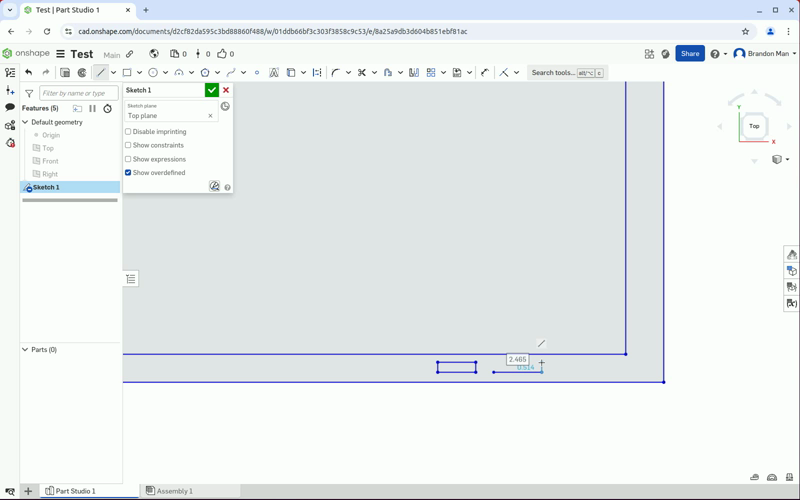
scroll(6)
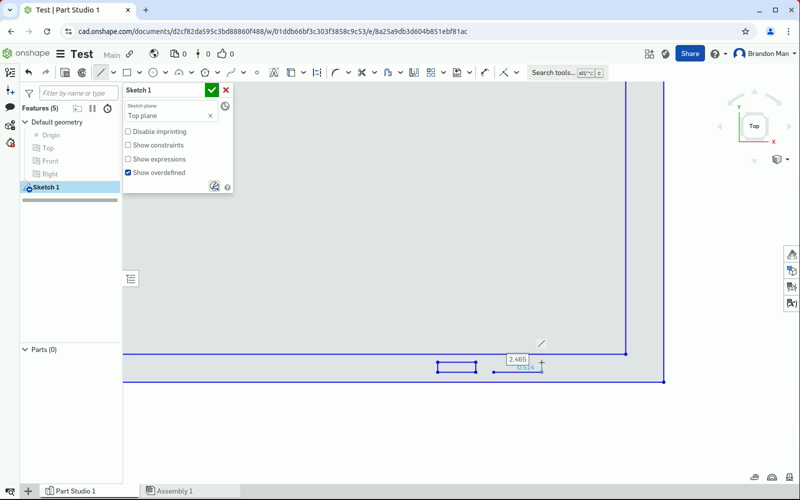
scroll(6)
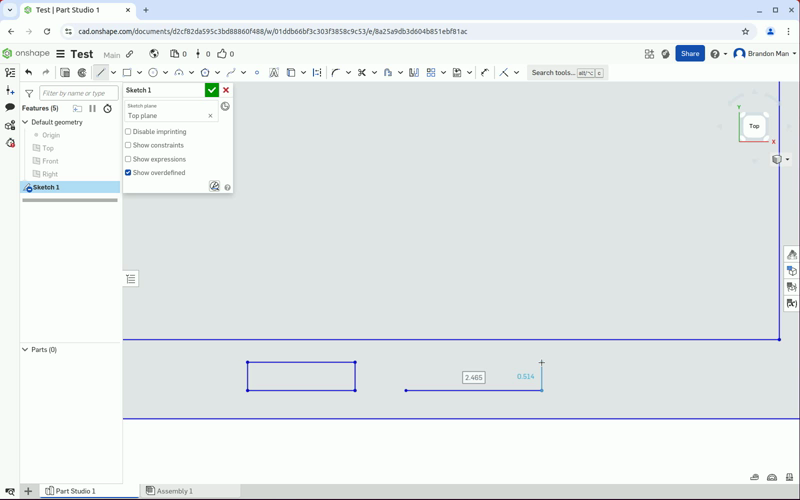
click(541, 362)
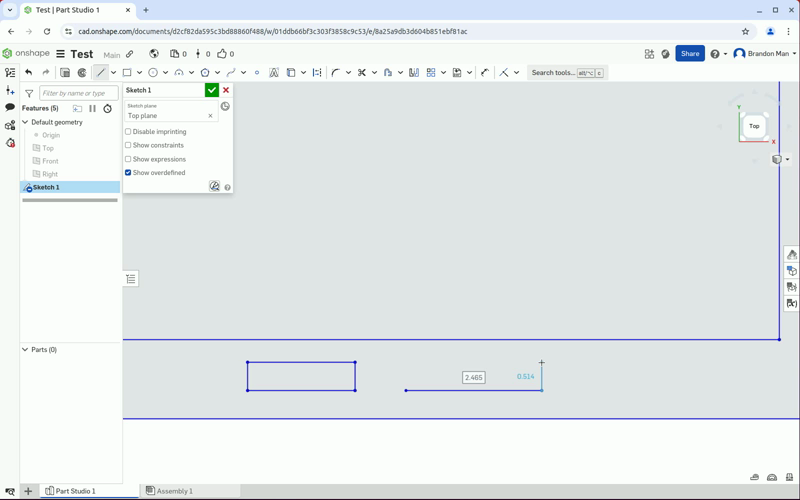
scroll(-6)
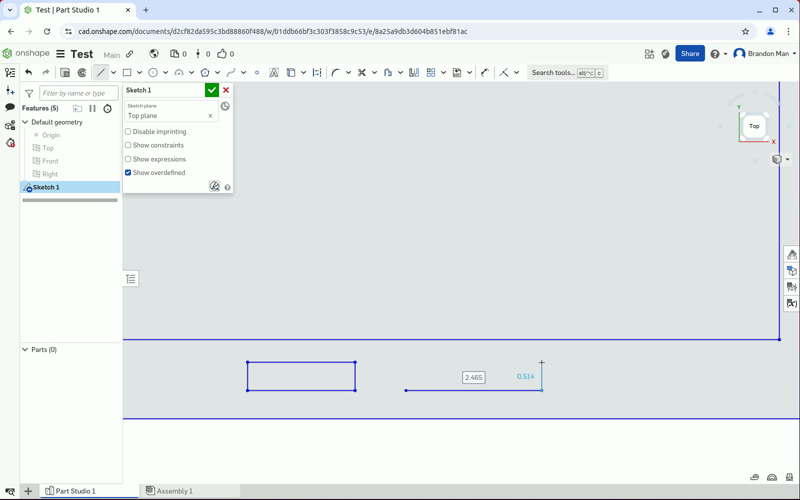
scroll(-6)
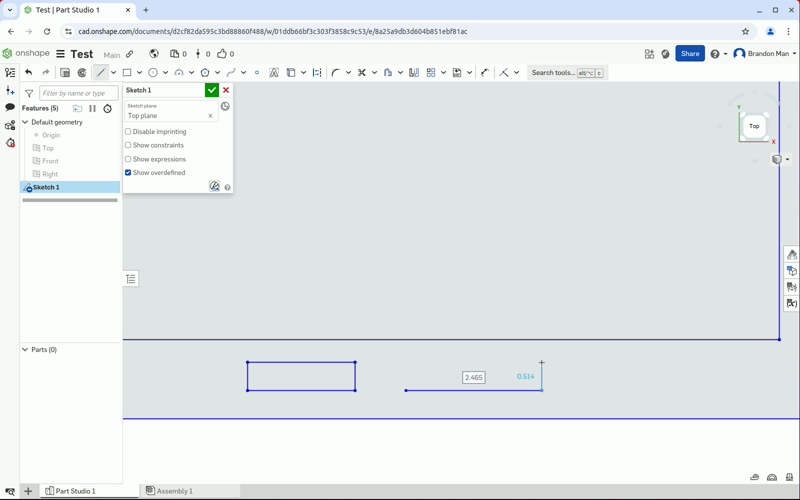
scroll(-6)
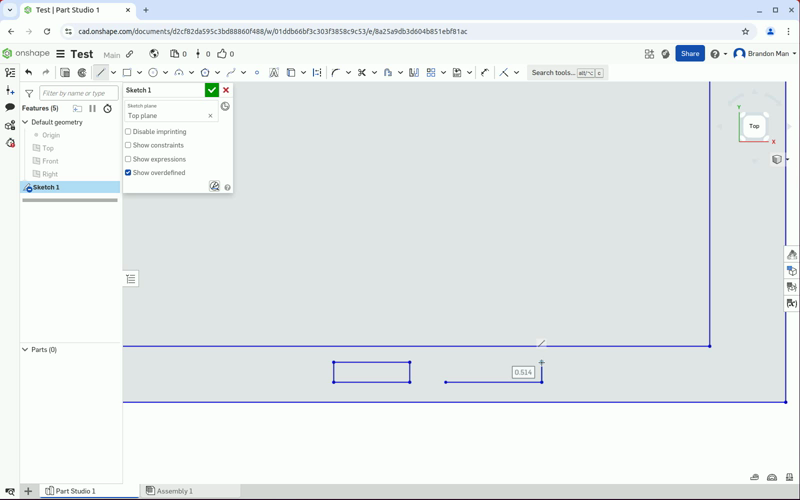
scroll(-6)
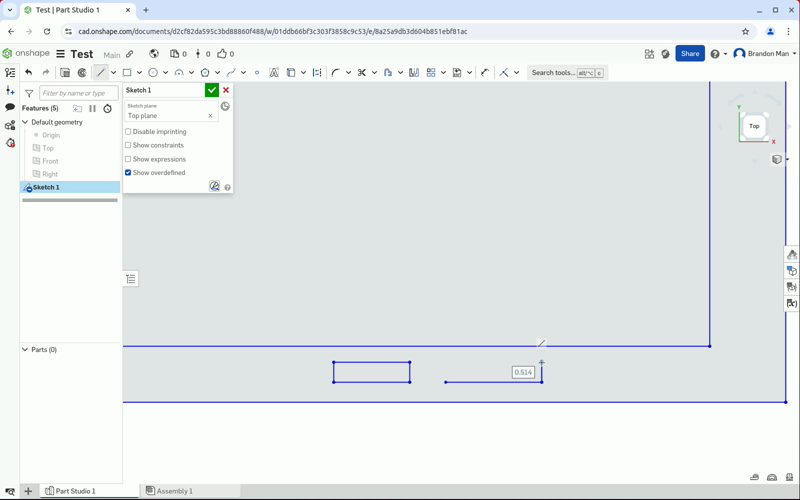
scroll(-6)
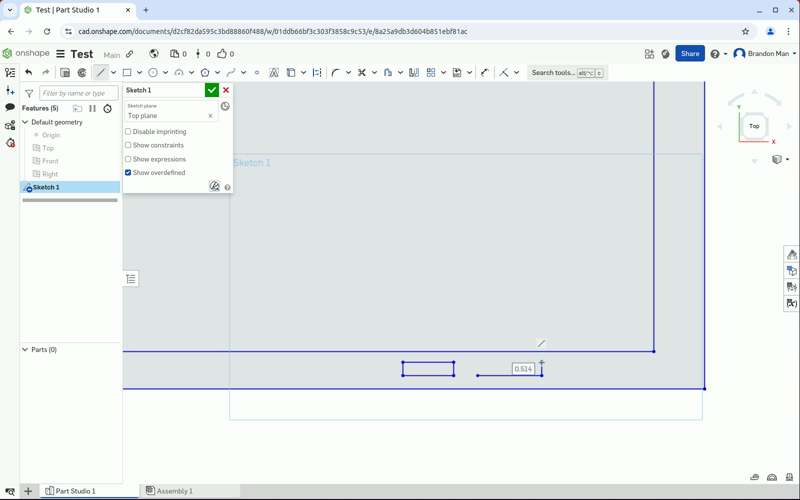
scroll(-6)
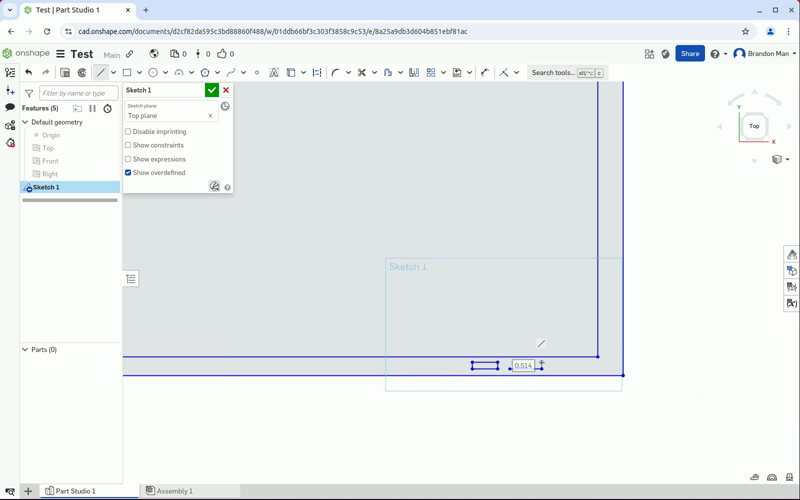
scroll(-6)
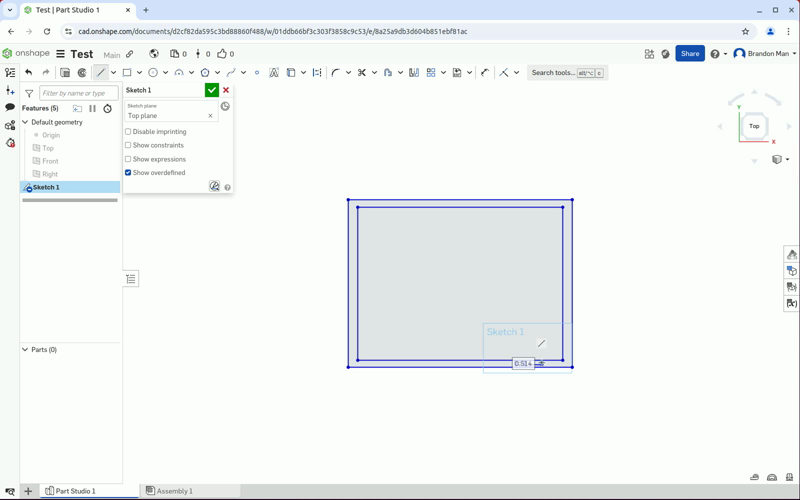
key_up(shift)
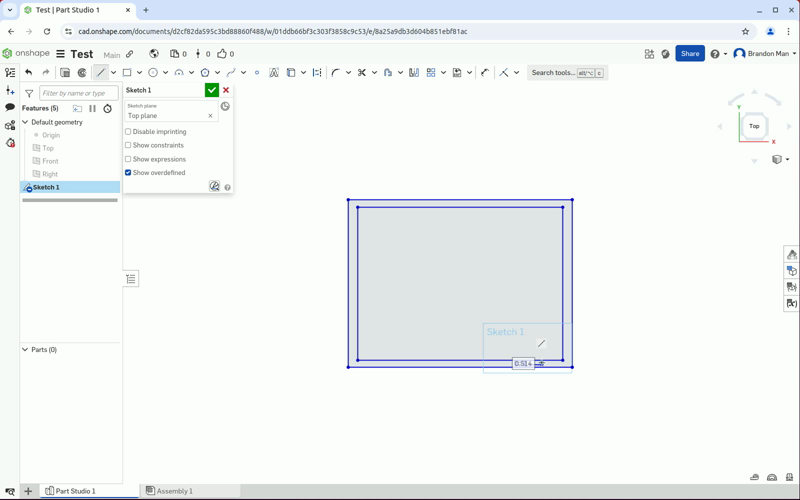
key_down(shift)
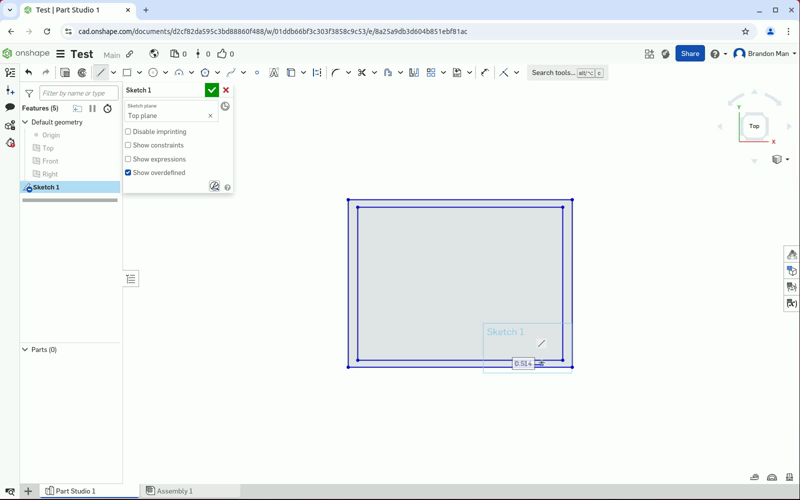
mouse_move(571, 362)
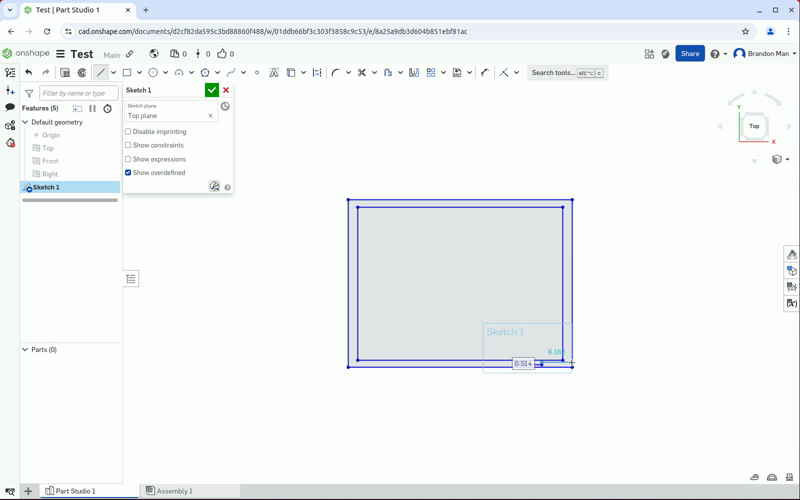
mouse_move(529, 362)
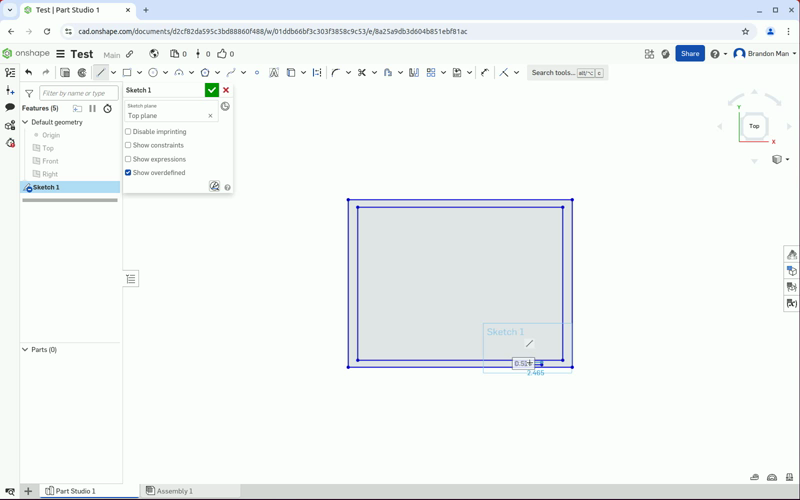
scroll(6)
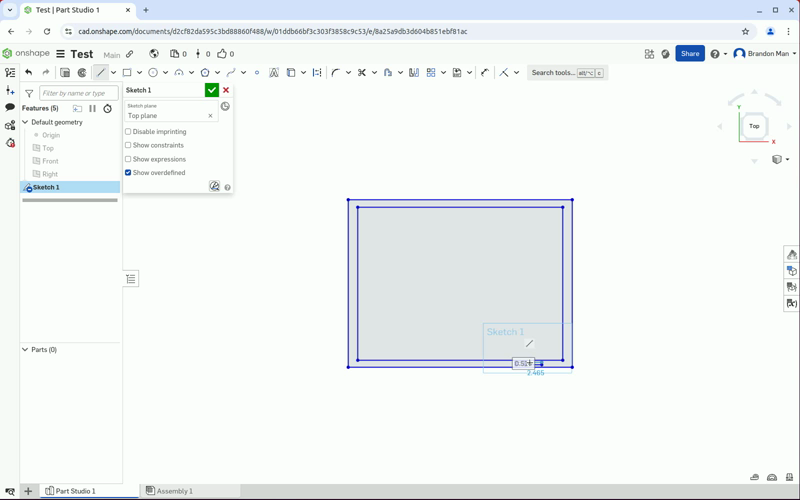
scroll(6)
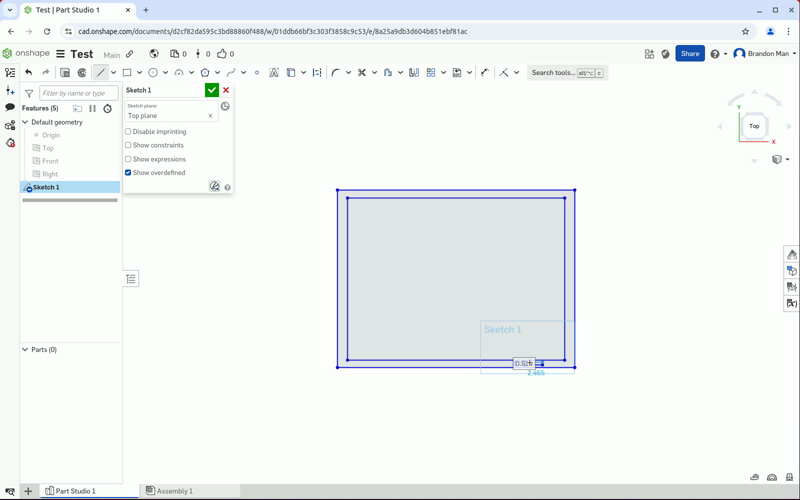
scroll(6)
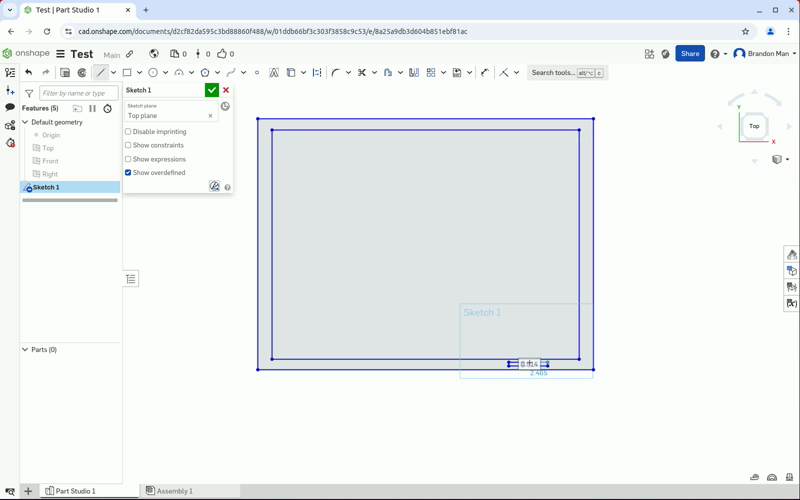
scroll(6)
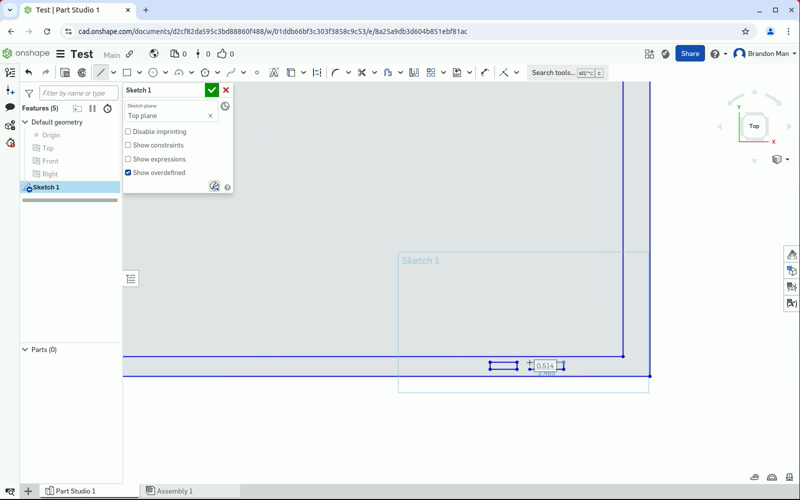
scroll(6)
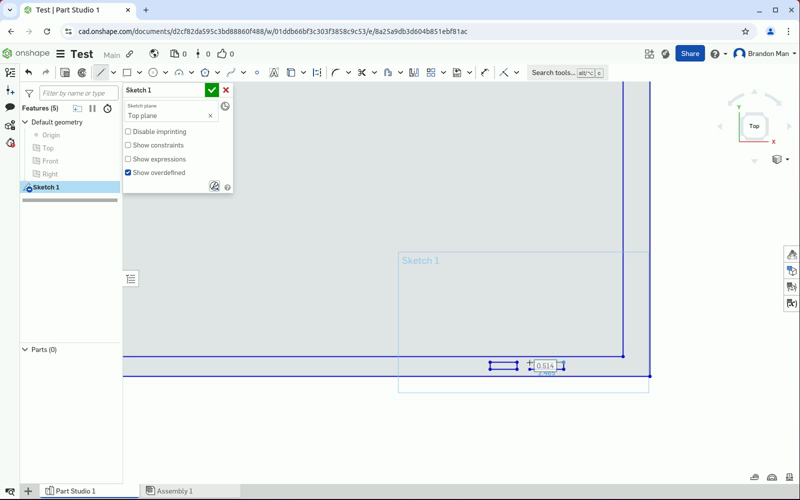
scroll(6)
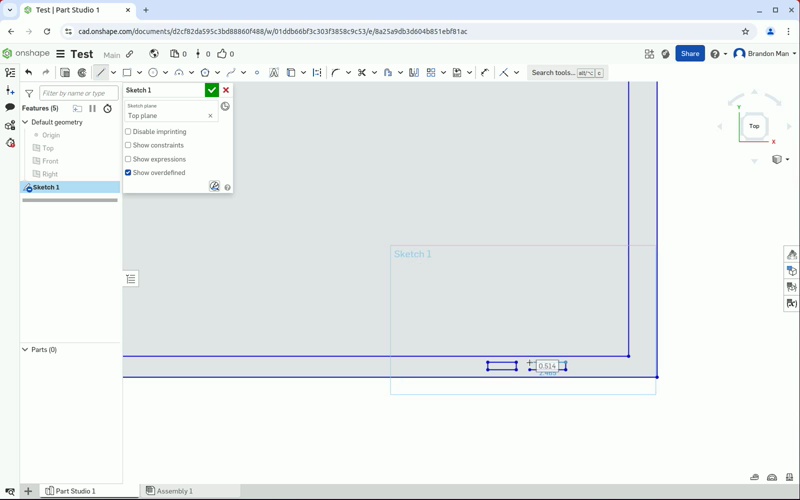
scroll(6)
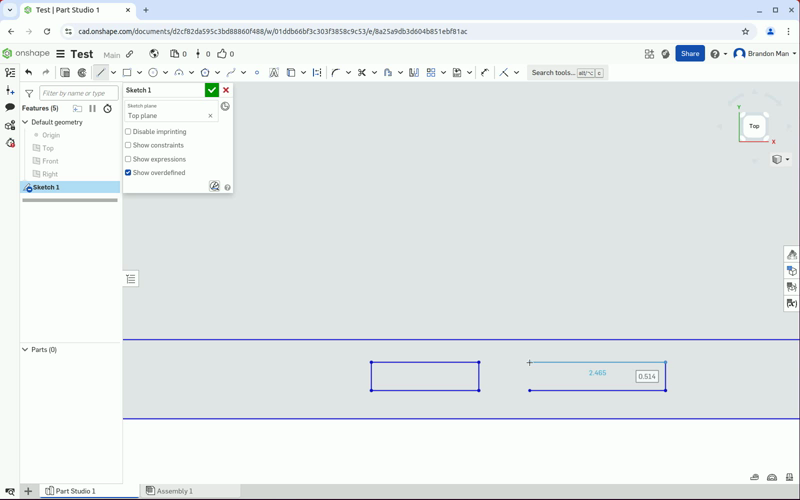
click(529, 362)
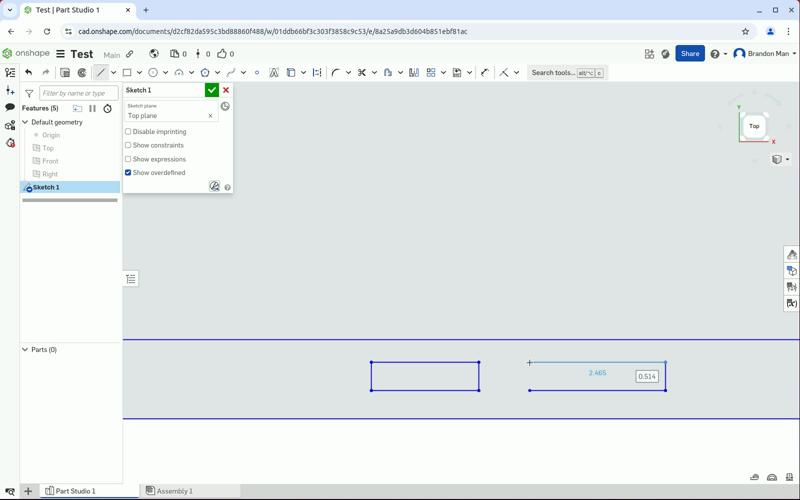
scroll(-6)
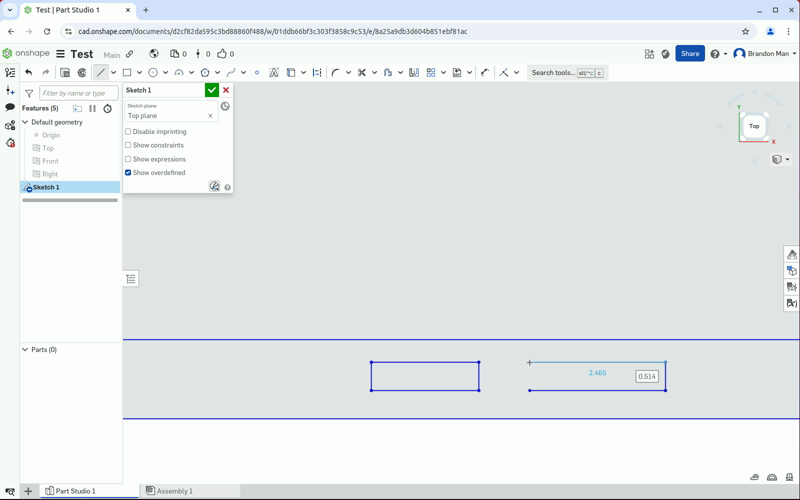
scroll(-6)
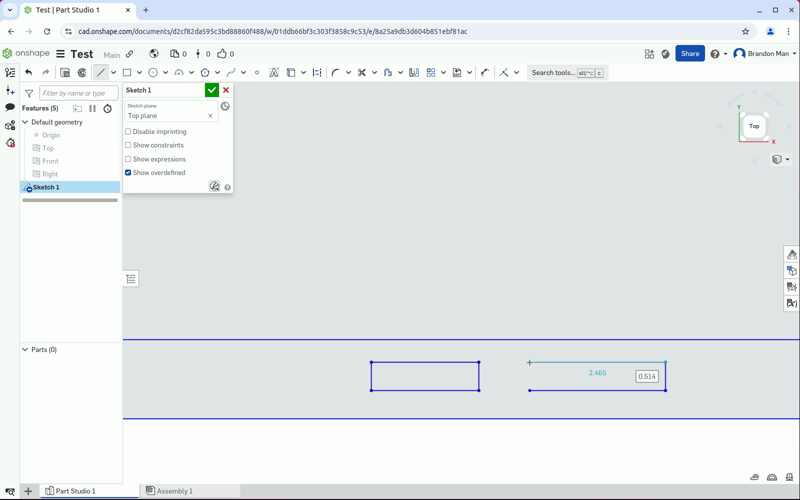
scroll(-6)
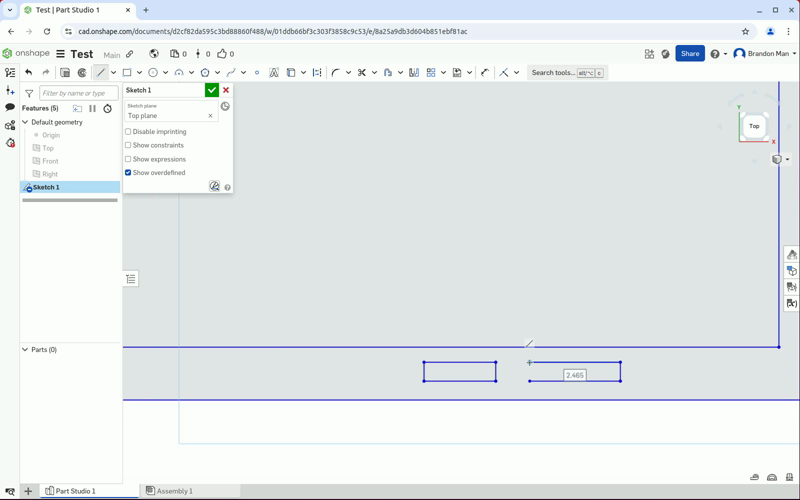
scroll(-6)
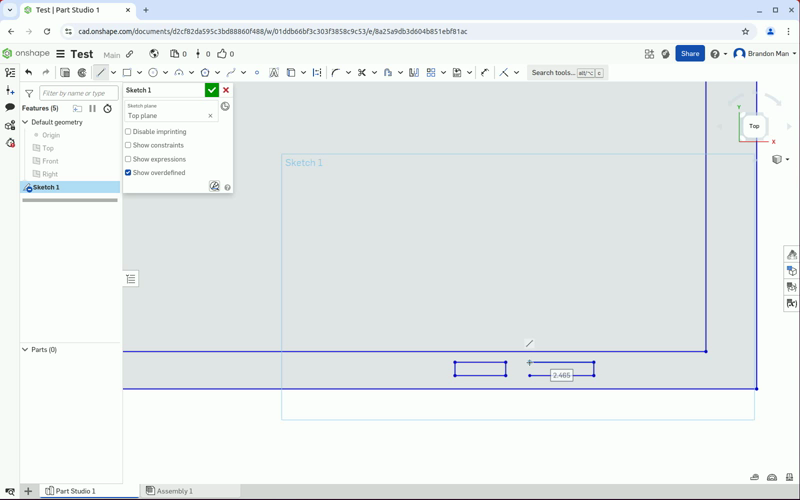
scroll(-6)
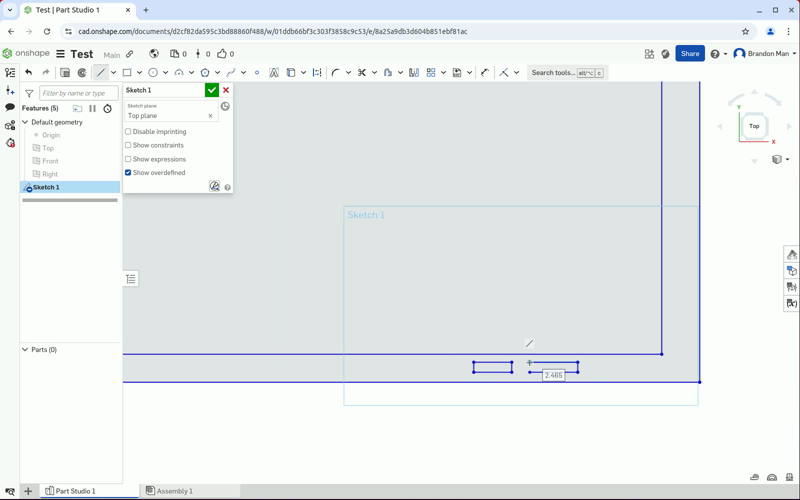
scroll(-6)
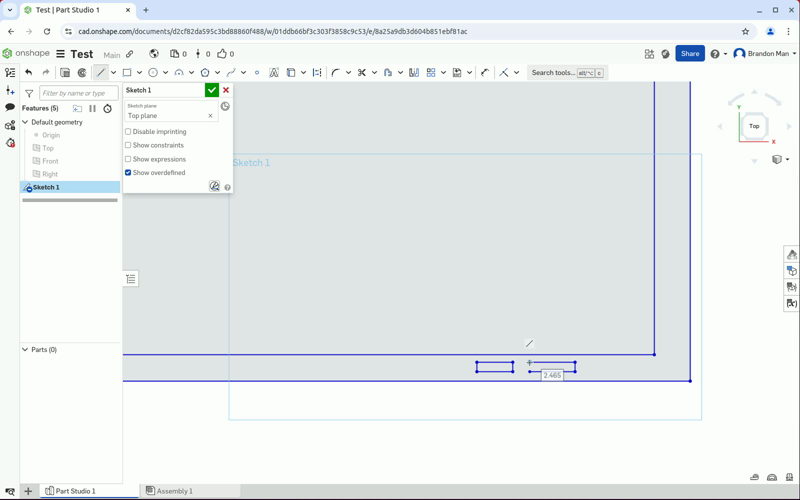
scroll(-6)
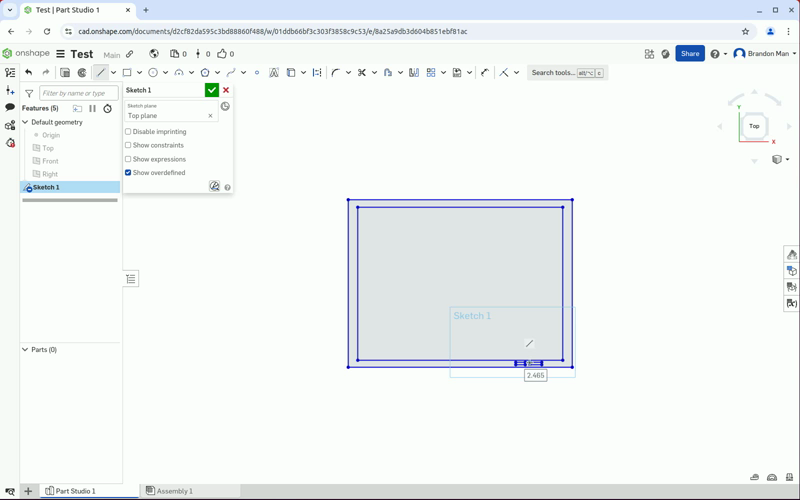
key_up(shift)
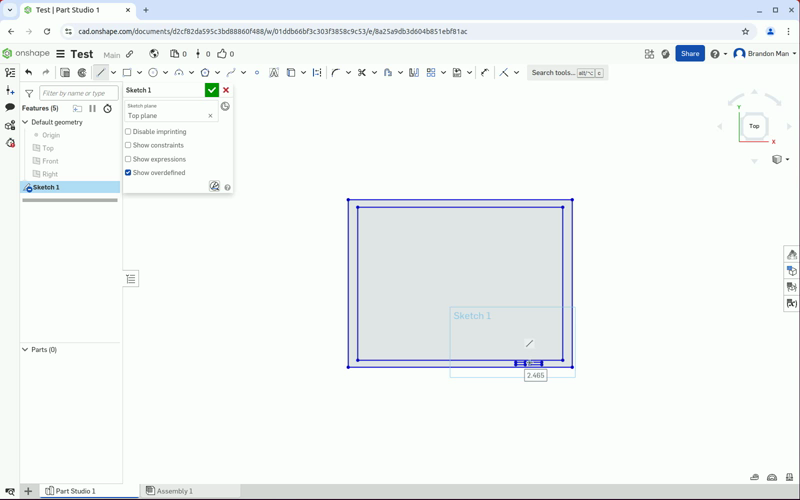
mouse_move(559, 362)
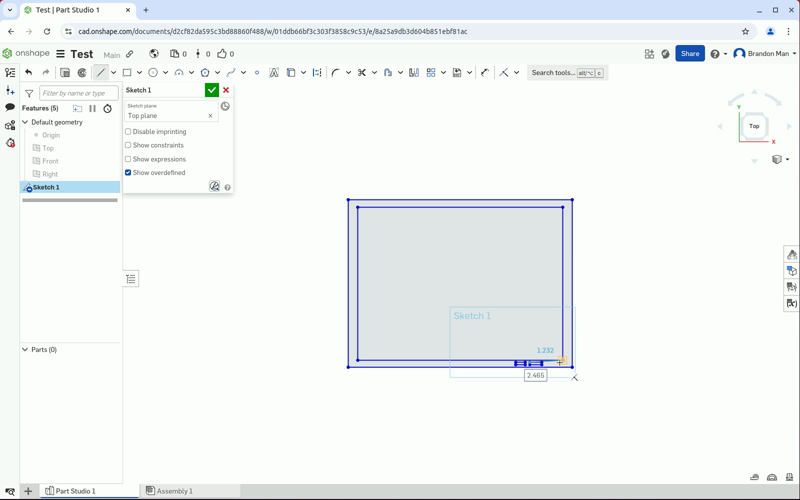
key_down(shift)
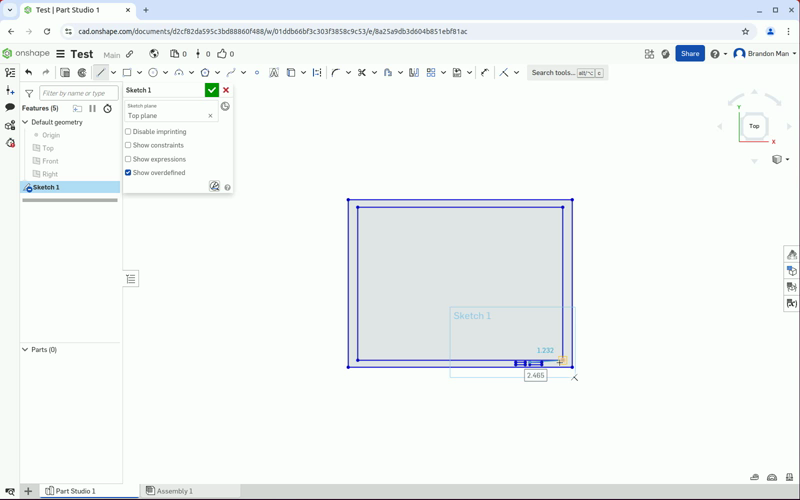
mouse_move(529, 364)
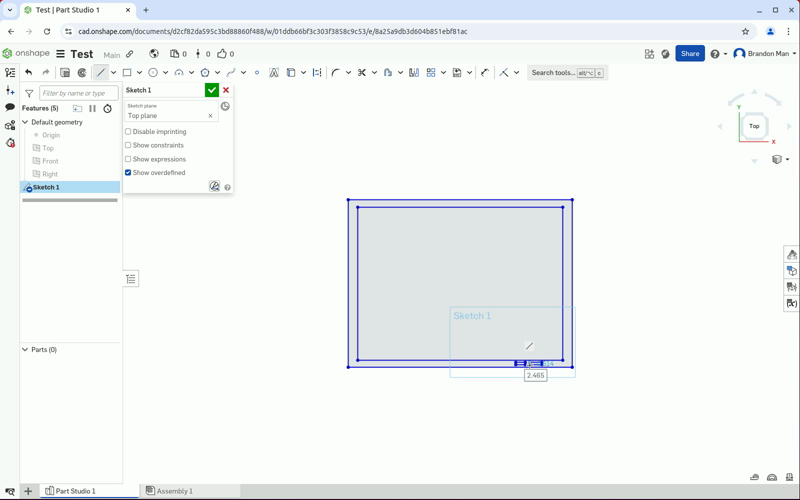
scroll(6)
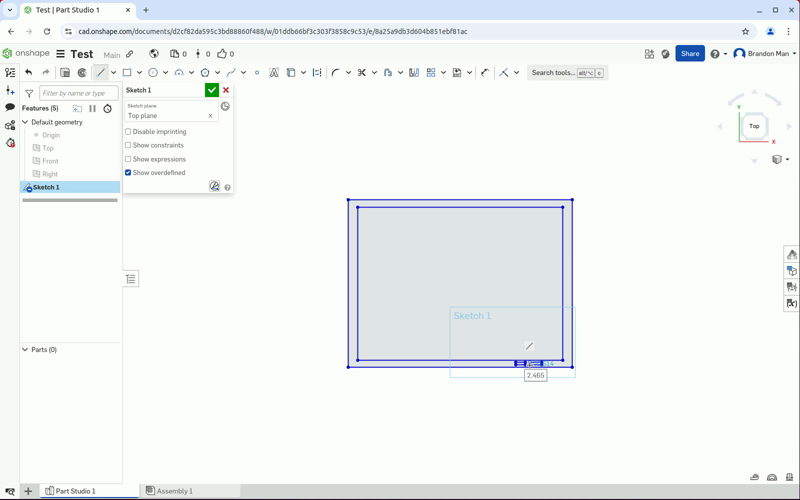
scroll(6)
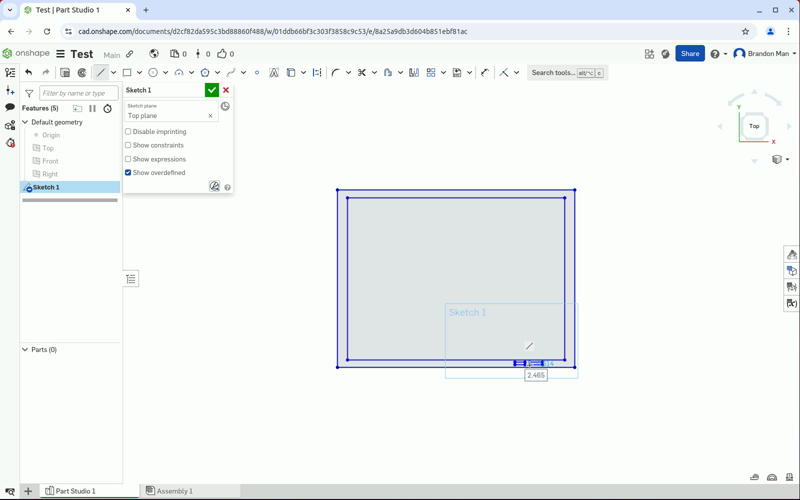
scroll(6)
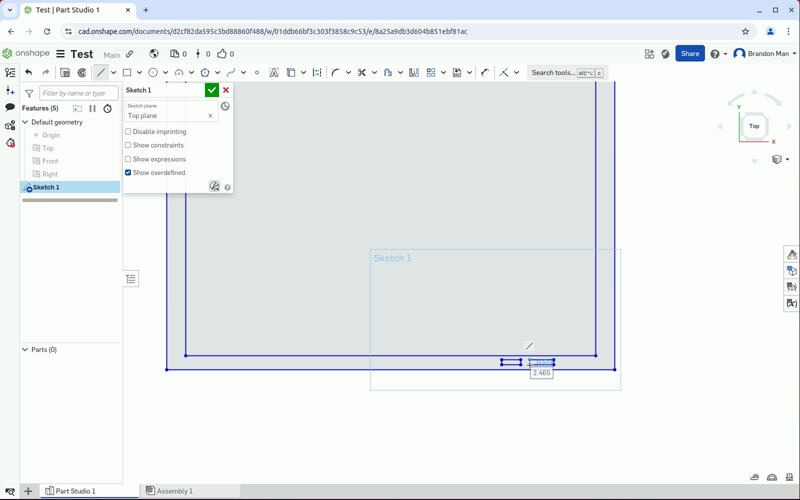
scroll(6)
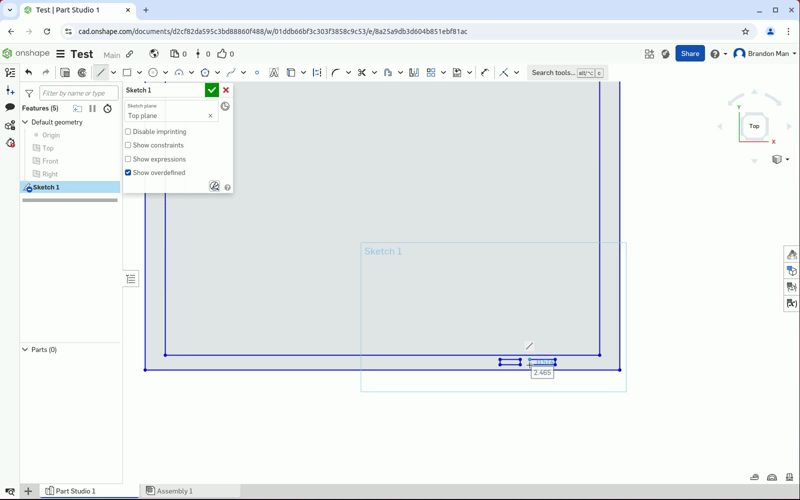
scroll(6)
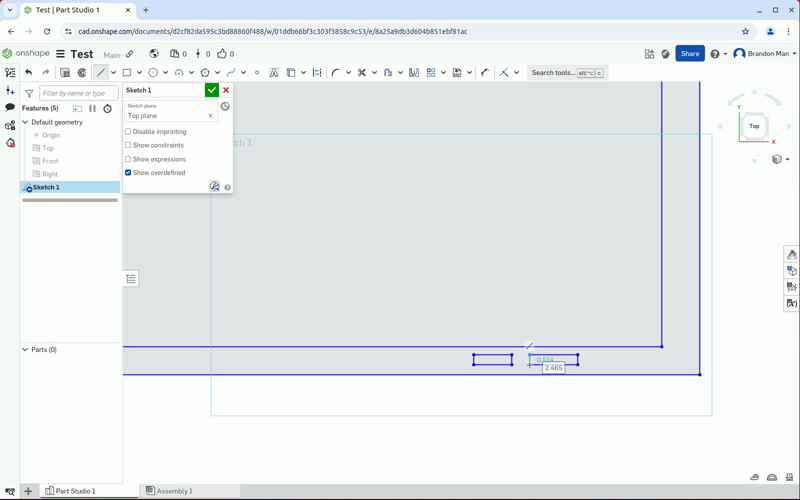
scroll(6)
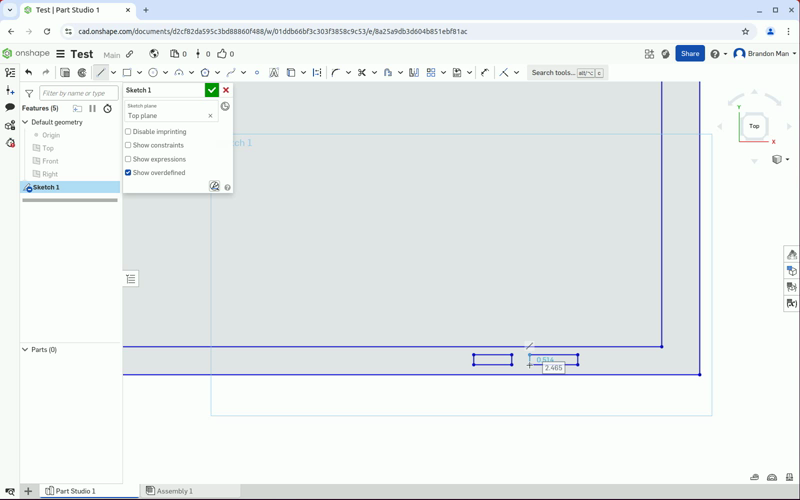
scroll(6)
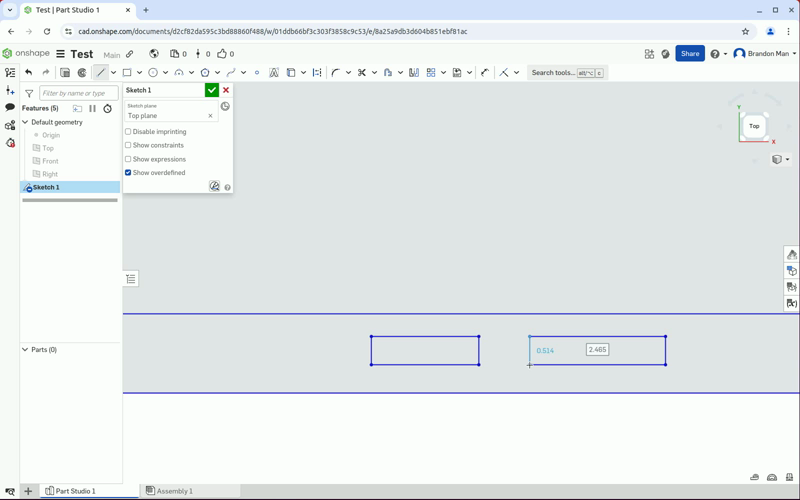
key_up(shift)
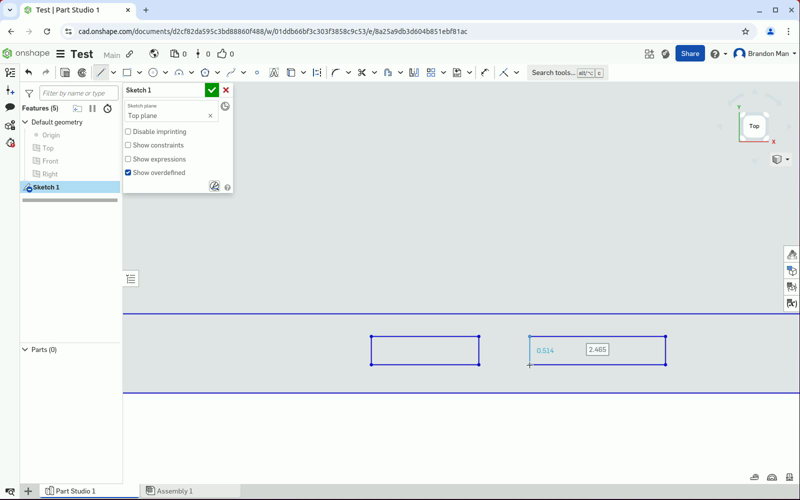
click(529, 364)
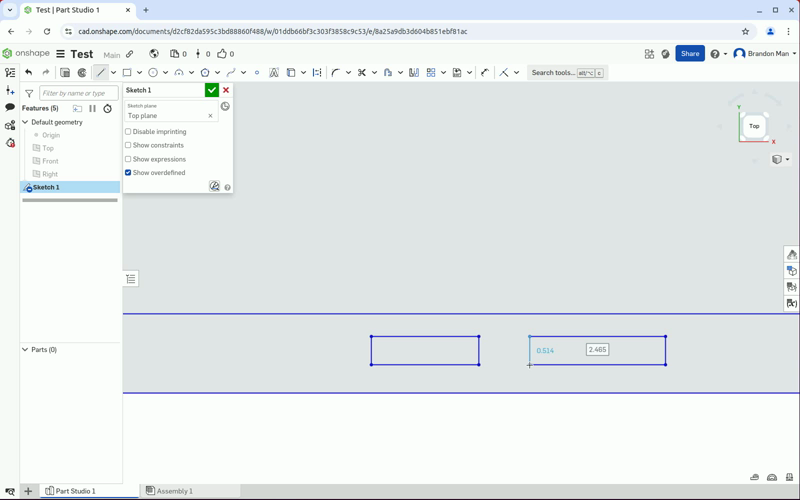
scroll(-6)
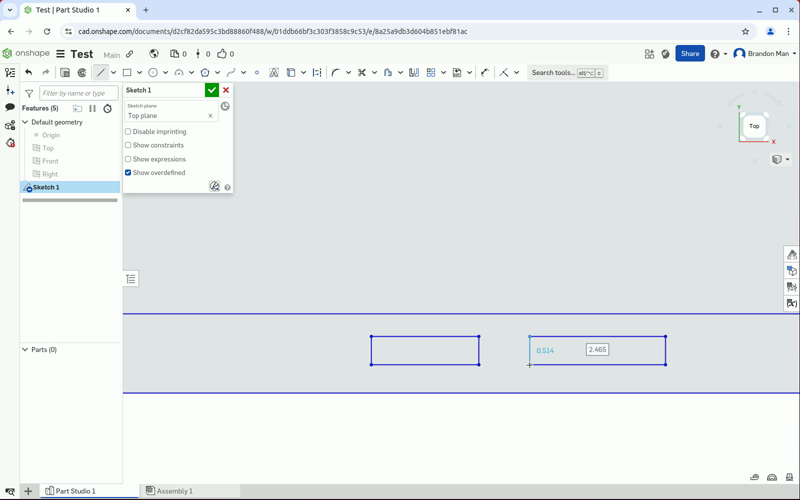
scroll(-6)
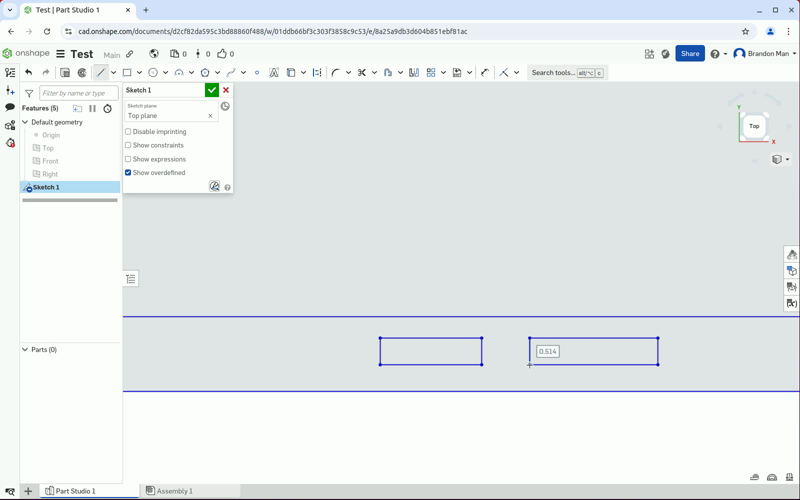
scroll(-6)
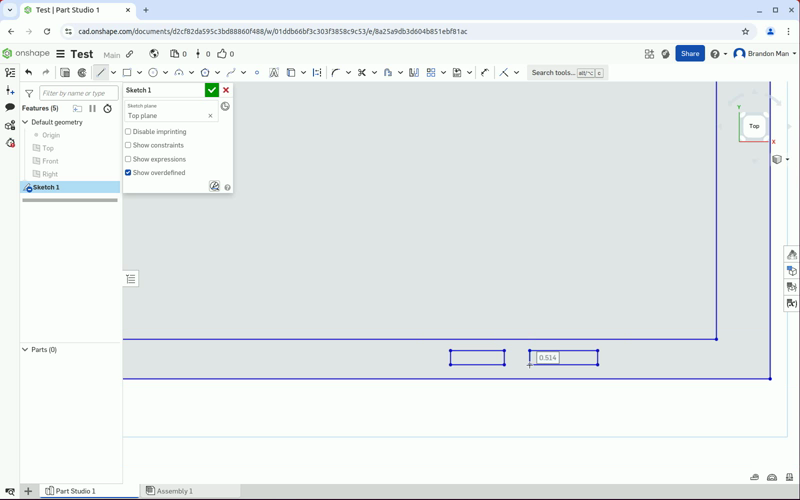
scroll(-6)
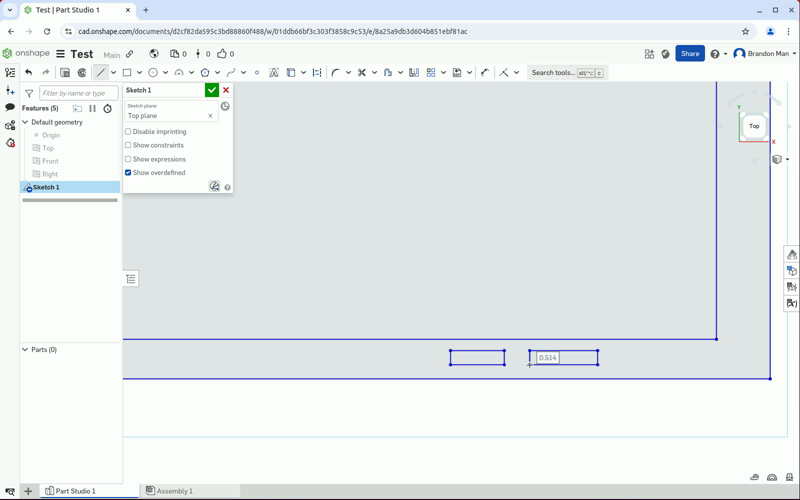
scroll(-6)
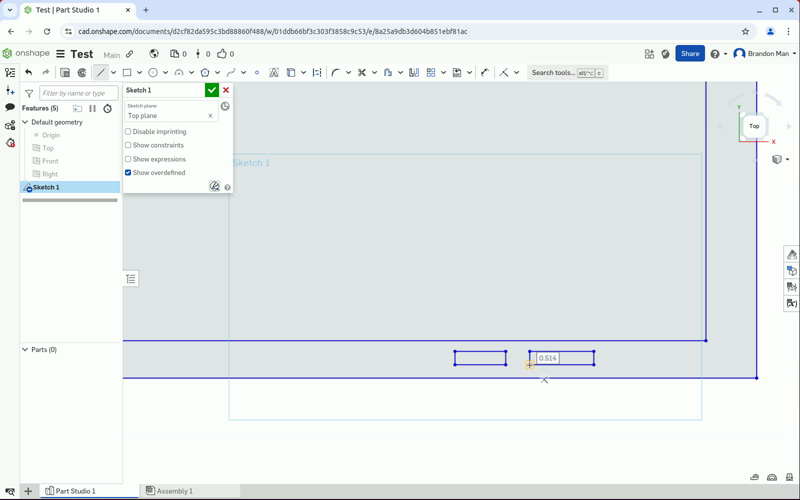
scroll(-6)
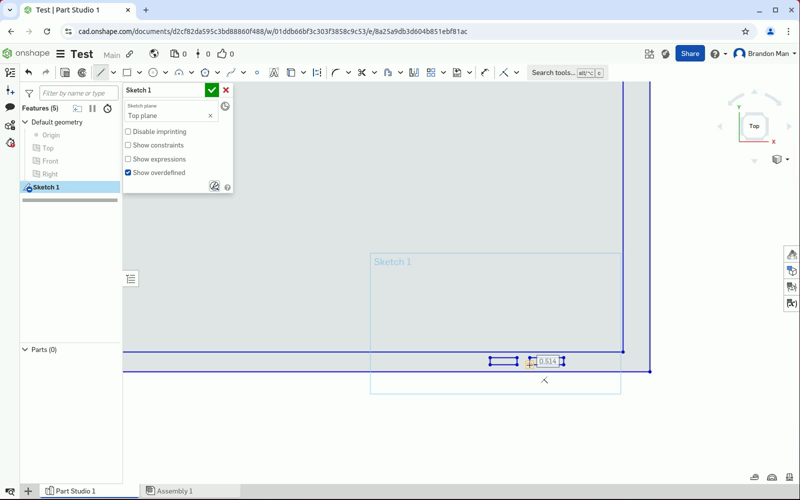
scroll(-6)
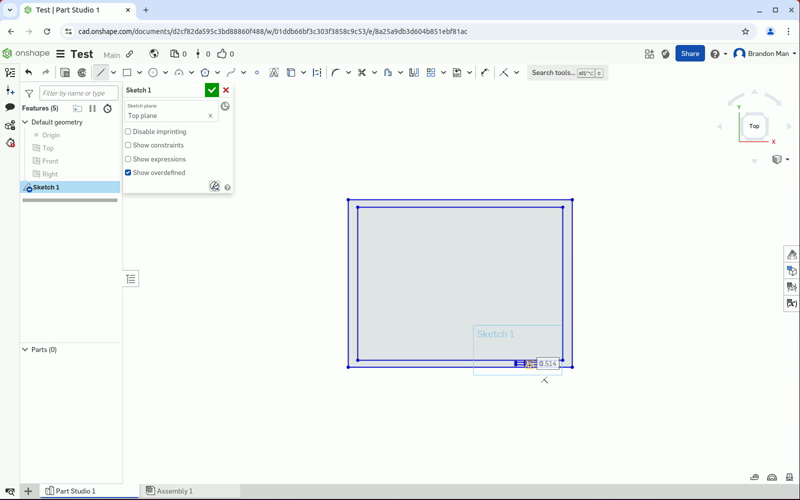
key(esc)
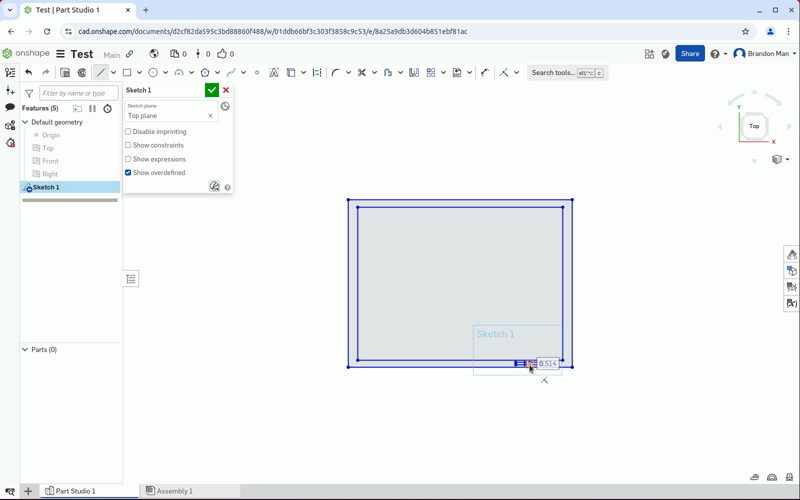
key(l)
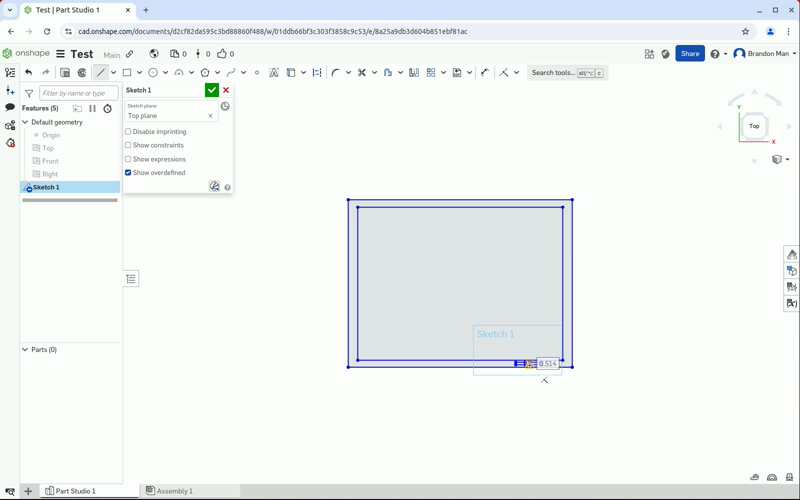
key_down(shift)
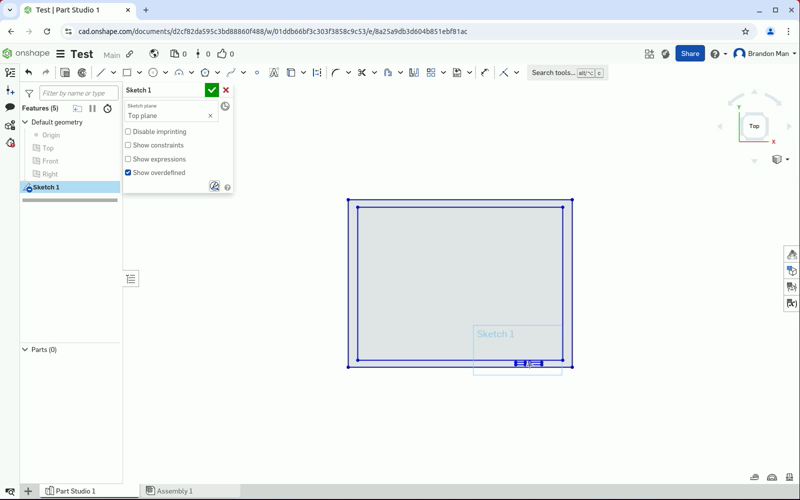
mouse_move(546, 364)
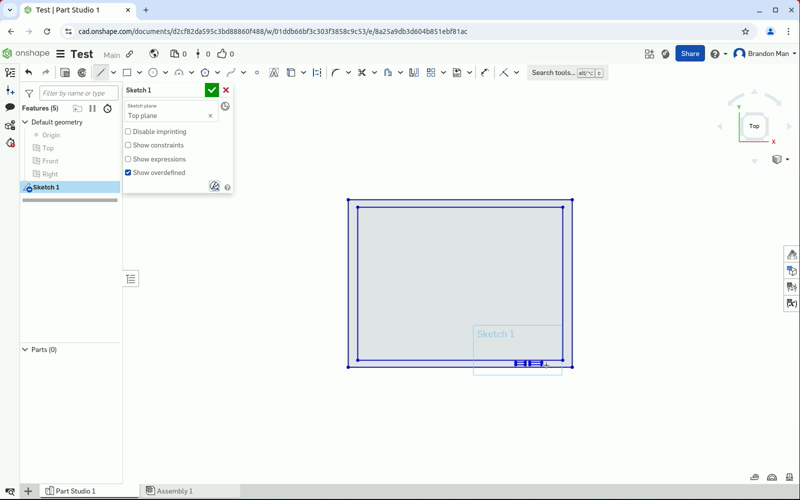
click(546, 364)
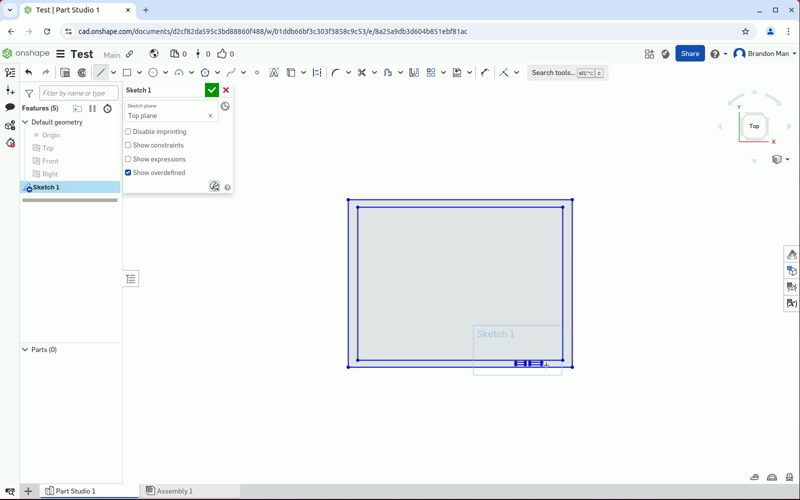
key_up(shift)
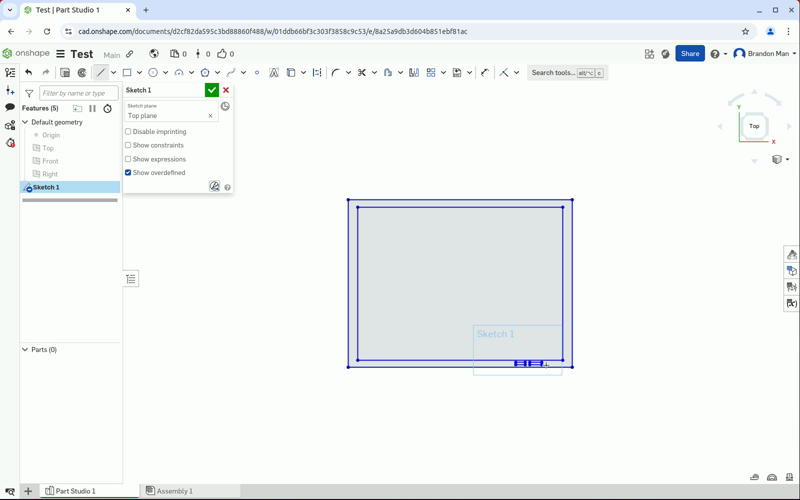
key_down(shift)
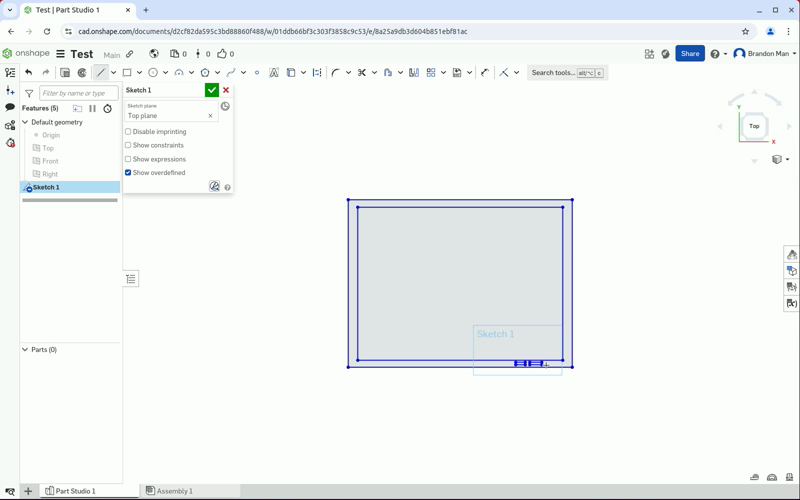
mouse_move(576, 364)
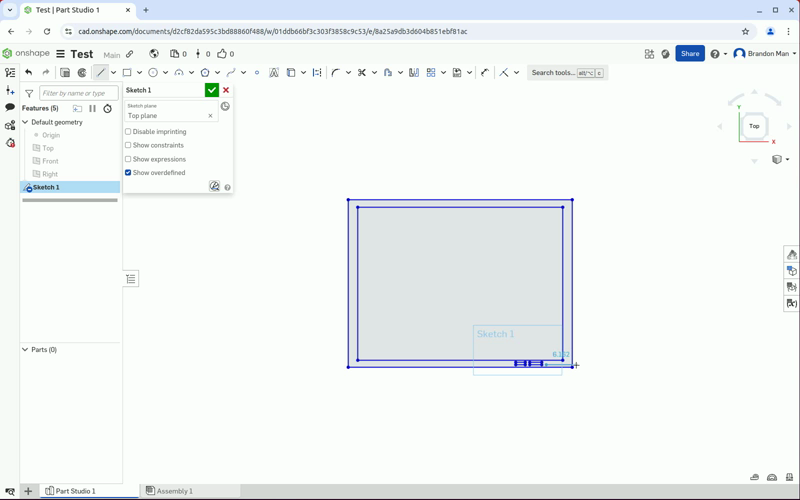
mouse_move(562, 364)
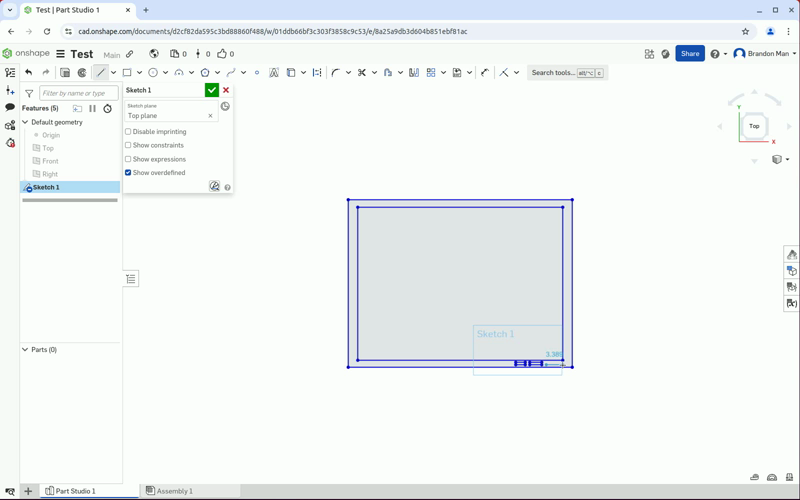
click(562, 364)
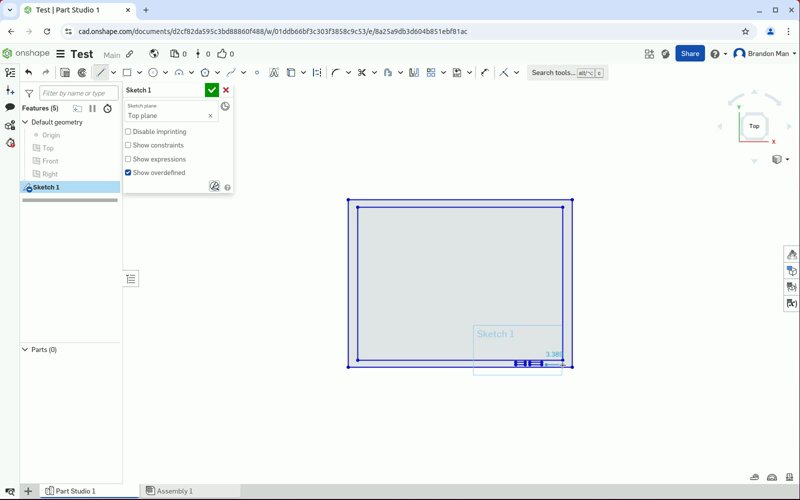
key_up(shift)
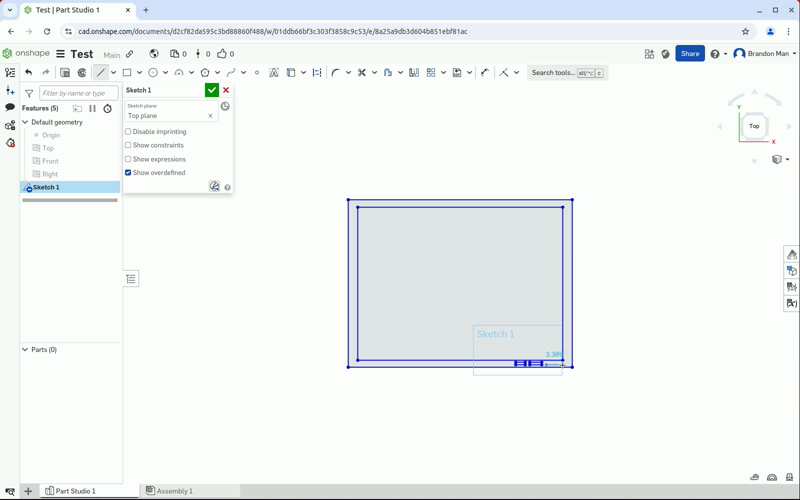
key_down(shift)
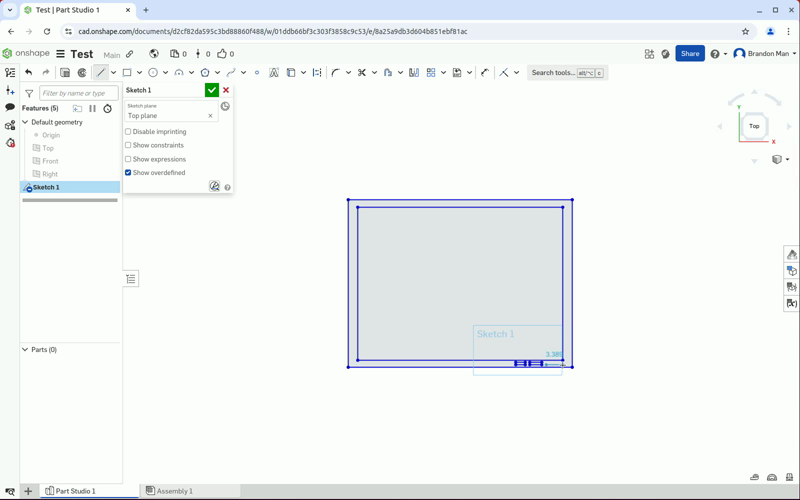
mouse_move(589, 364)
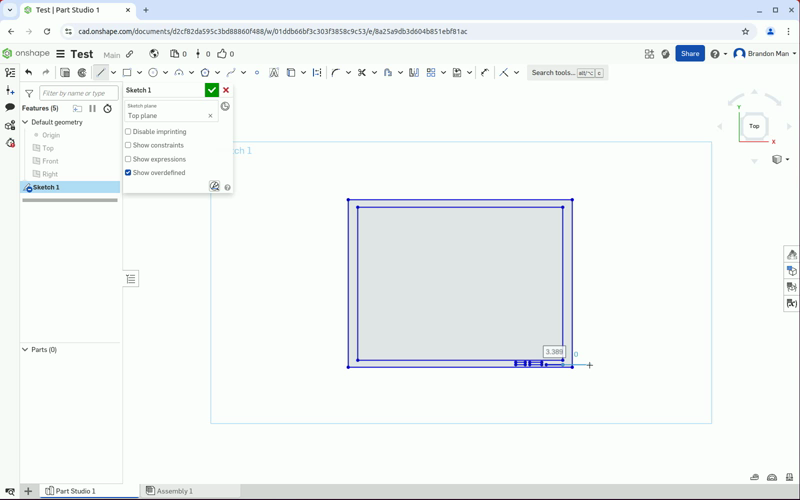
mouse_move(562, 362)
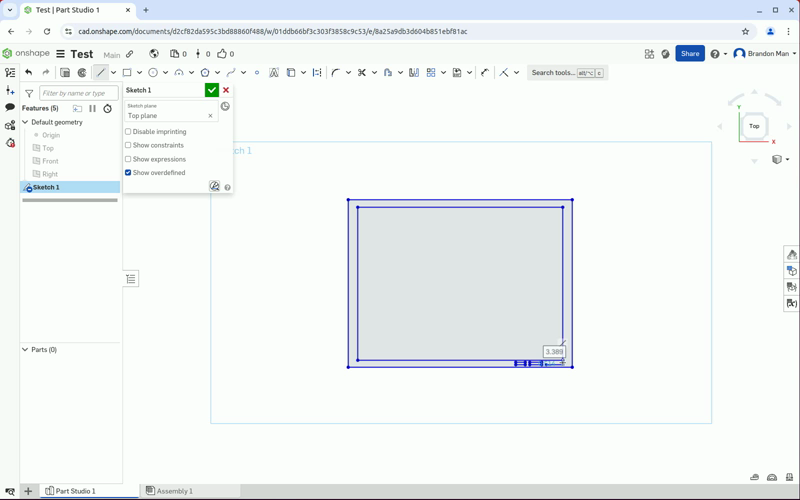
scroll(6)
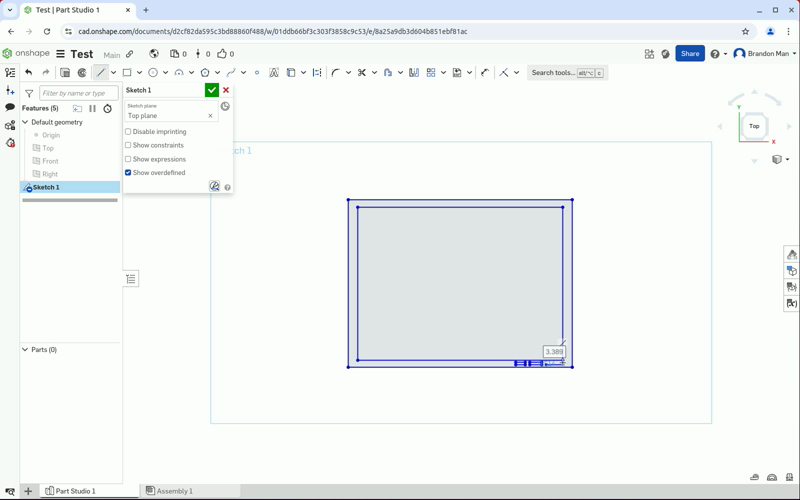
scroll(6)
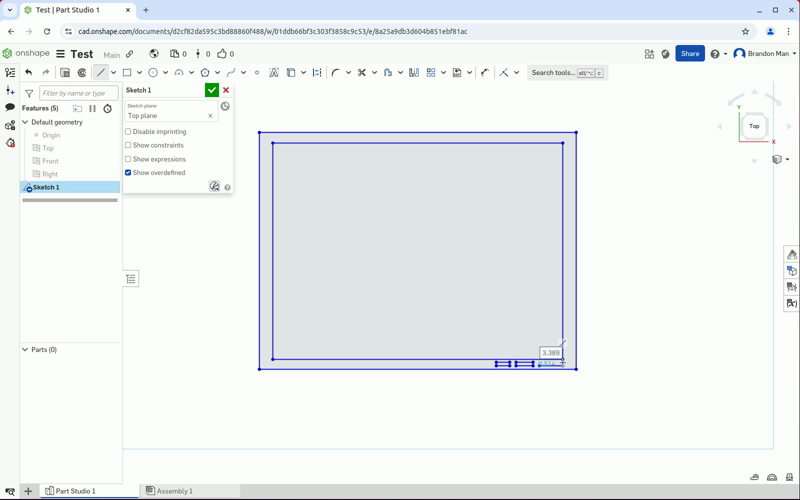
scroll(6)
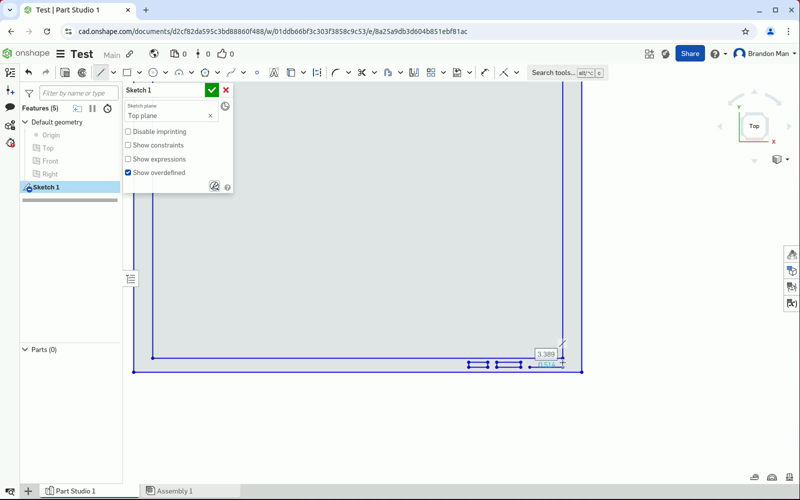
scroll(6)
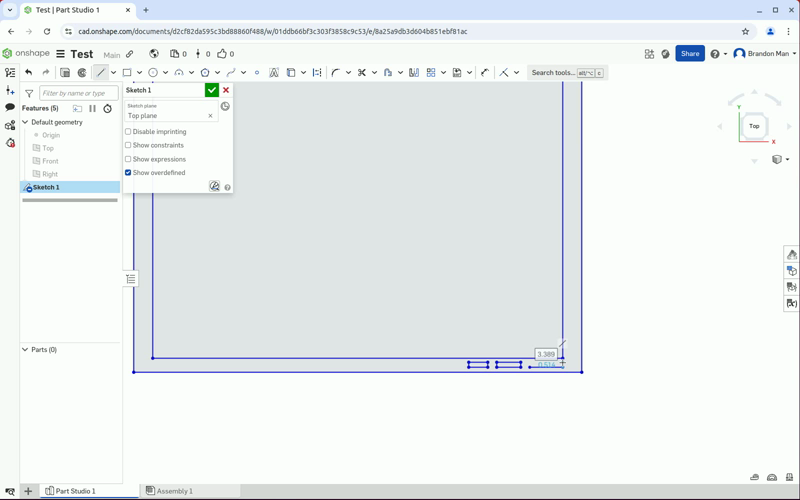
scroll(6)
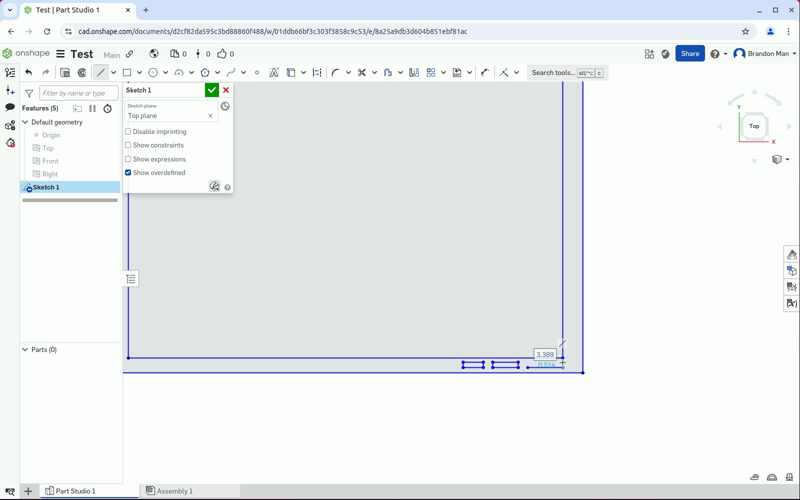
scroll(6)
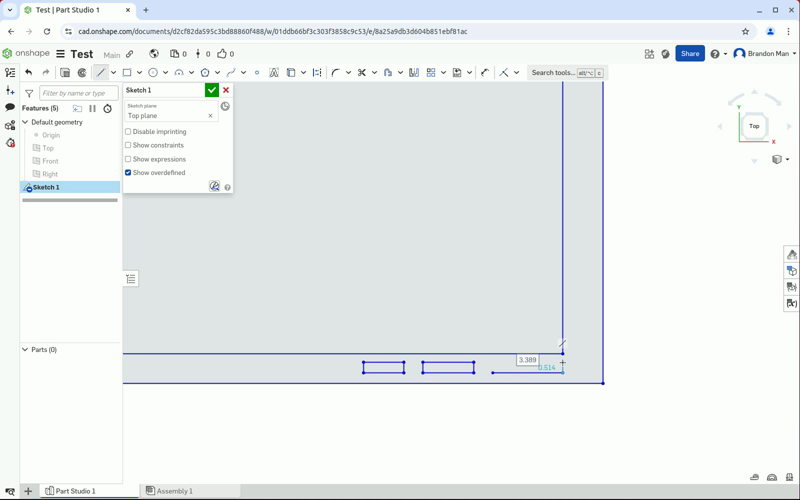
scroll(6)
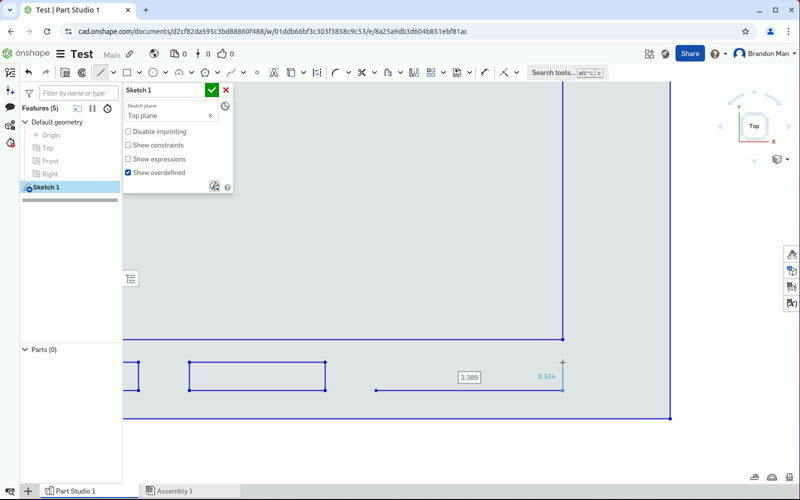
click(562, 362)
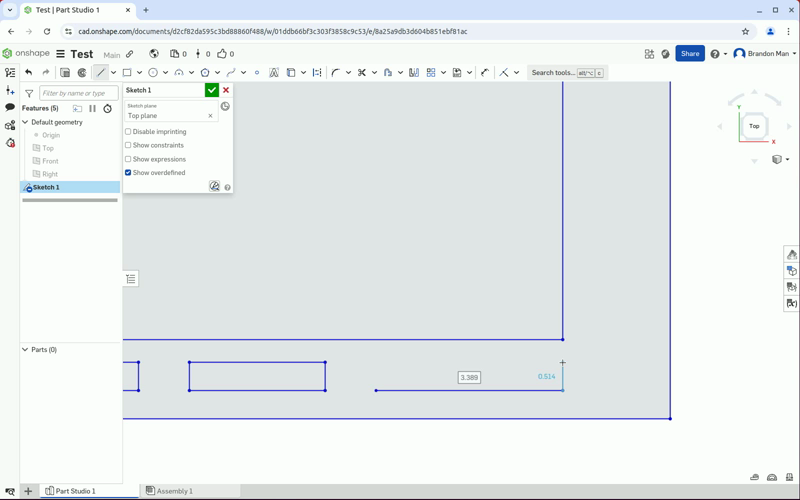
scroll(-6)
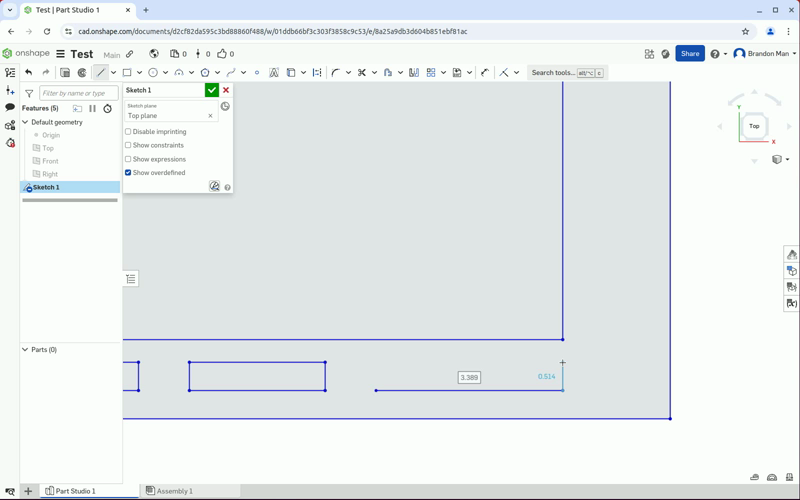
scroll(-6)
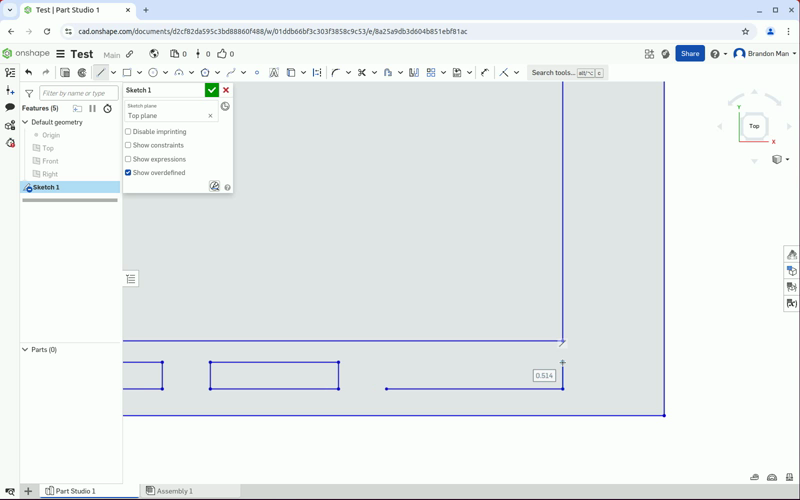
scroll(-6)
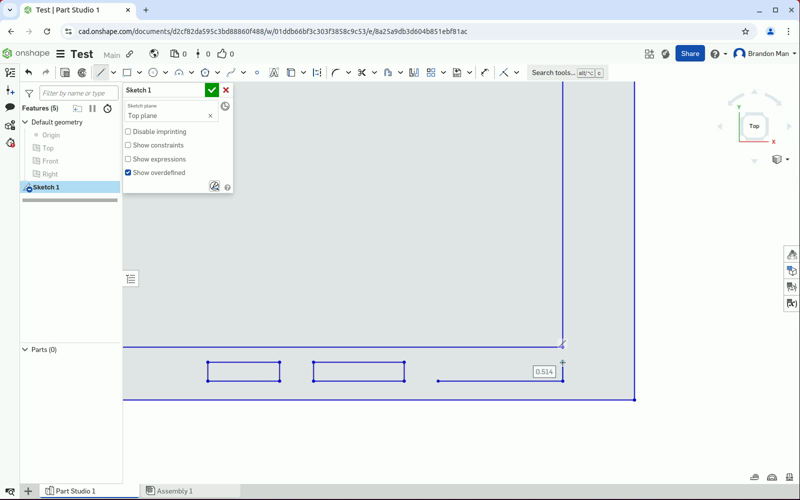
scroll(-6)
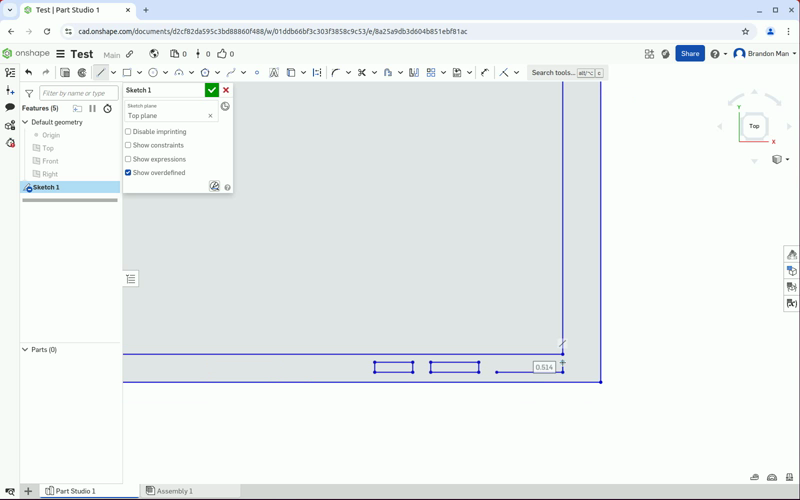
scroll(-6)
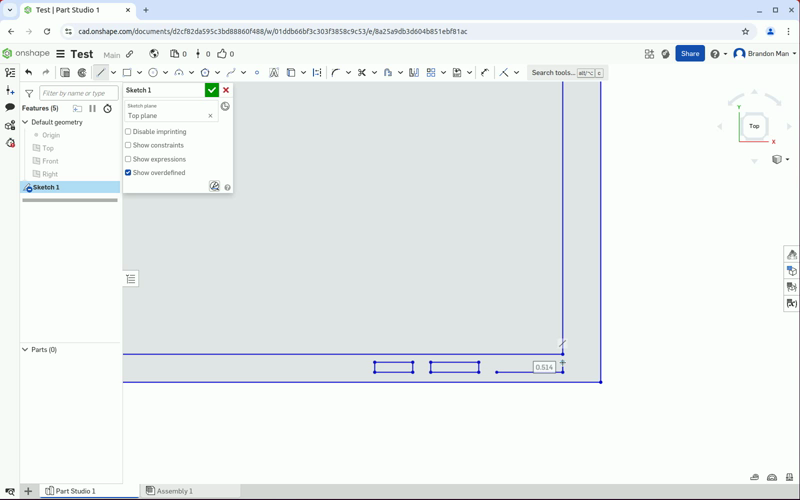
scroll(-6)
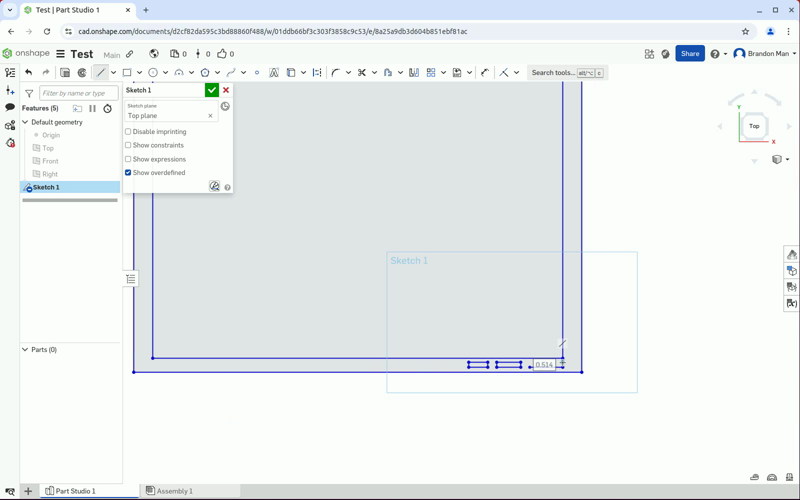
scroll(-6)
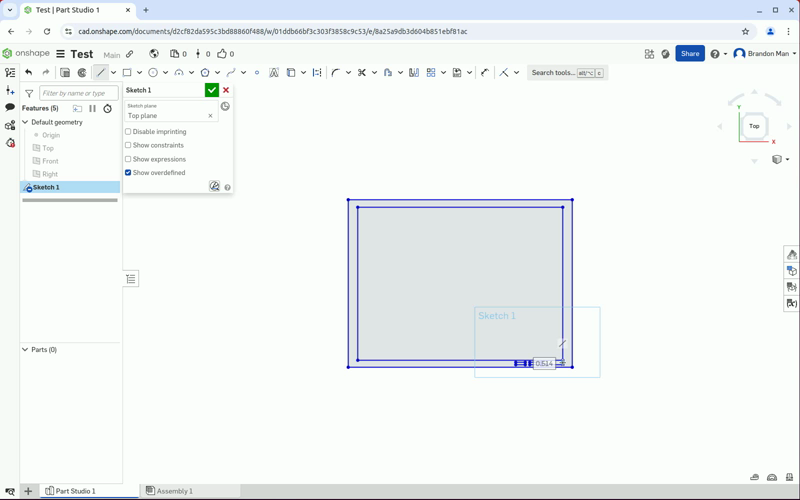
key_up(shift)
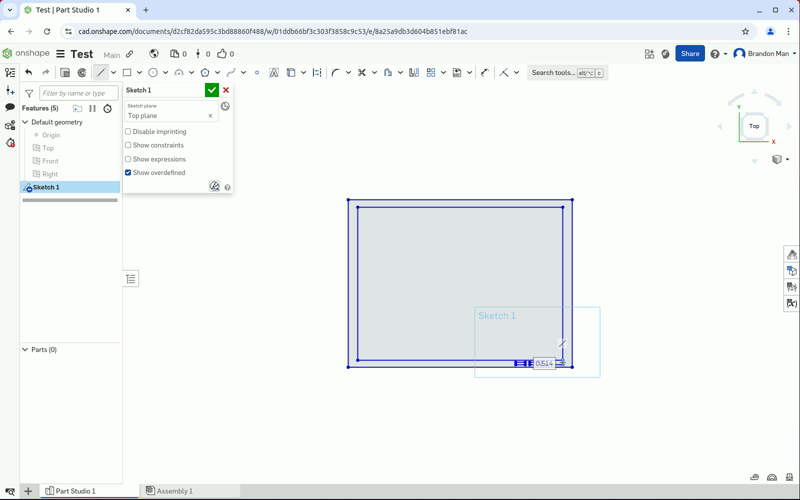
key_down(shift)
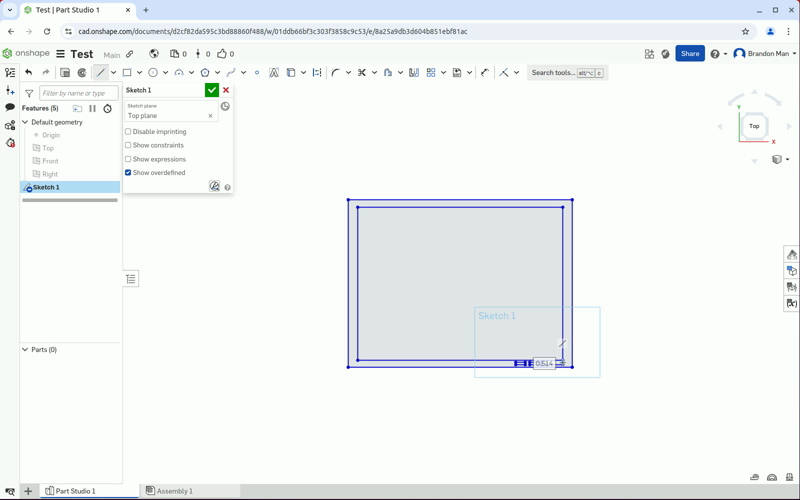
mouse_move(589, 362)
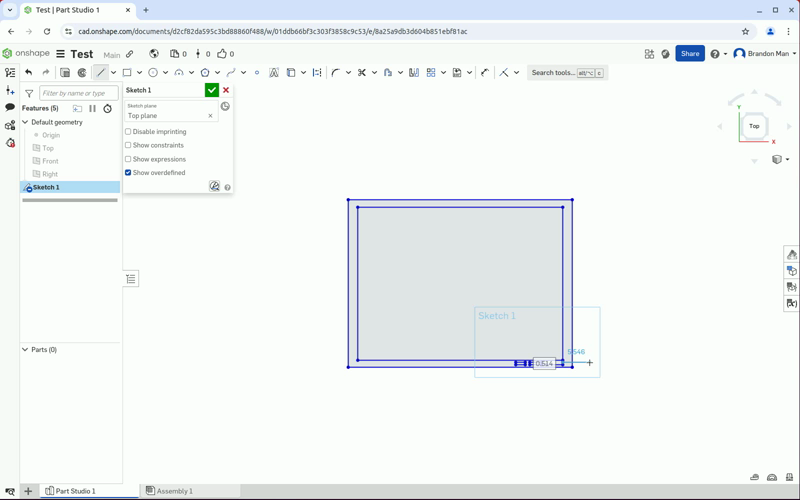
mouse_move(546, 362)
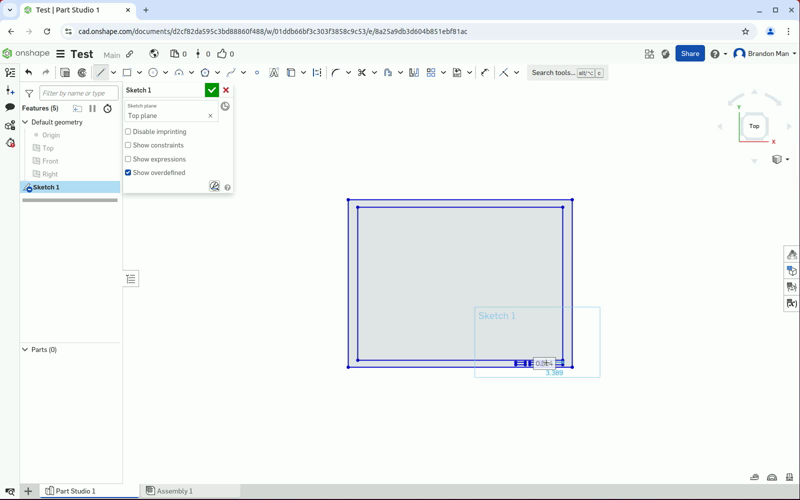
scroll(6)
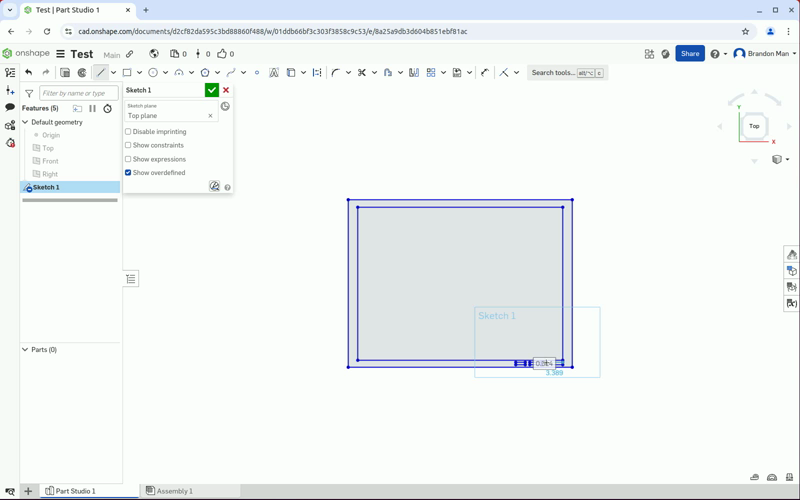
scroll(6)
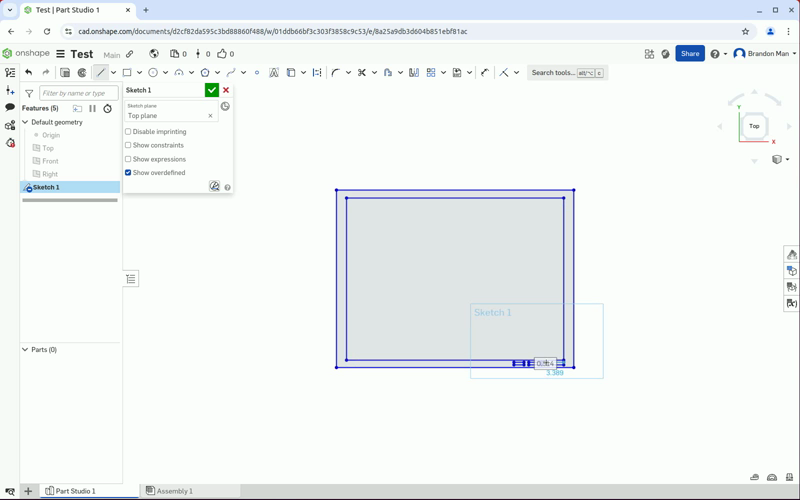
scroll(6)
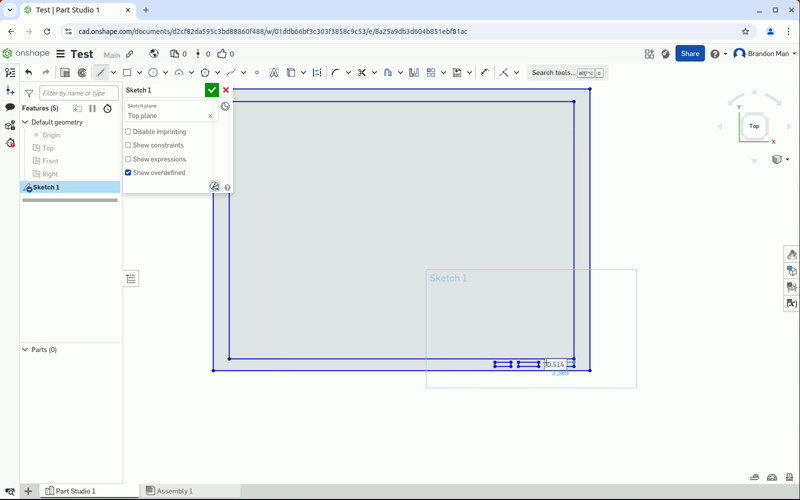
scroll(6)
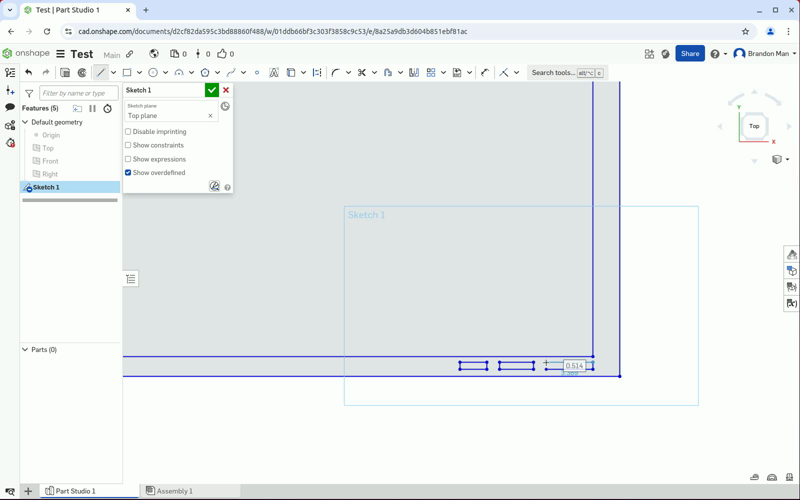
scroll(6)
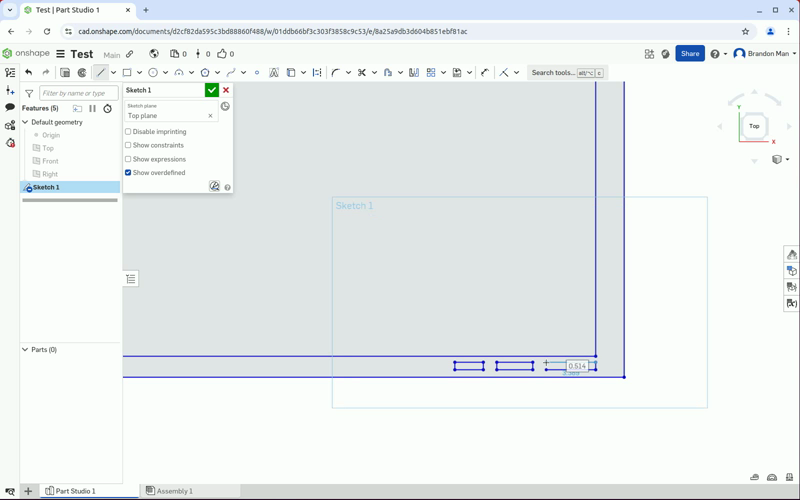
scroll(6)
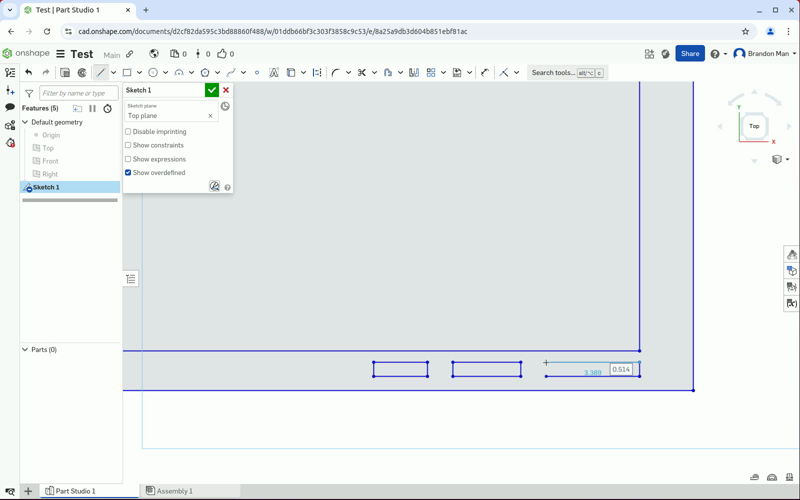
scroll(6)
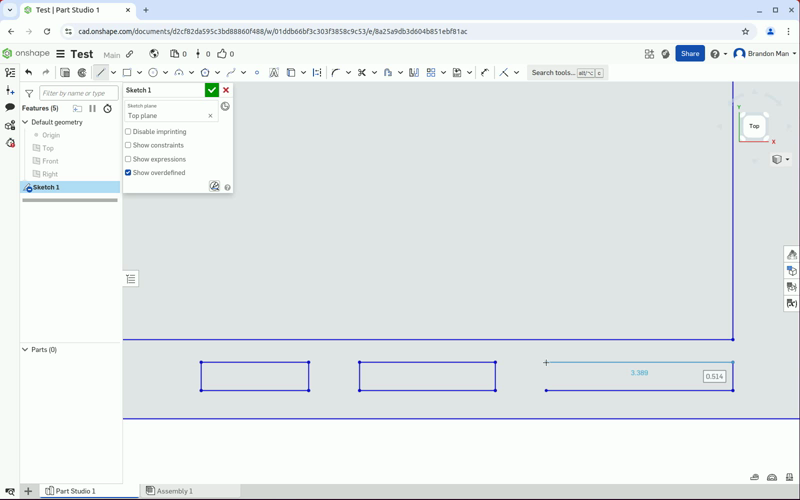
click(546, 362)
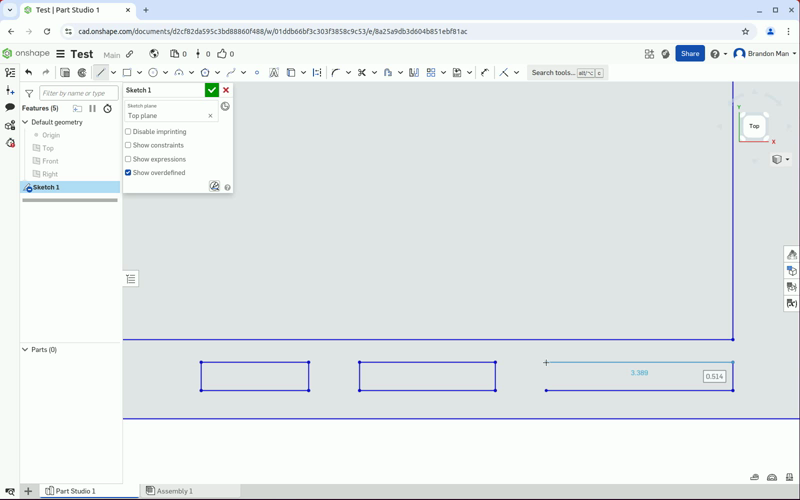
scroll(-6)
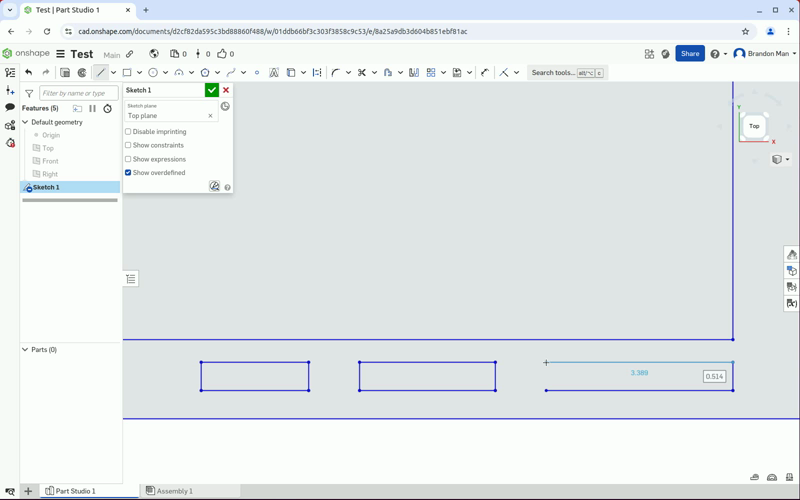
scroll(-6)
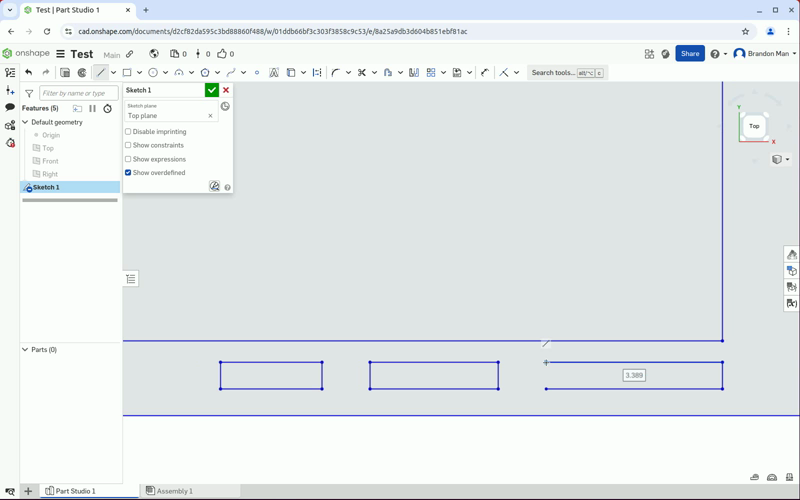
scroll(-6)
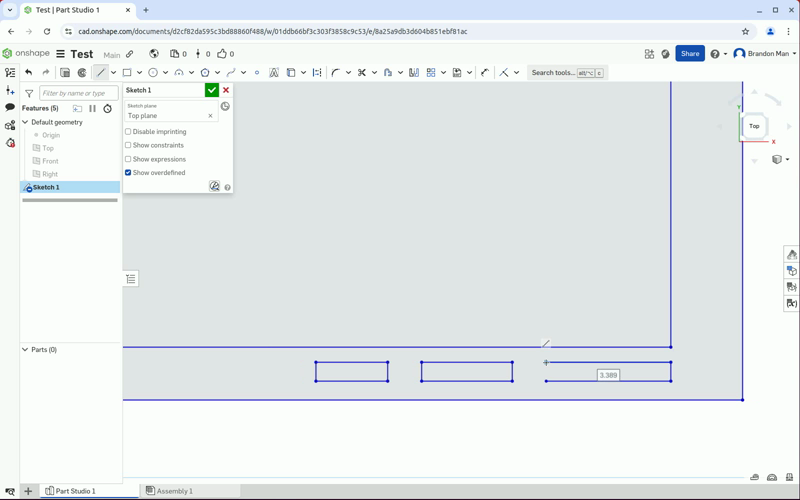
scroll(-6)
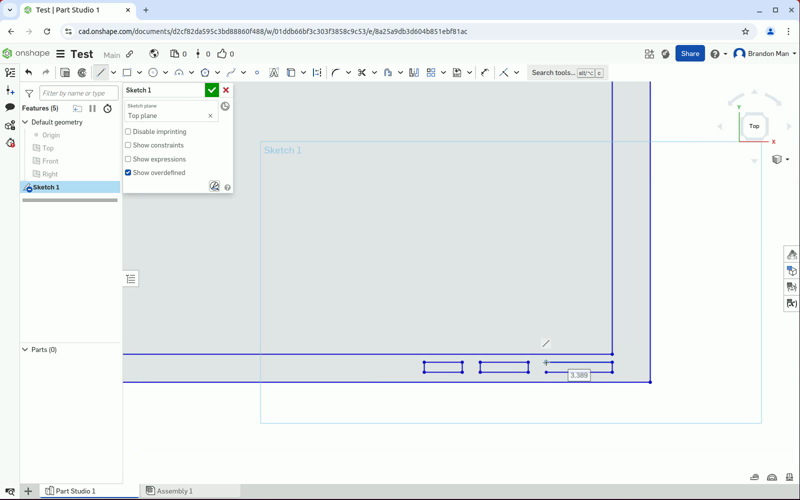
scroll(-6)
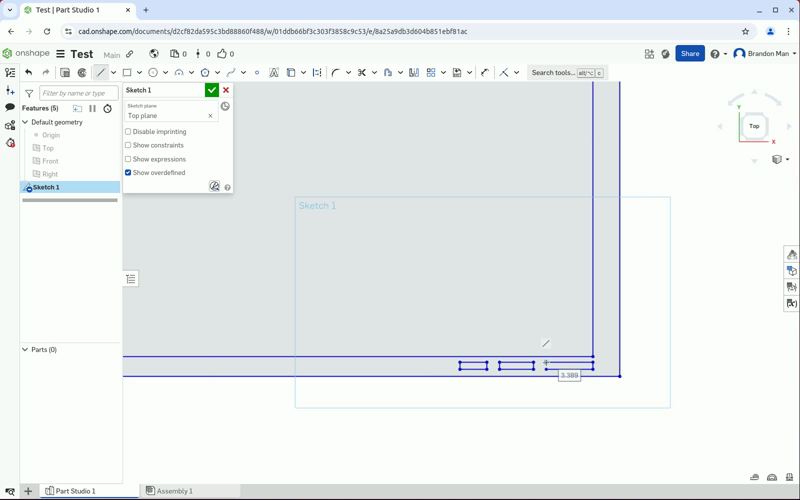
scroll(-6)
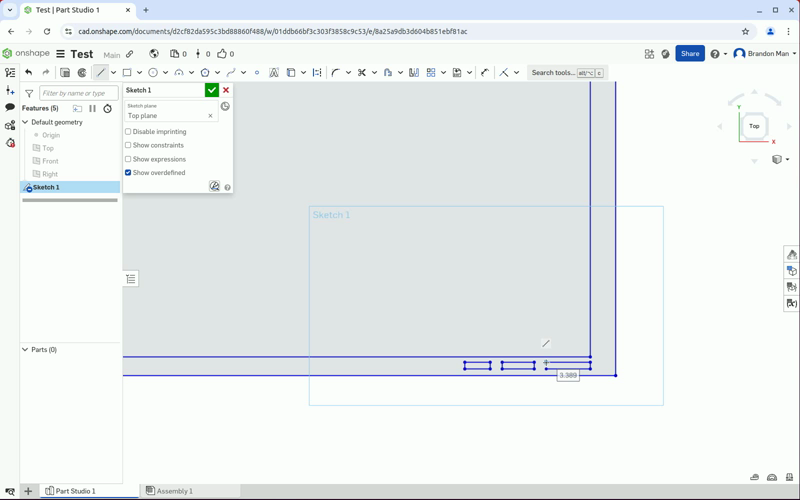
scroll(-6)
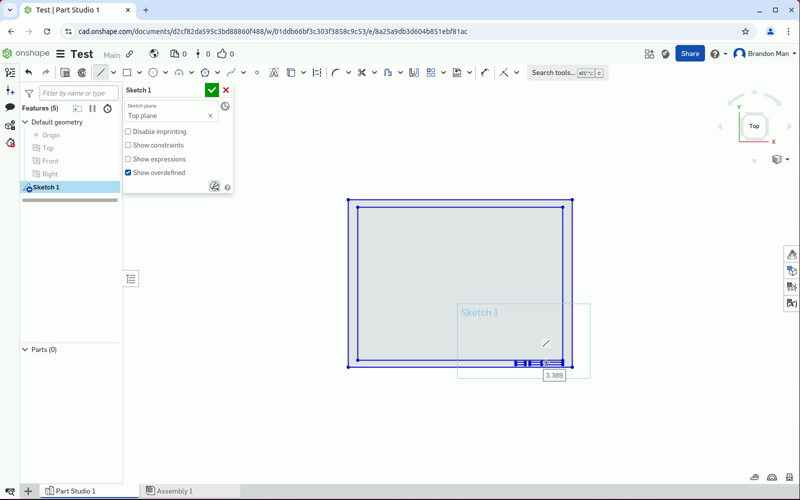
key_up(shift)
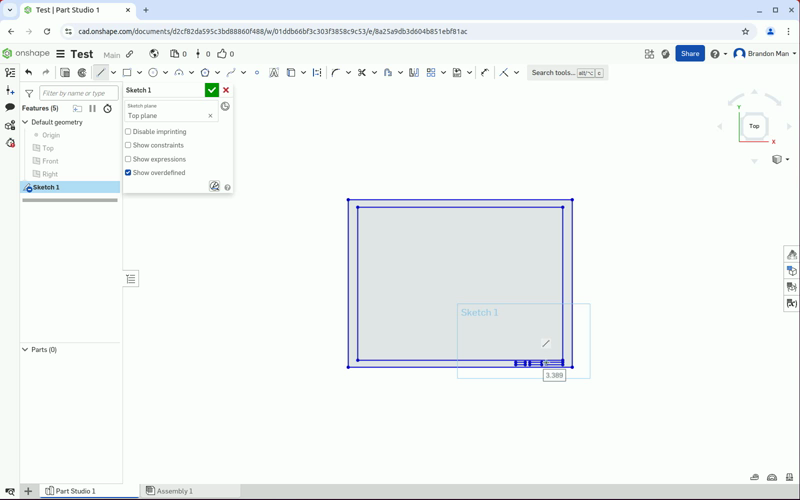
mouse_move(576, 362)
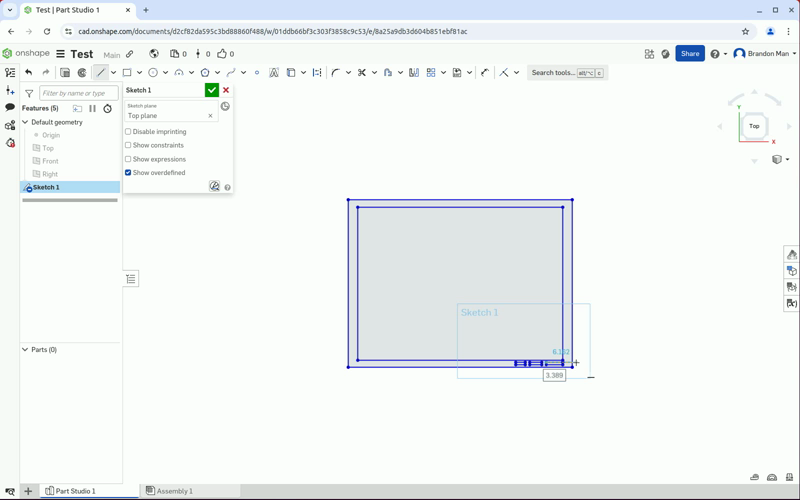
key_down(shift)
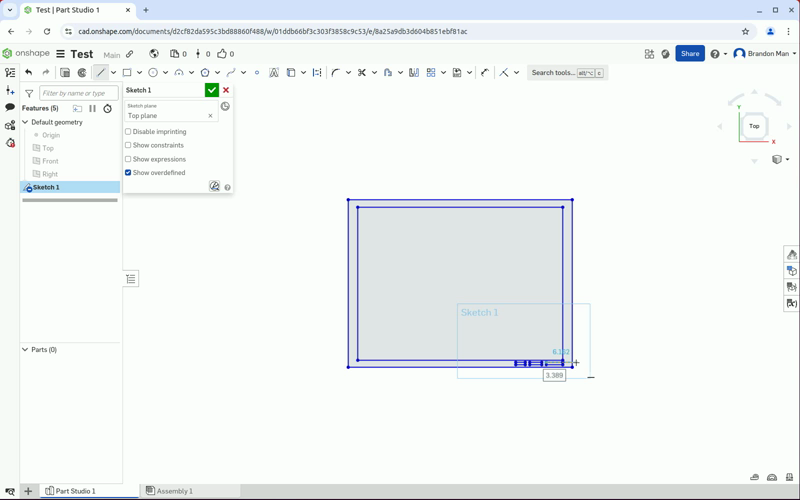
mouse_move(546, 364)
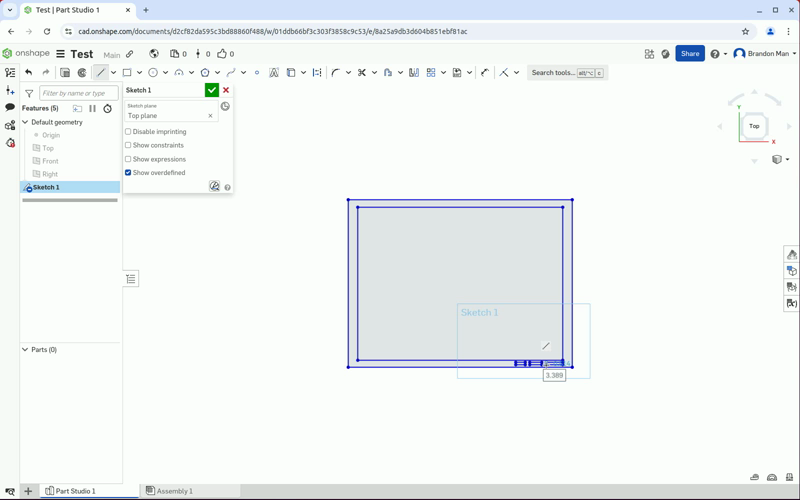
scroll(6)
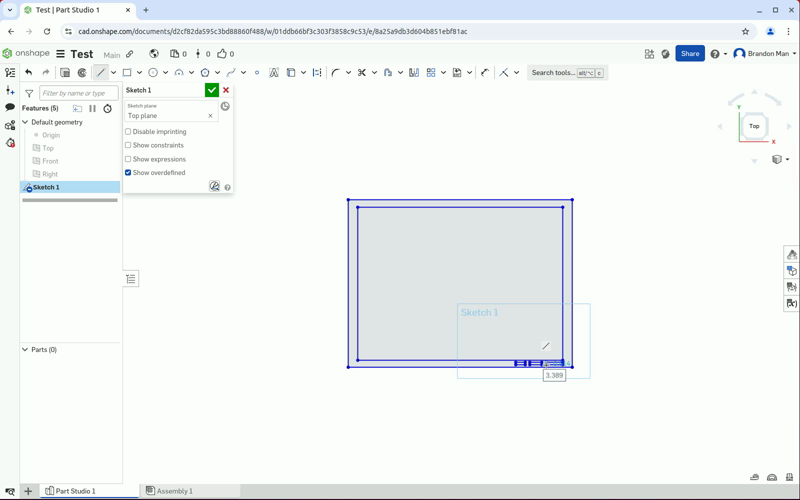
scroll(6)
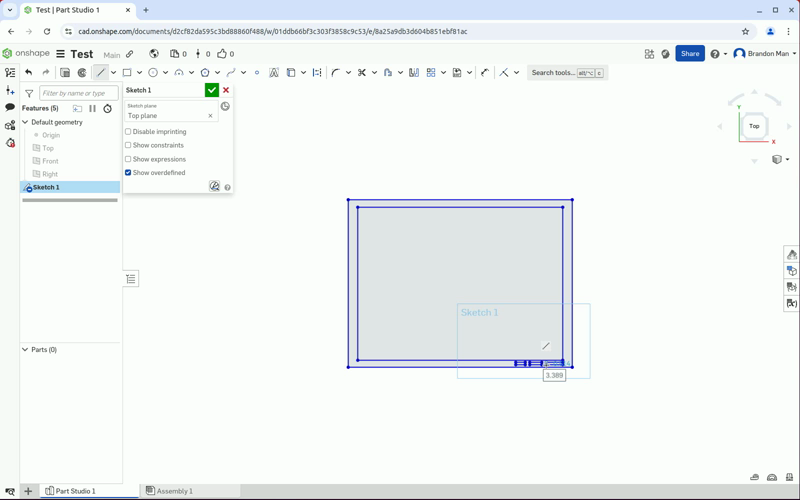
scroll(6)
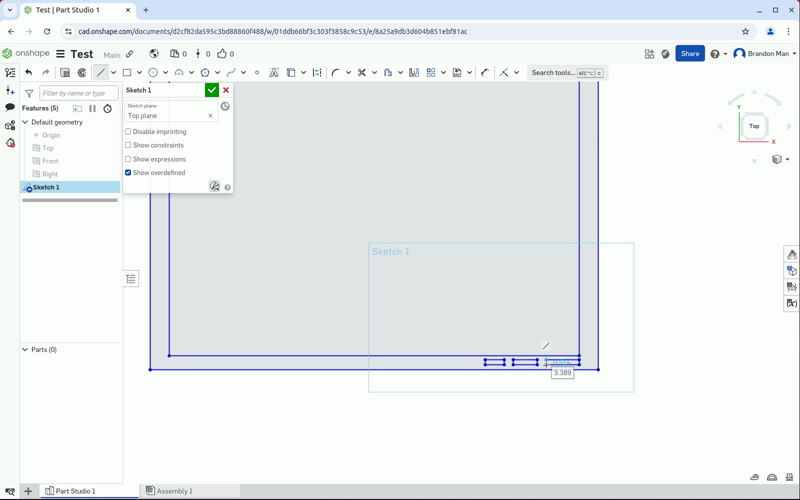
scroll(6)
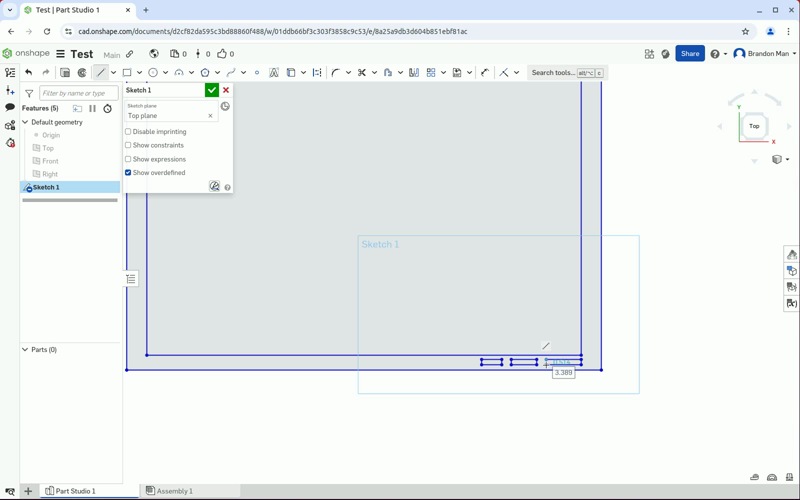
scroll(6)
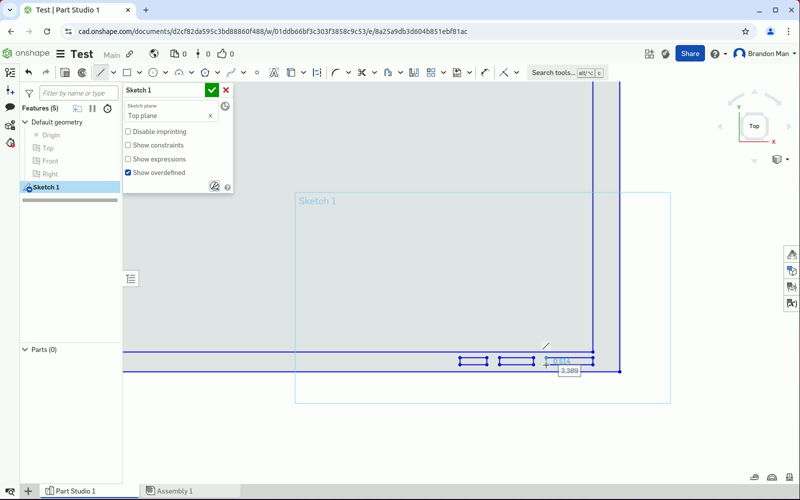
scroll(6)
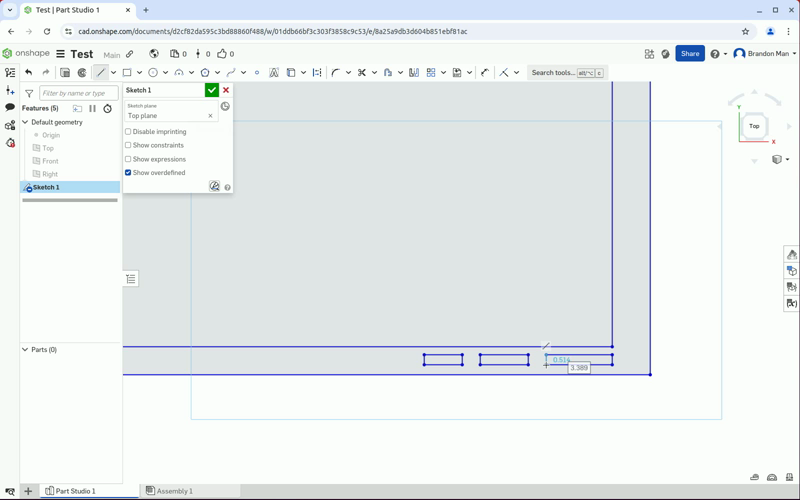
scroll(6)
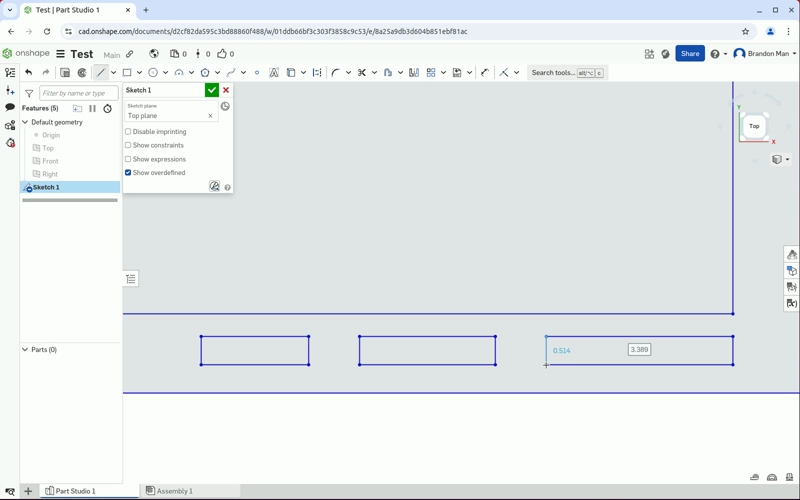
key_up(shift)
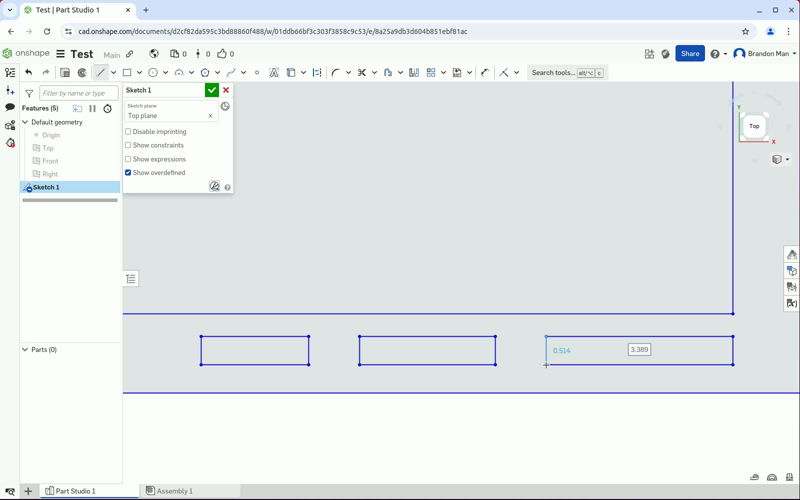
click(546, 364)
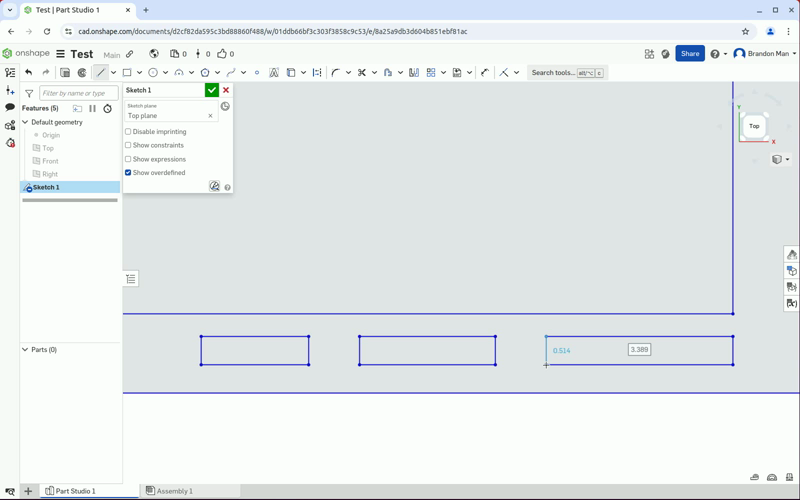
scroll(-6)
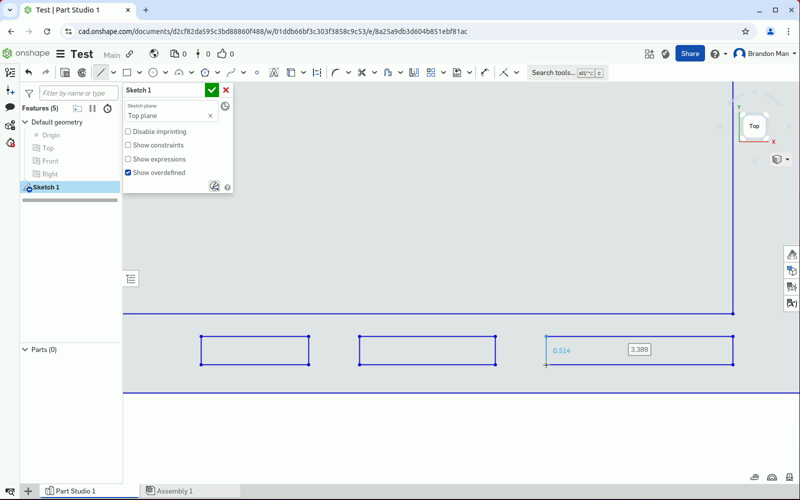
scroll(-6)
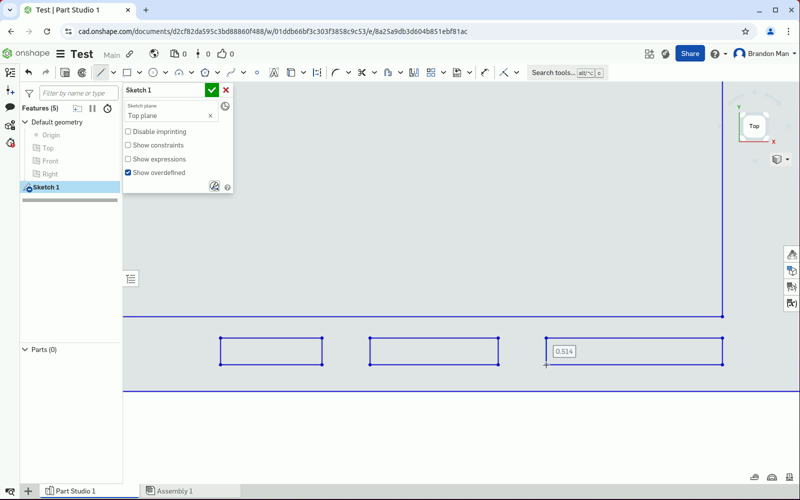
scroll(-6)
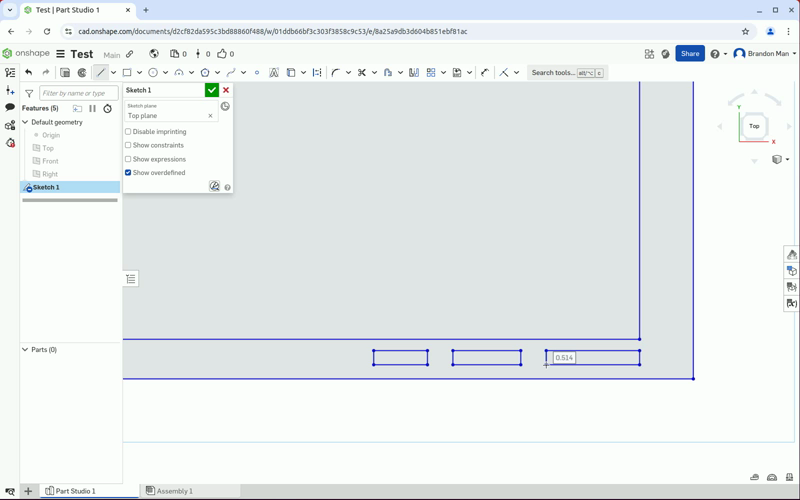
scroll(-6)
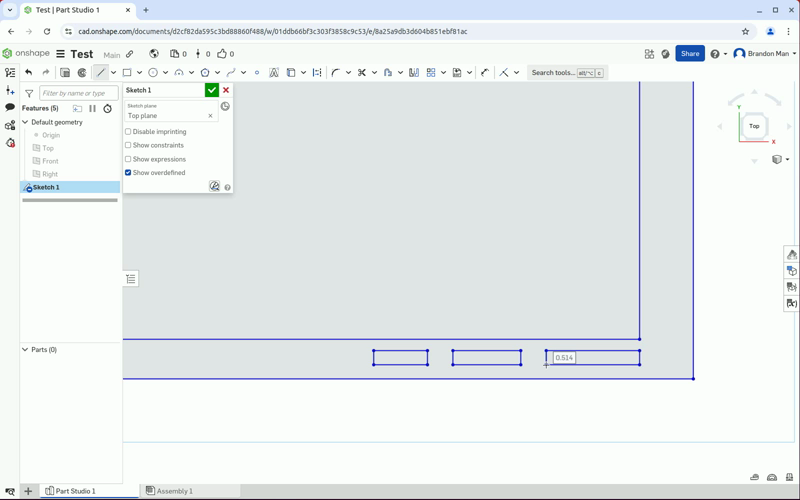
scroll(-6)
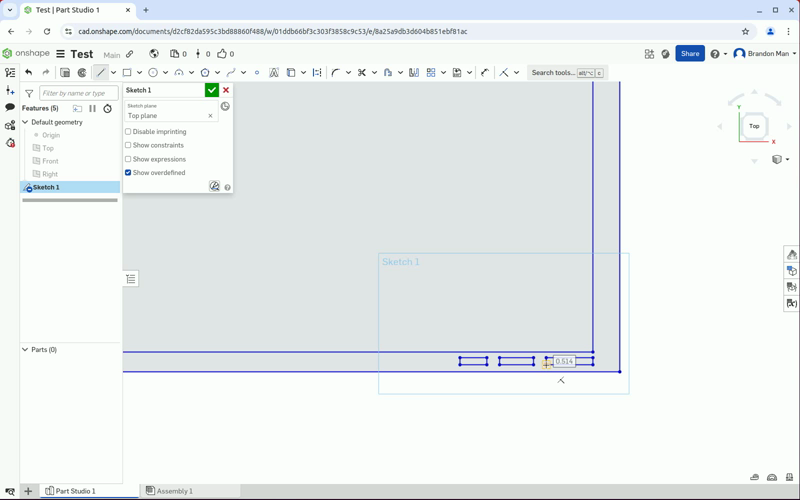
scroll(-6)
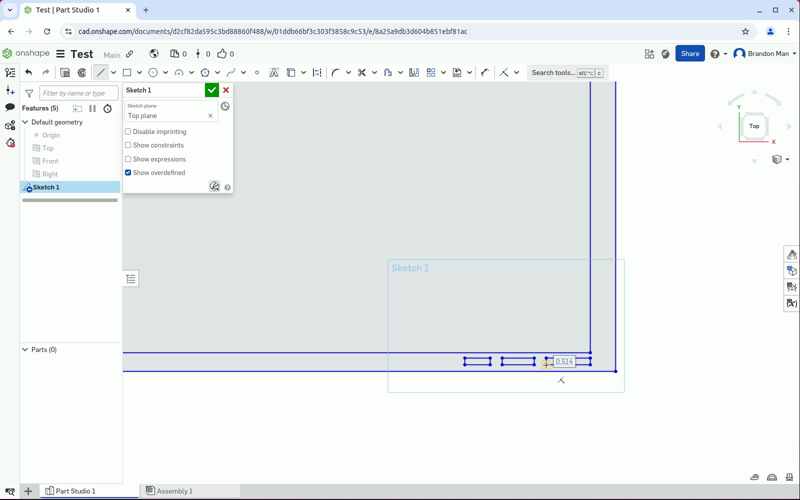
scroll(-6)
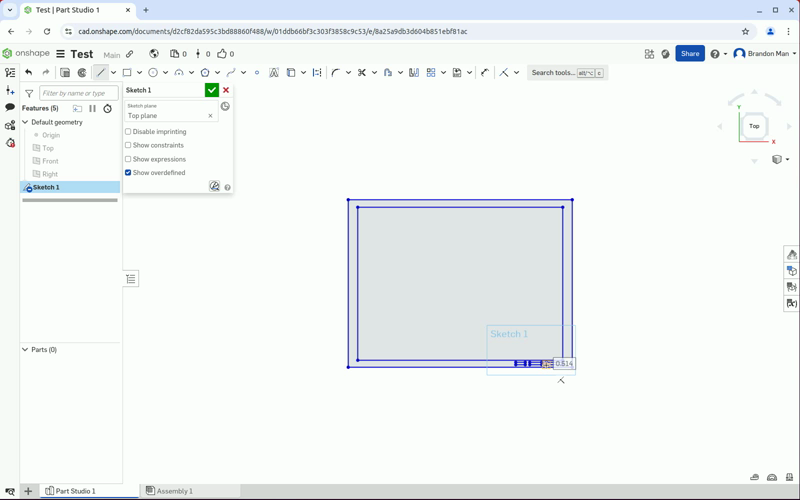
key(esc)
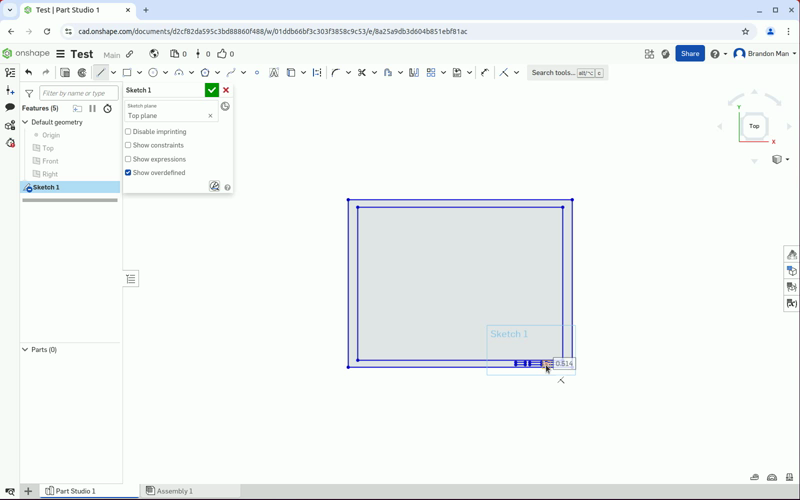
mouse_move(353, 283)
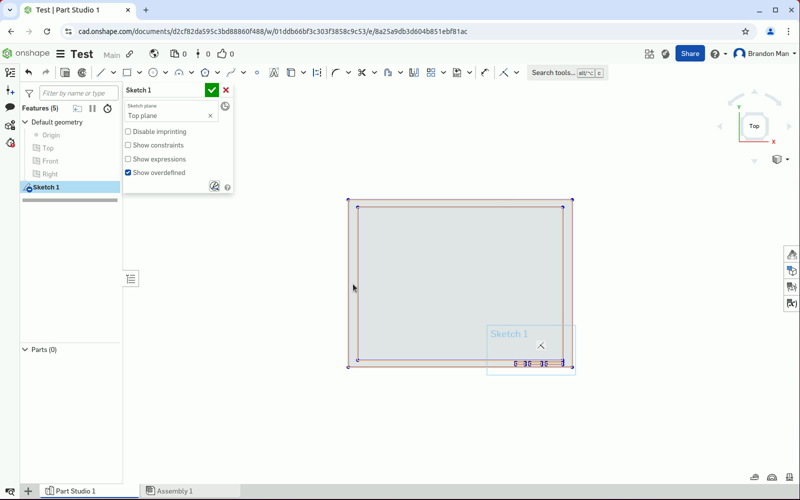
click(353, 283)
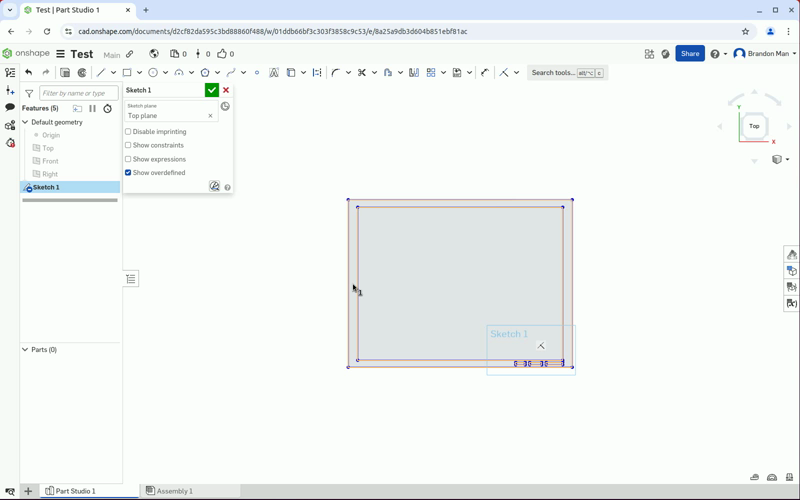
mouse_move(73, 352)
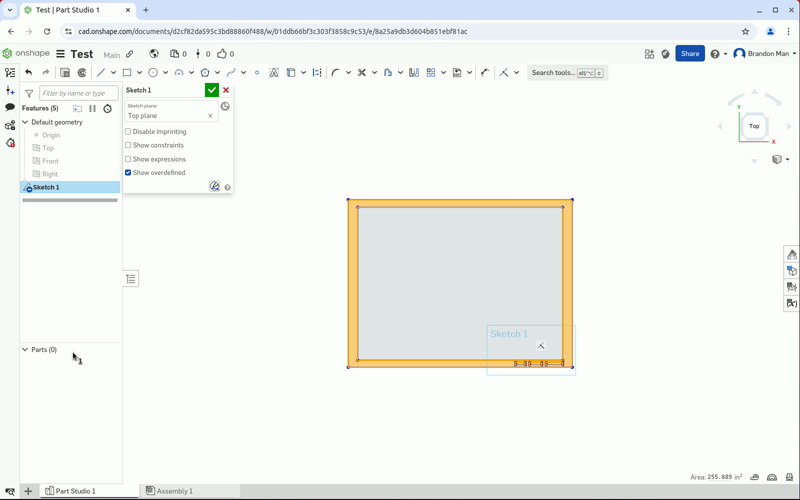
key(shift+y)
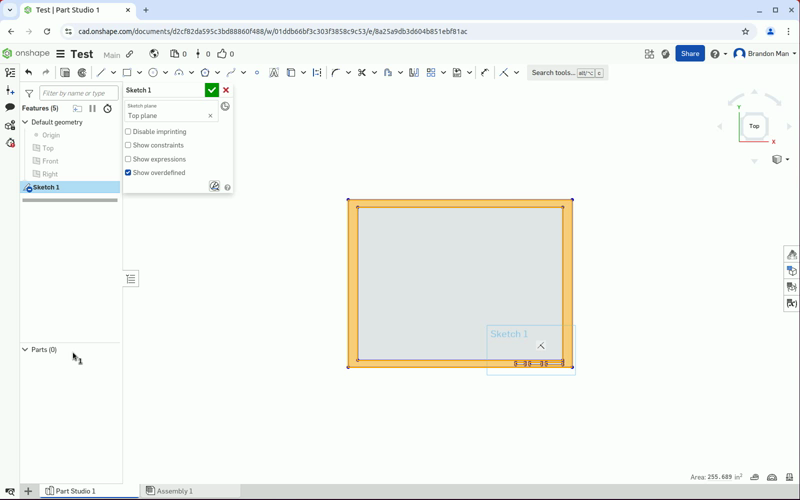
key(shift+e)
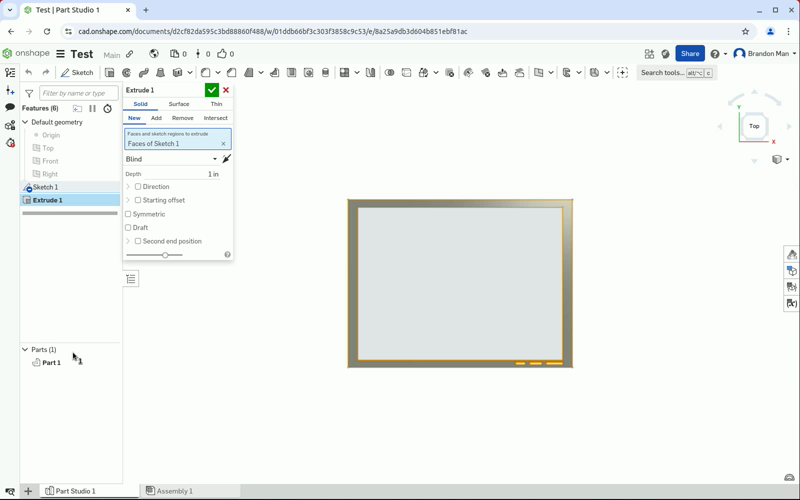
mouse_move(143, 106)
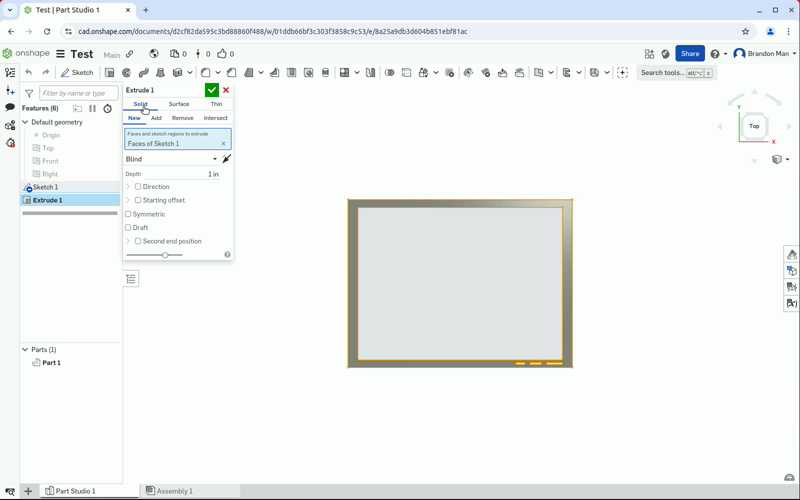
click(143, 106)
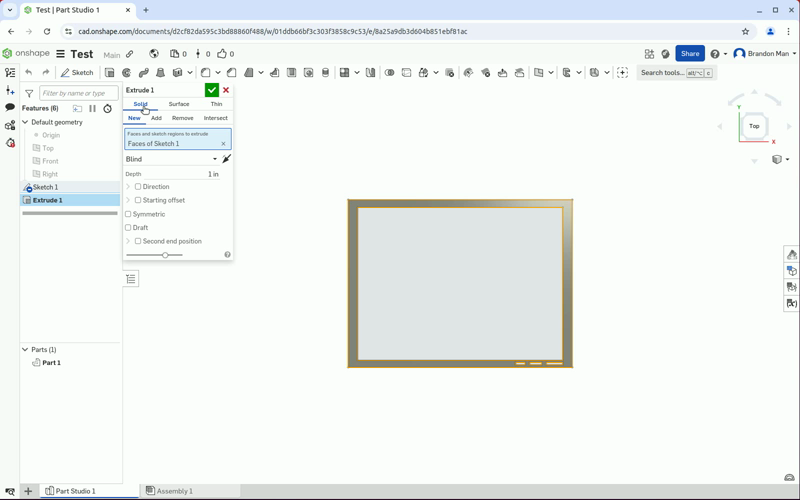
mouse_move(137, 120)
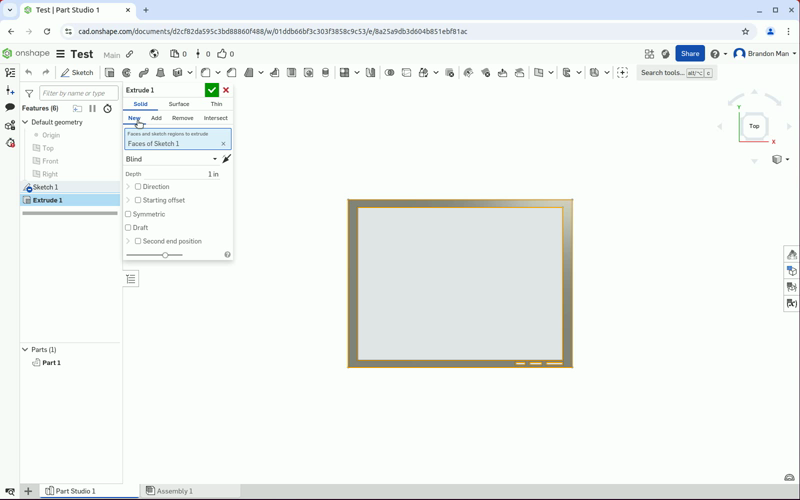
click(137, 120)
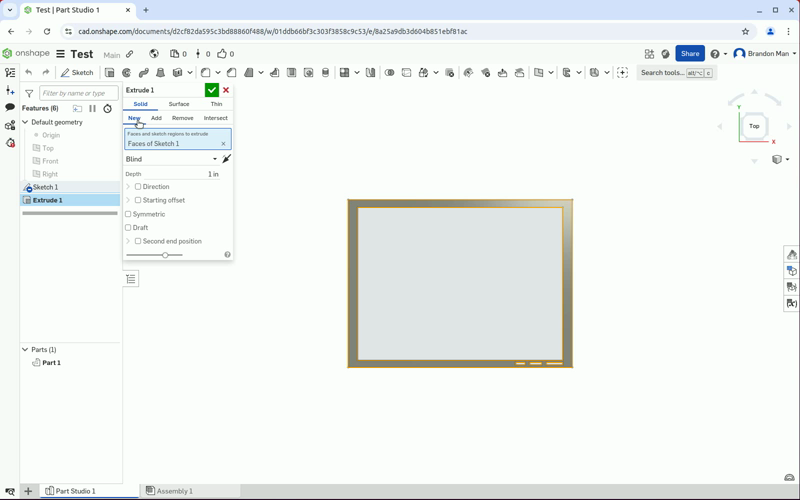
key(tab, 4)
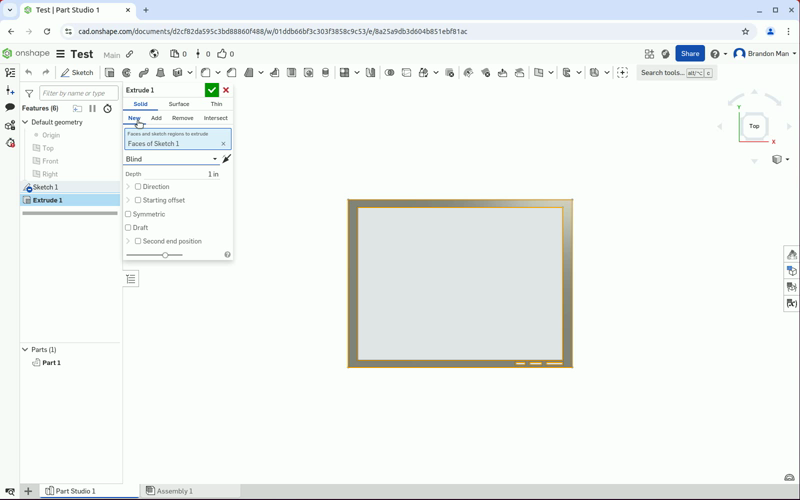
text(0.963)
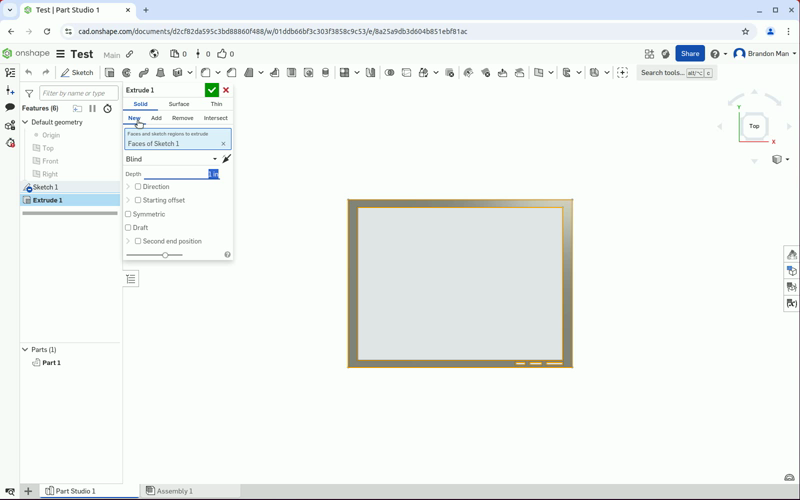
key(enter)
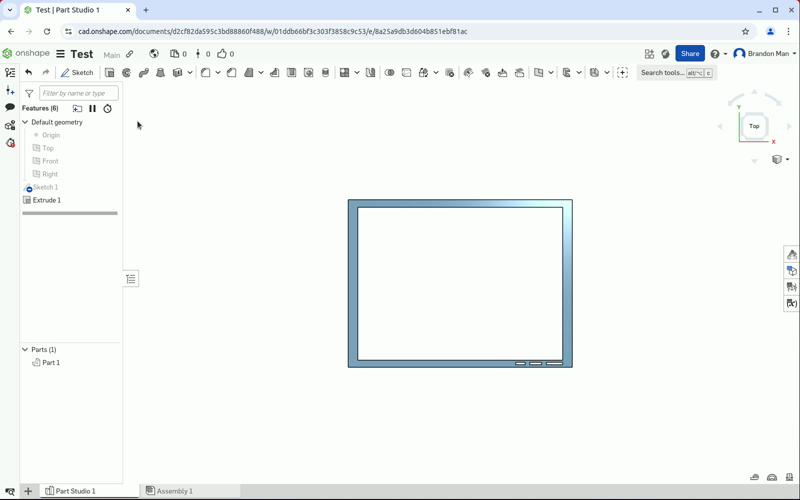
key(shift+h)
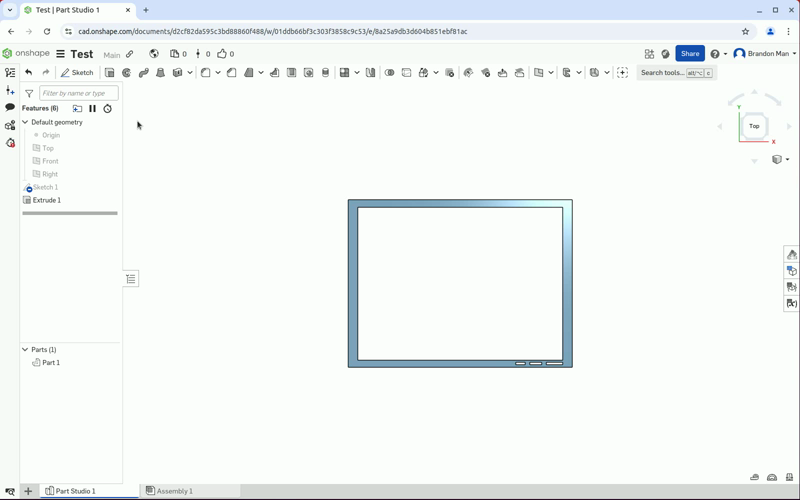
key(shift+h)
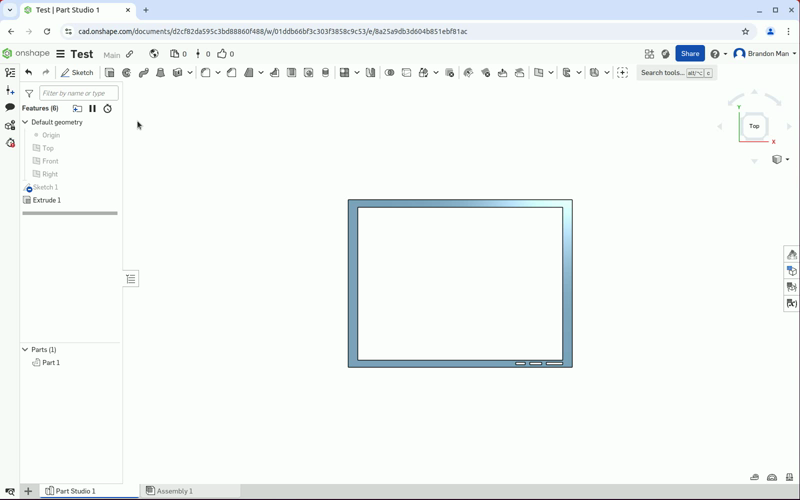
mouse_move(73, 189)
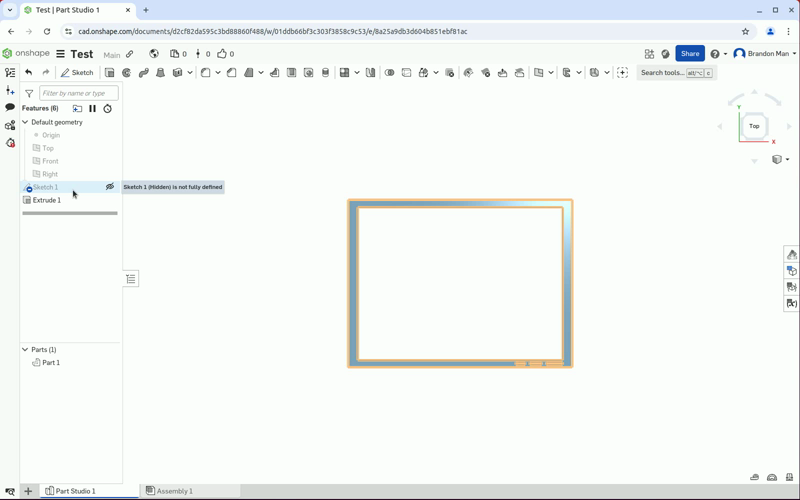
click(73, 189)
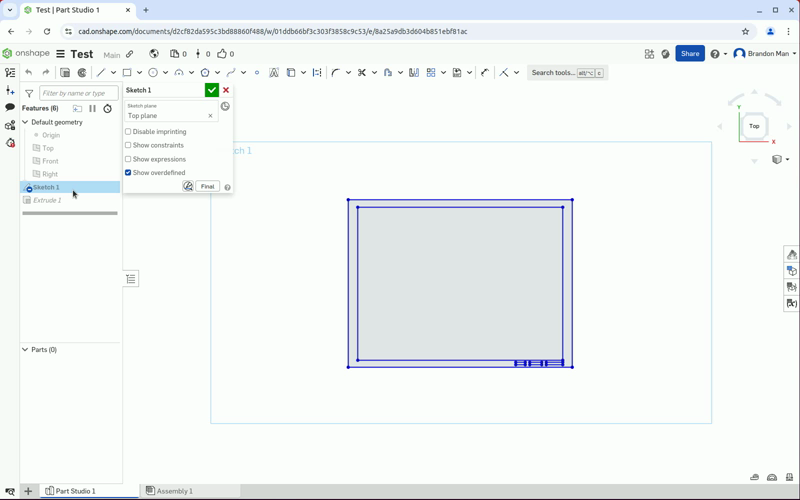
mouse_move(229, 92)
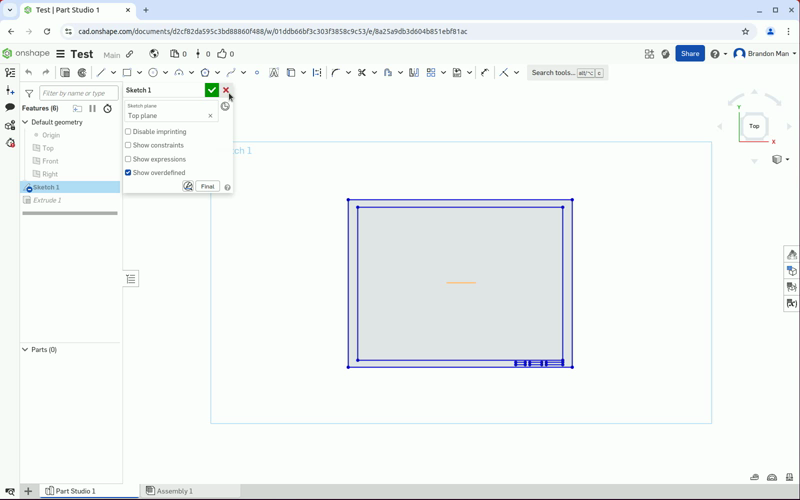
click(229, 92)
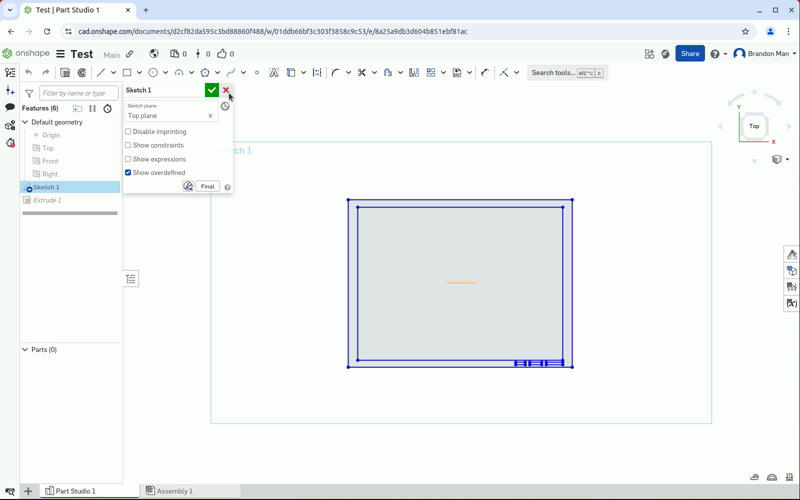
key(shift+s)
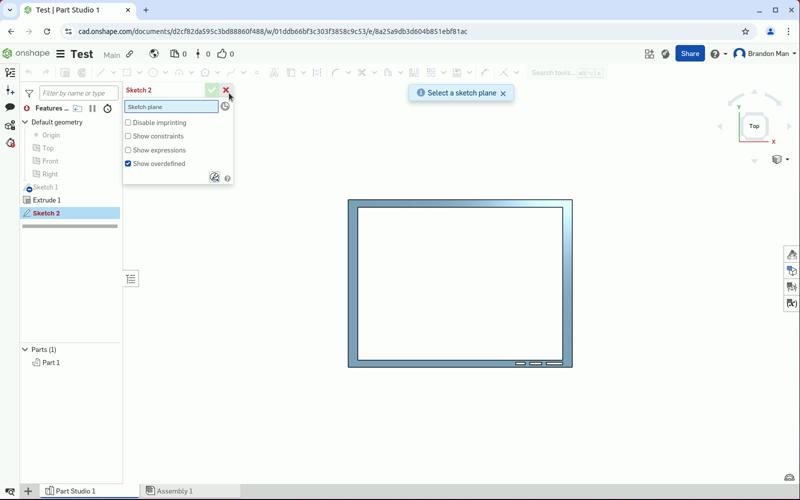
mouse_move(73, 150)
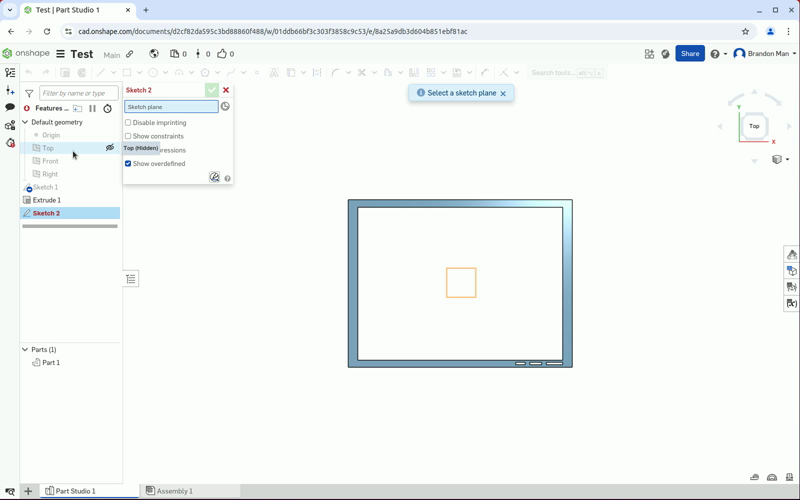
click(73, 150)
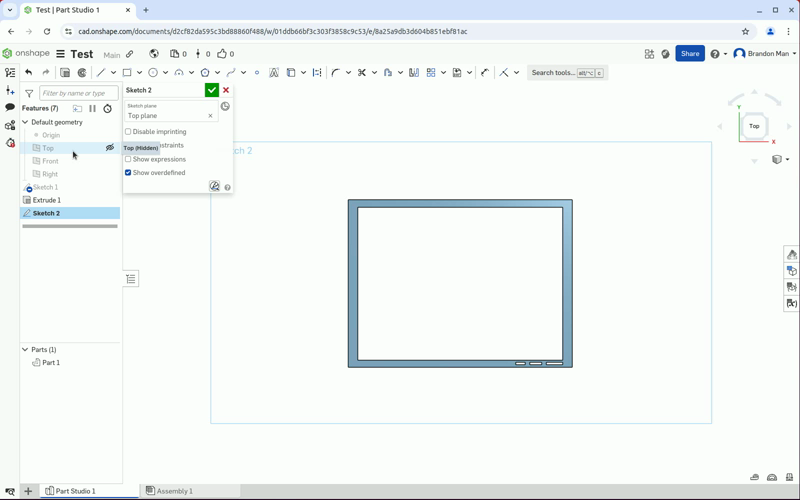
mouse_move(73, 352)
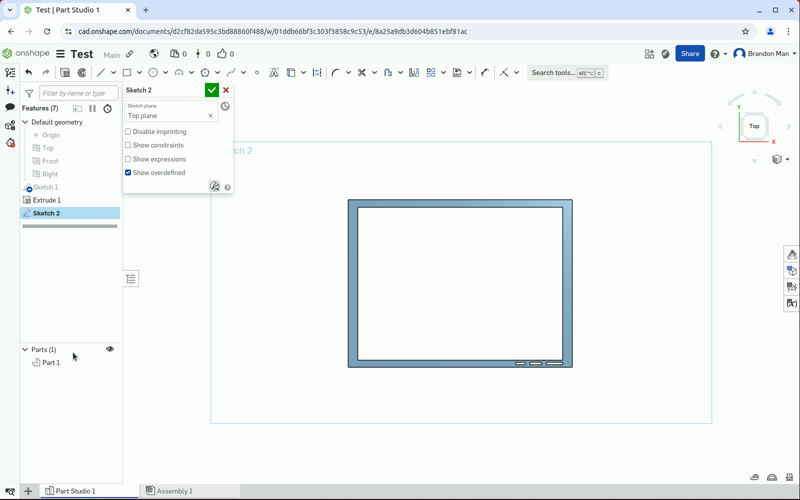
key(y)
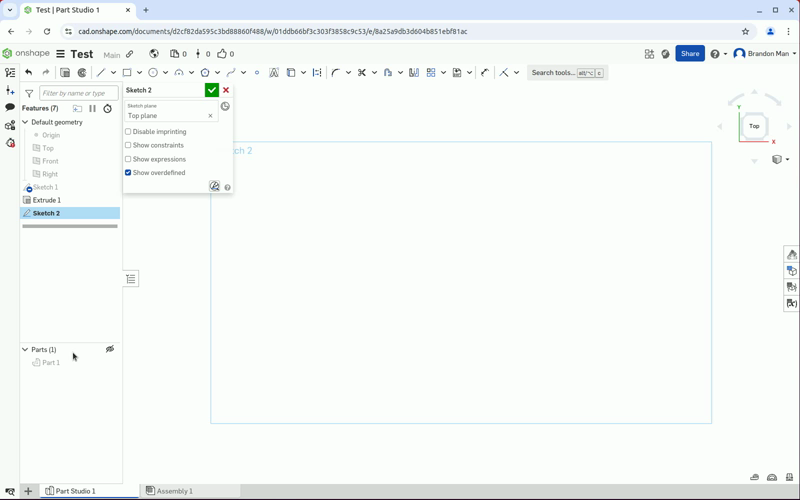
key(l)
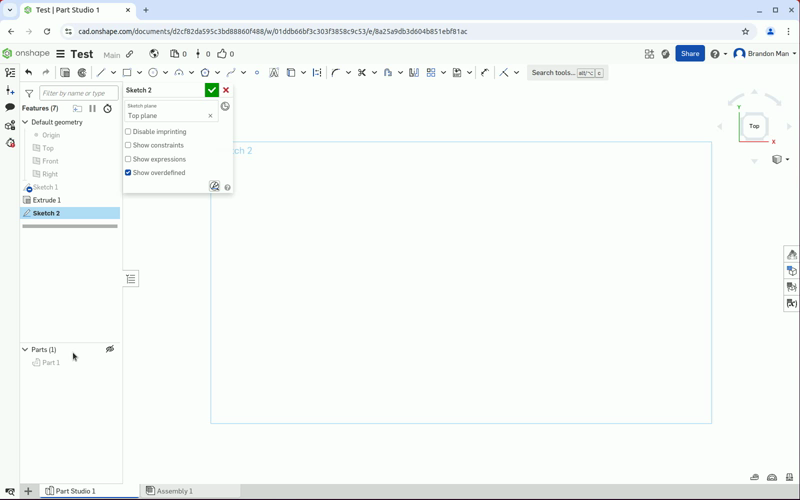
key_down(shift)
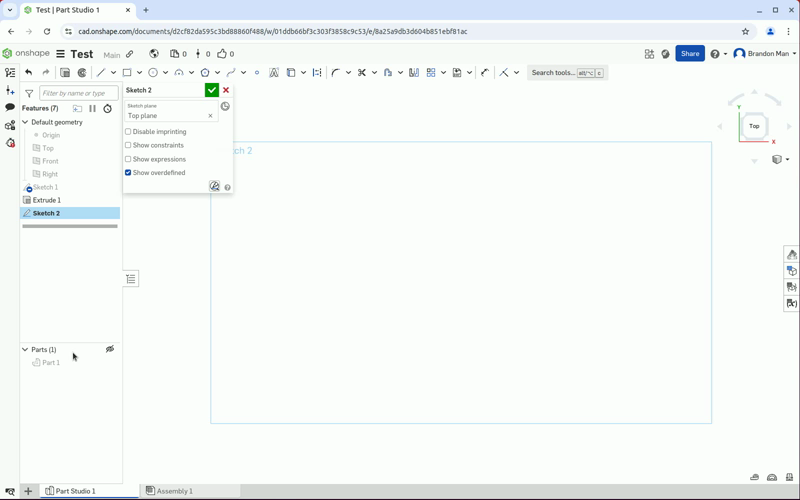
mouse_move(357, 360)
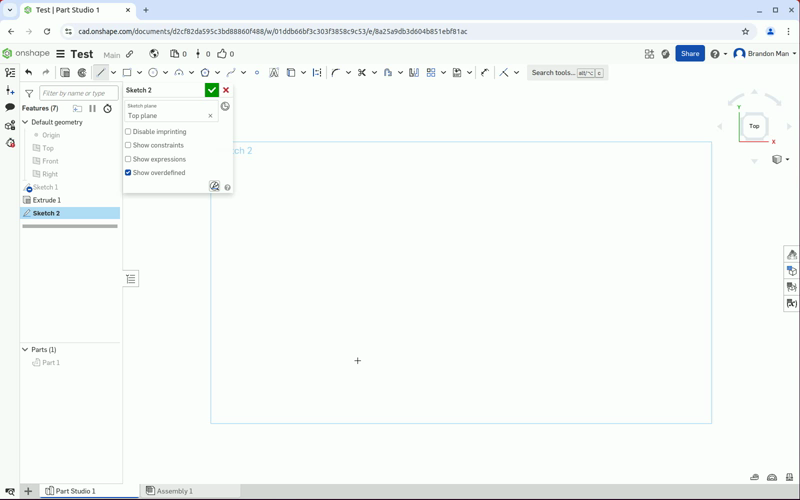
click(357, 360)
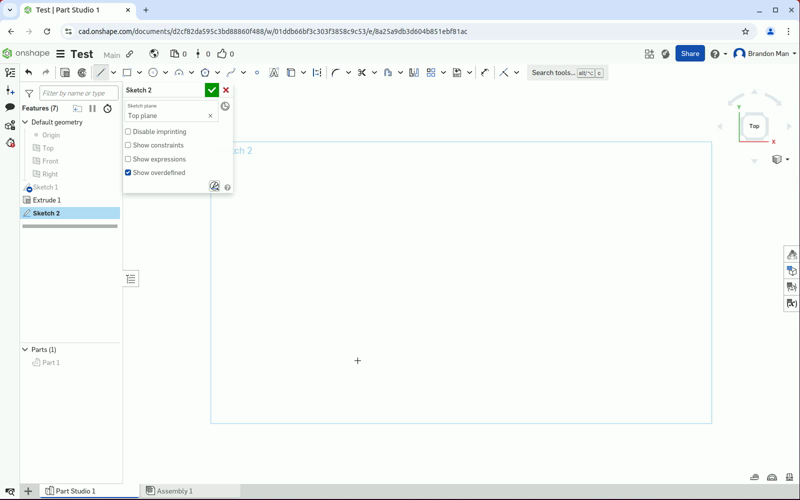
key_up(shift)
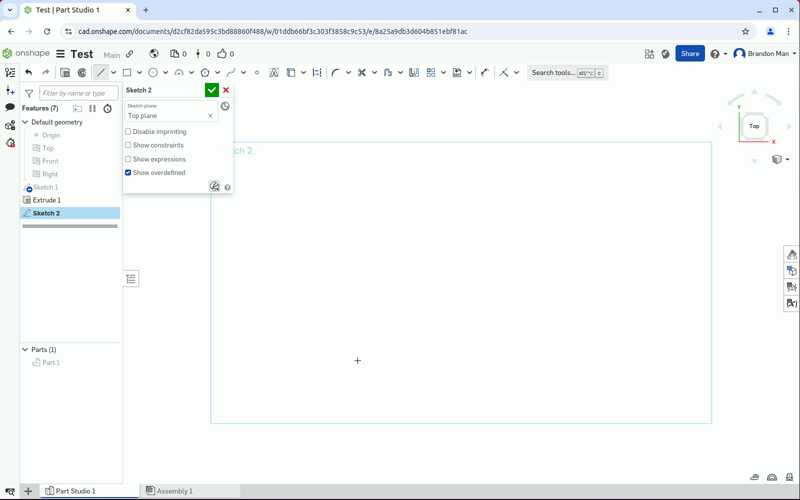
key_down(shift)
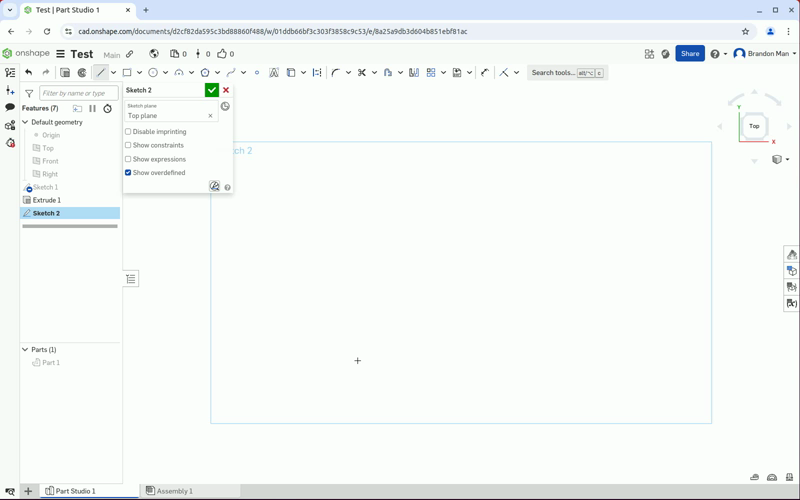
mouse_move(562, 360)
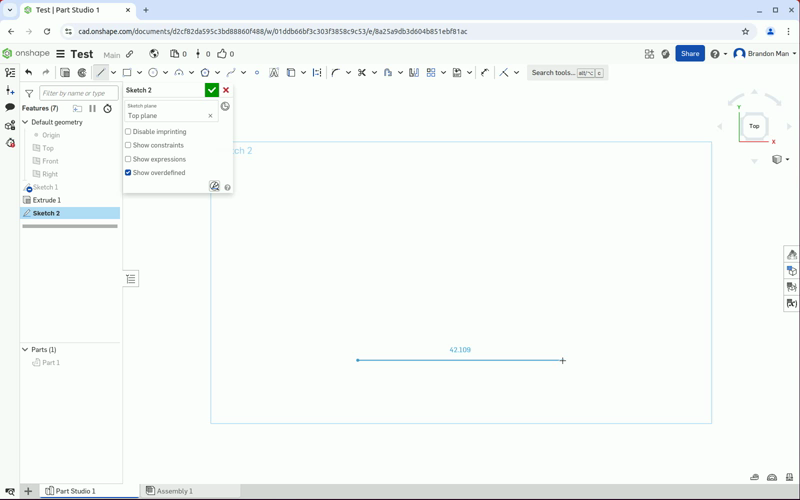
click(562, 360)
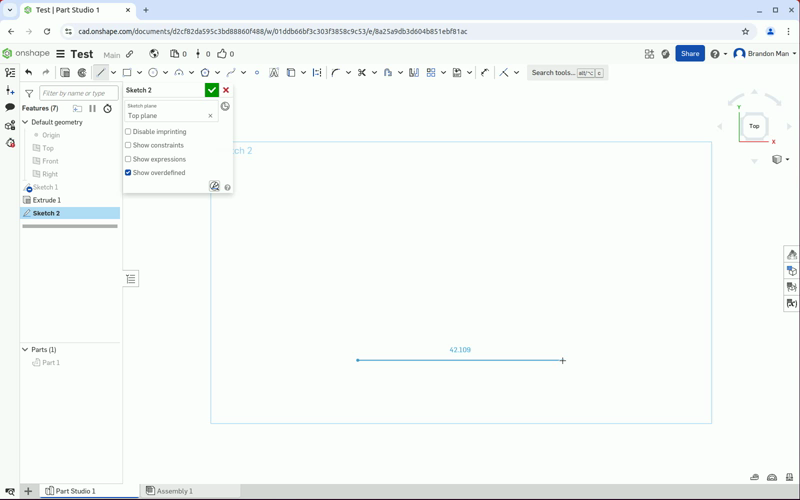
key_up(shift)
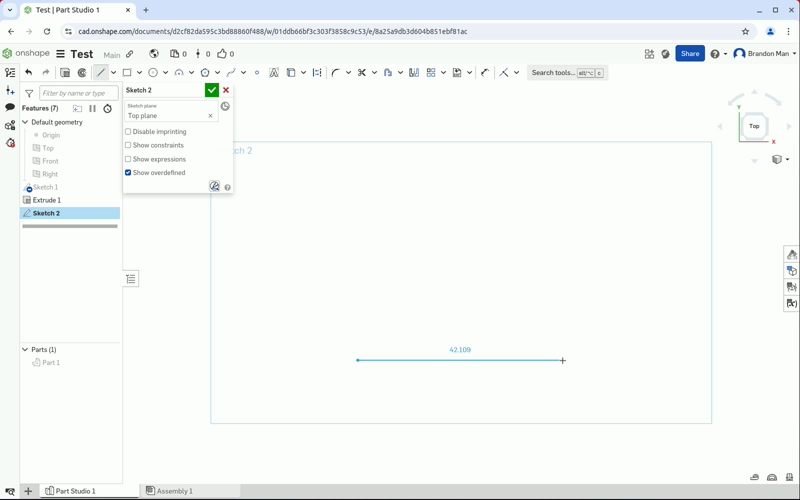
key_down(shift)
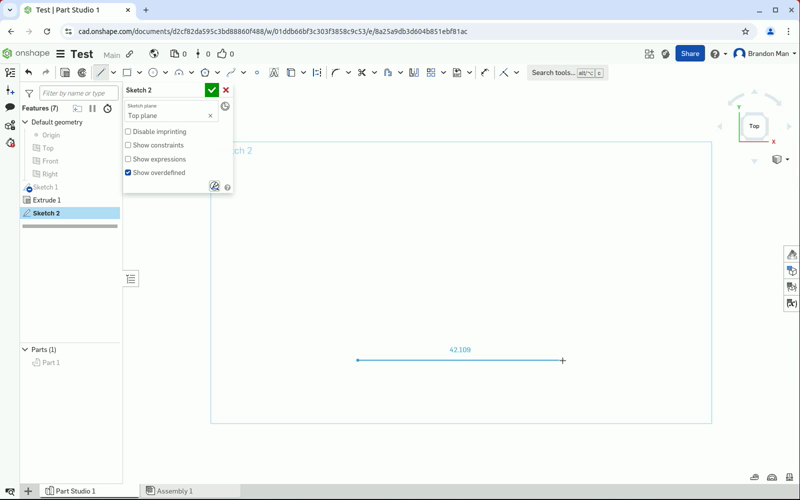
mouse_move(562, 207)
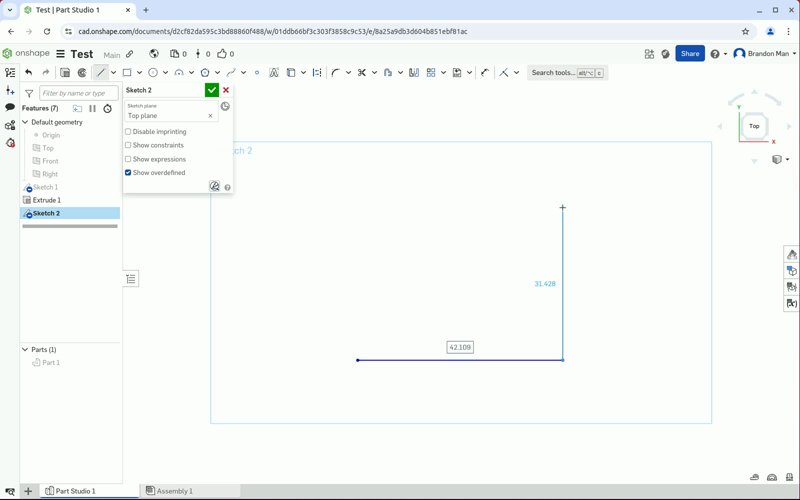
click(562, 207)
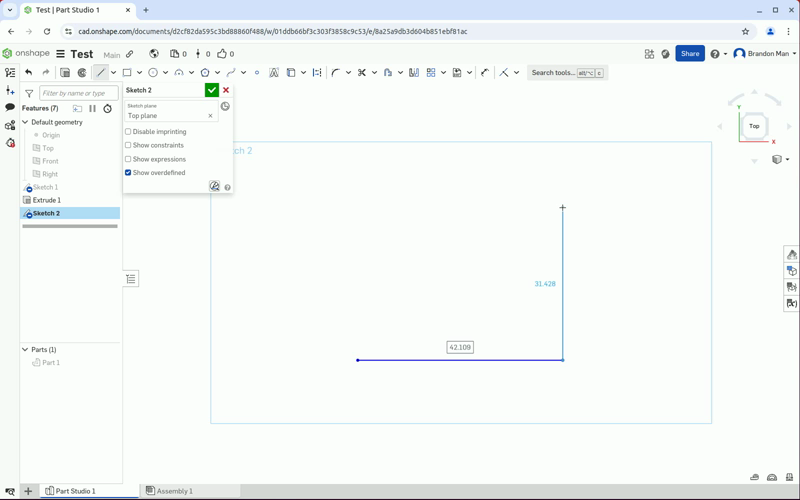
key_up(shift)
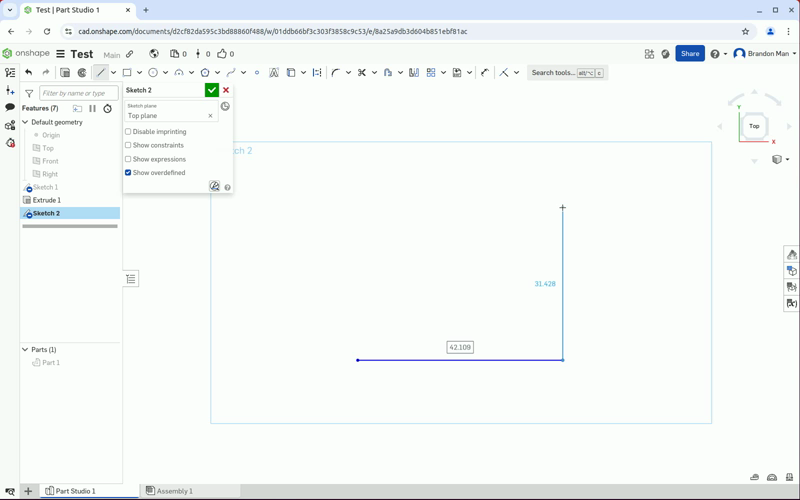
key_down(shift)
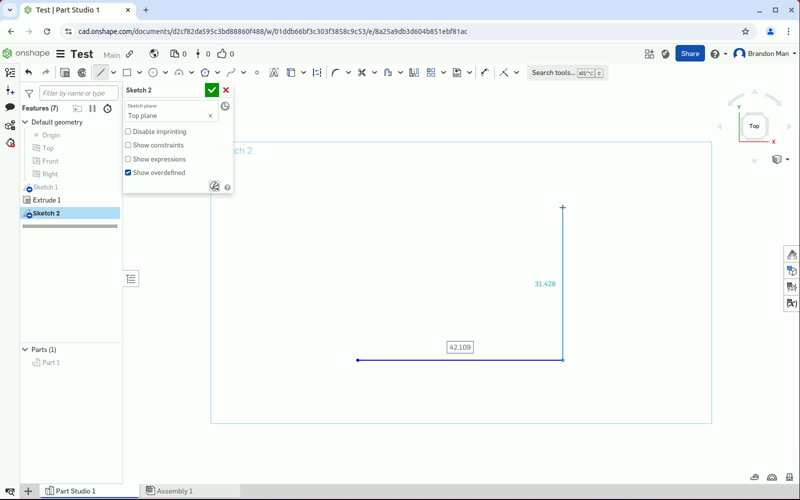
mouse_move(357, 207)
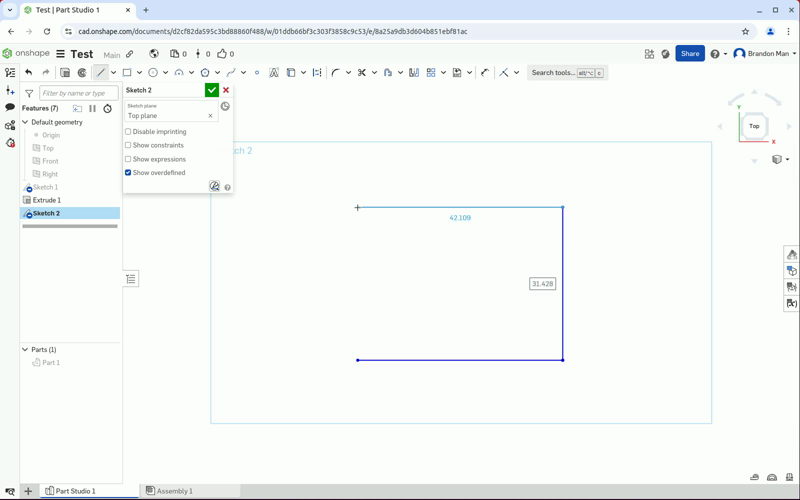
click(357, 207)
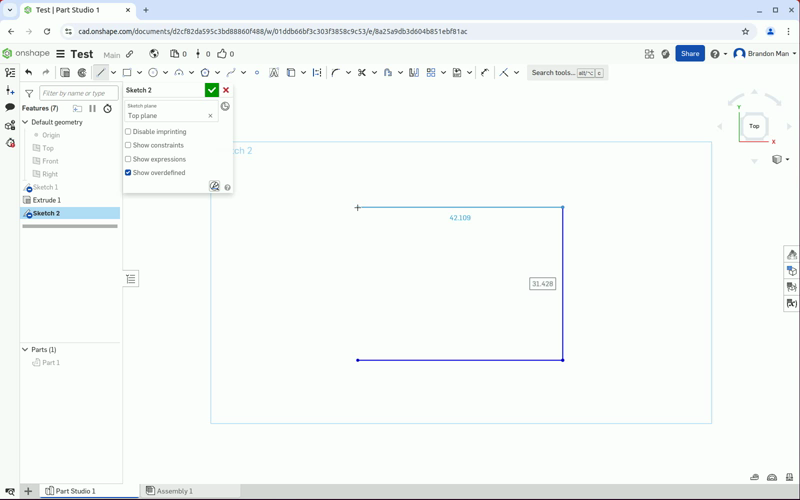
key_up(shift)
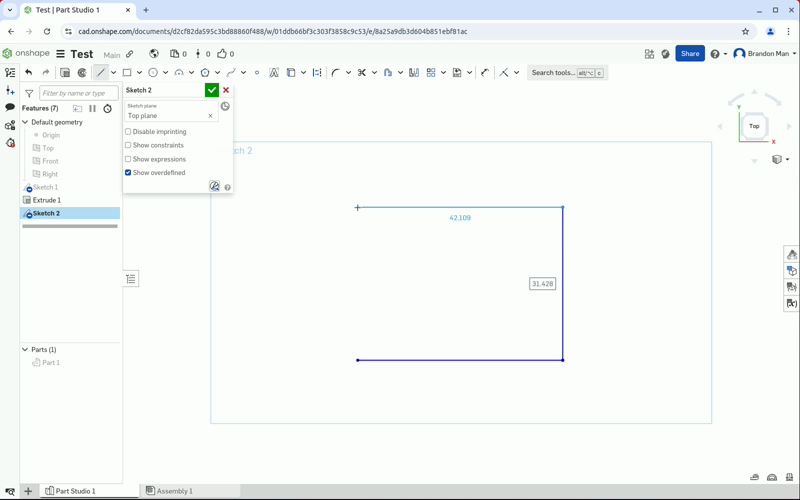
key_down(shift)
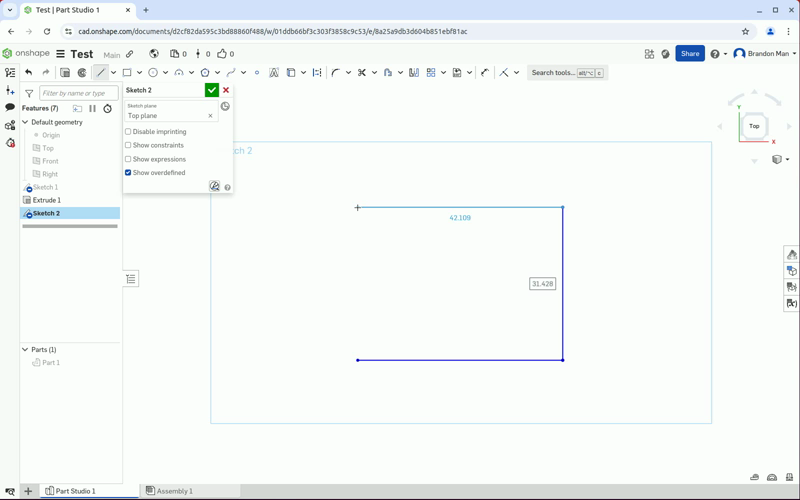
mouse_move(357, 360)
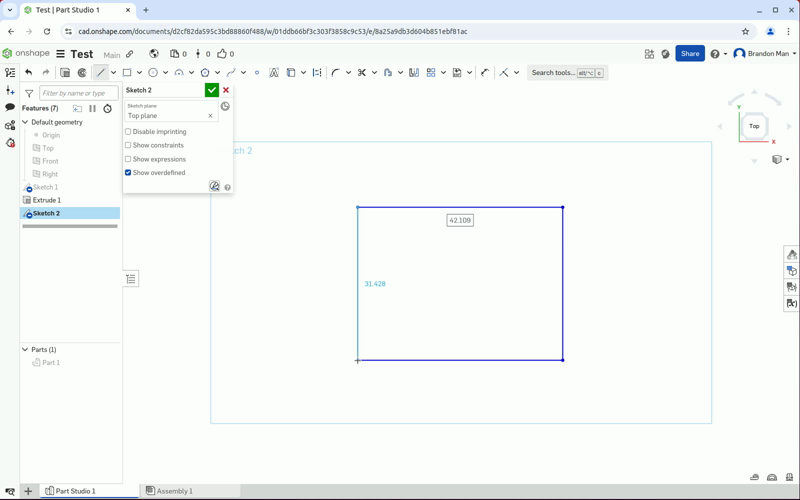
key_up(shift)
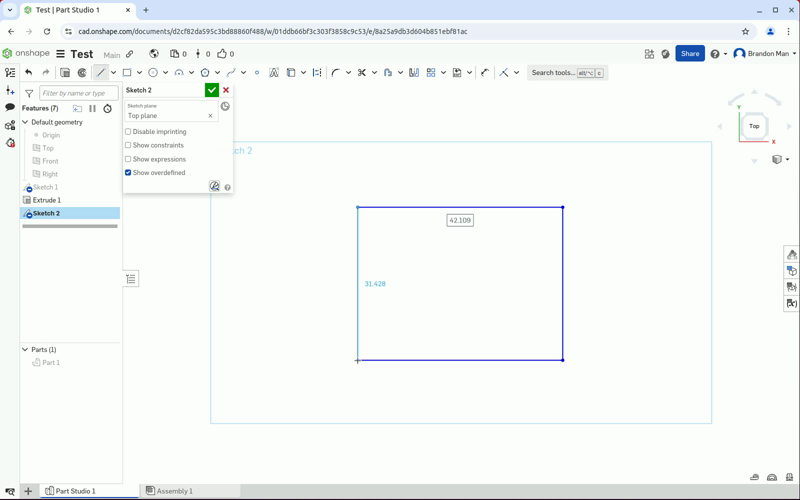
click(357, 360)
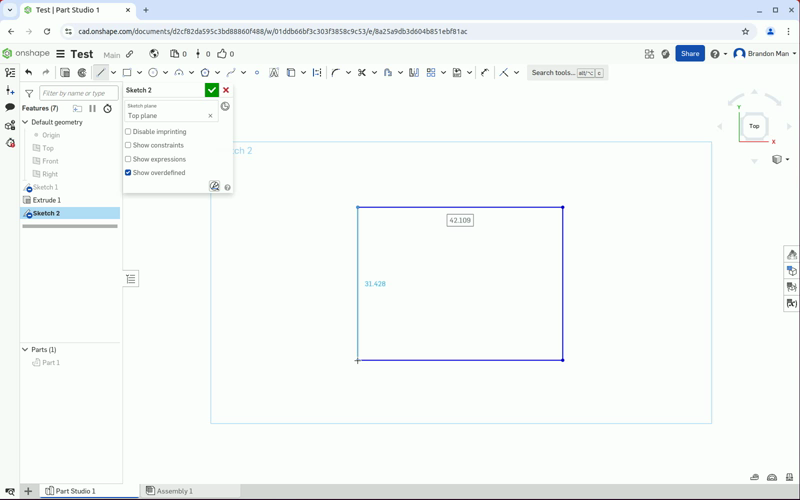
key(esc)
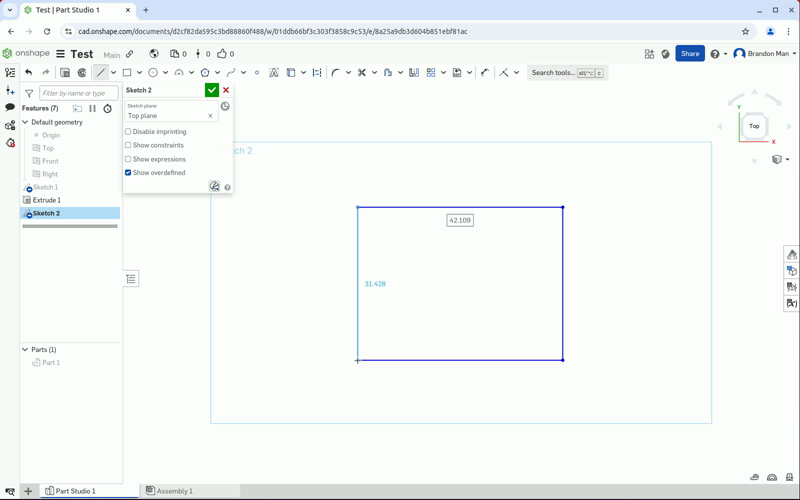
mouse_move(392, 266)
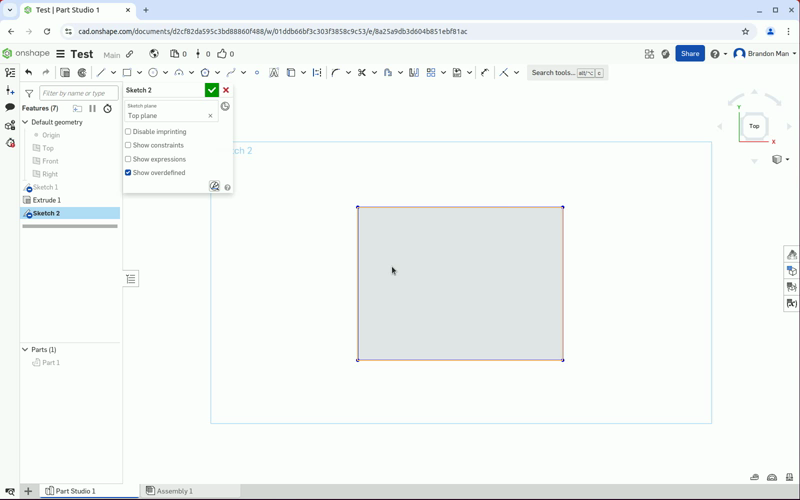
click(392, 266)
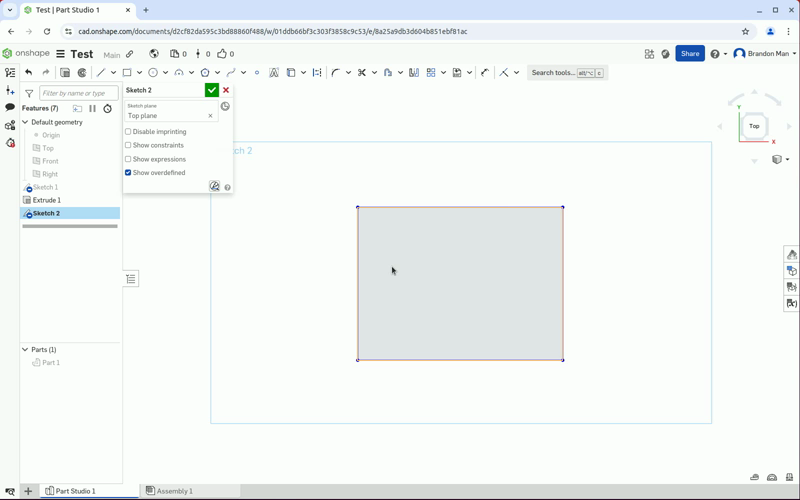
mouse_move(73, 352)
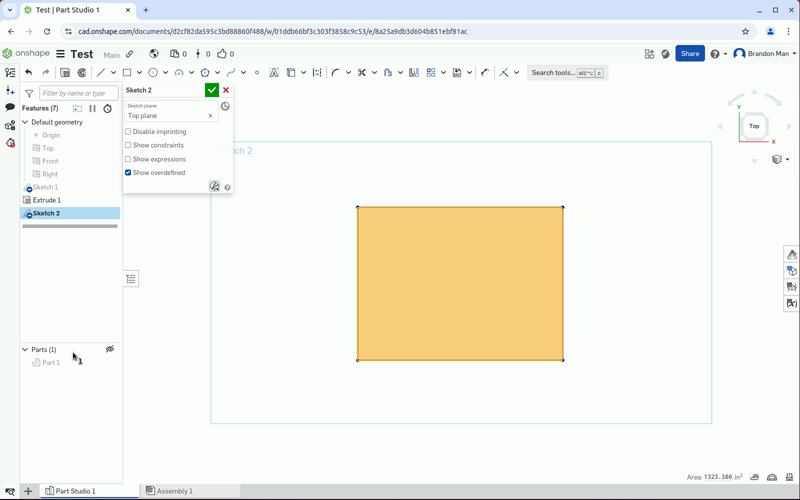
key(shift+y)
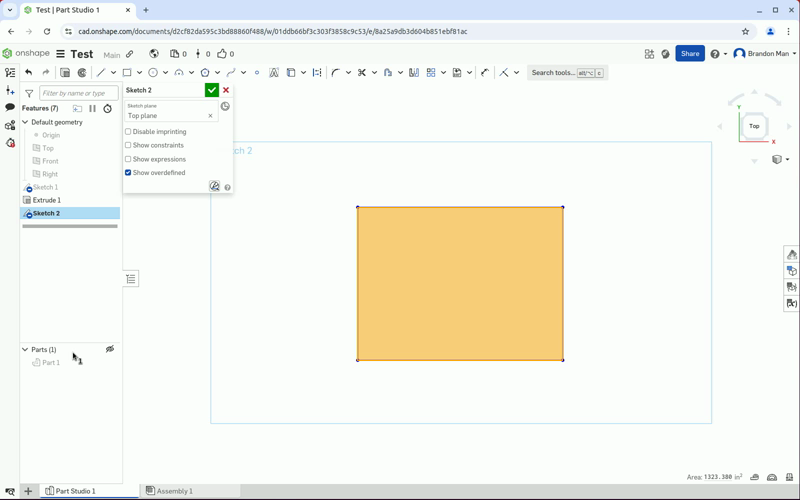
key(shift+e)
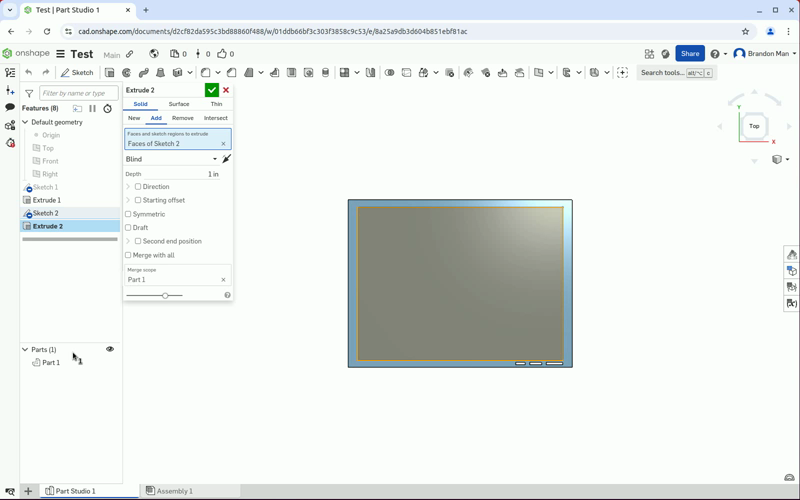
mouse_move(143, 106)
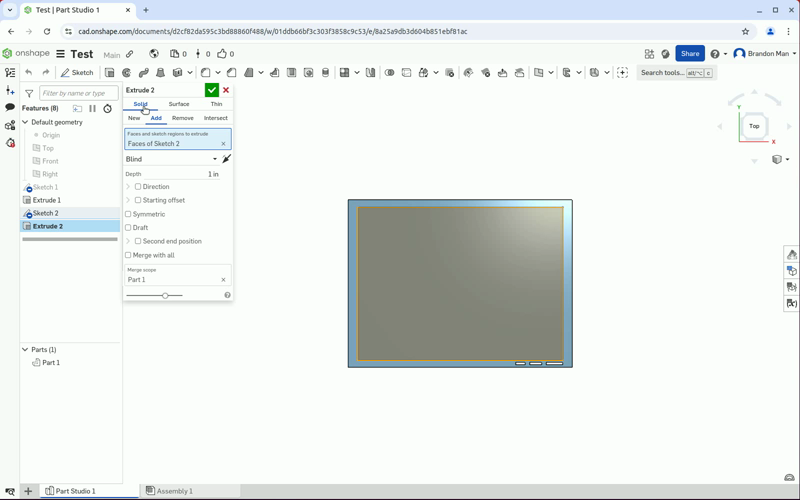
click(143, 106)
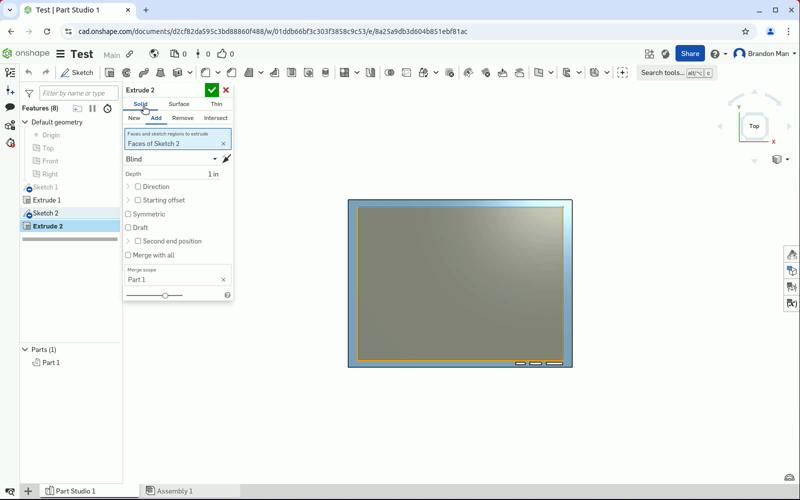
mouse_move(137, 120)
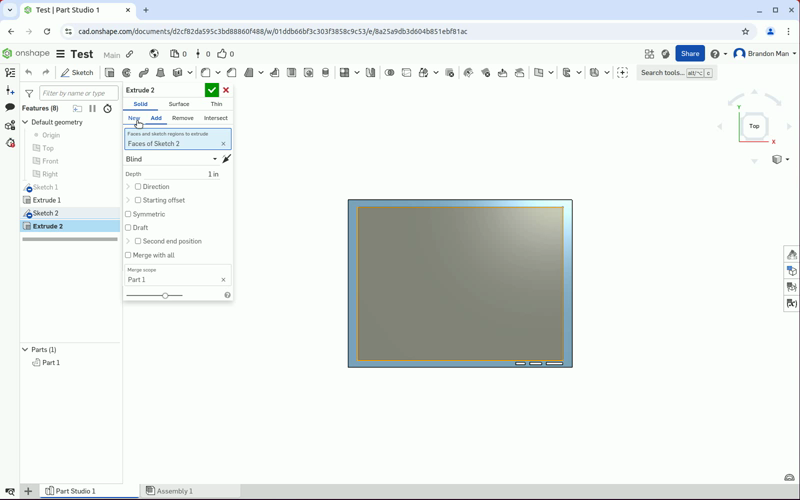
click(137, 120)
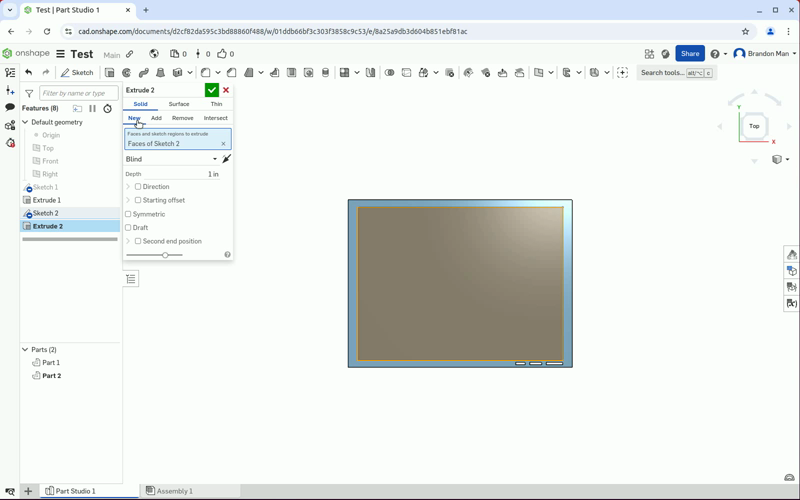
key(tab, 4)
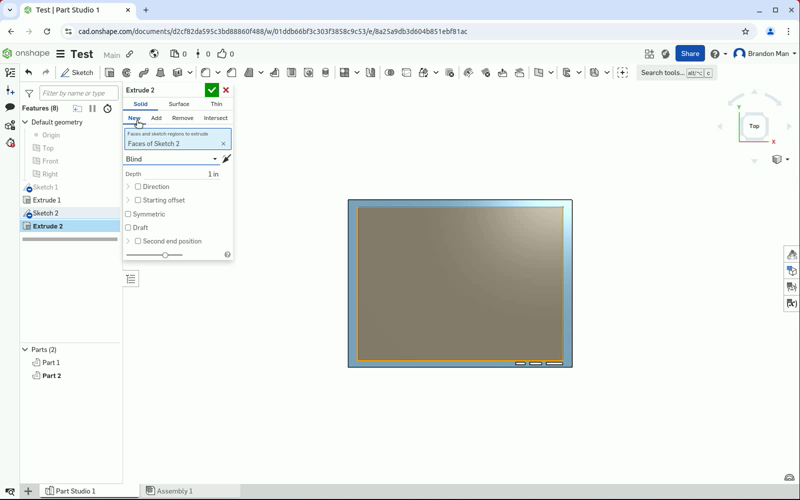
text(0.722)
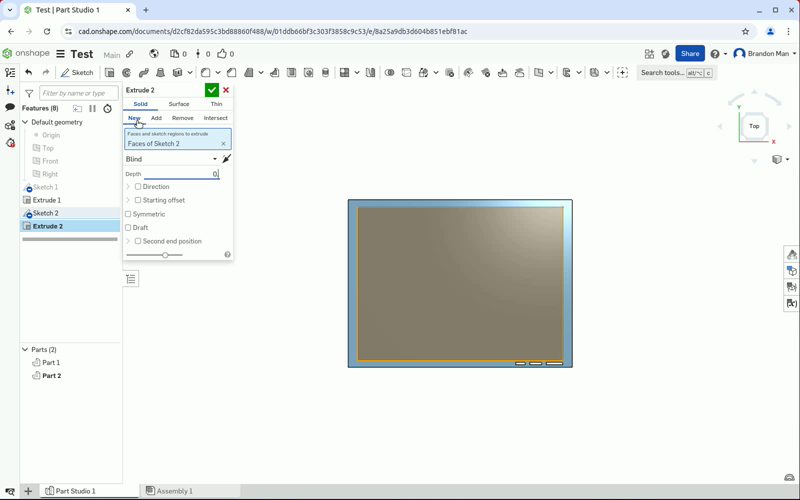
key(enter)
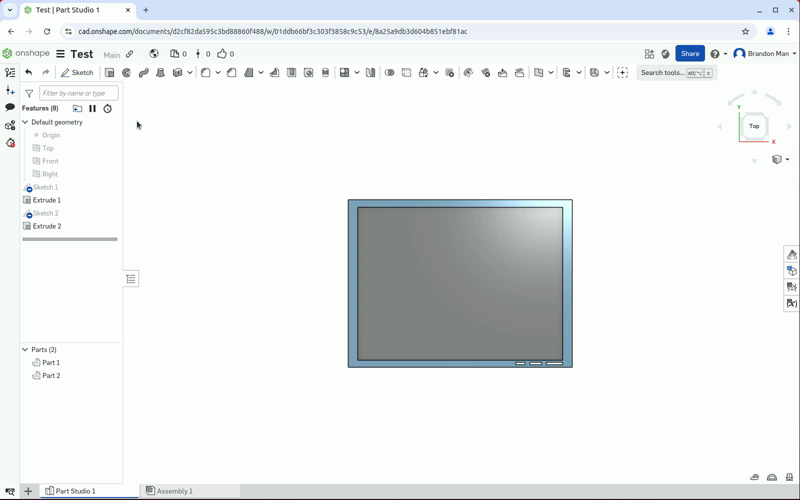
key(shift+h)
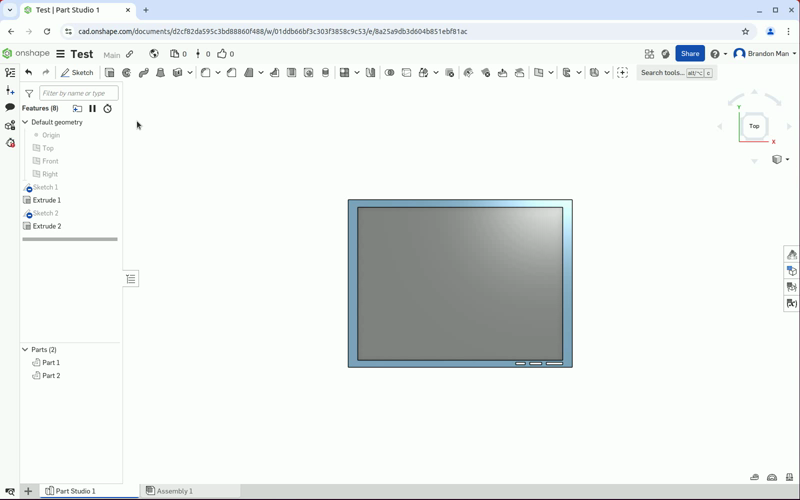
key(shift+h)
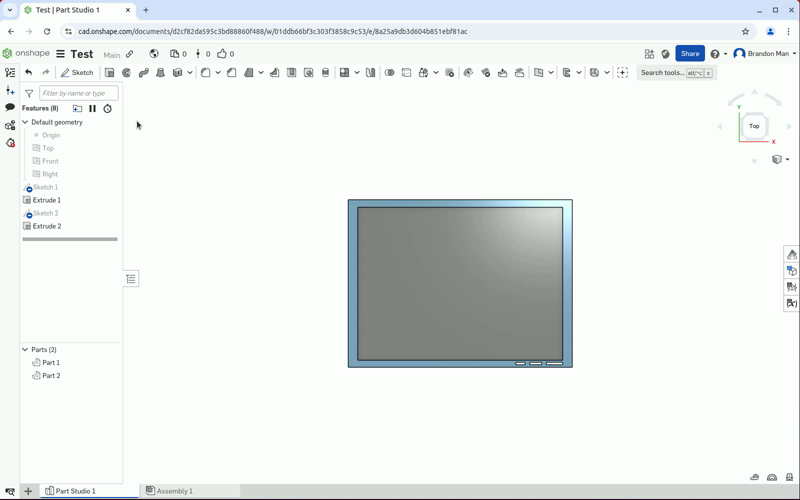
mouse_move(73, 189)
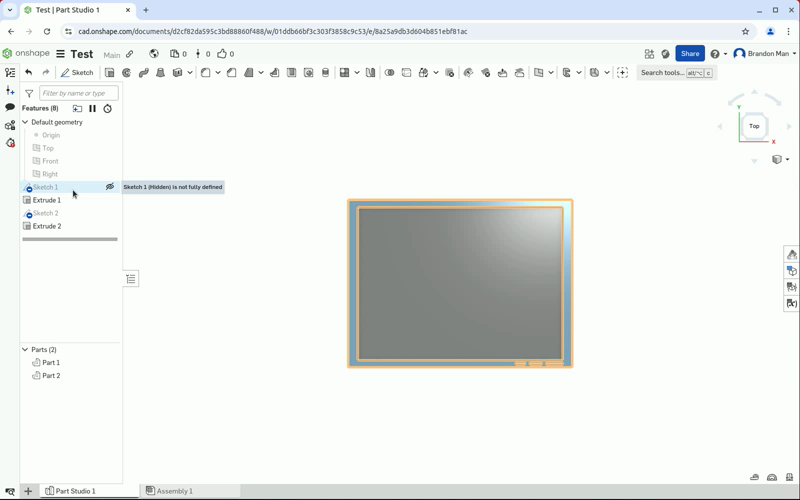
click(73, 189)
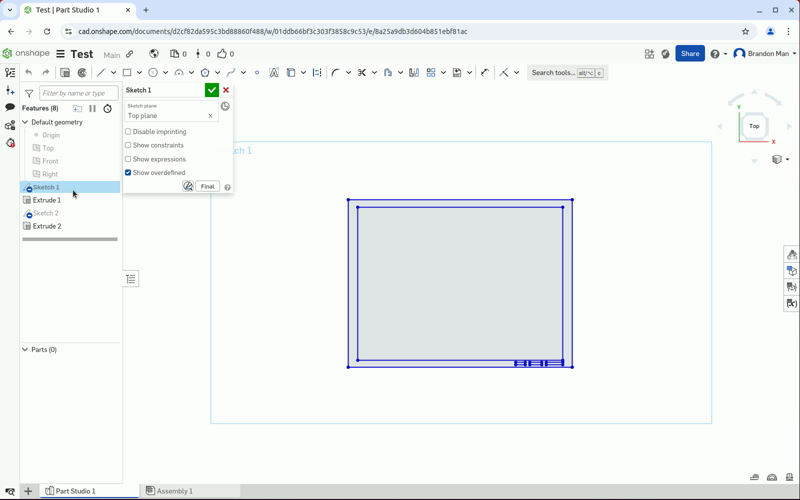
mouse_move(229, 92)
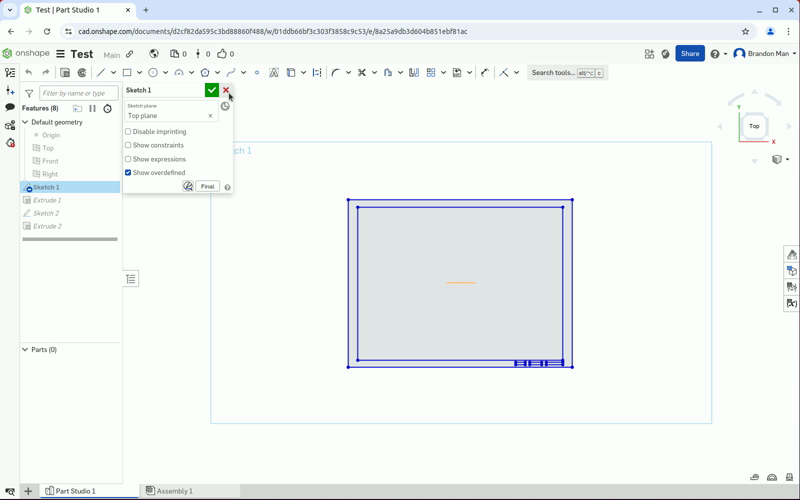
click(229, 92)
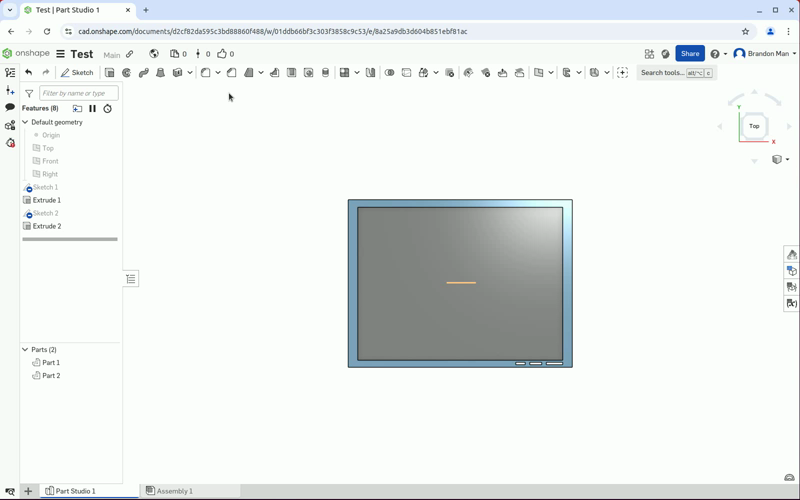
mouse_move(73, 352)
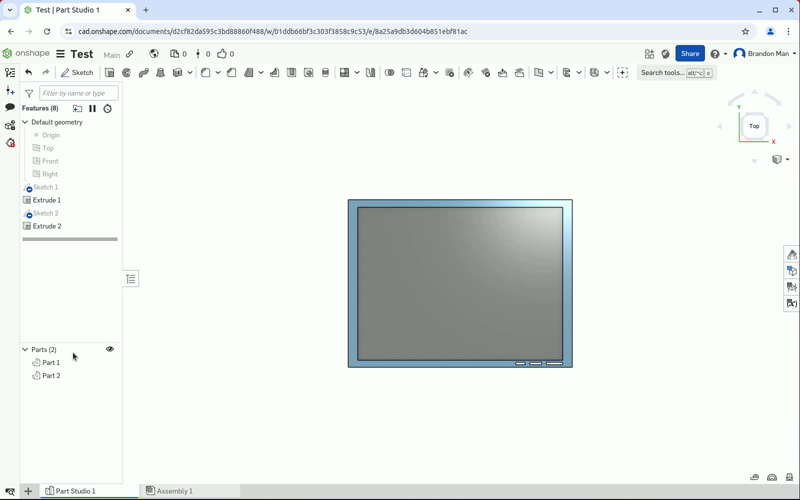
key(y)
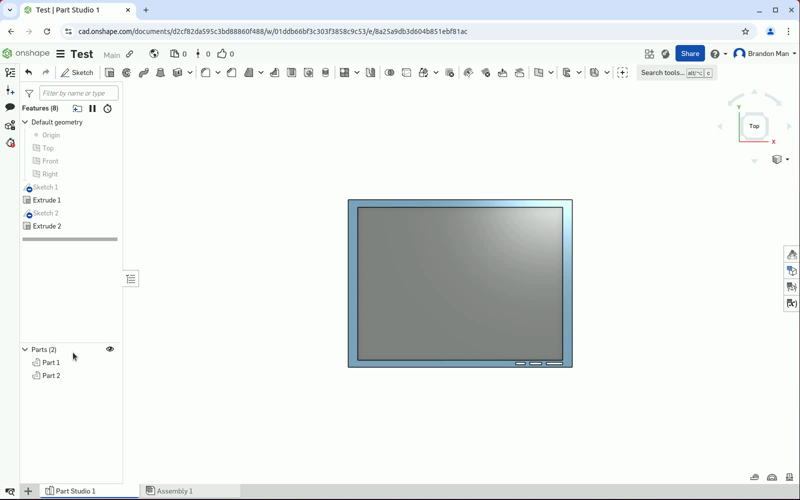
key(shift+p)
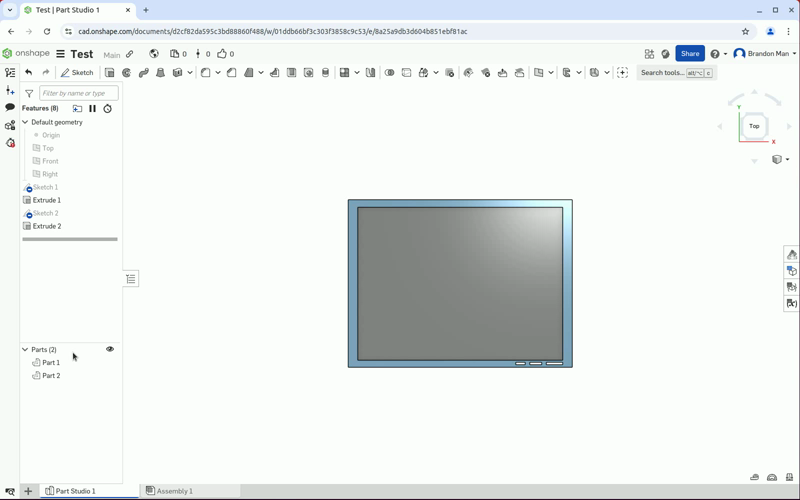
key(space)
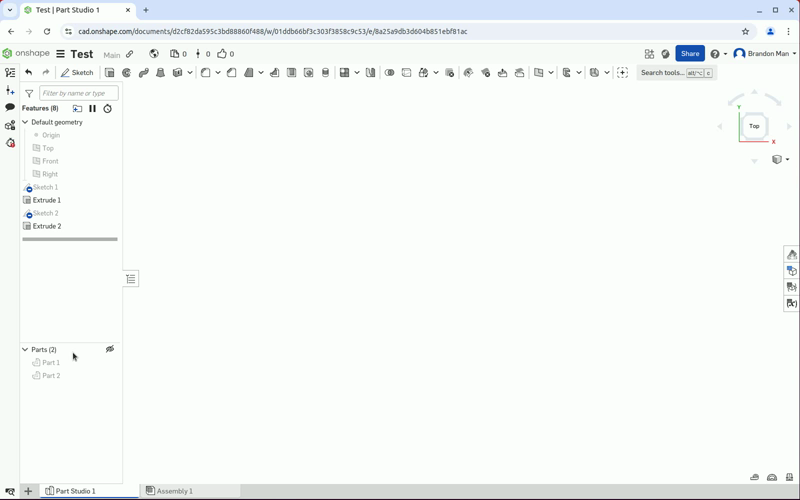
key_down(shift)
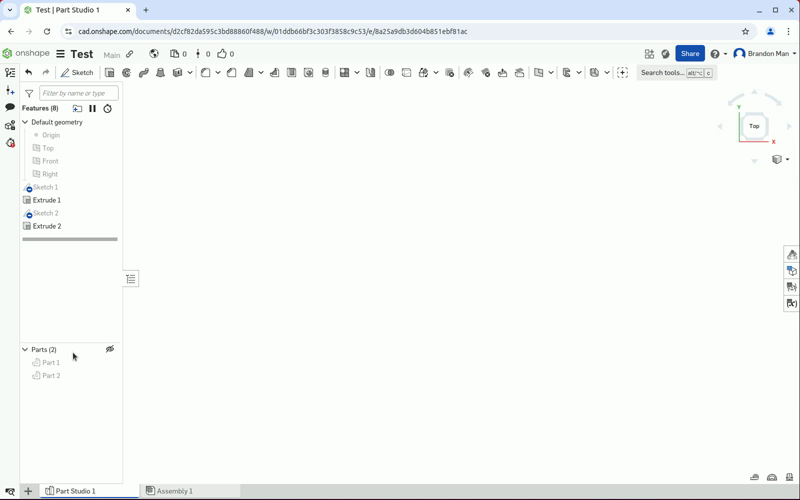
key(up)
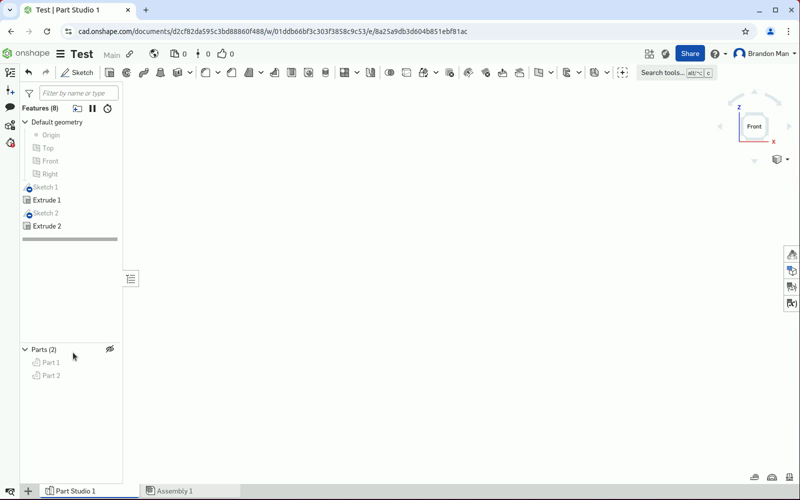
key_up(shift)
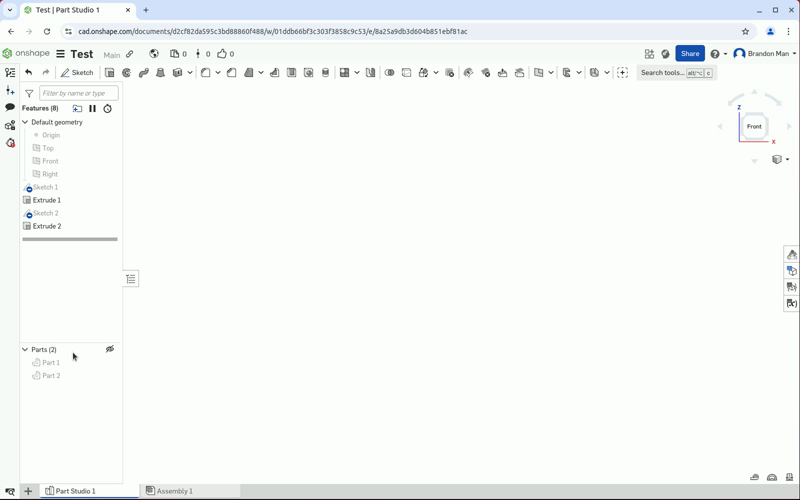
key(space)
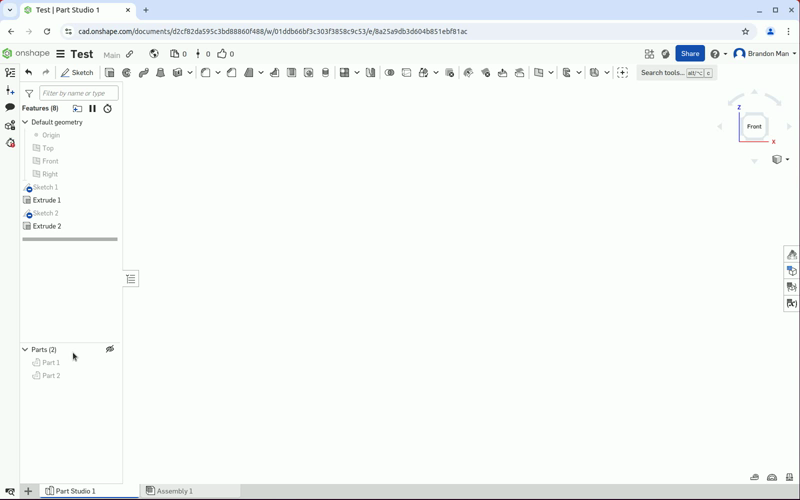
key_down(shift)
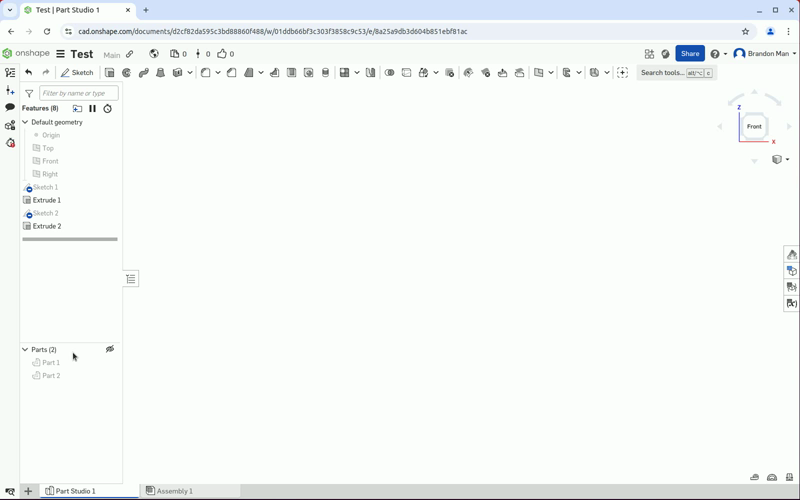
key(left)
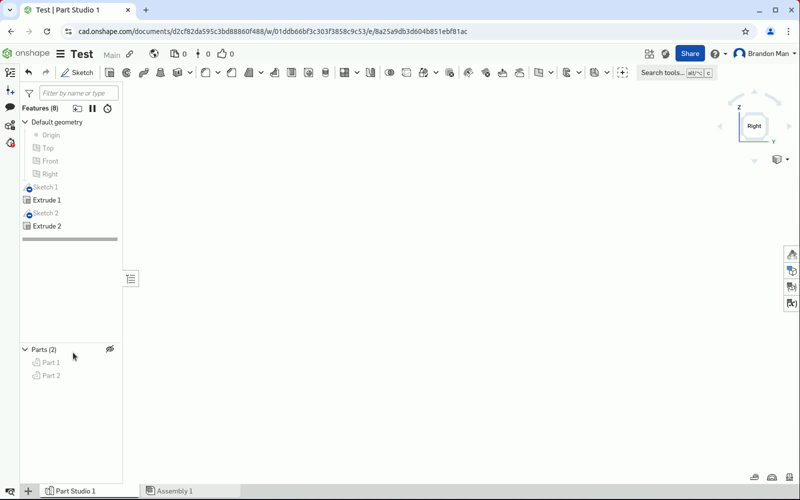
key_up(shift)
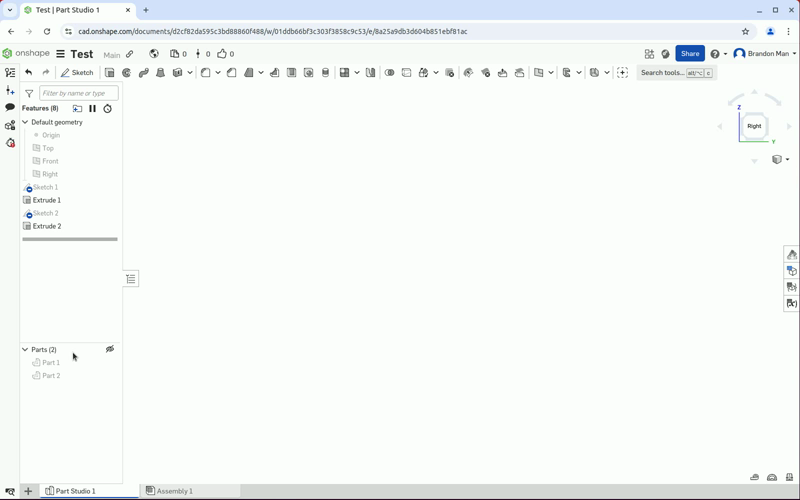
mouse_move(73, 352)
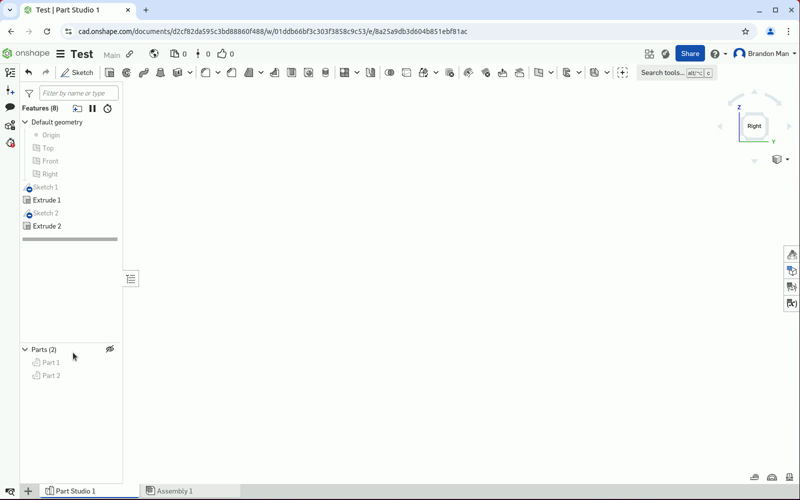
key(shift+y)
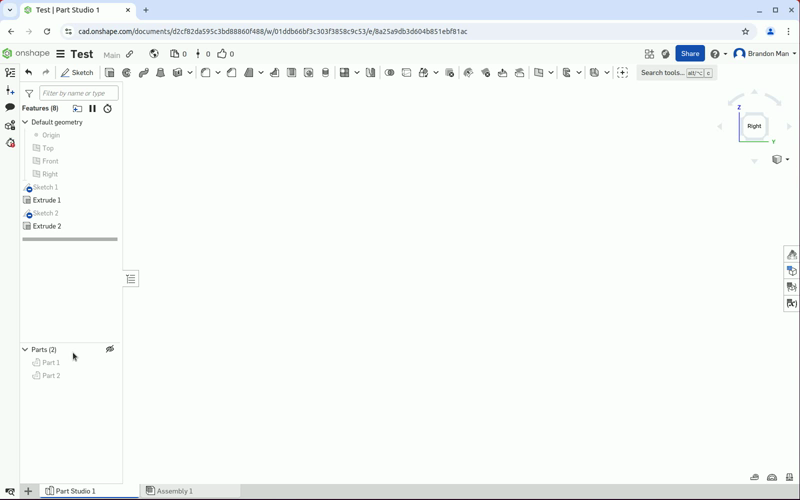
key(shift+s)
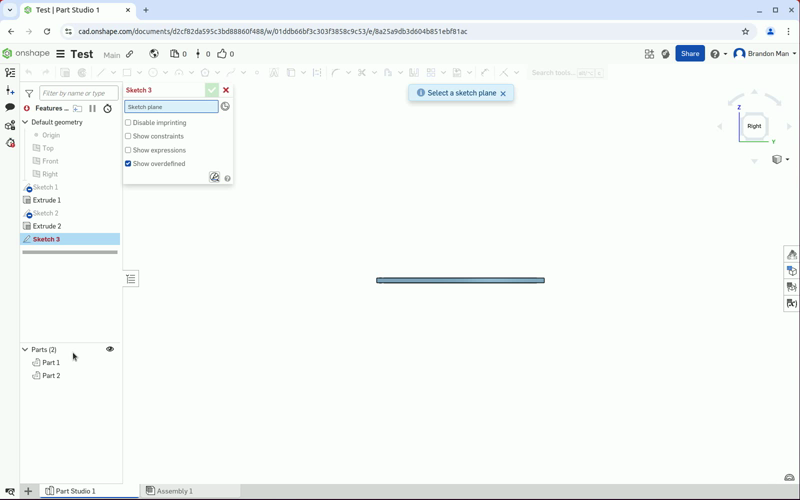
mouse_move(73, 176)
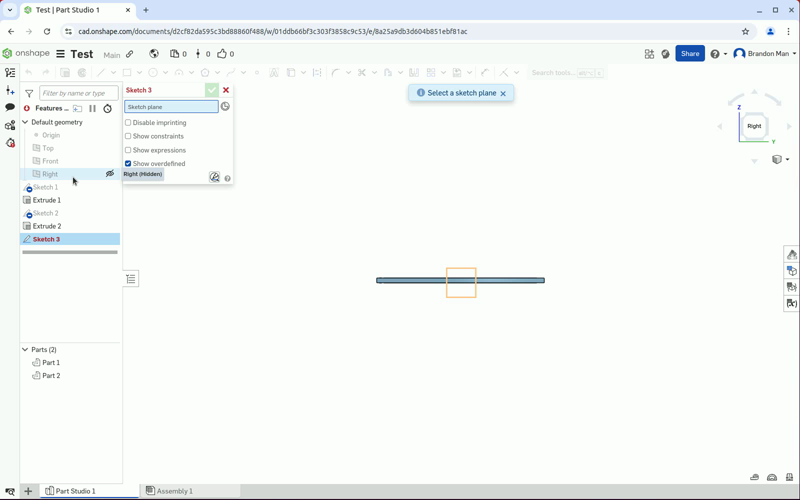
click(73, 176)
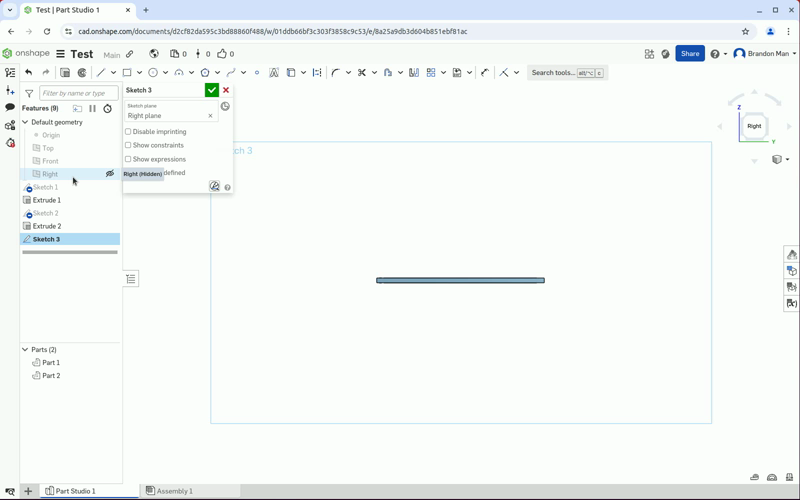
mouse_move(73, 352)
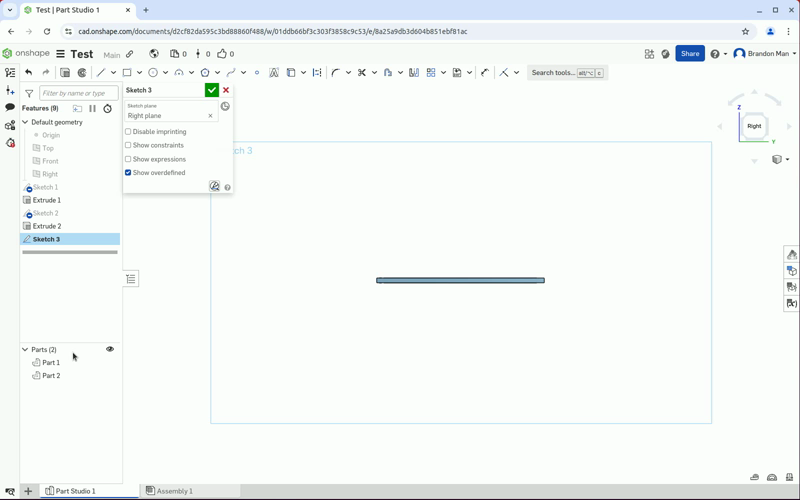
key(y)
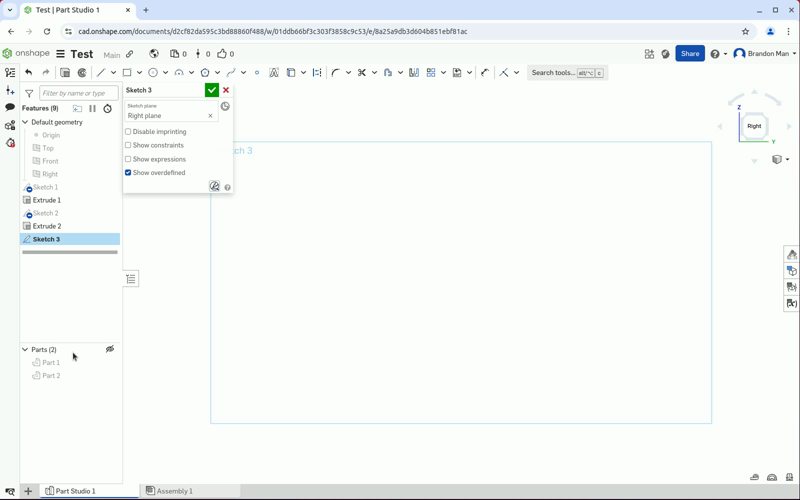
key(l)
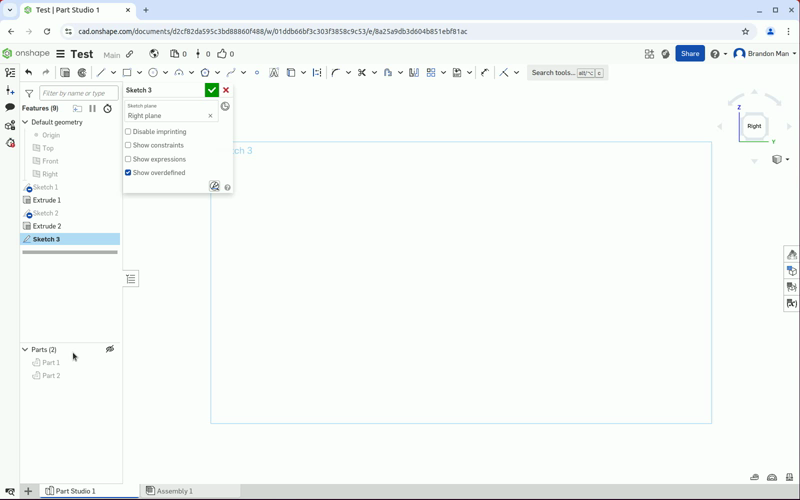
key_down(shift)
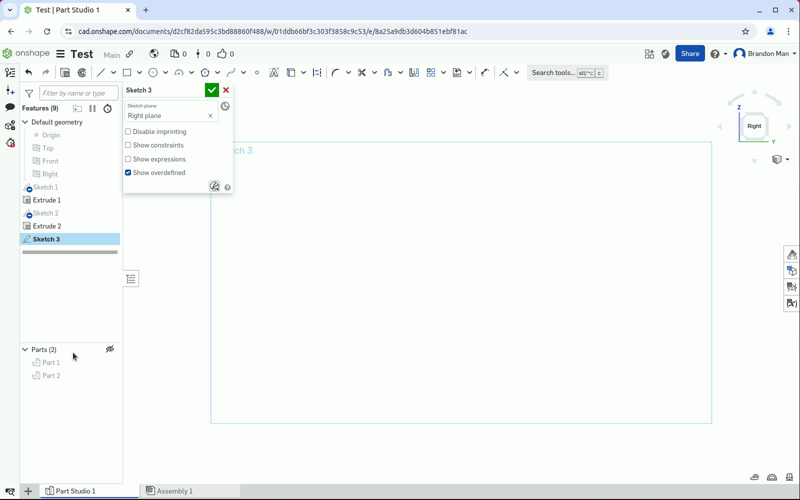
mouse_move(364, 300)
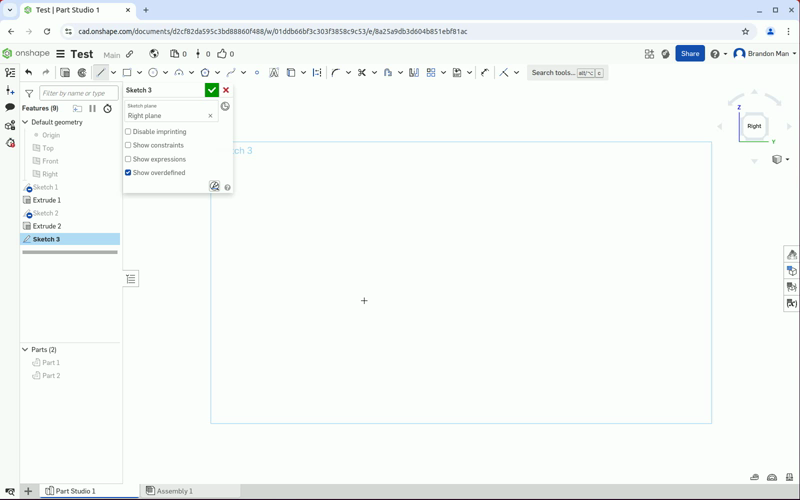
click(364, 300)
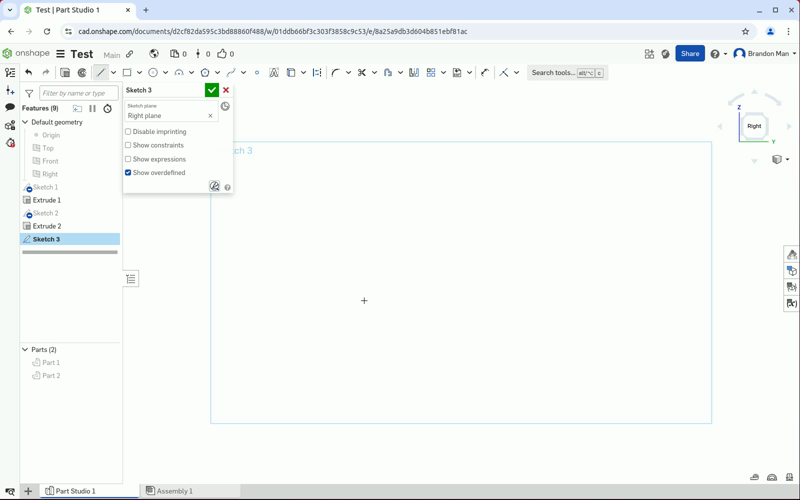
key_up(shift)
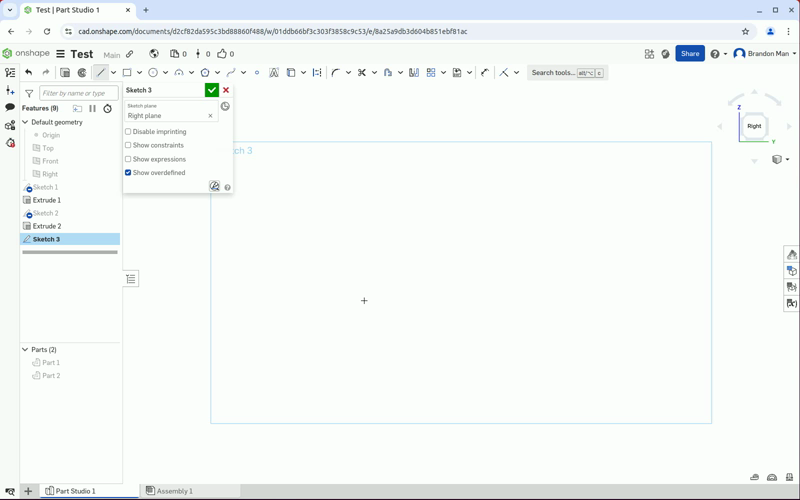
key_down(shift)
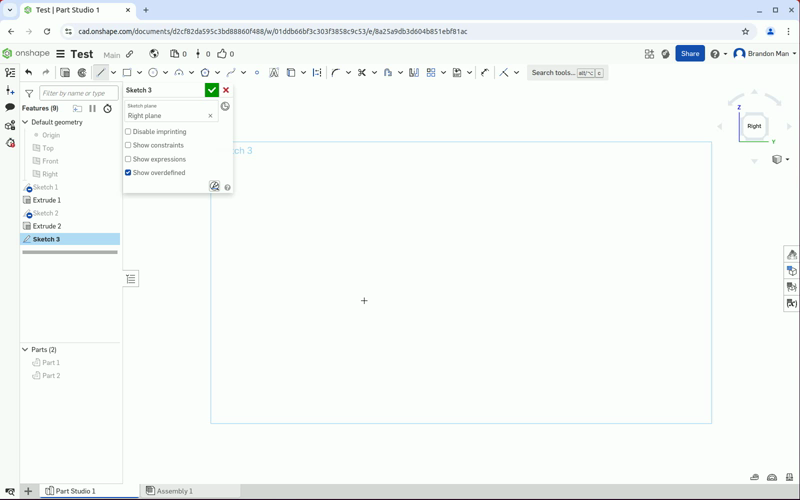
mouse_move(394, 300)
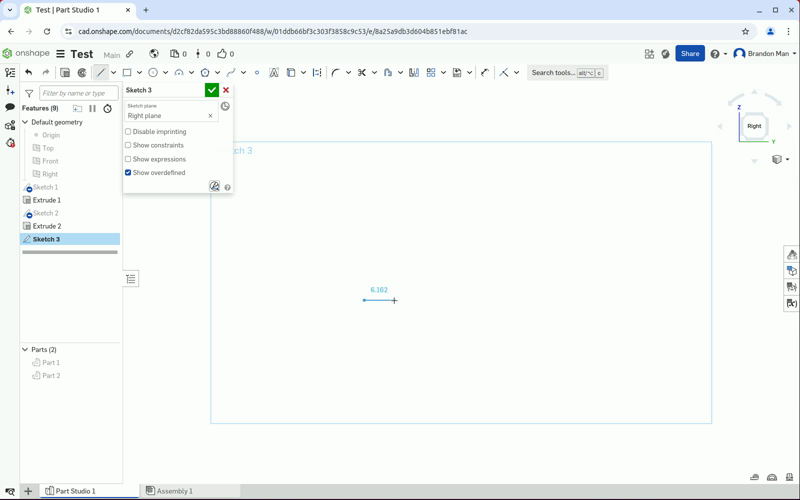
mouse_move(402, 300)
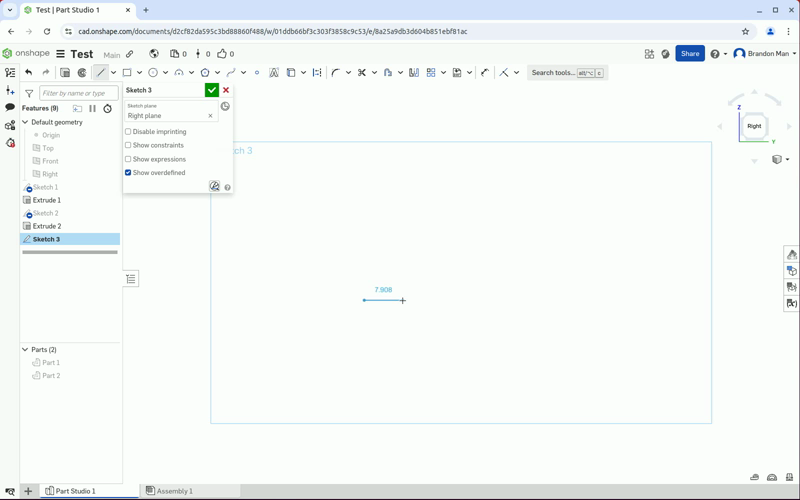
click(402, 300)
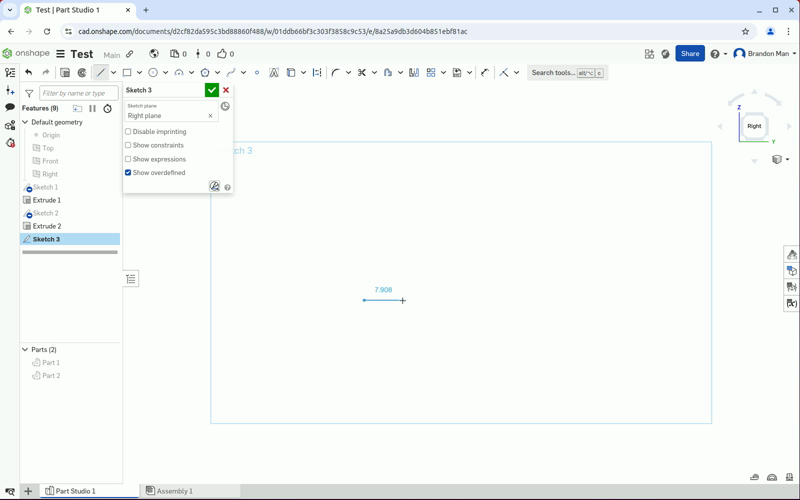
key_up(shift)
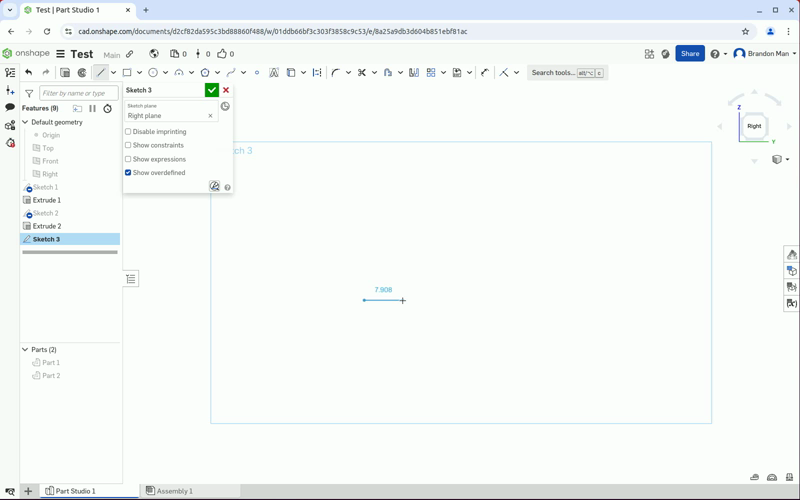
key_down(shift)
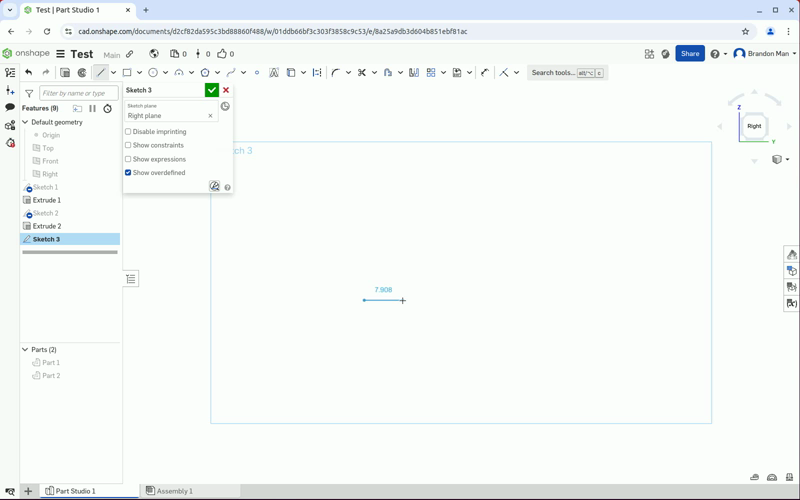
mouse_move(432, 300)
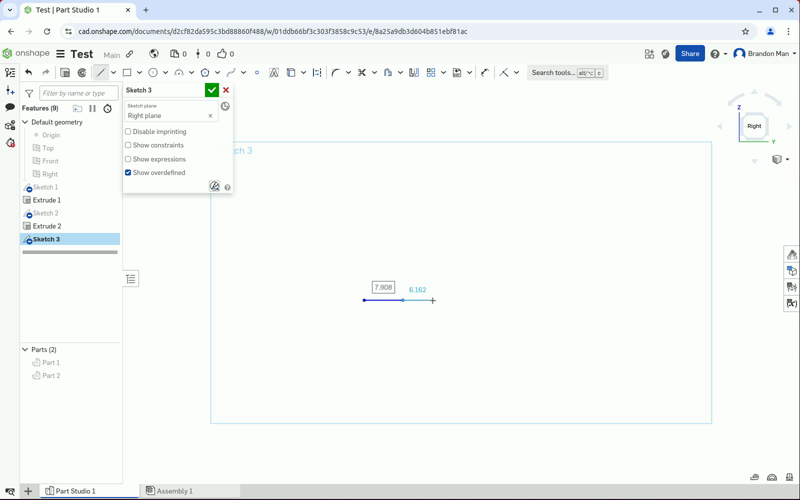
mouse_move(402, 282)
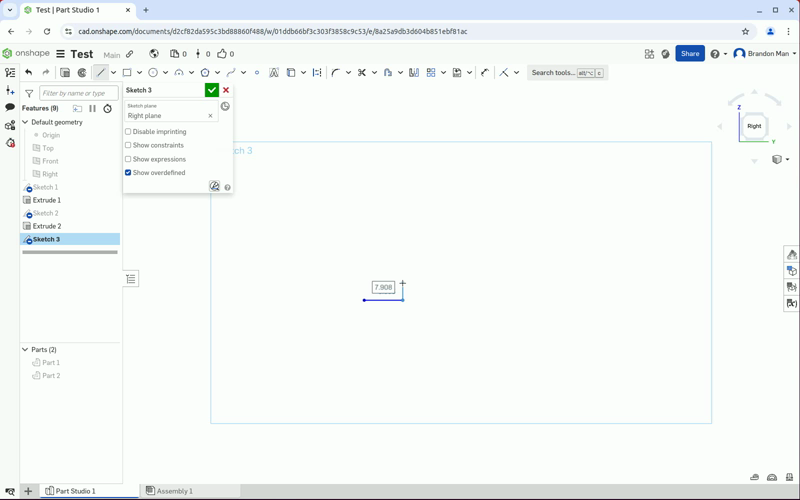
click(402, 282)
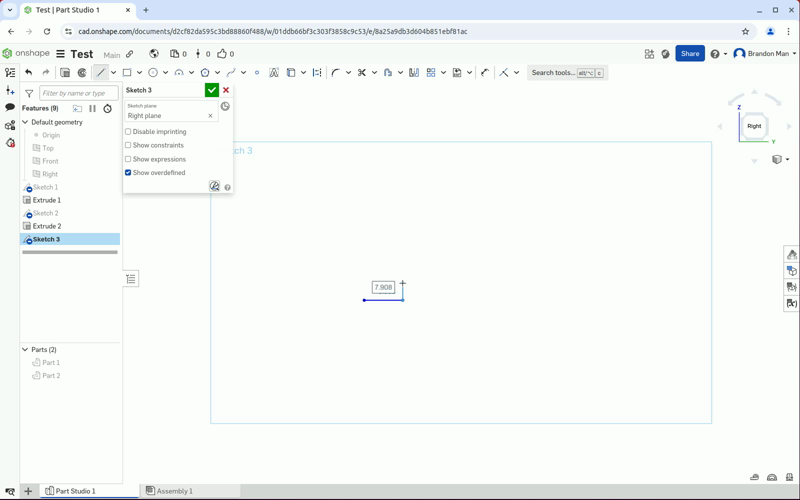
key_up(shift)
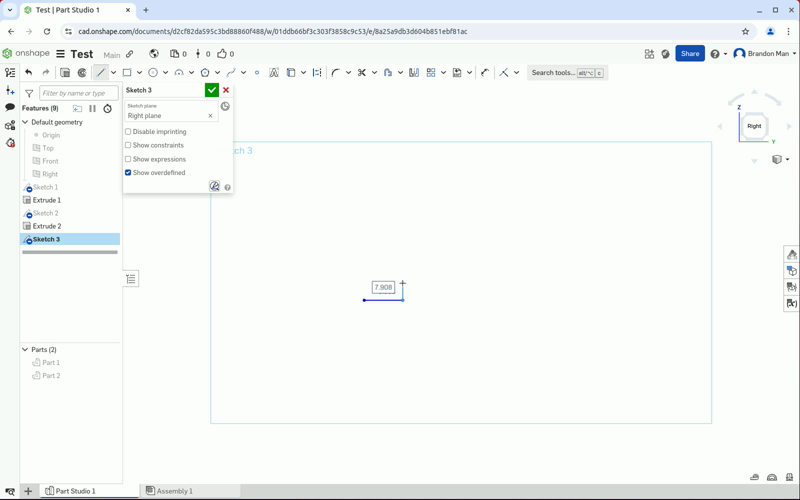
key_down(shift)
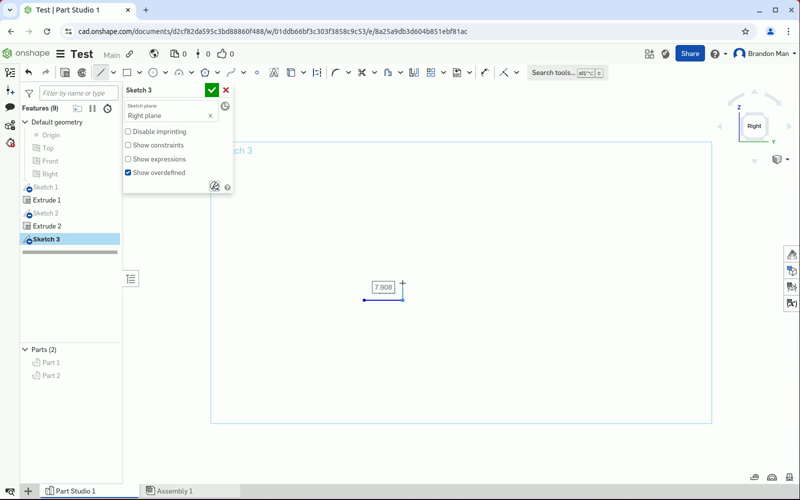
mouse_move(432, 282)
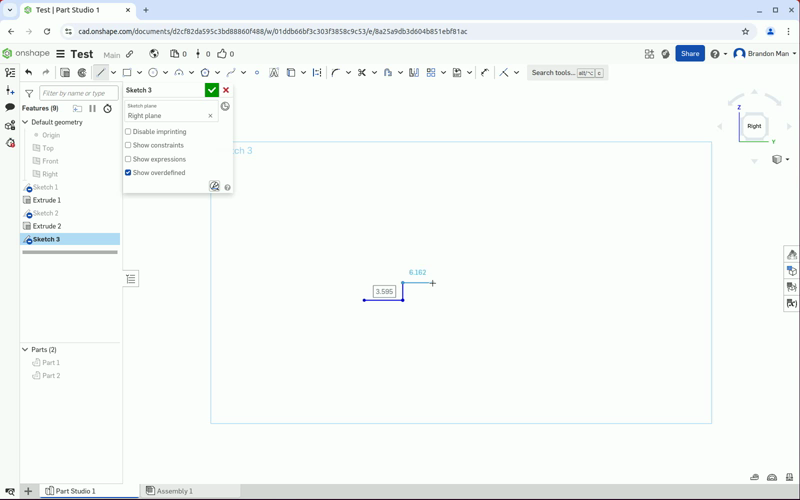
mouse_move(399, 282)
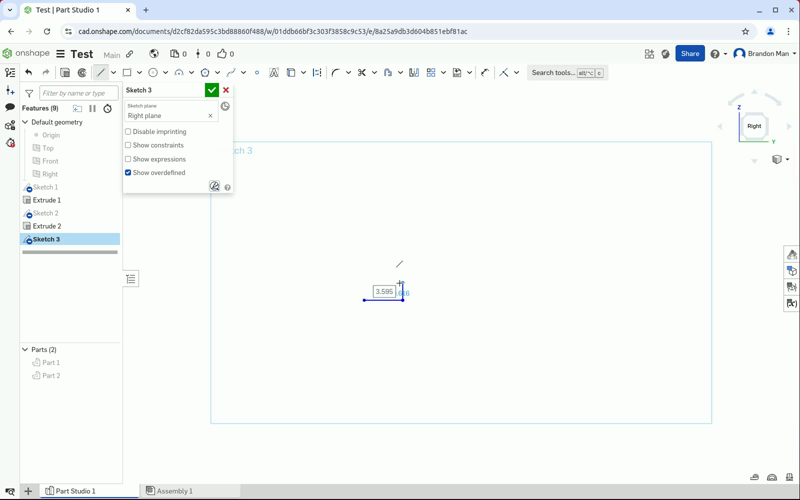
scroll(6)
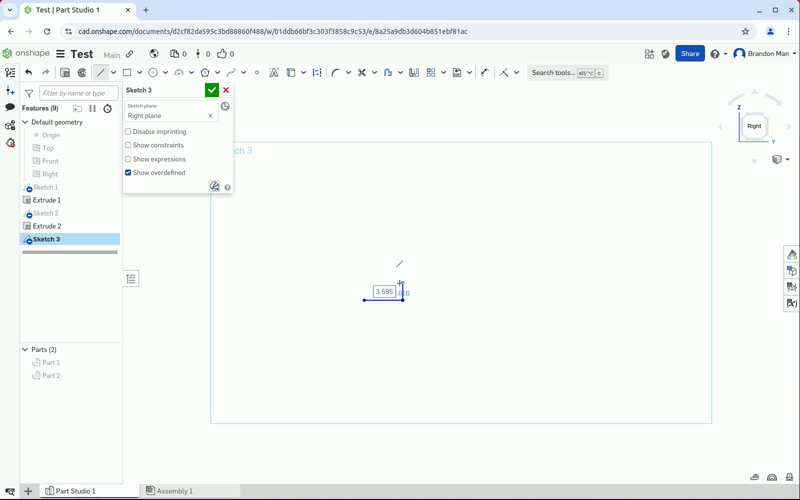
scroll(6)
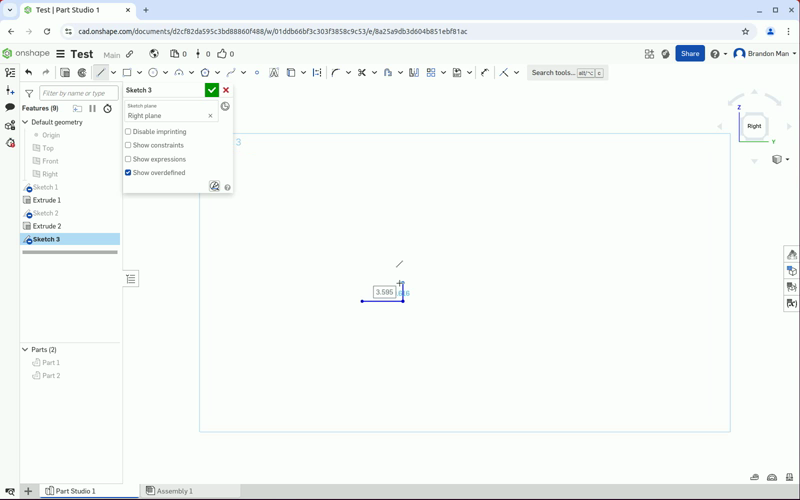
scroll(6)
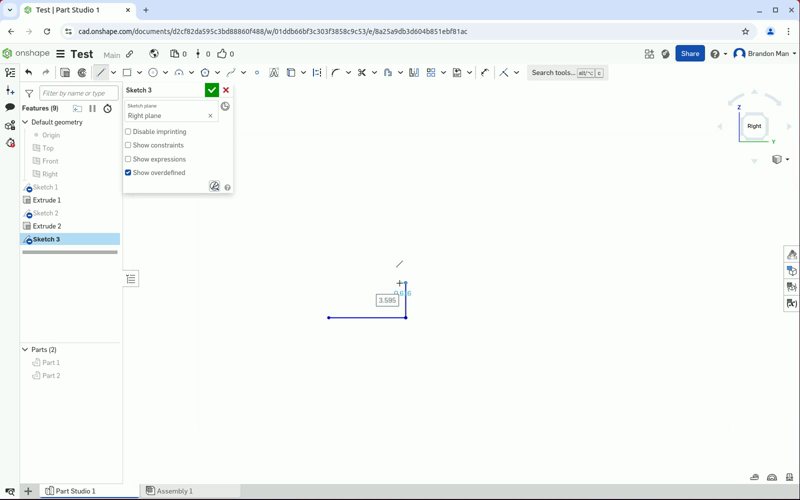
scroll(6)
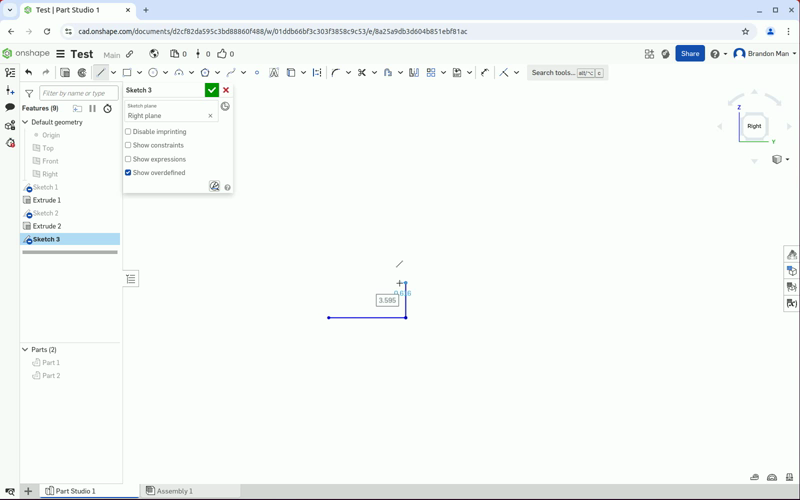
scroll(6)
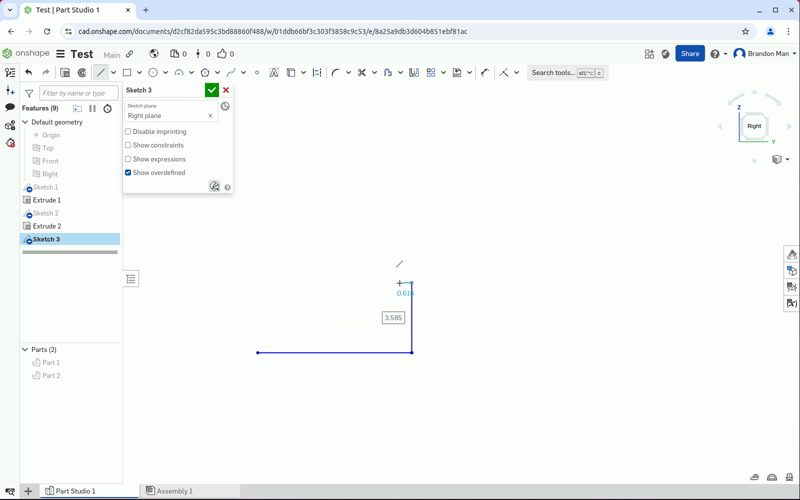
scroll(6)
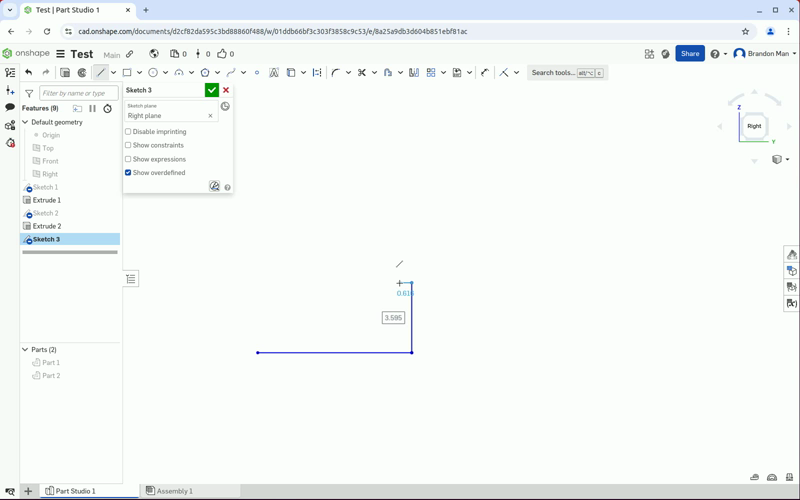
scroll(6)
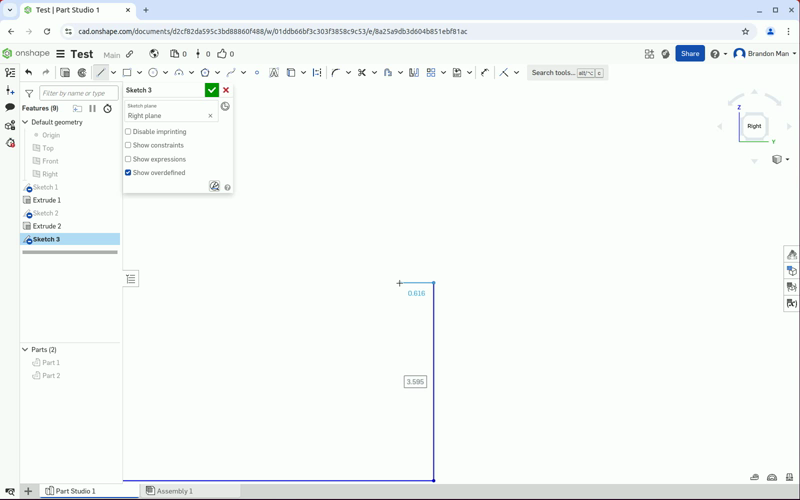
click(399, 282)
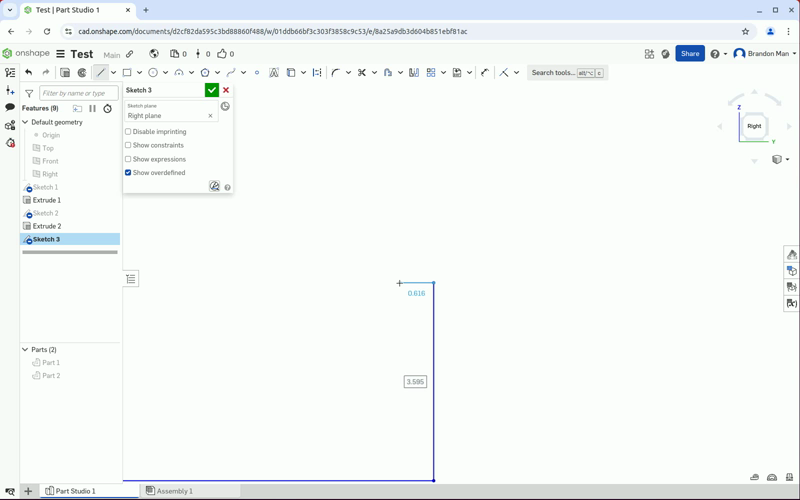
scroll(-6)
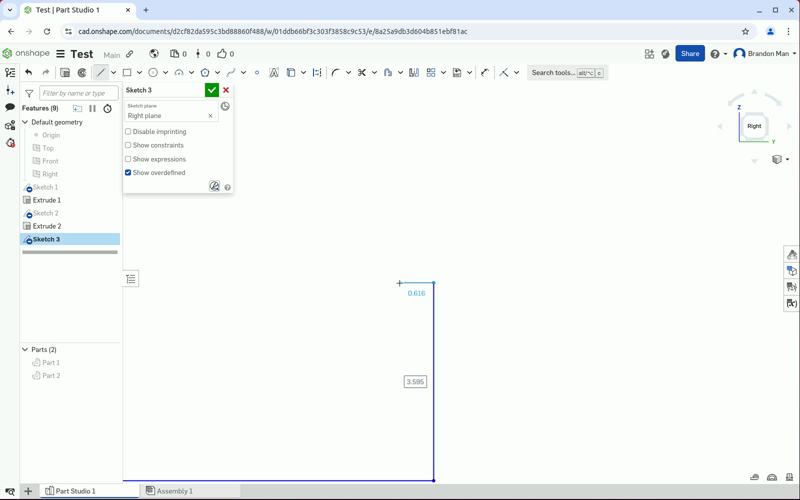
scroll(-6)
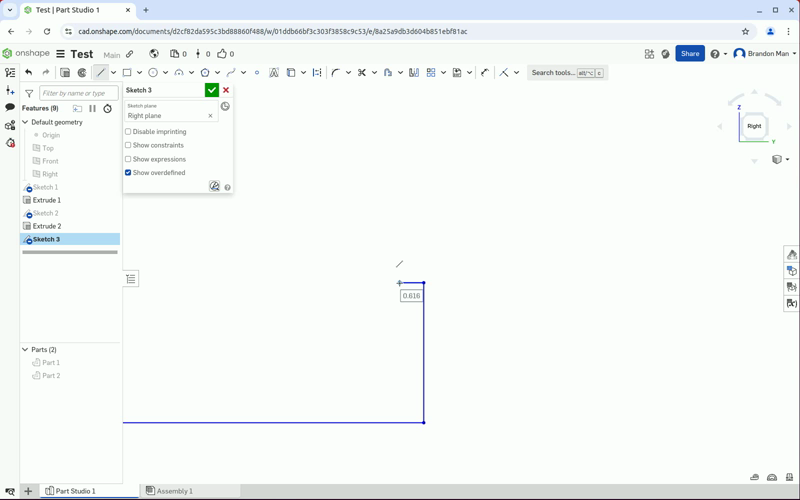
scroll(-6)
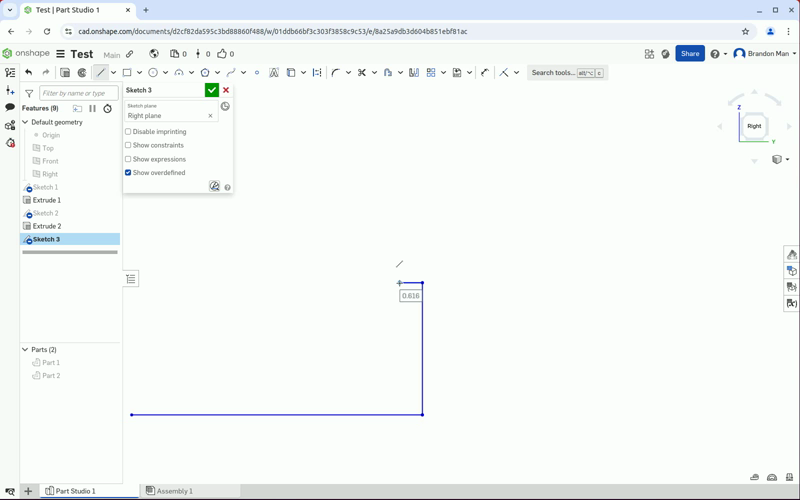
scroll(-6)
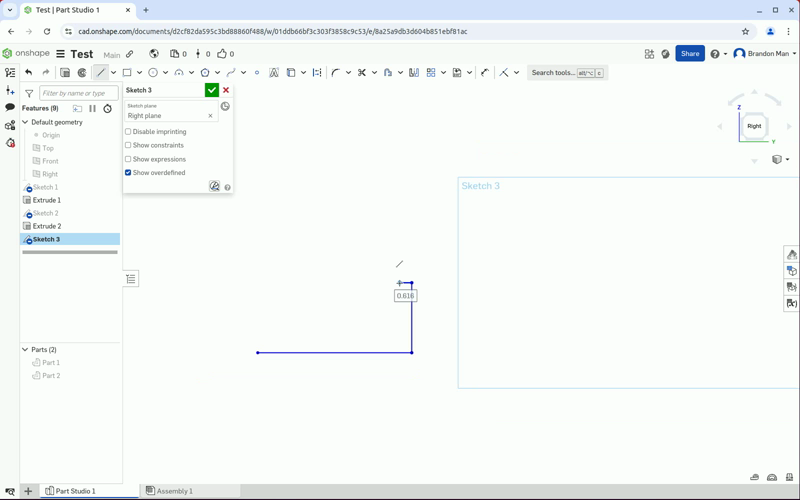
scroll(-6)
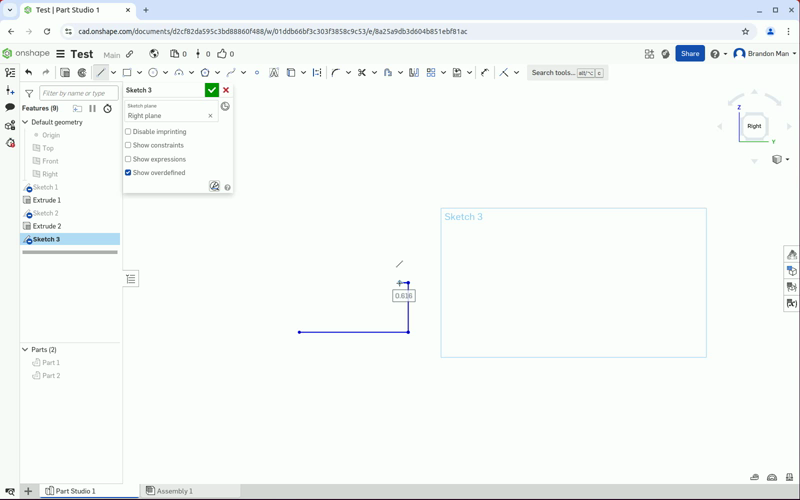
scroll(-6)
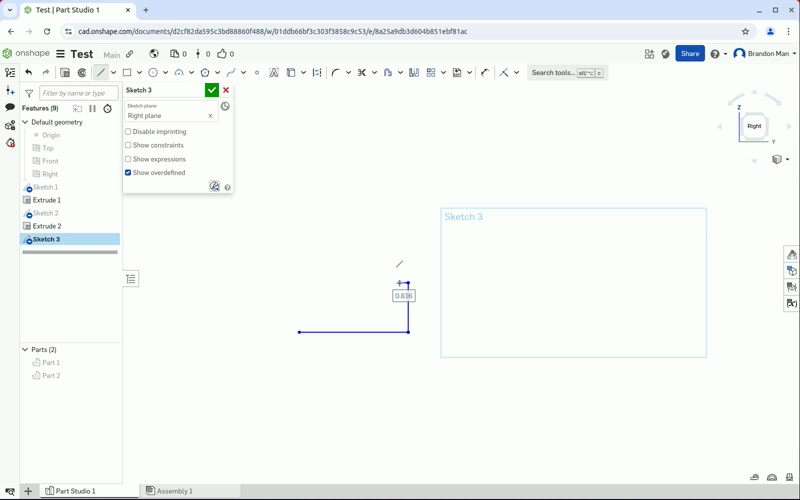
scroll(-6)
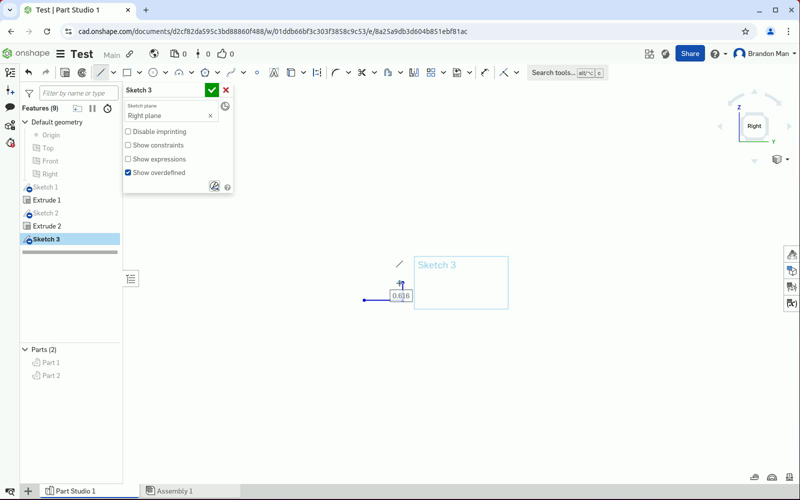
key_up(shift)
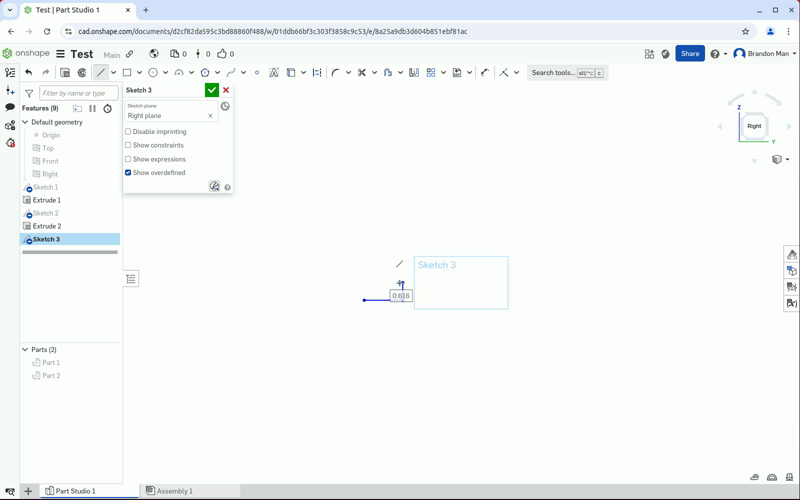
key_down(shift)
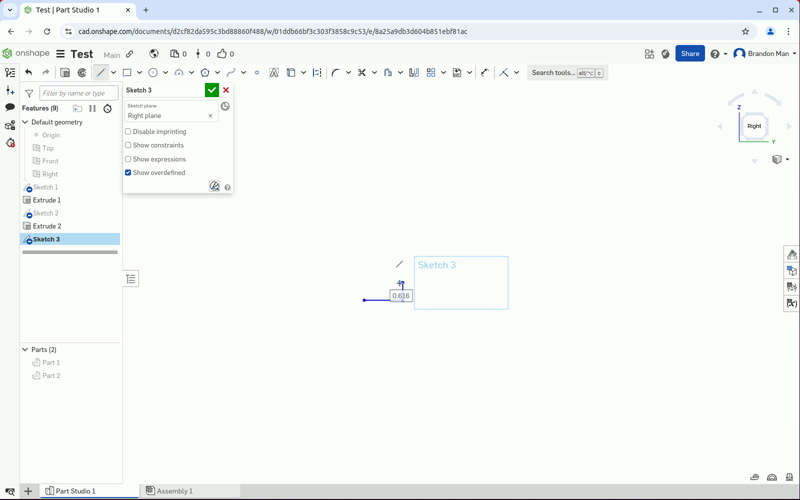
mouse_move(429, 282)
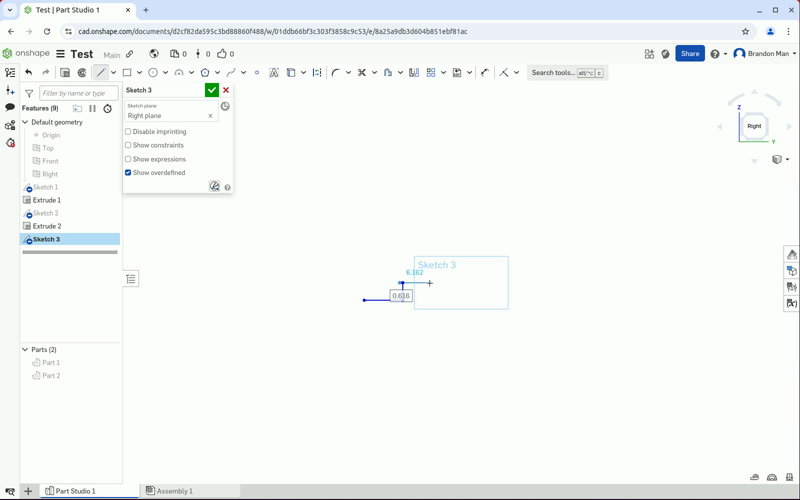
mouse_move(399, 297)
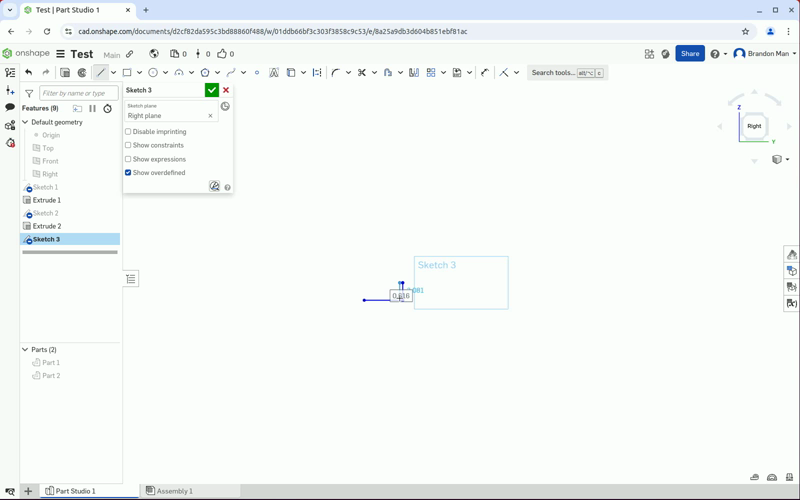
scroll(6)
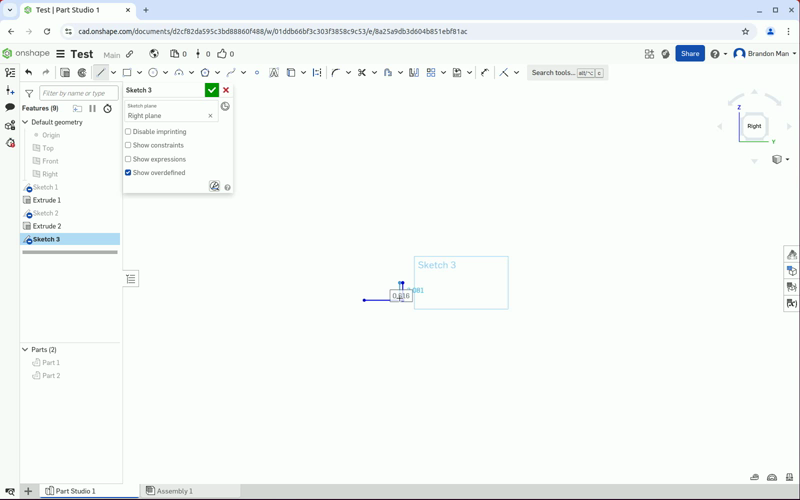
scroll(6)
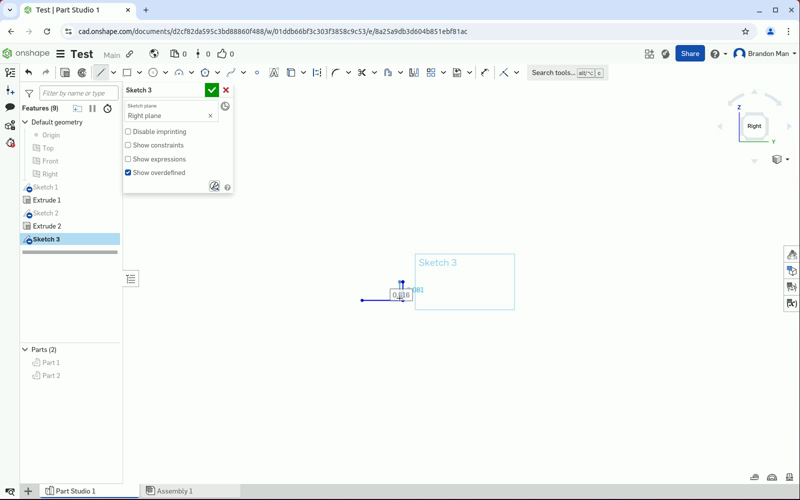
scroll(6)
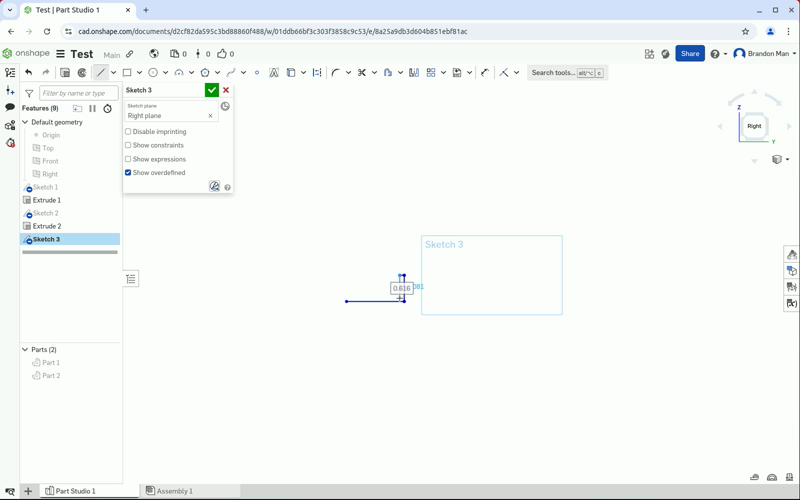
scroll(6)
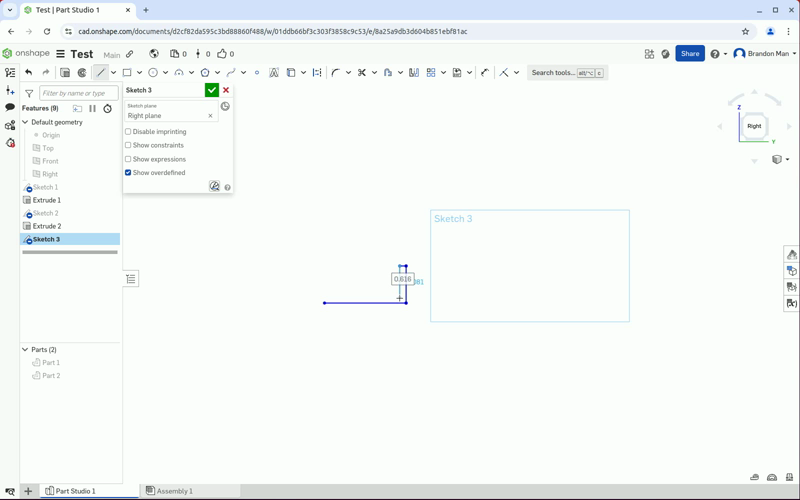
scroll(6)
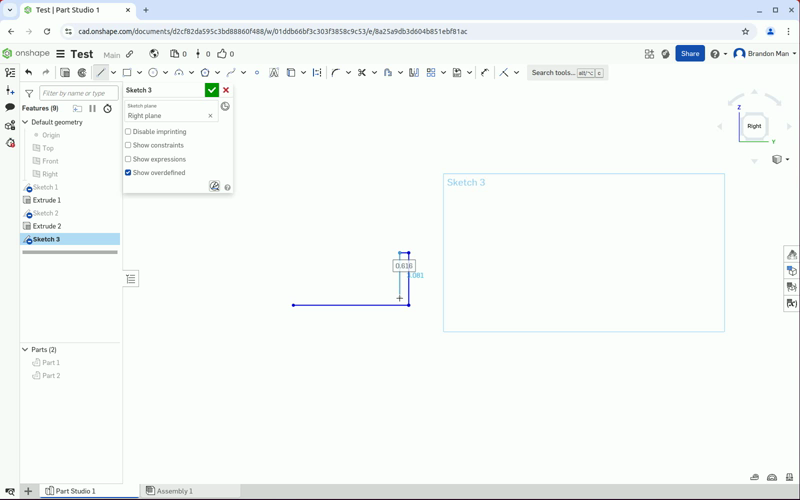
scroll(6)
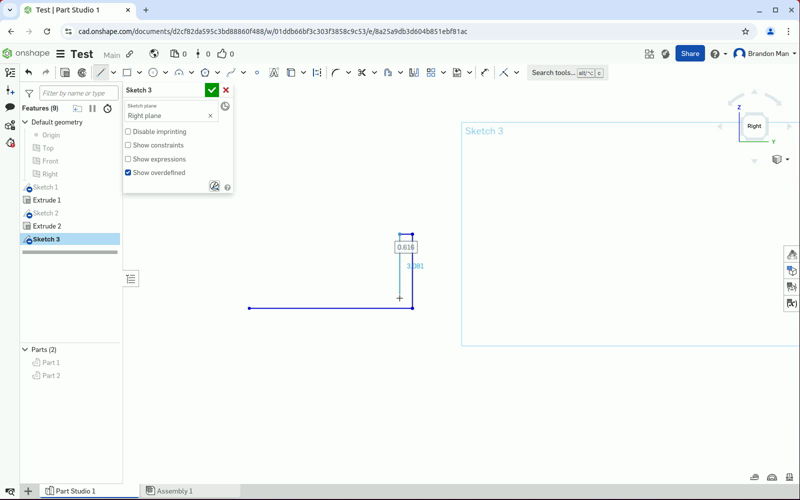
scroll(6)
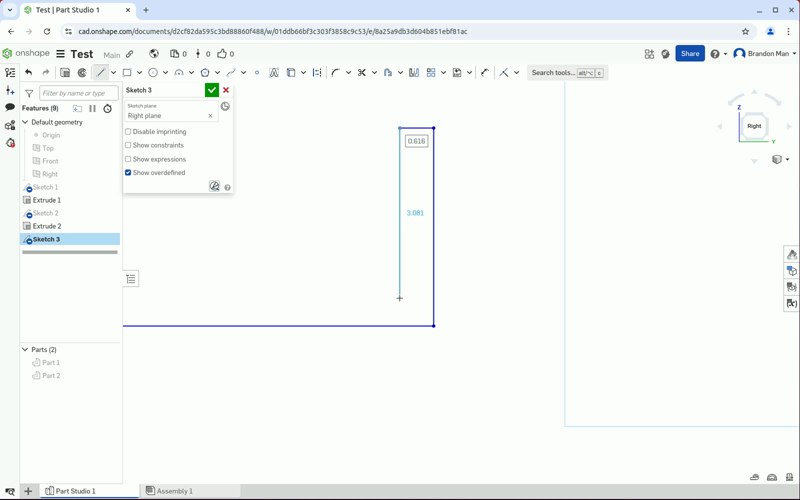
click(399, 297)
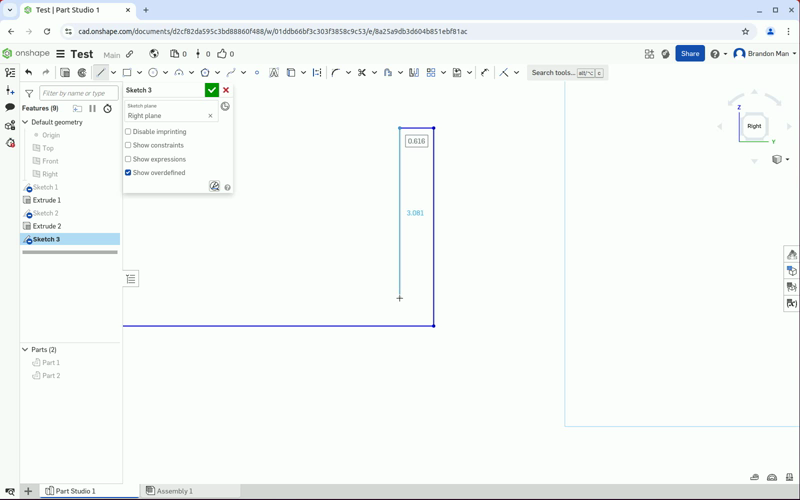
scroll(-6)
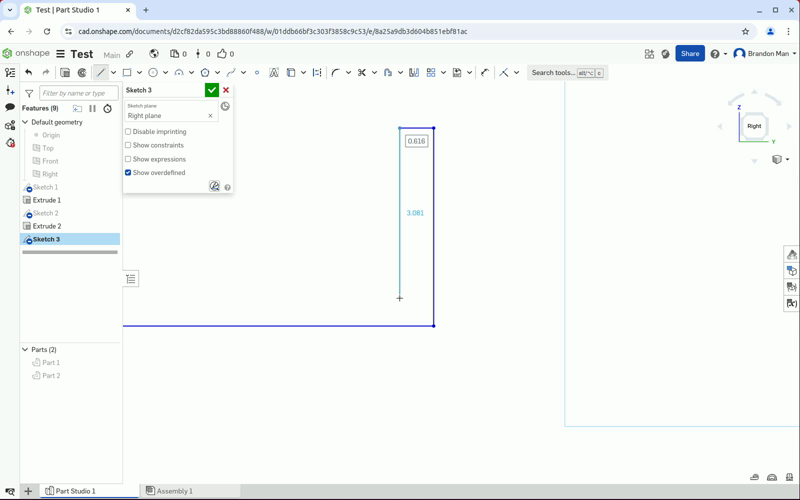
scroll(-6)
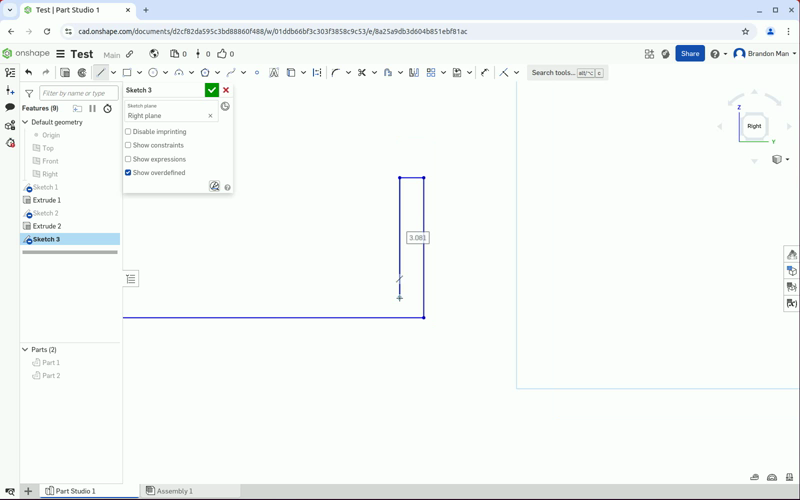
scroll(-6)
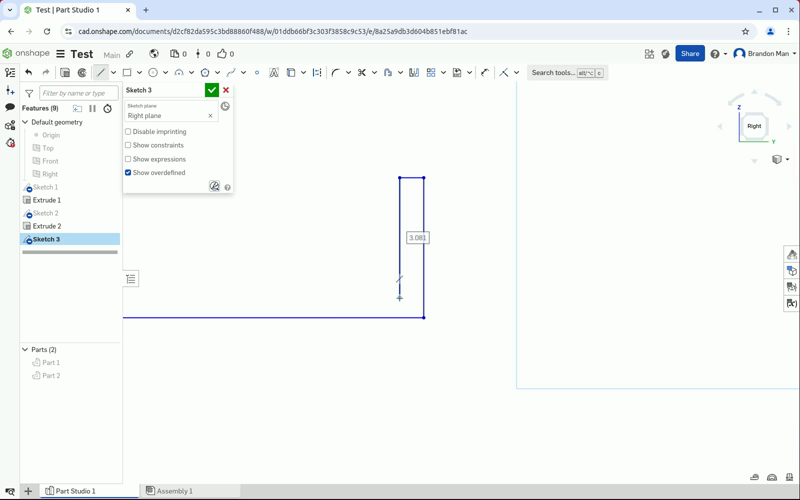
scroll(-6)
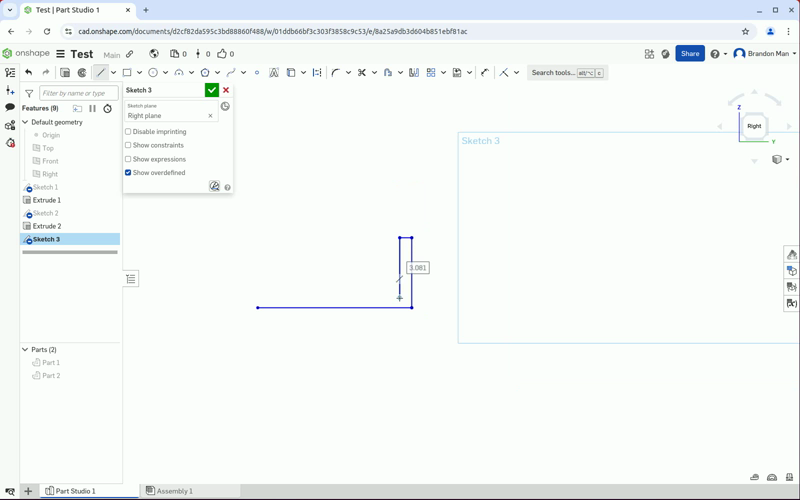
scroll(-6)
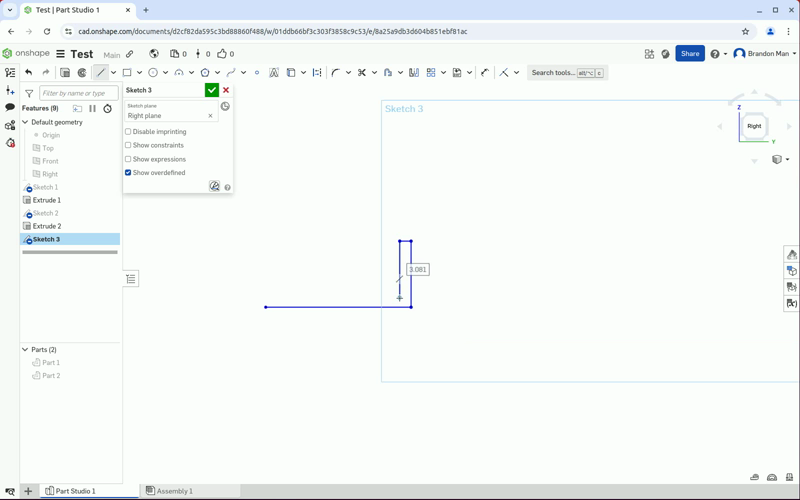
scroll(-6)
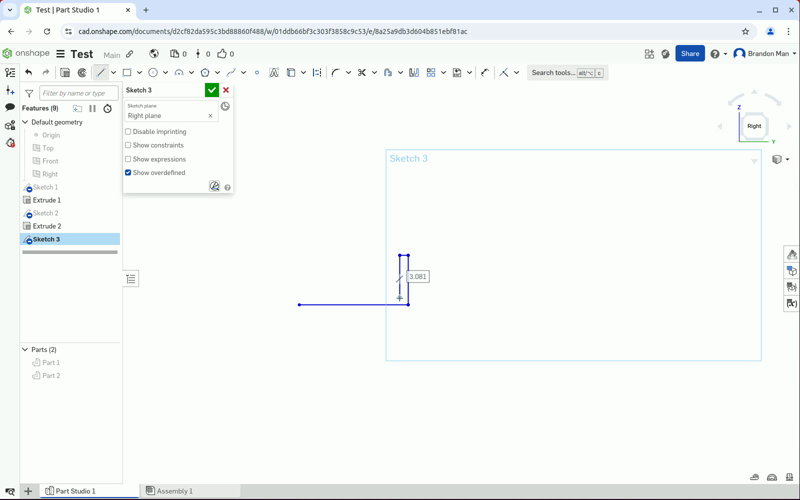
scroll(-6)
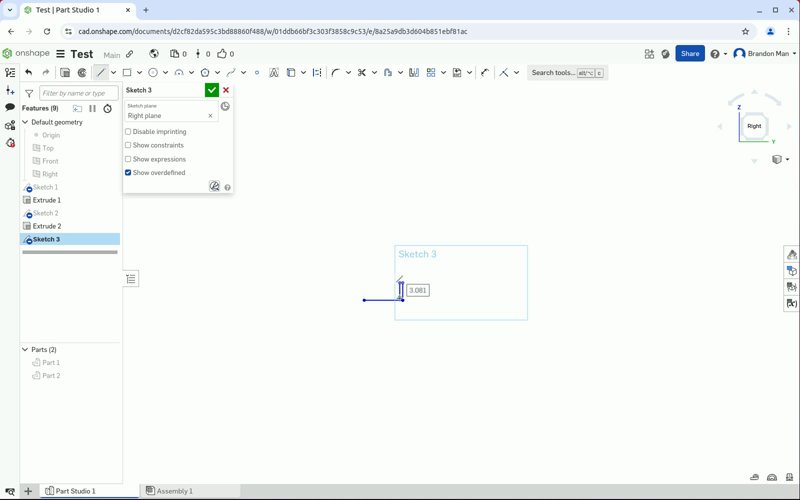
key_up(shift)
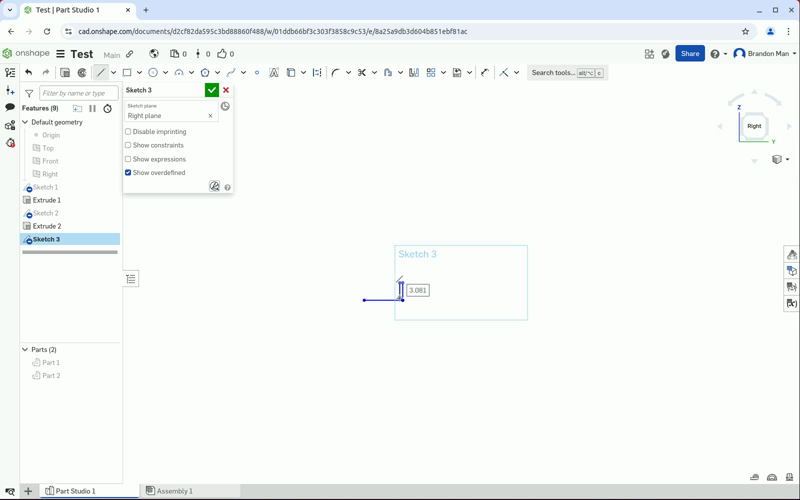
key_down(shift)
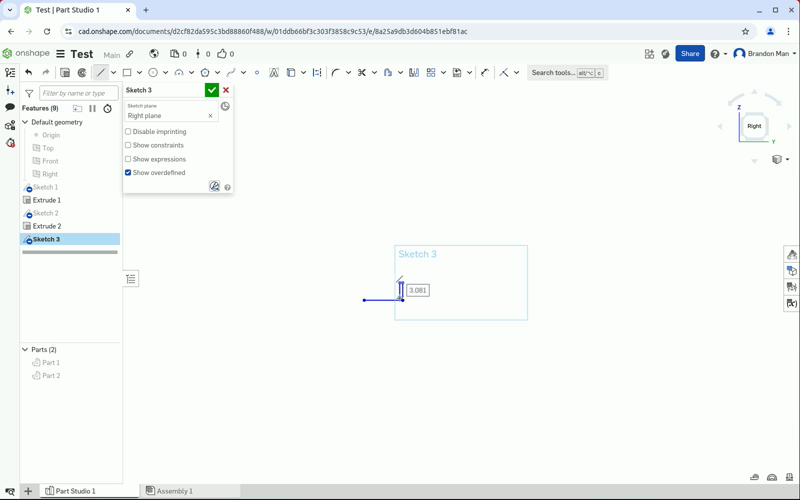
mouse_move(429, 297)
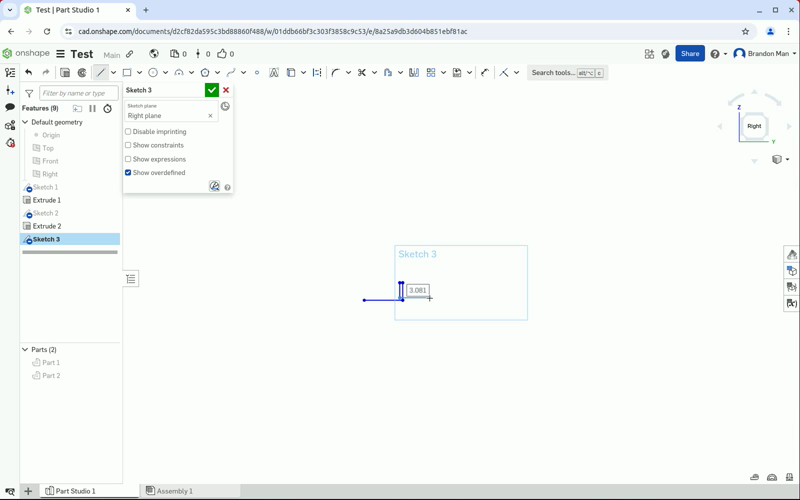
mouse_move(367, 297)
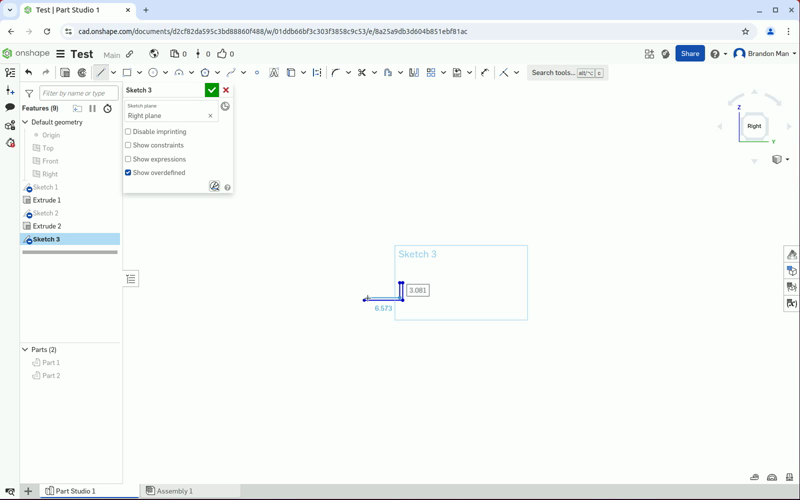
scroll(6)
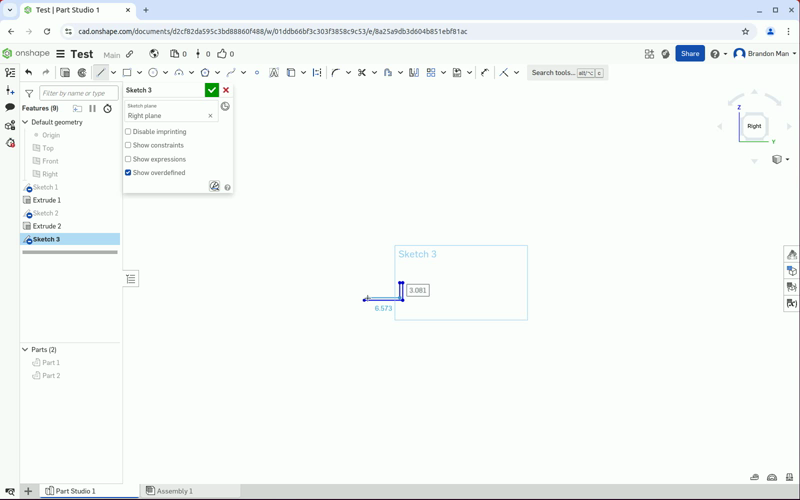
scroll(6)
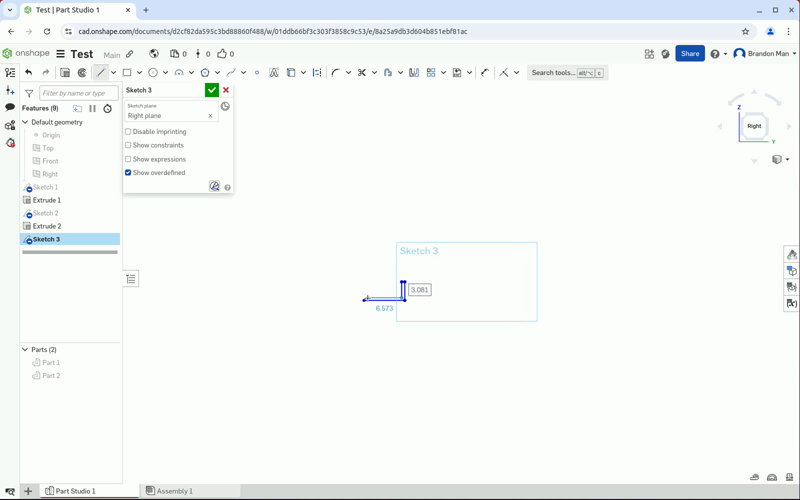
scroll(6)
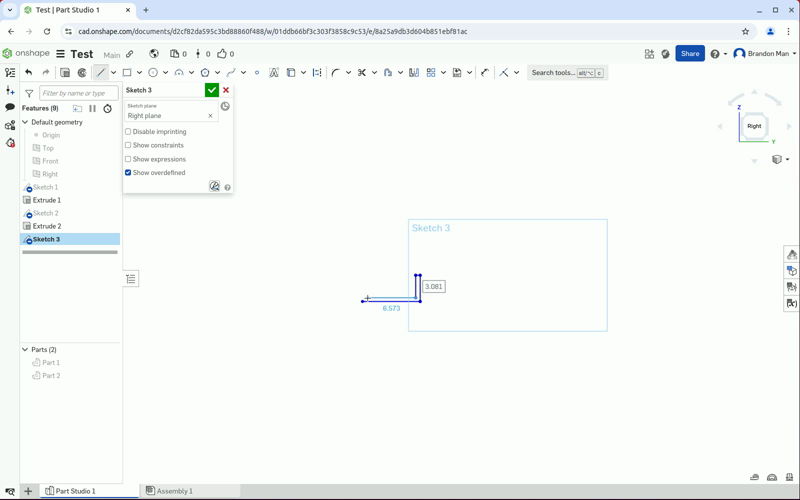
scroll(6)
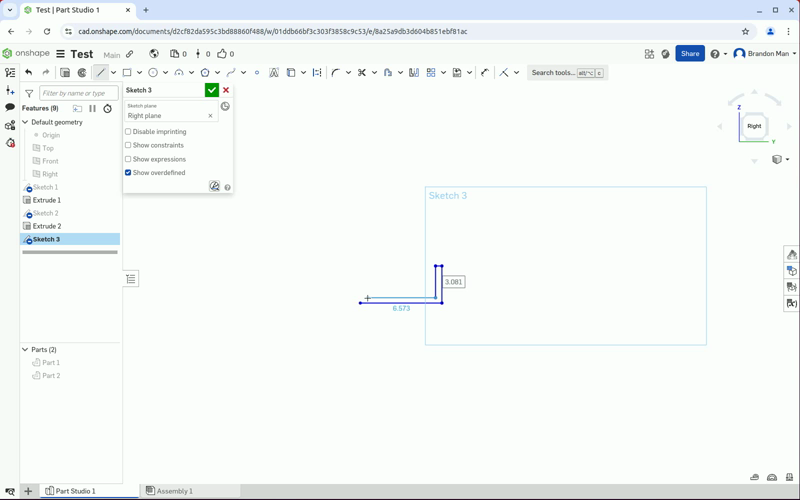
scroll(6)
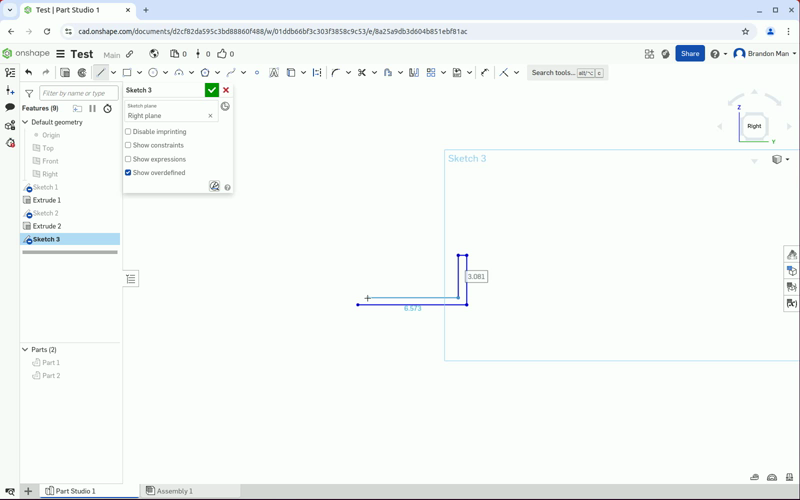
scroll(6)
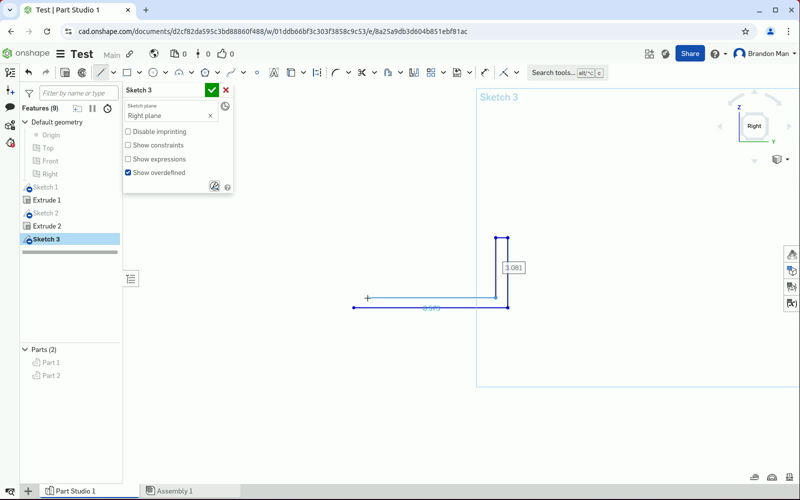
scroll(6)
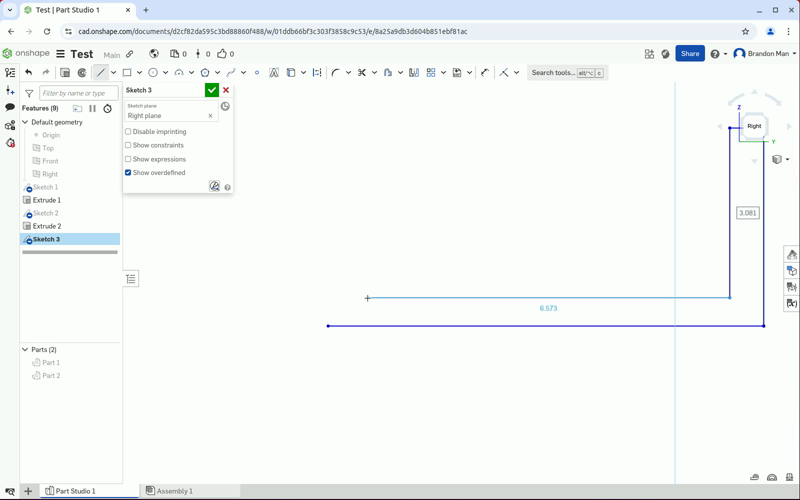
click(367, 297)
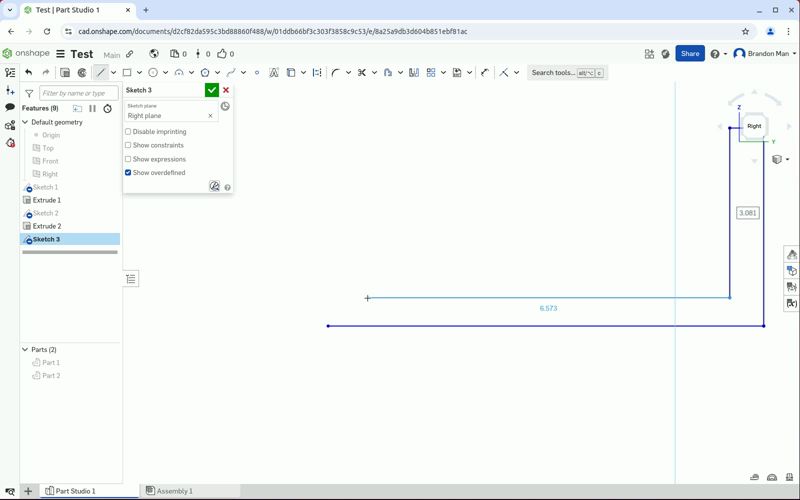
scroll(-6)
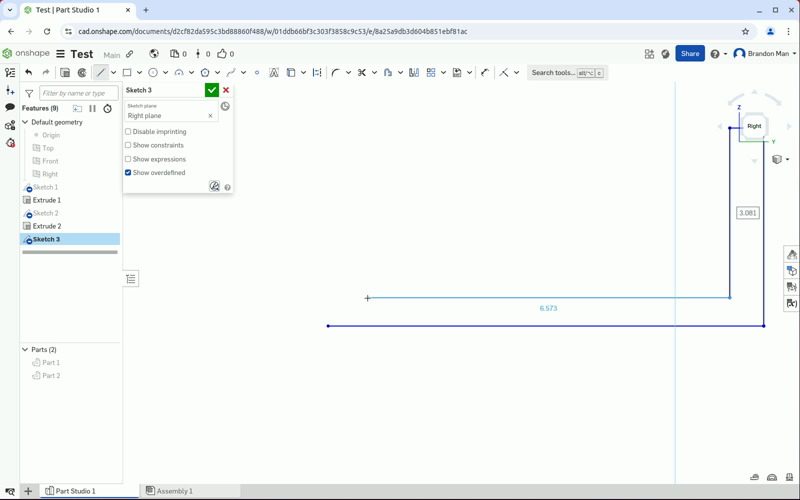
scroll(-6)
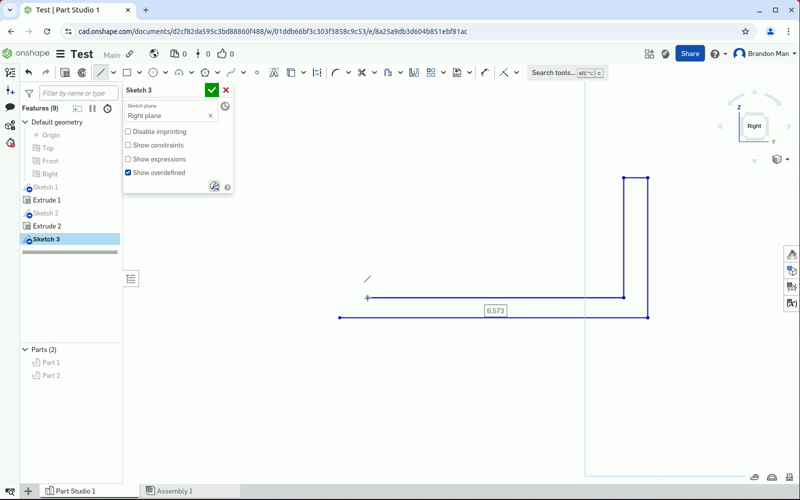
scroll(-6)
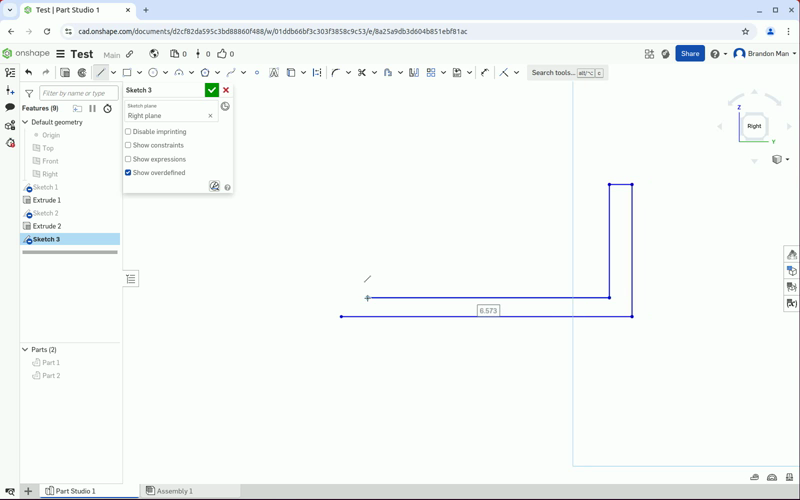
scroll(-6)
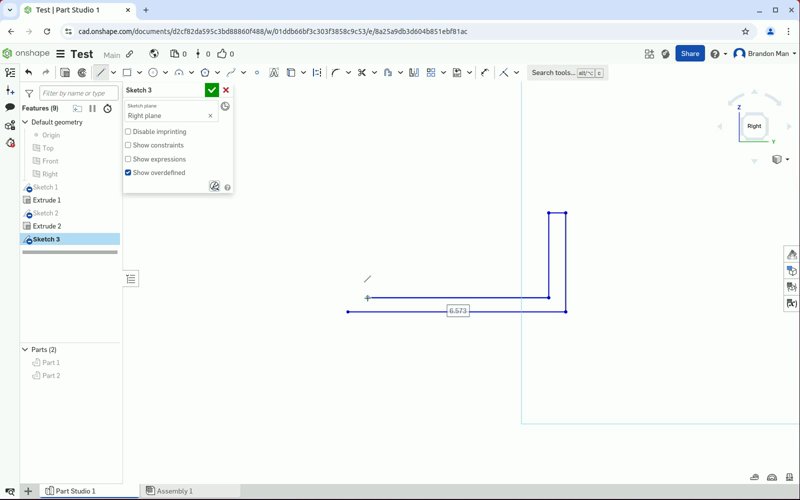
scroll(-6)
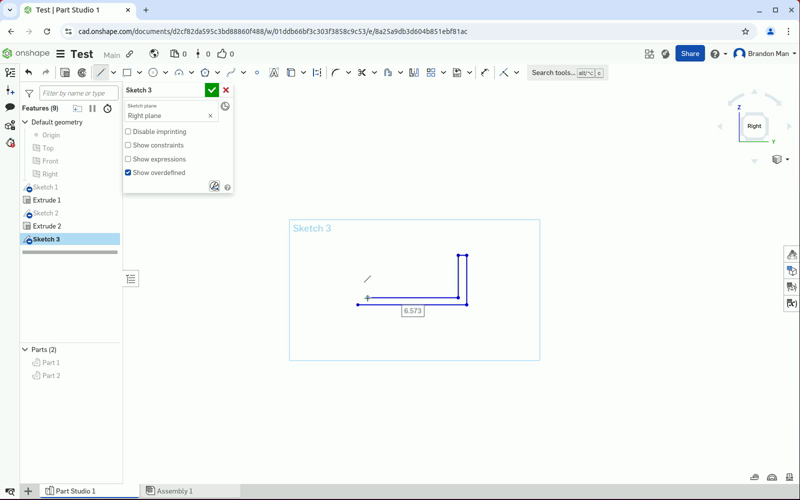
scroll(-6)
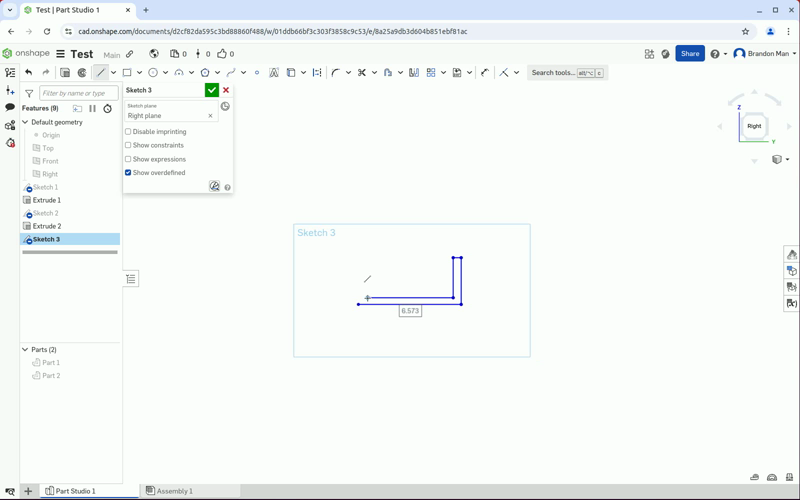
scroll(-6)
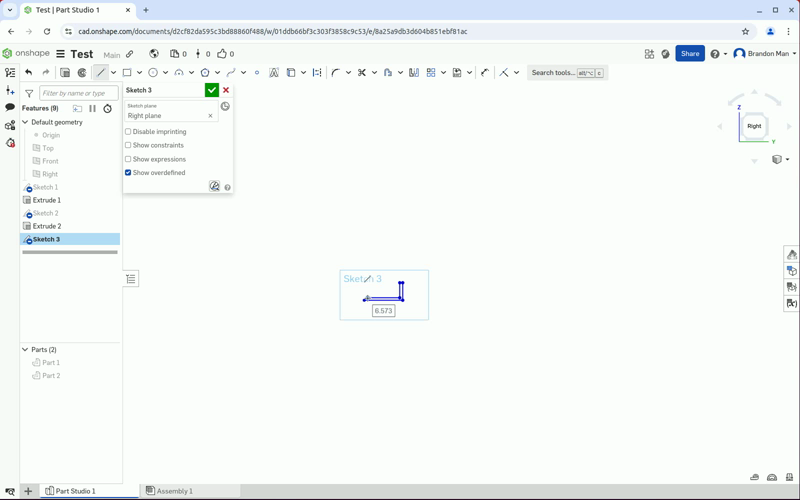
key_up(shift)
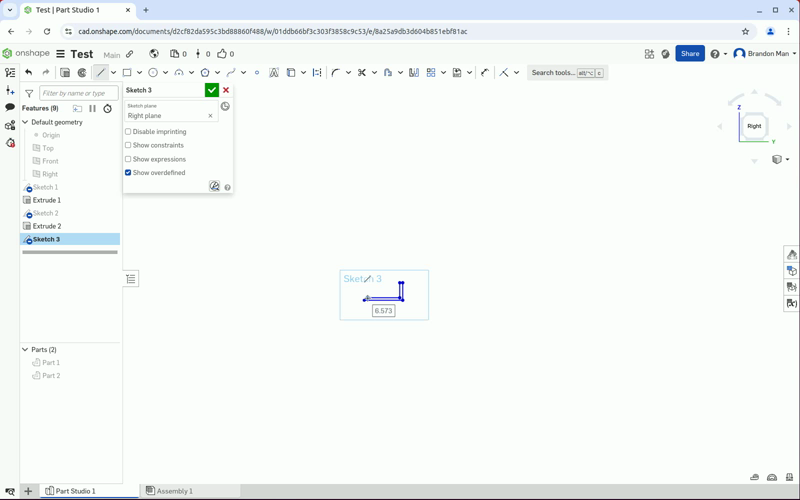
key_down(shift)
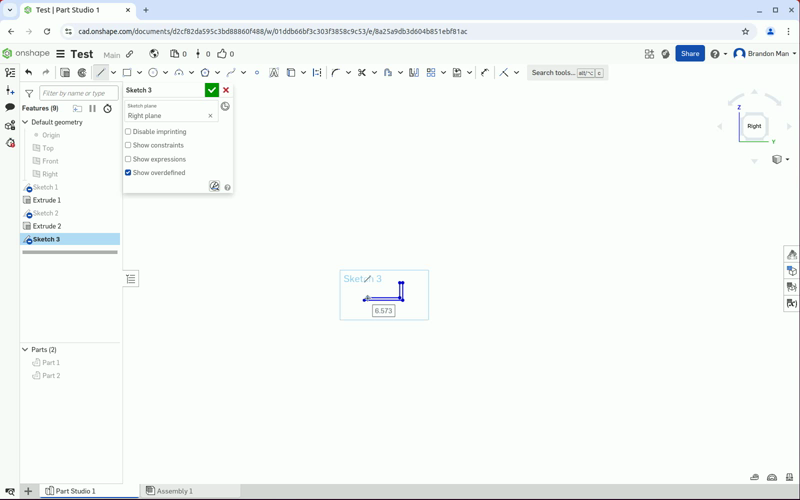
mouse_move(397, 297)
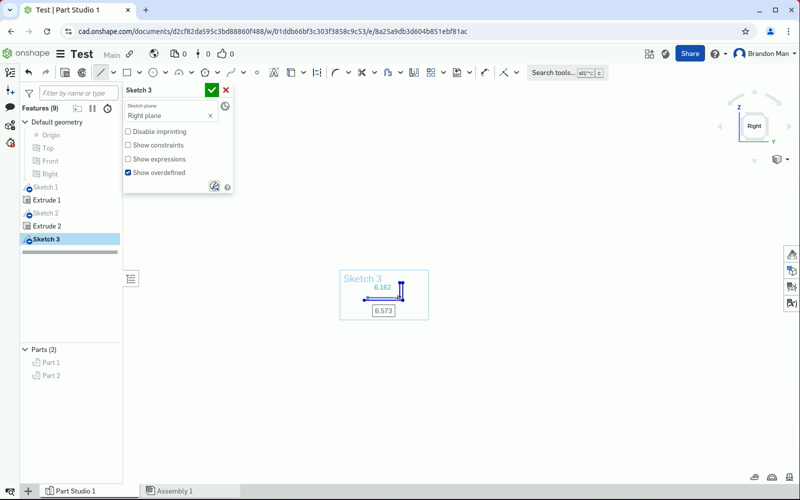
mouse_move(367, 269)
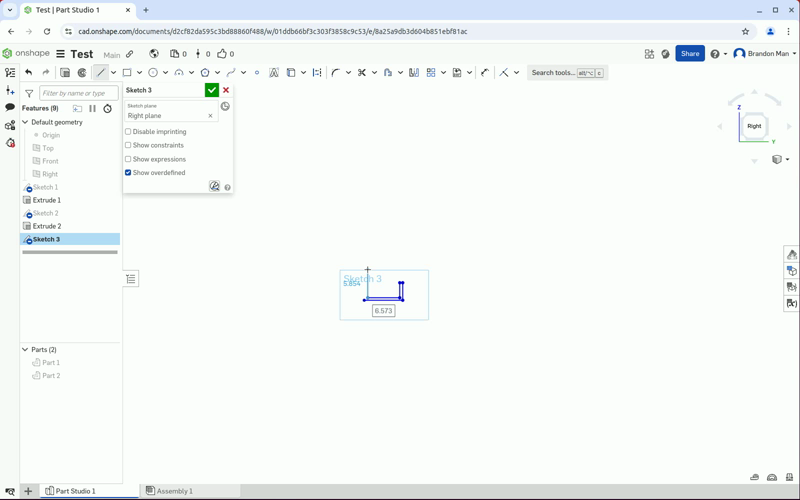
click(367, 269)
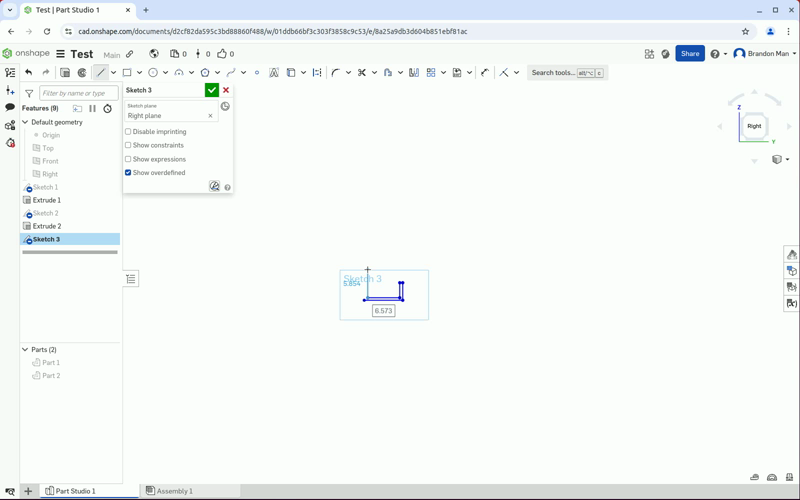
key_up(shift)
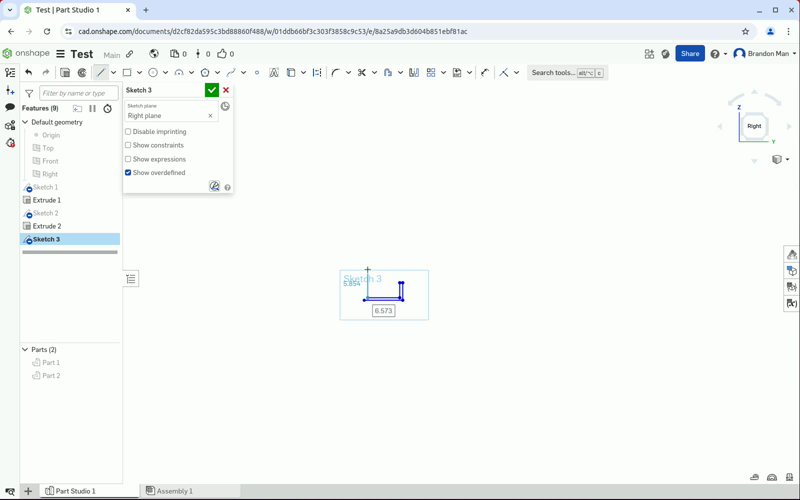
key_down(shift)
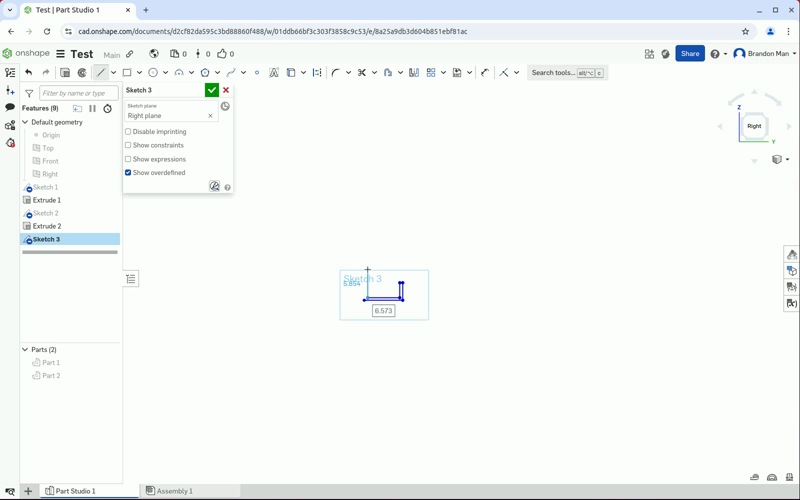
mouse_move(397, 269)
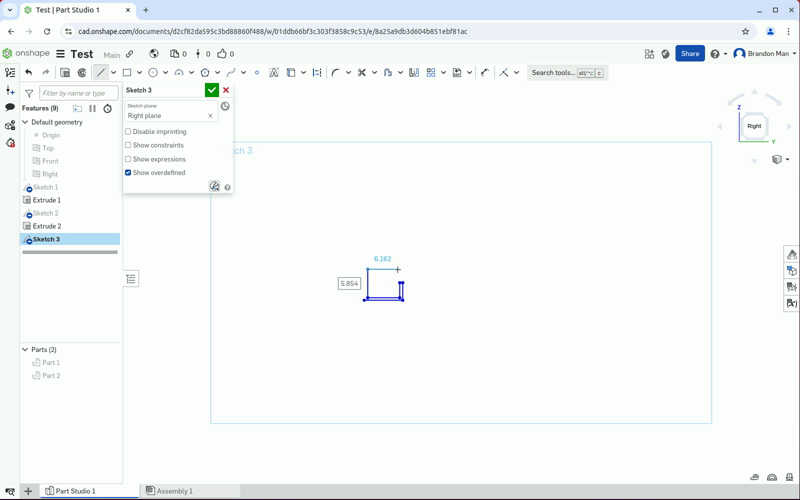
mouse_move(364, 269)
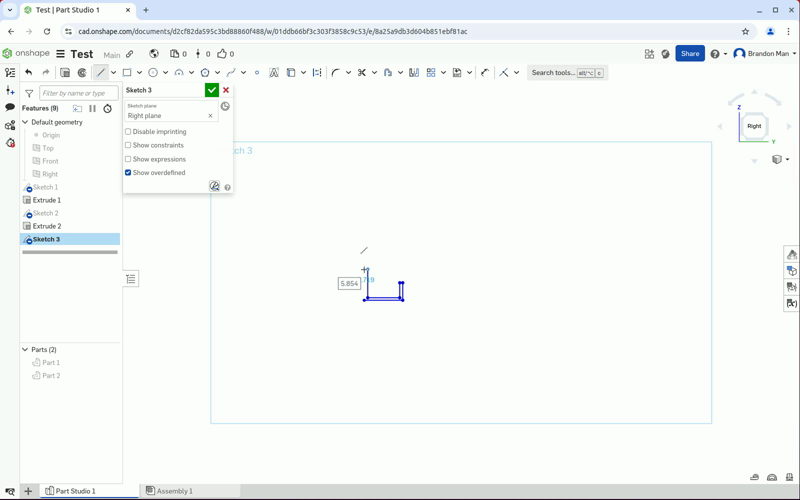
scroll(6)
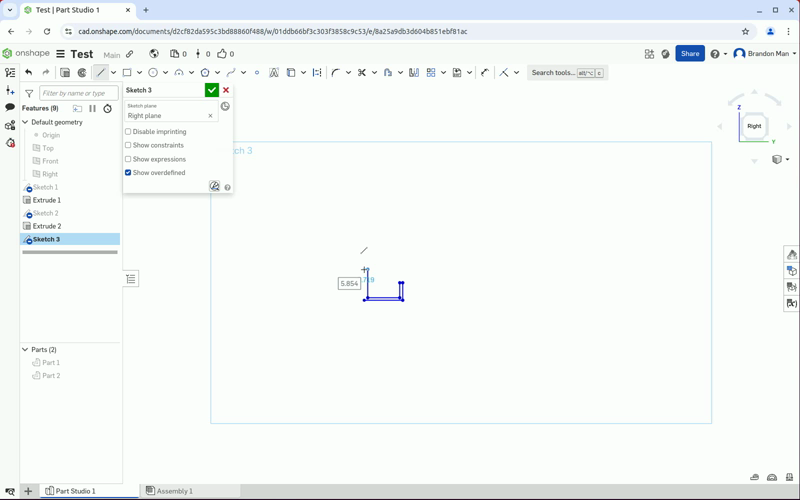
scroll(6)
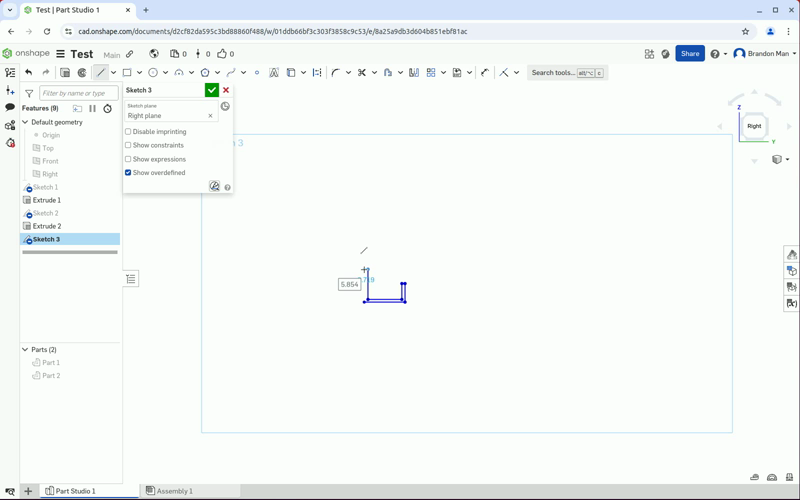
scroll(6)
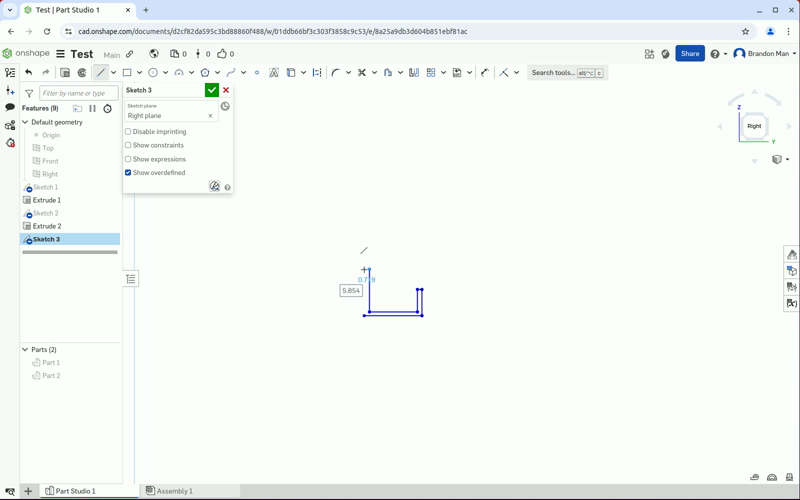
scroll(6)
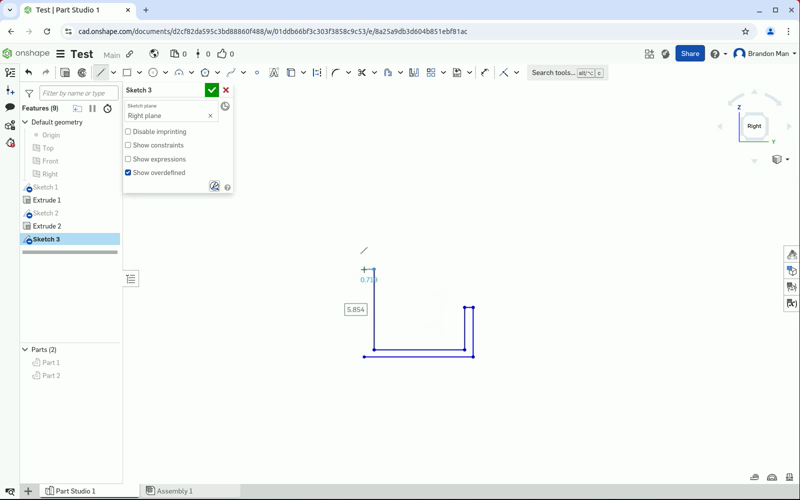
scroll(6)
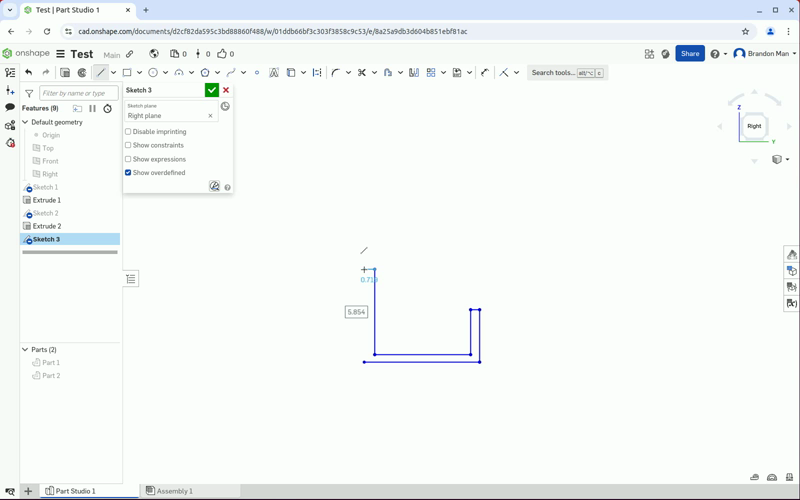
scroll(6)
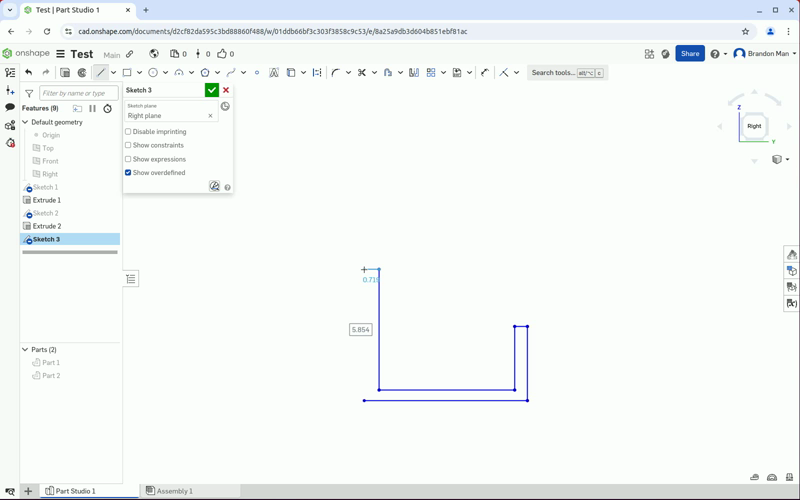
scroll(6)
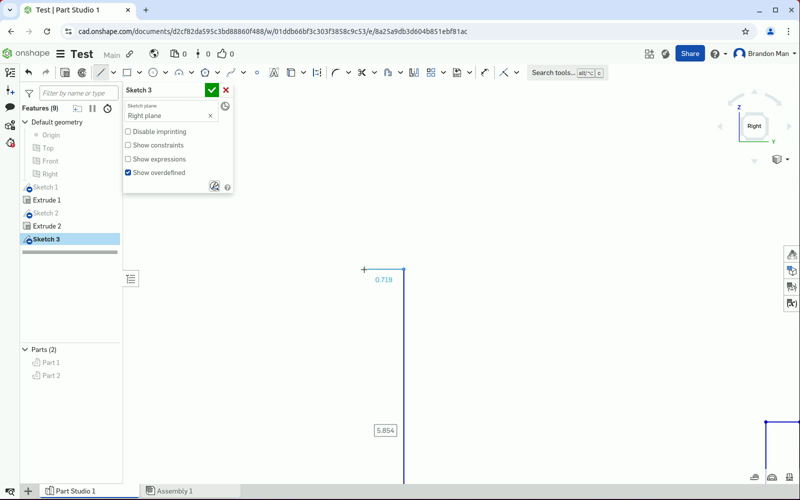
click(364, 269)
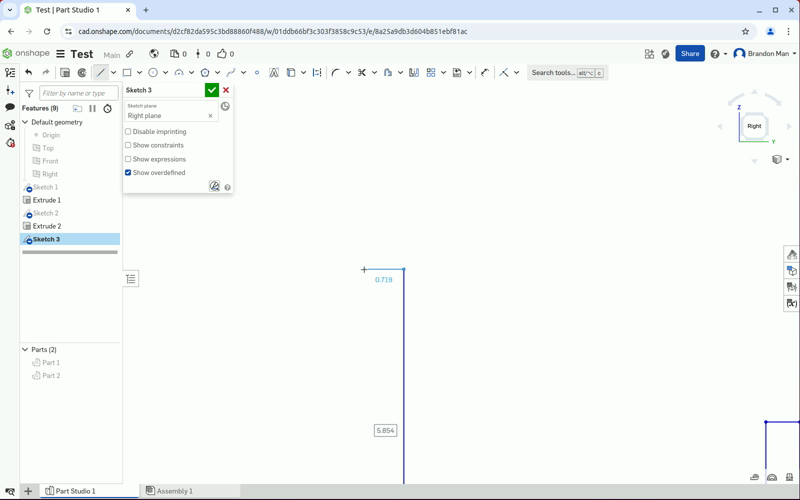
scroll(-6)
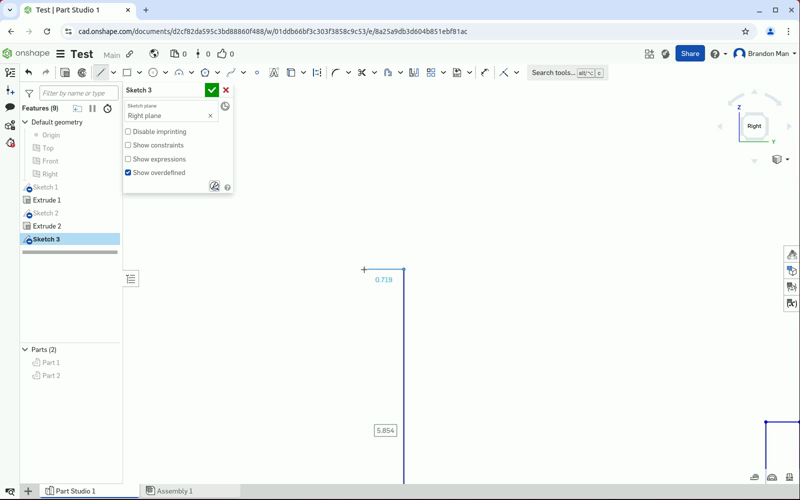
scroll(-6)
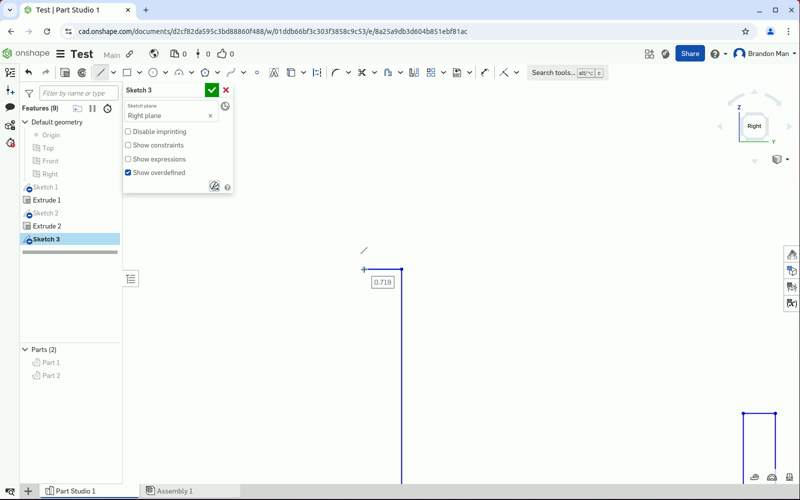
scroll(-6)
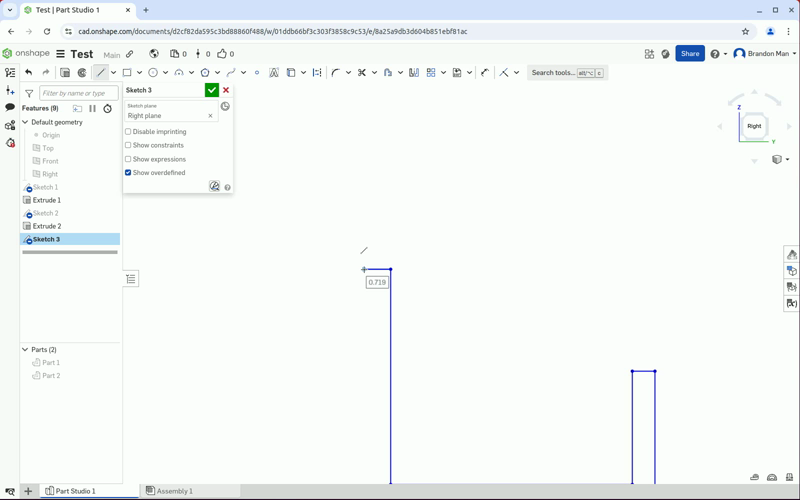
scroll(-6)
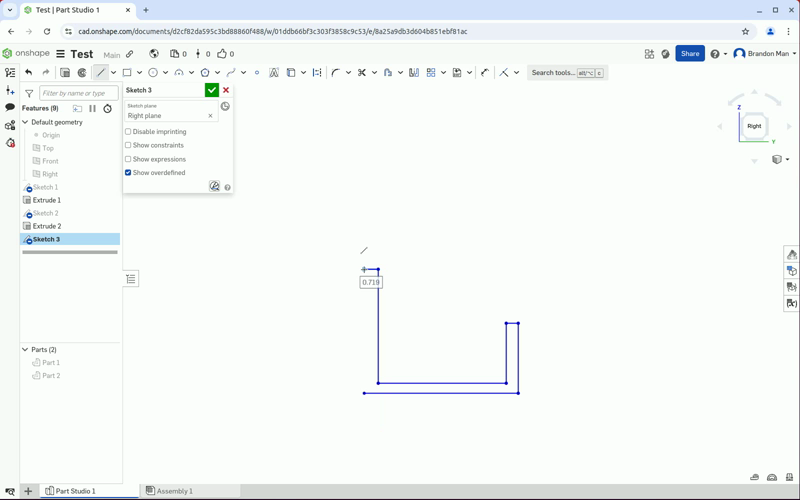
scroll(-6)
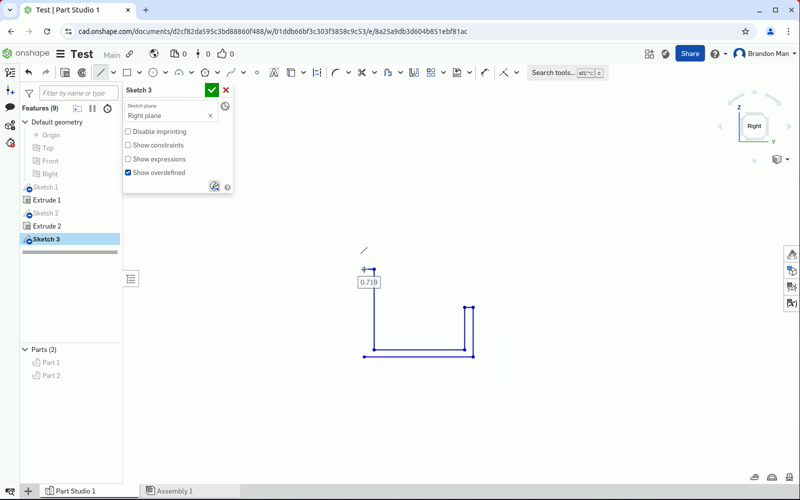
scroll(-6)
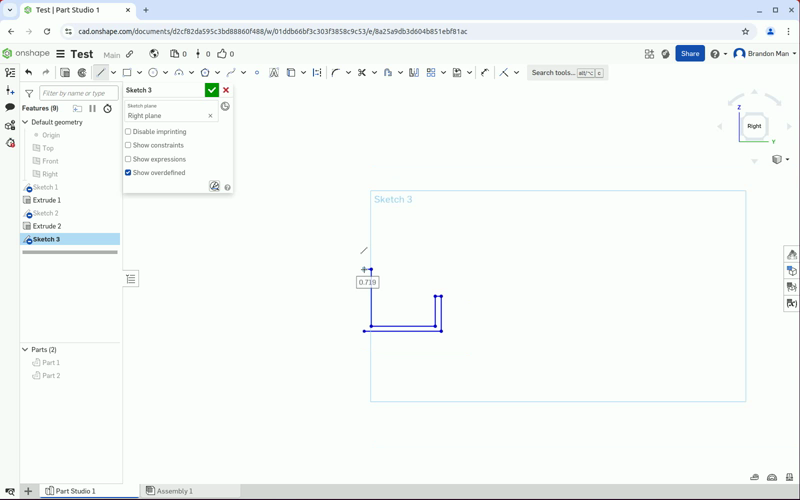
scroll(-6)
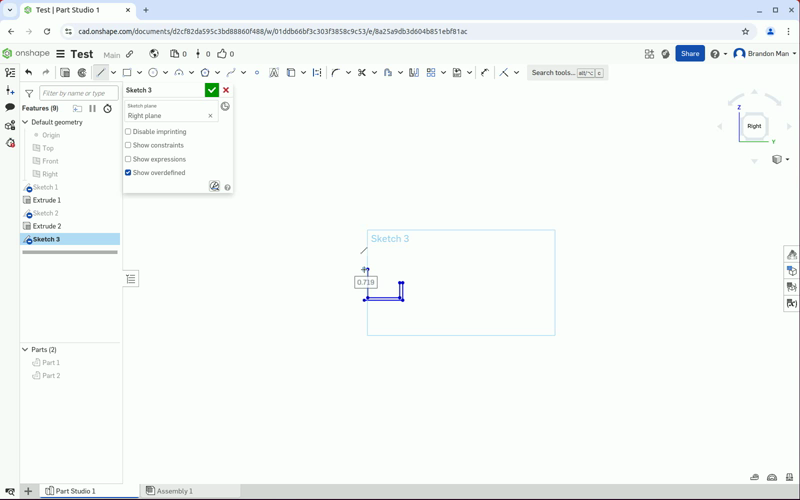
key_up(shift)
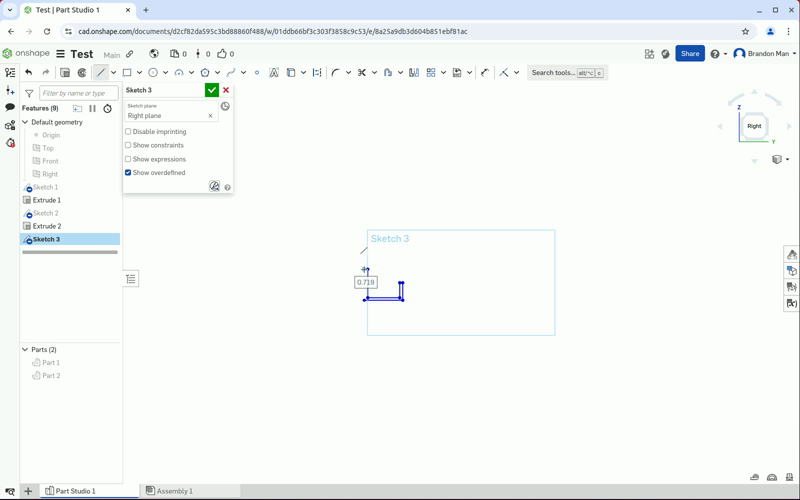
mouse_move(394, 269)
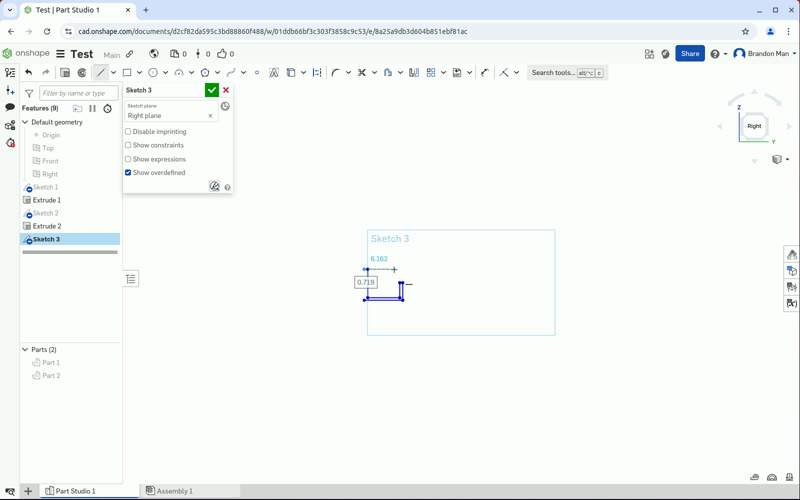
key_down(shift)
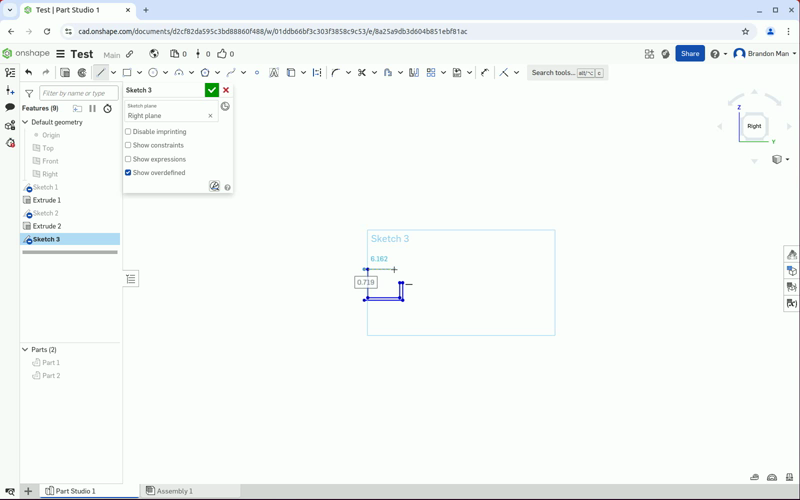
mouse_move(364, 300)
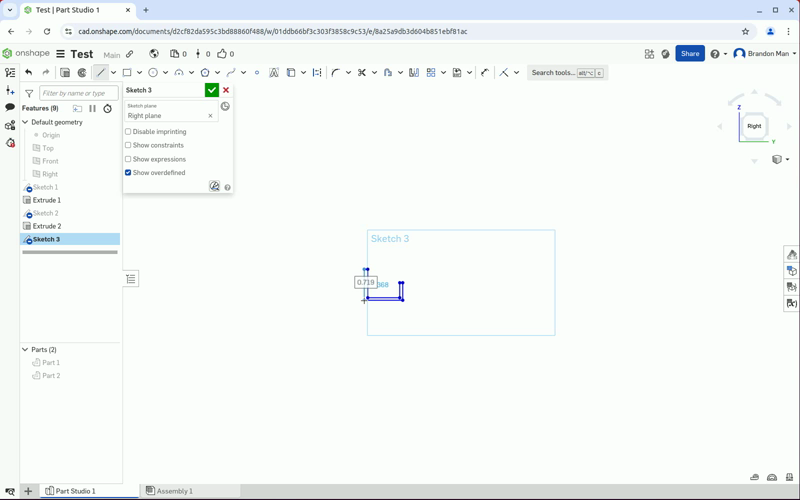
scroll(6)
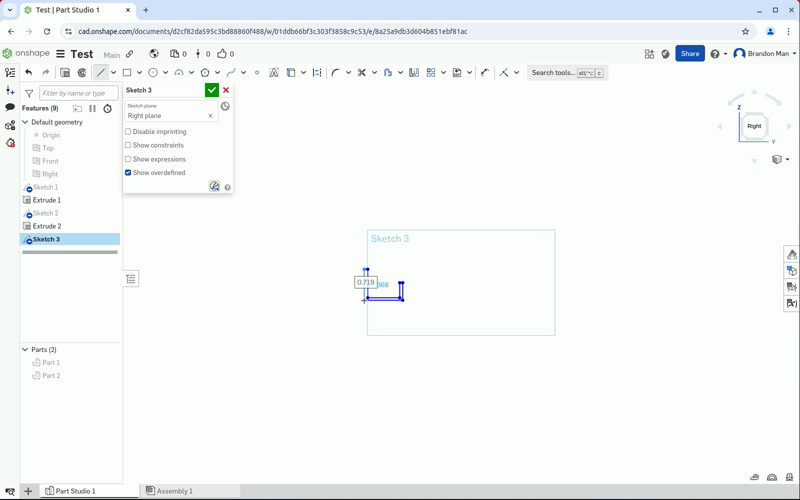
scroll(6)
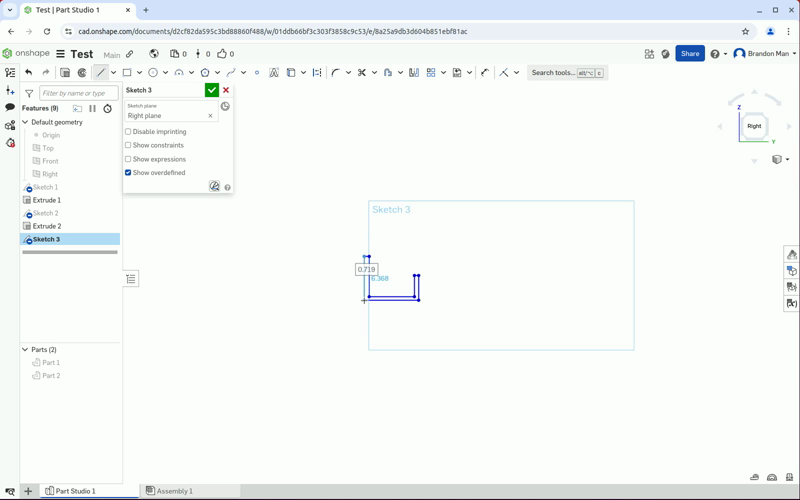
scroll(6)
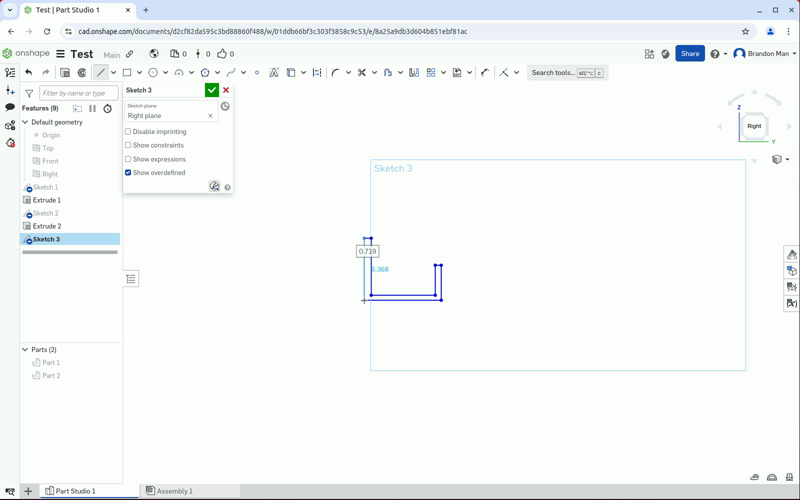
scroll(6)
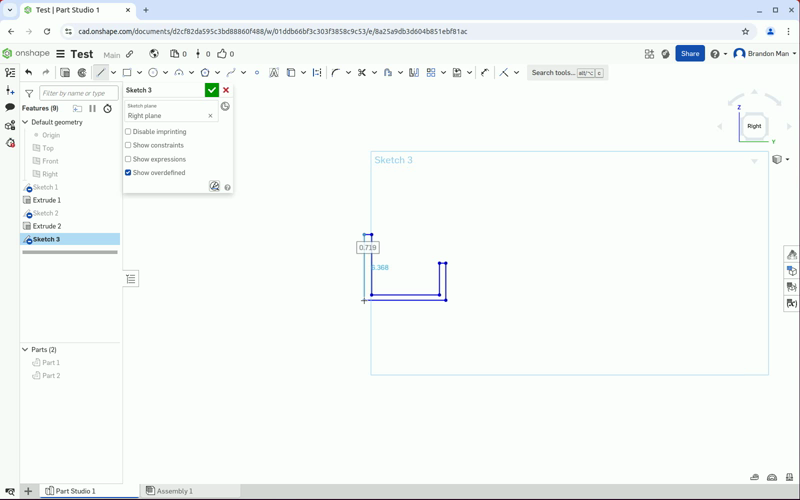
scroll(6)
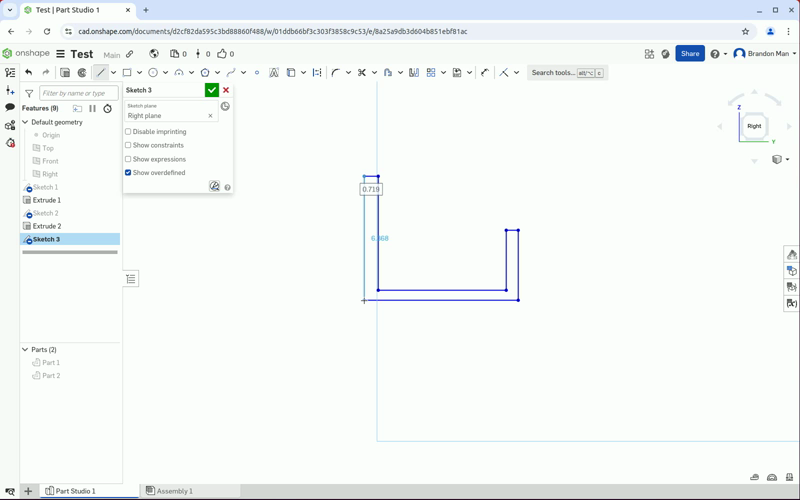
scroll(6)
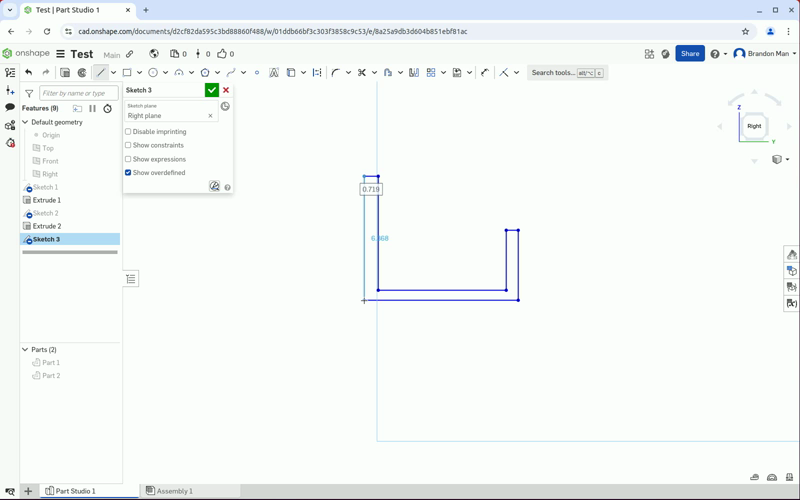
scroll(6)
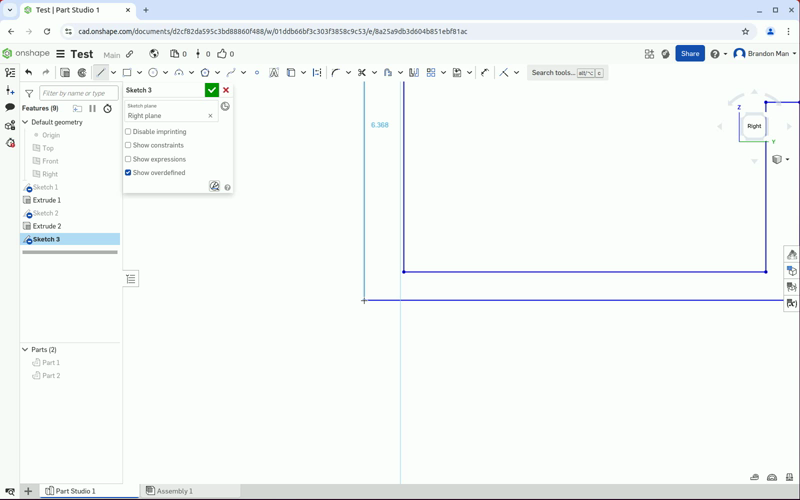
key_up(shift)
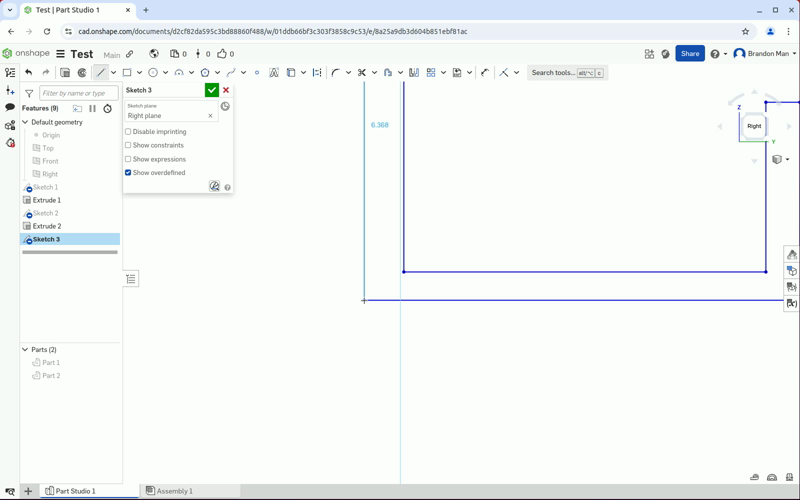
click(364, 300)
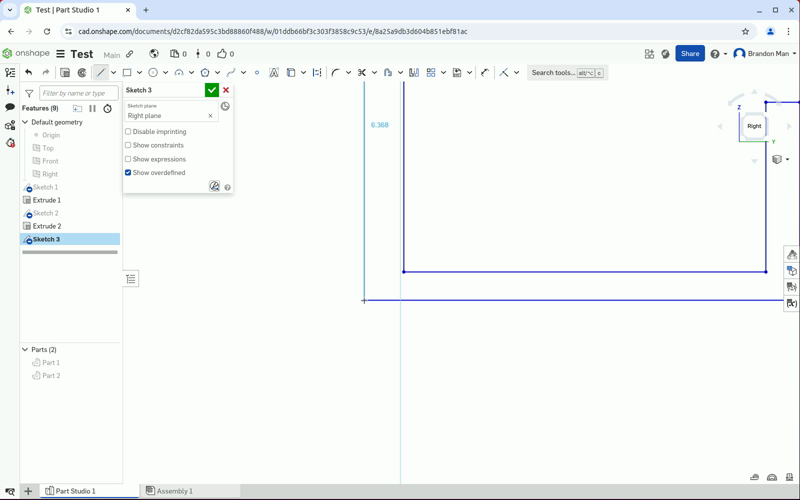
scroll(-6)
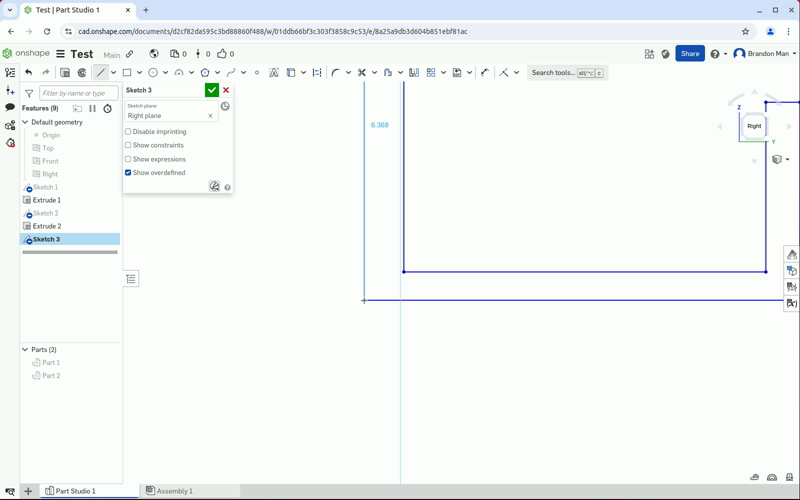
scroll(-6)
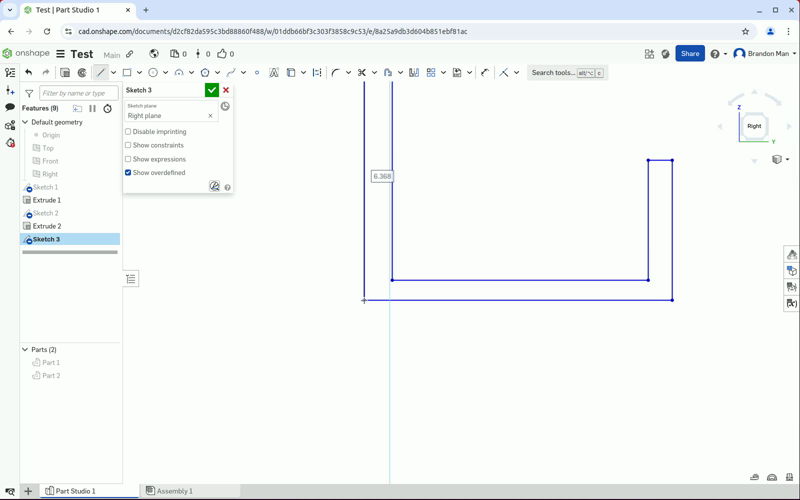
scroll(-6)
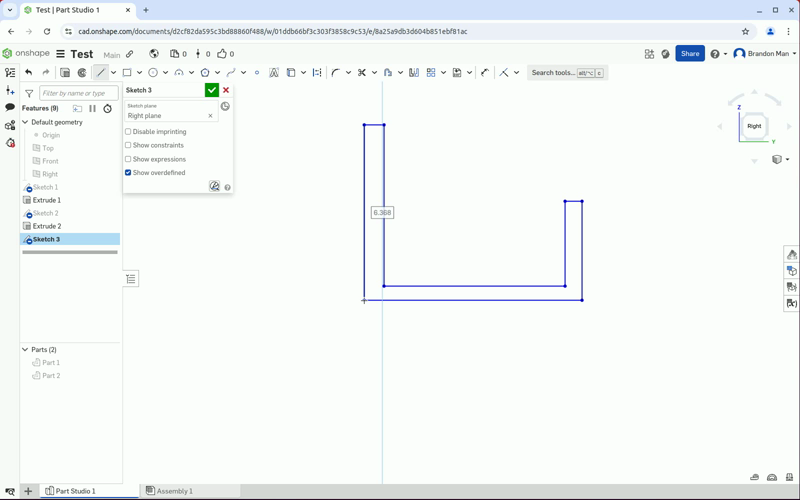
scroll(-6)
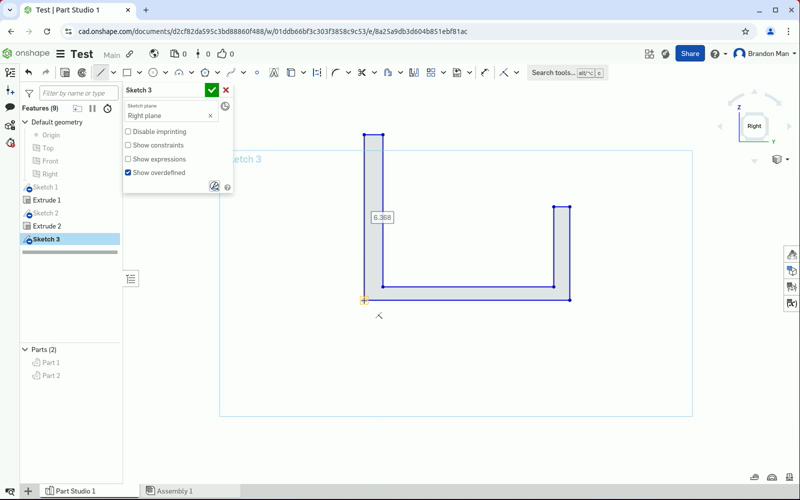
scroll(-6)
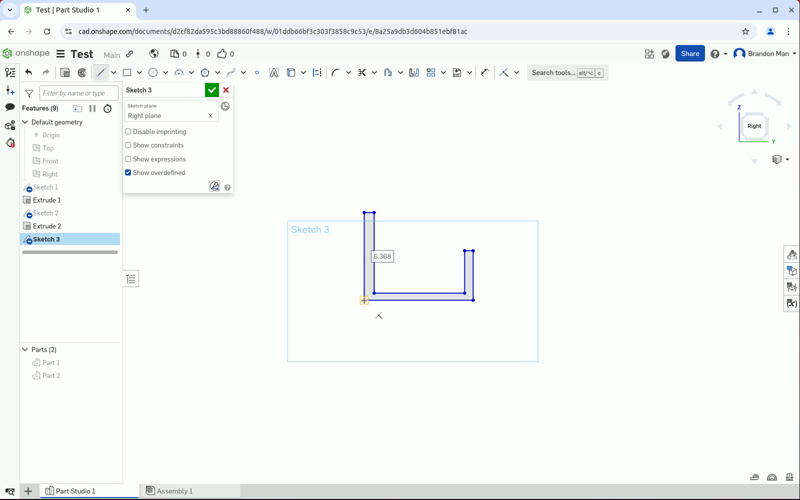
scroll(-6)
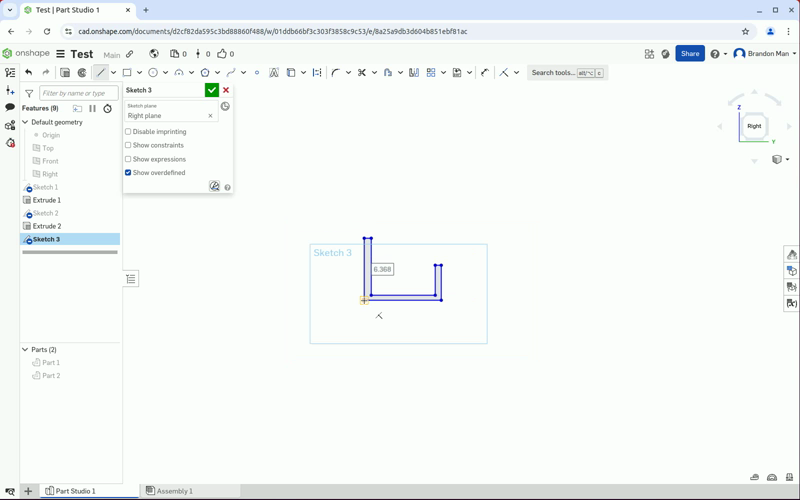
scroll(-6)
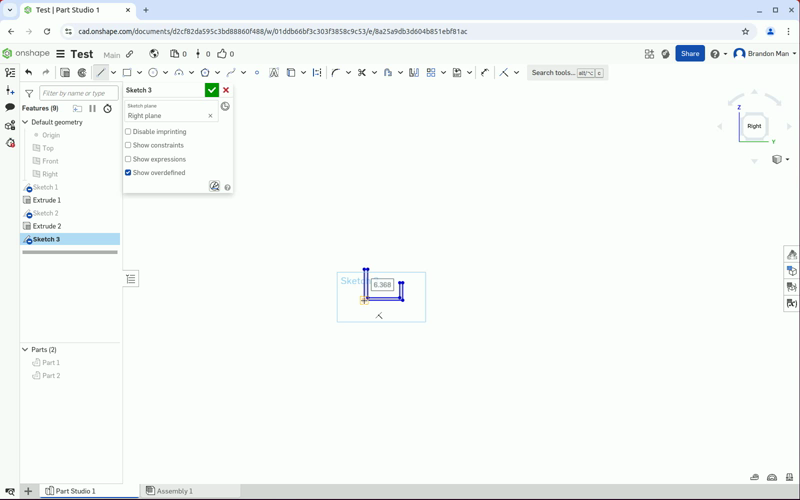
key(esc)
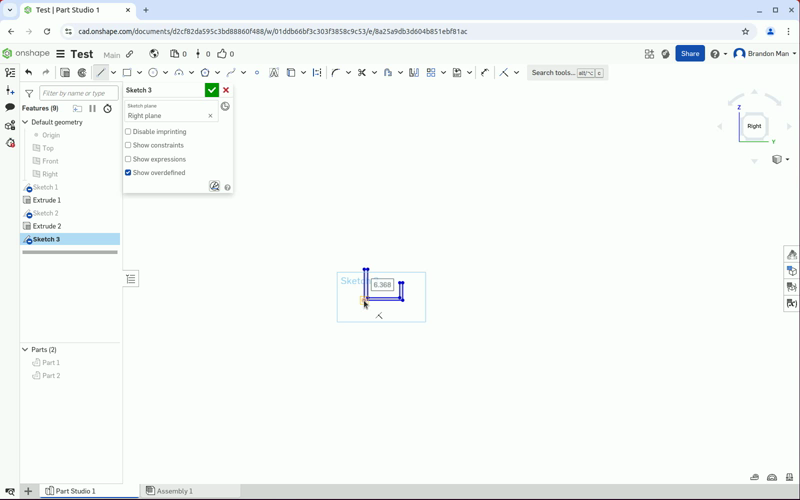
mouse_move(367, 297)
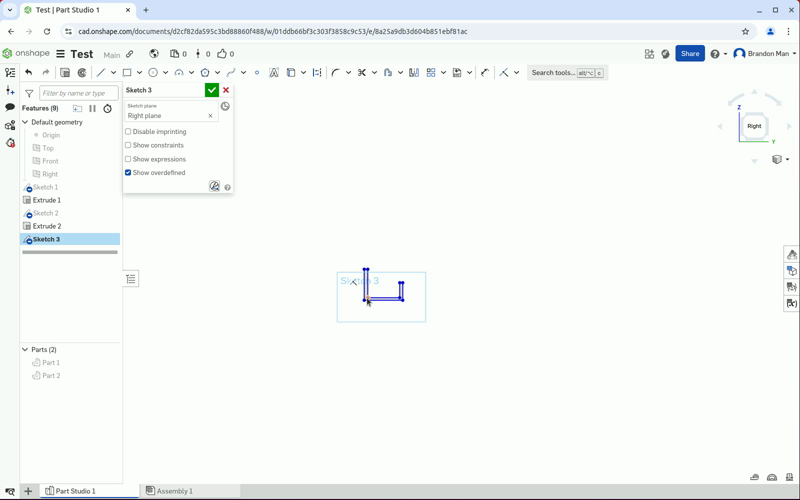
scroll(6)
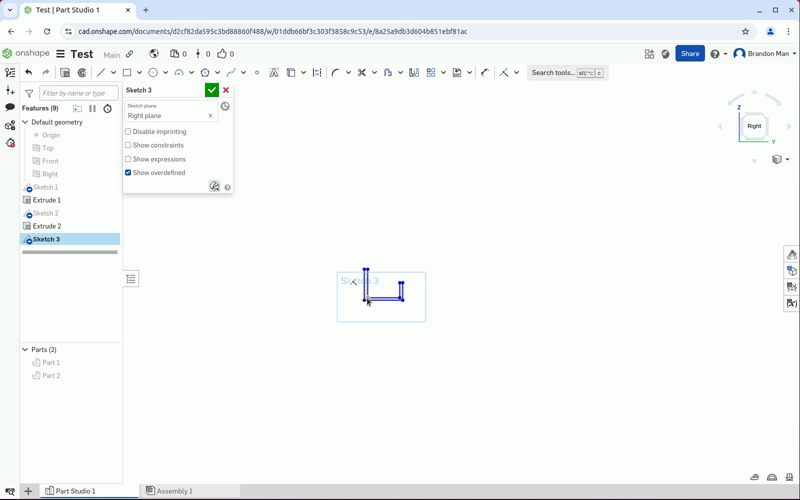
scroll(6)
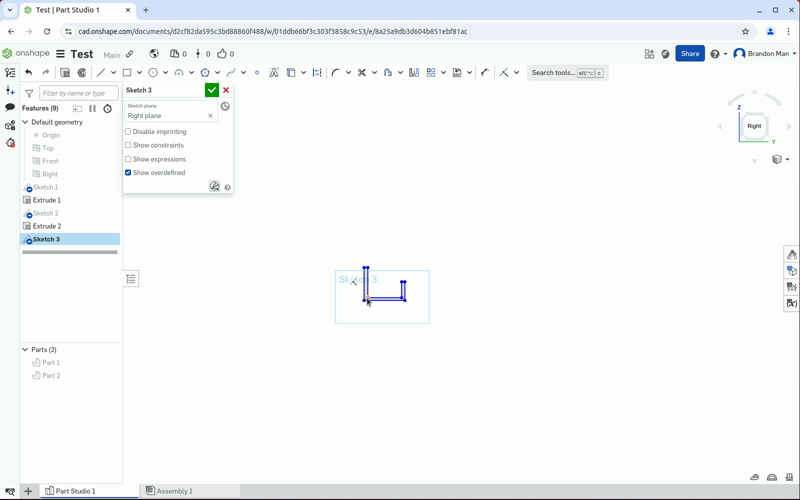
scroll(6)
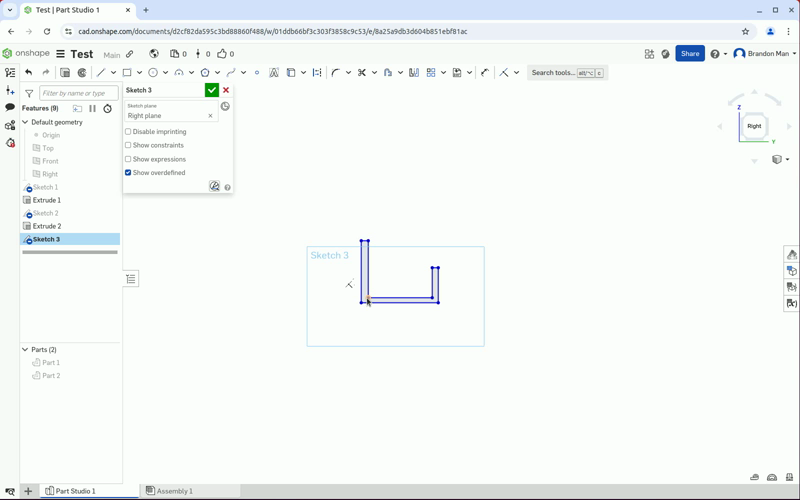
scroll(6)
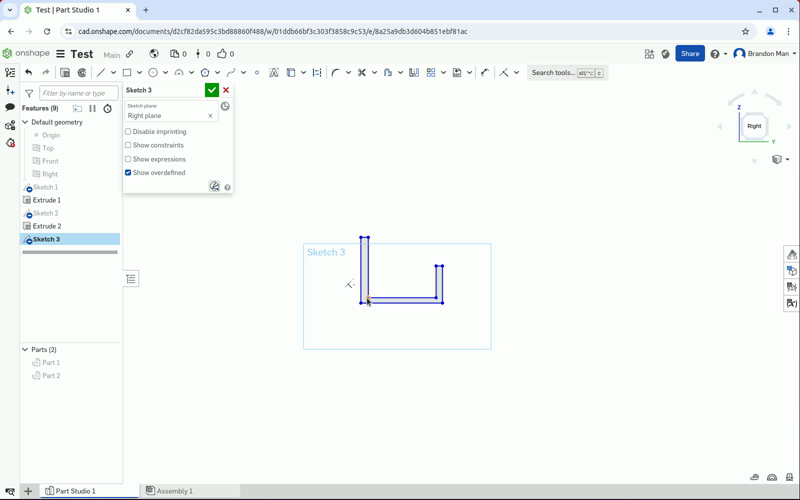
scroll(6)
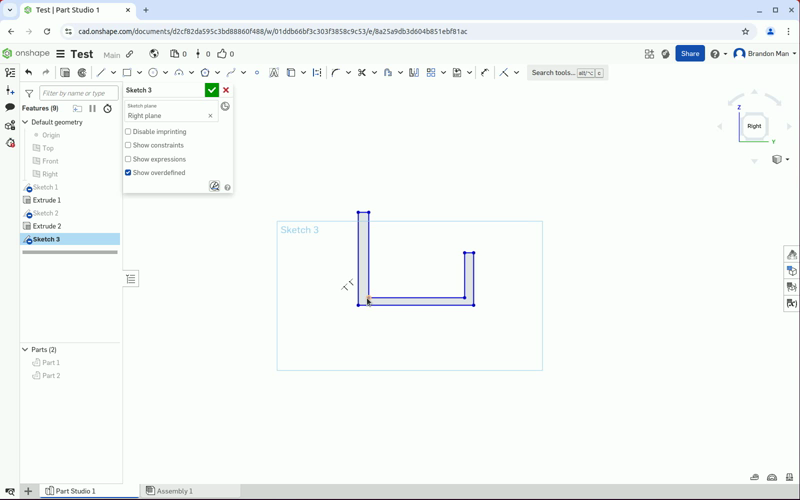
scroll(6)
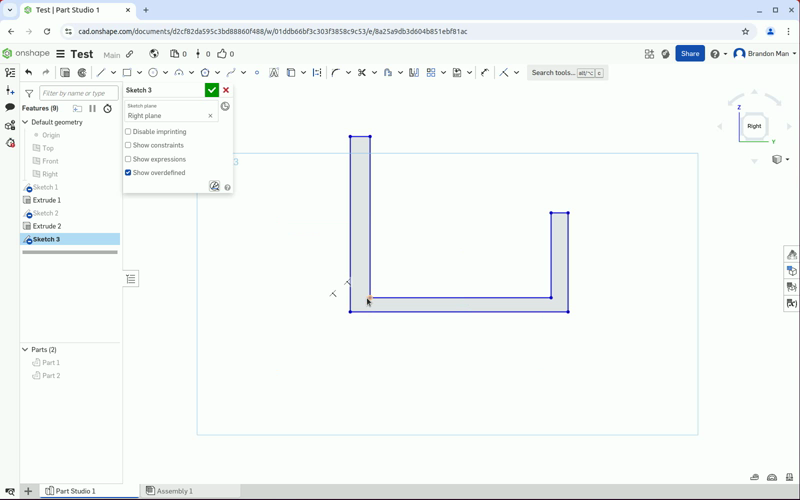
scroll(6)
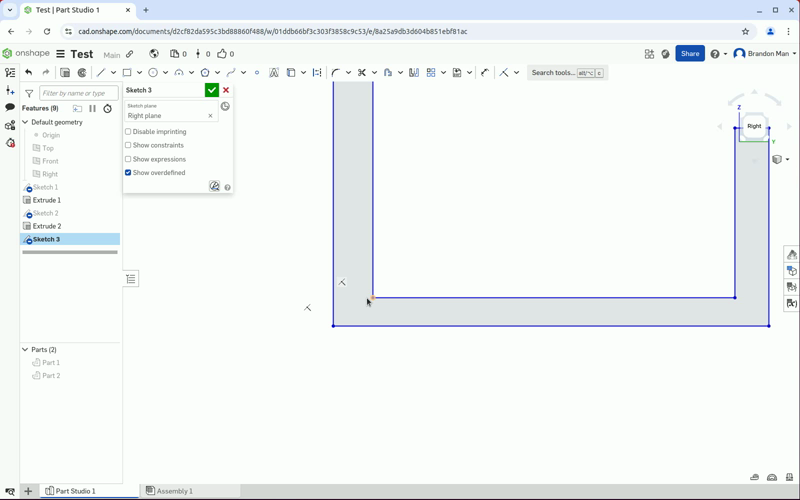
click(367, 297)
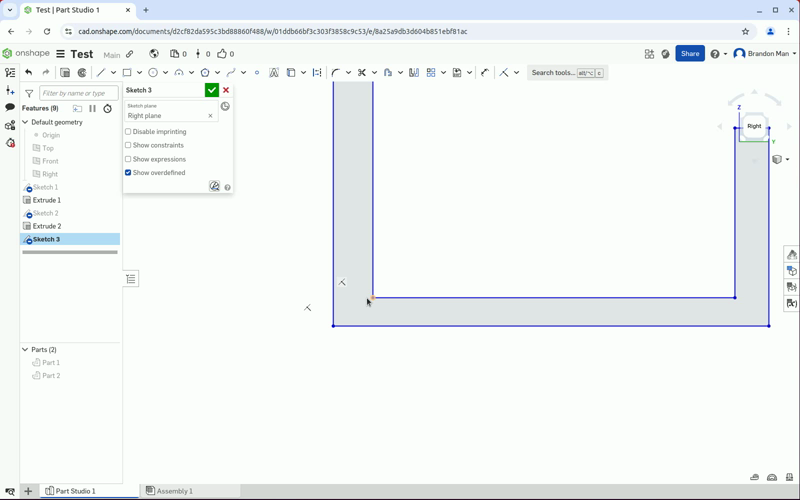
scroll(-6)
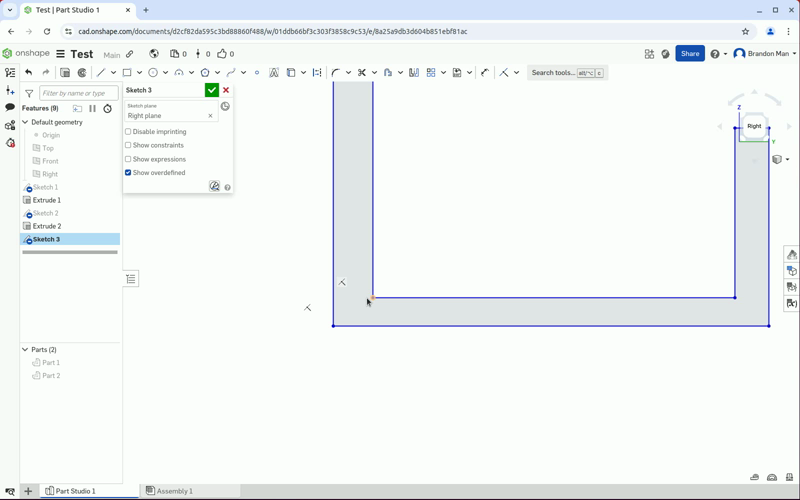
scroll(-6)
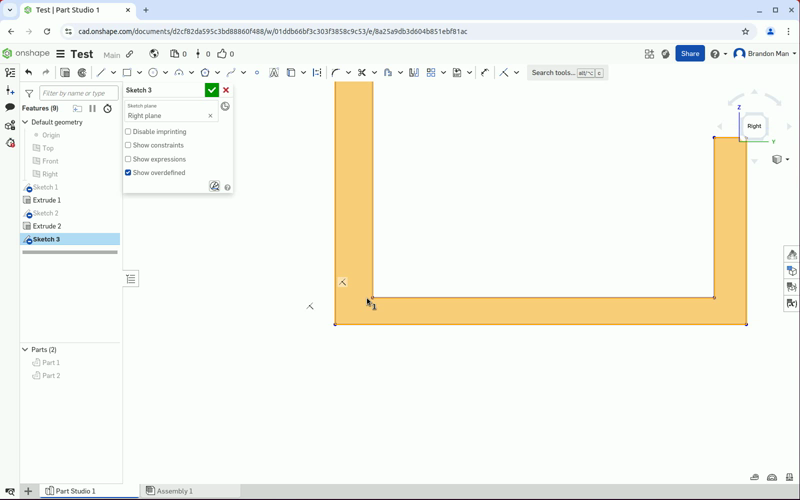
scroll(-6)
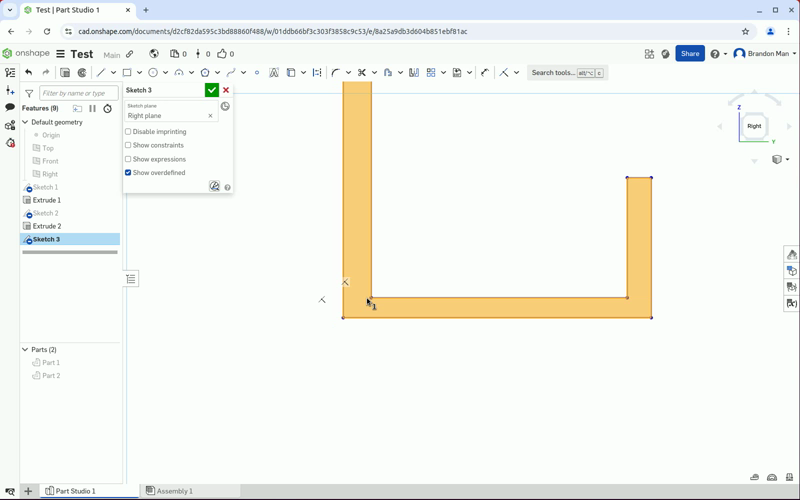
scroll(-6)
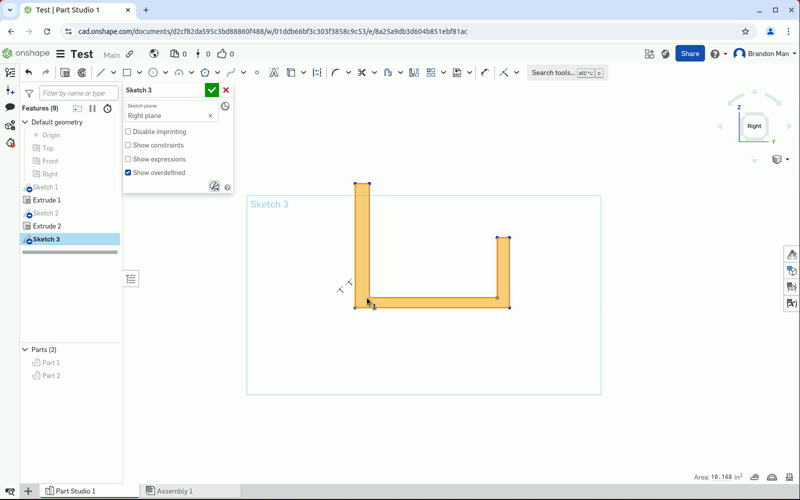
scroll(-6)
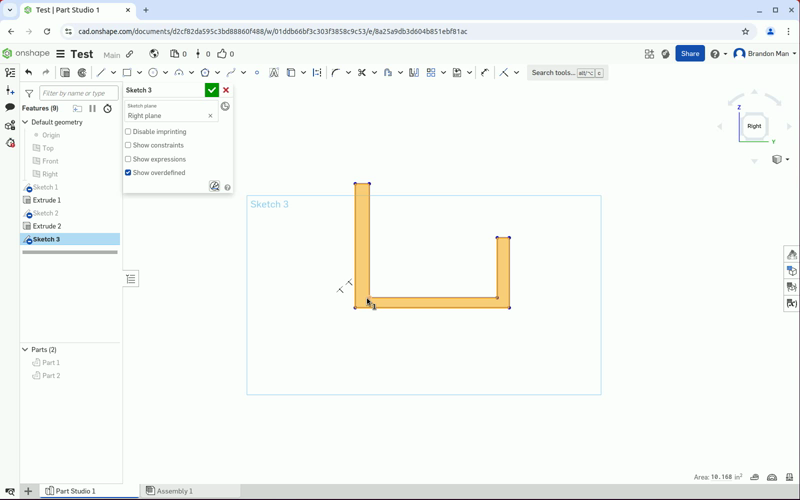
scroll(-6)
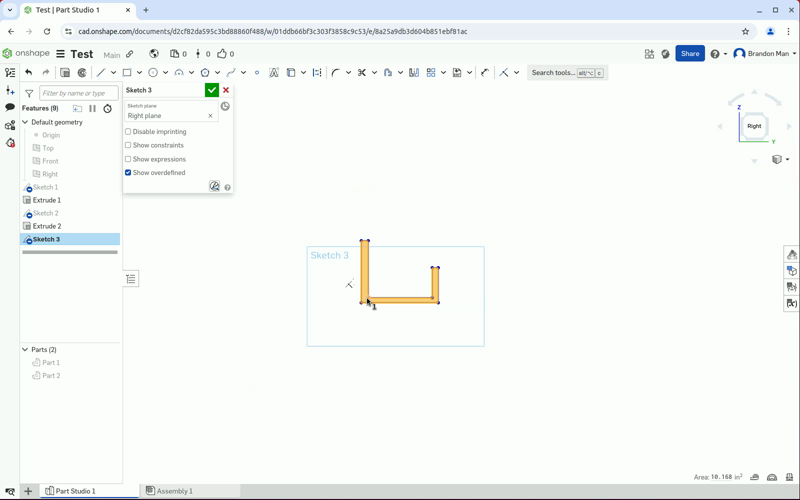
scroll(-6)
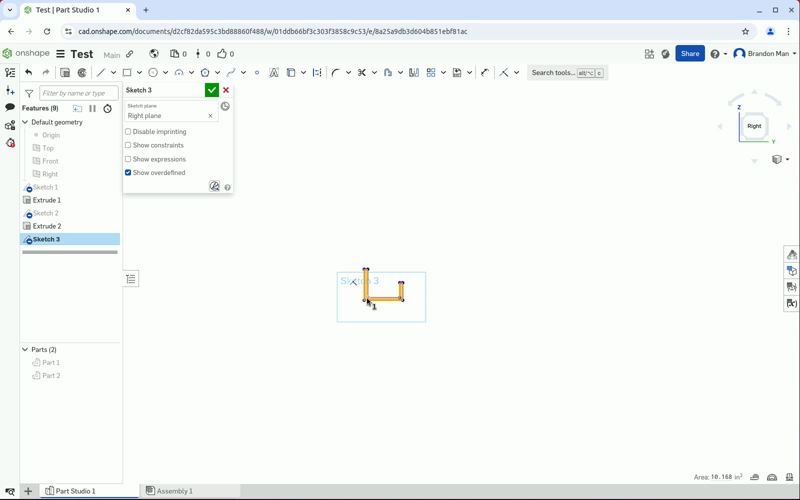
mouse_move(73, 352)
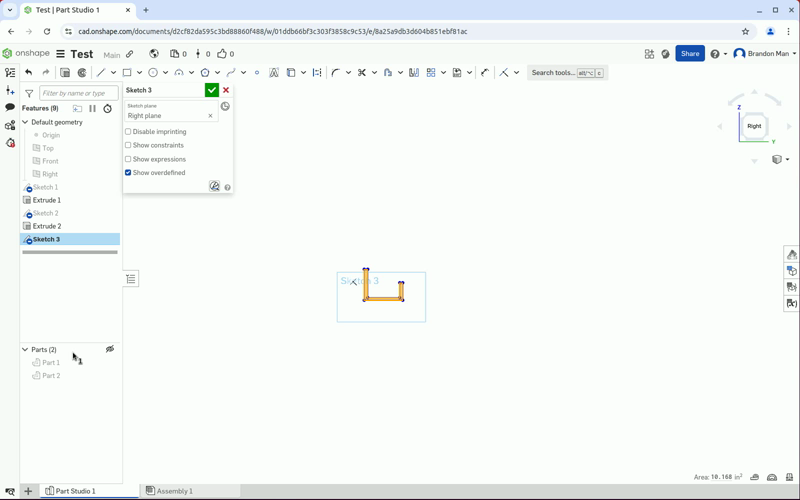
key(shift+y)
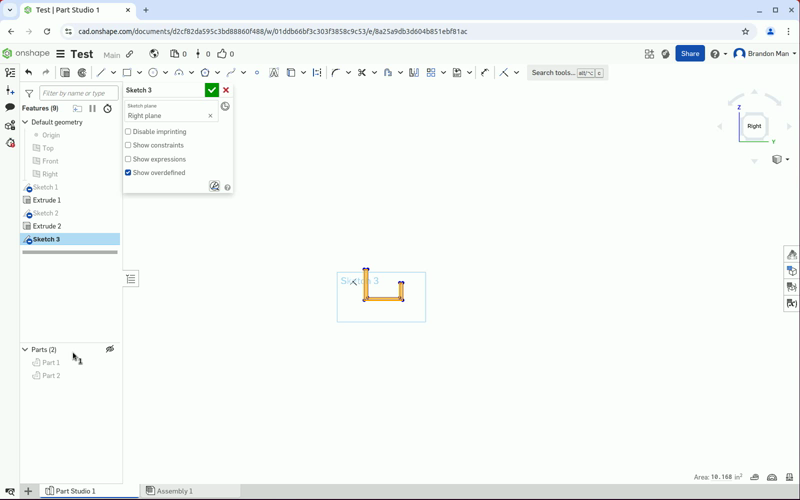
key(shift+e)
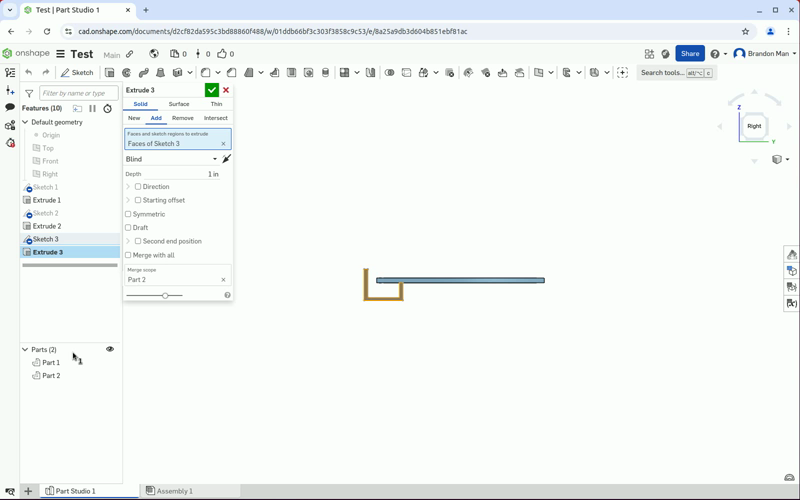
mouse_move(143, 106)
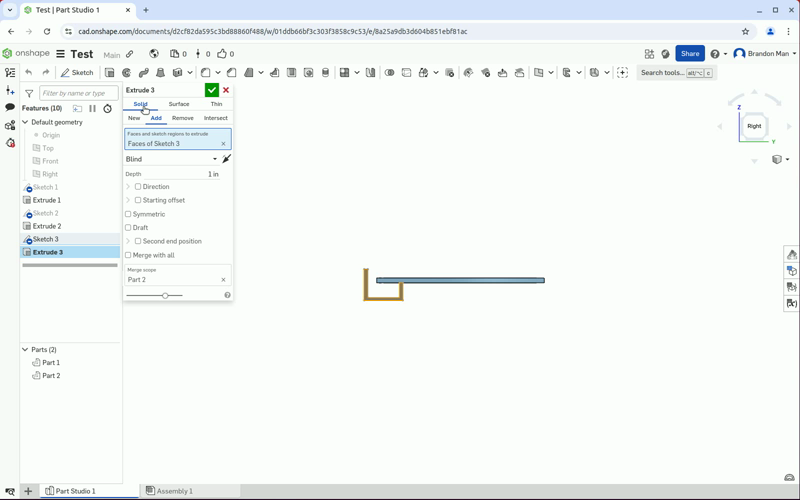
click(143, 106)
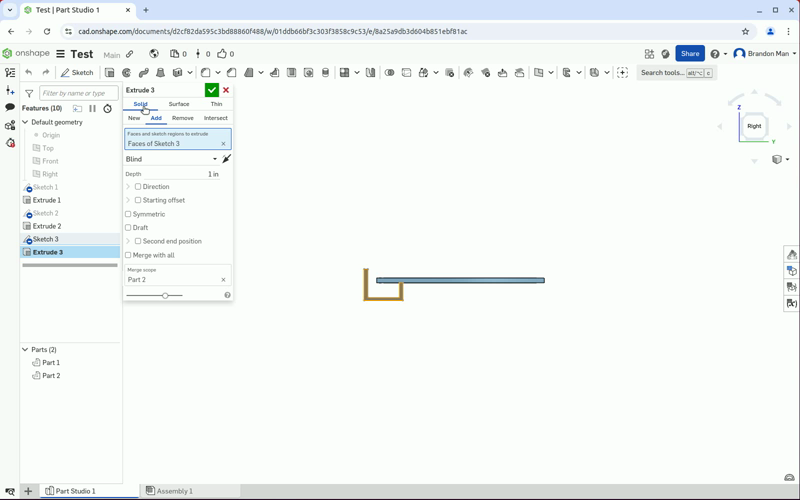
mouse_move(137, 120)
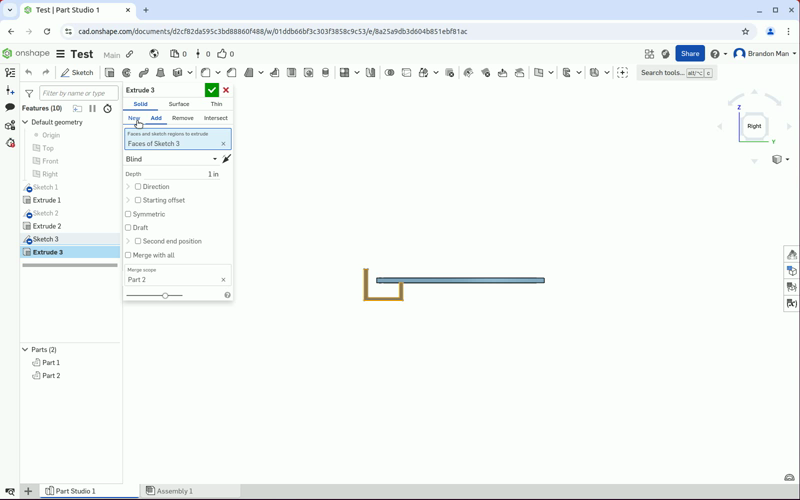
click(137, 120)
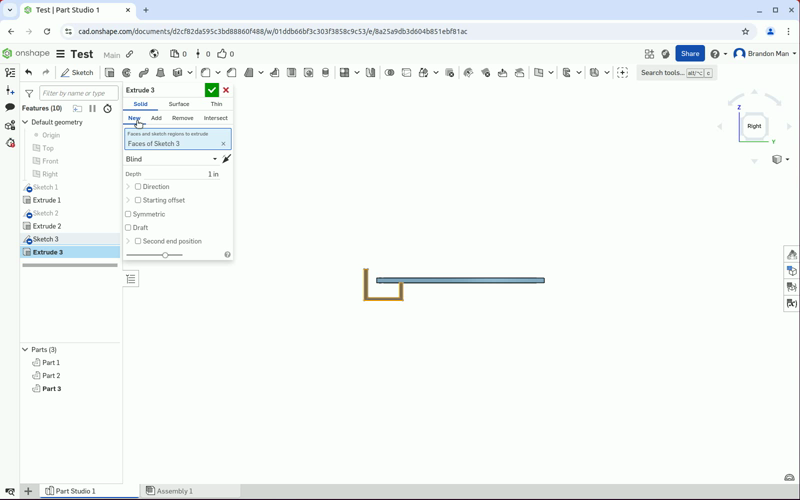
key(tab, 4)
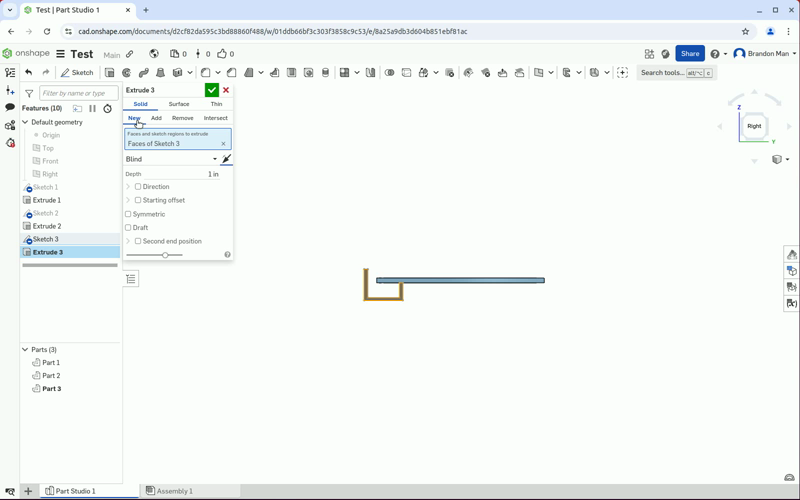
text(-10.592)
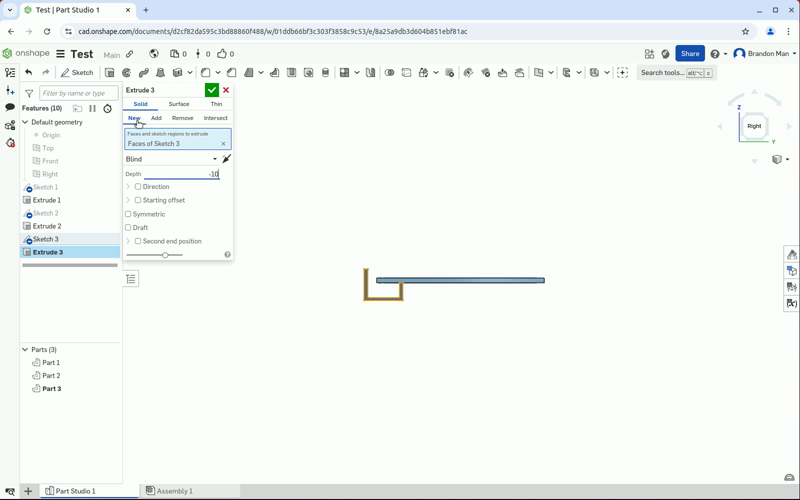
key(tab, 3)
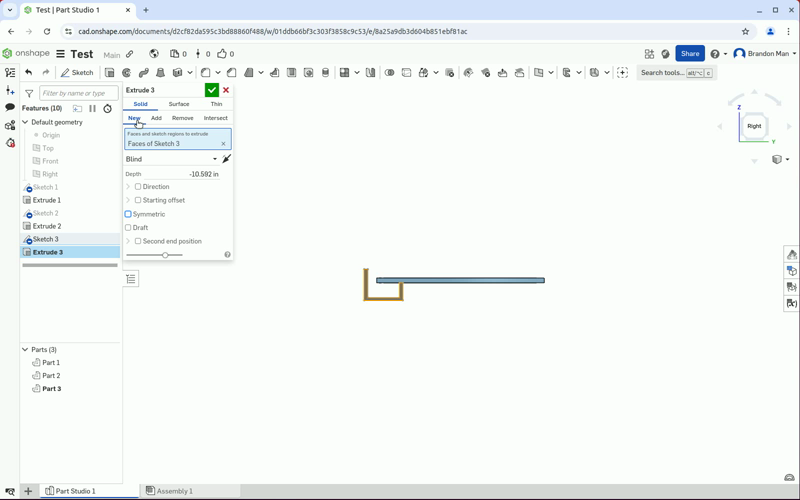
key(space)
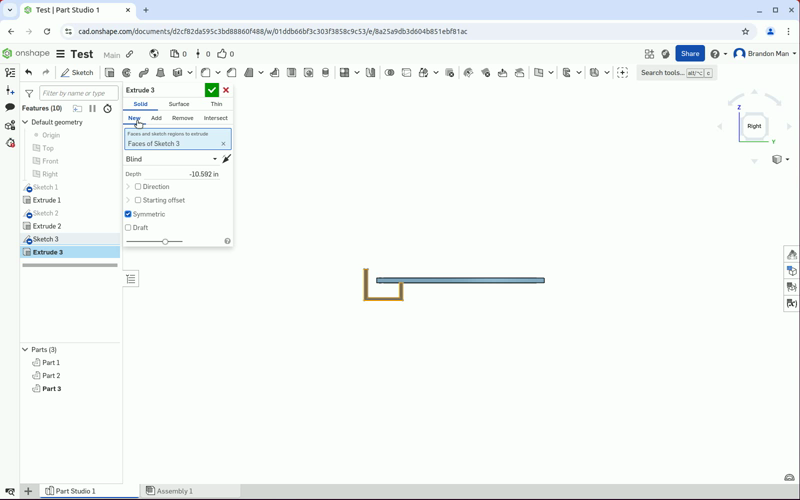
key(enter)
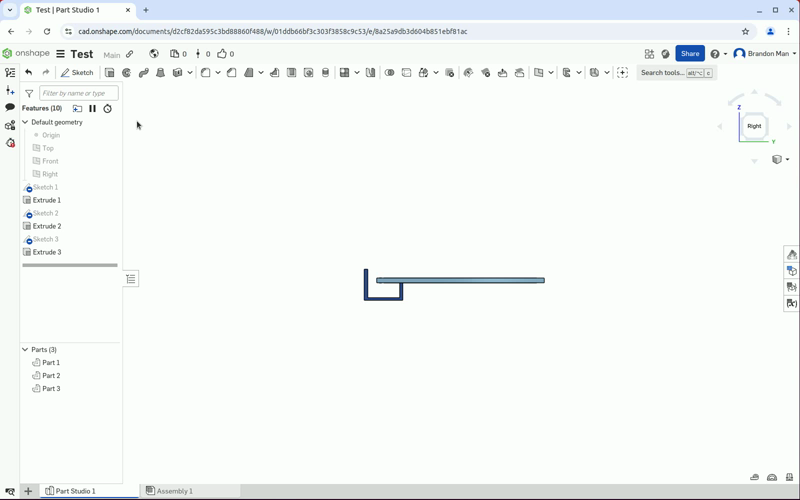
key(shift+h)
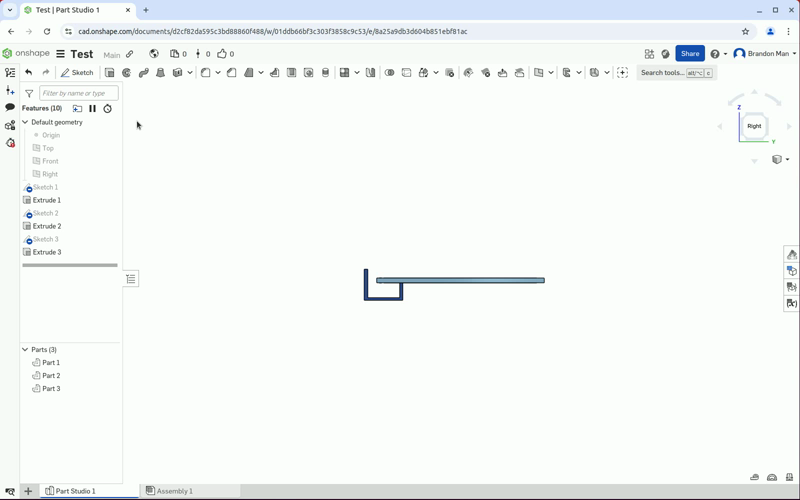
key(shift+h)
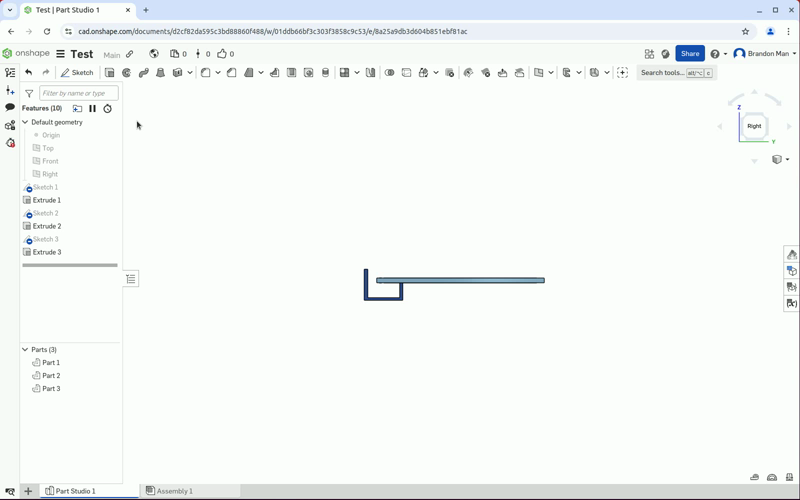
key(shift+7)
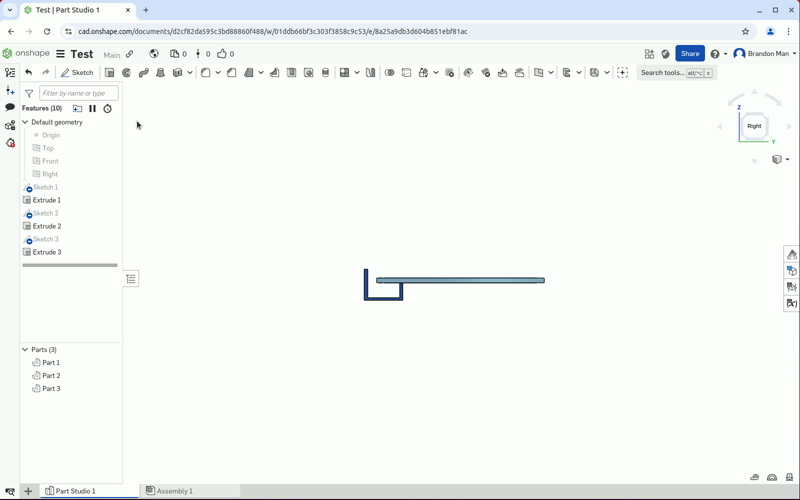
key(right, 2)
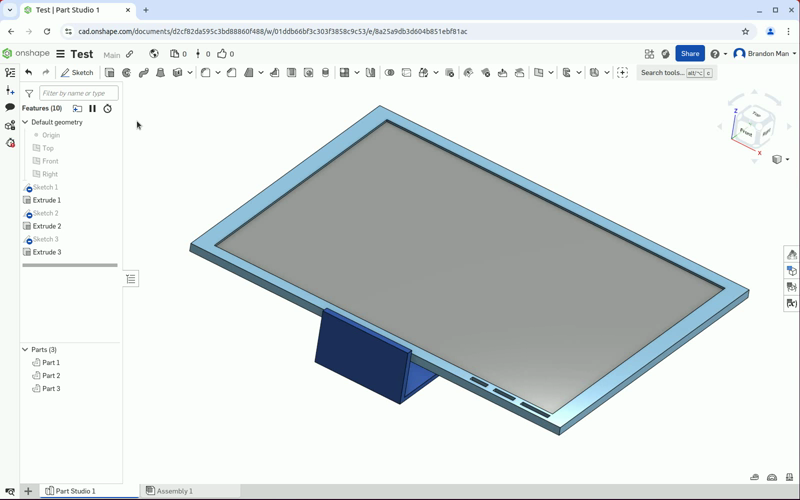
key(down, 2)
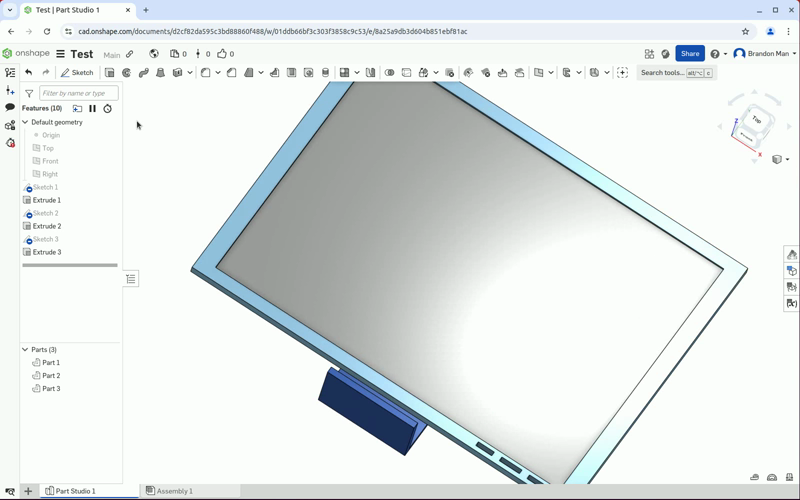
key(up, 2)
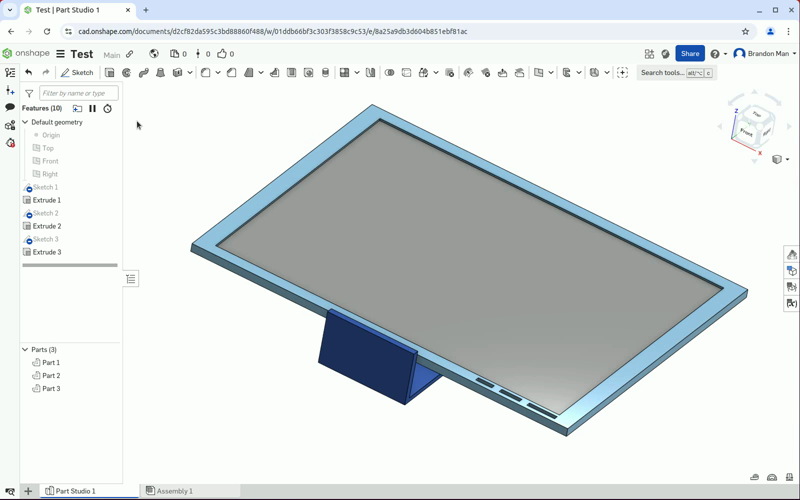
key(left, 2)
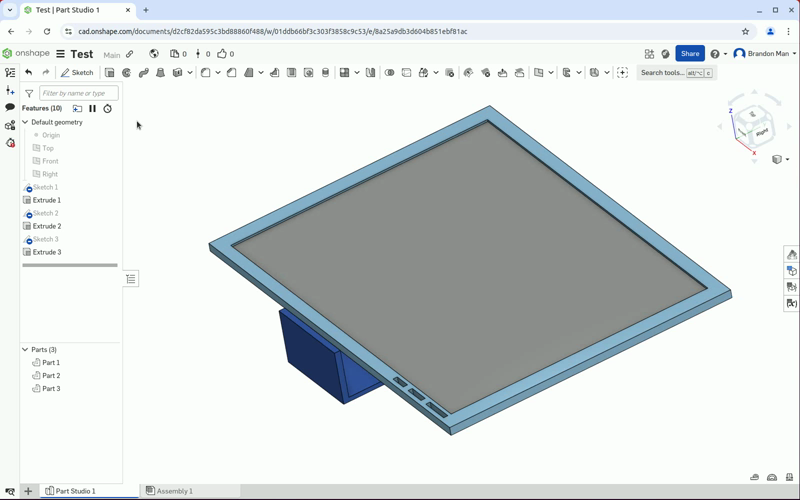
mouse_move(73, 189)
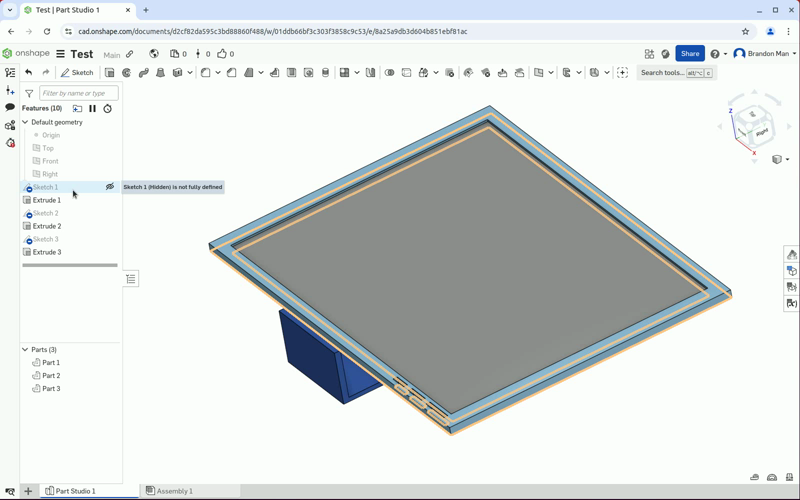
click(73, 189)